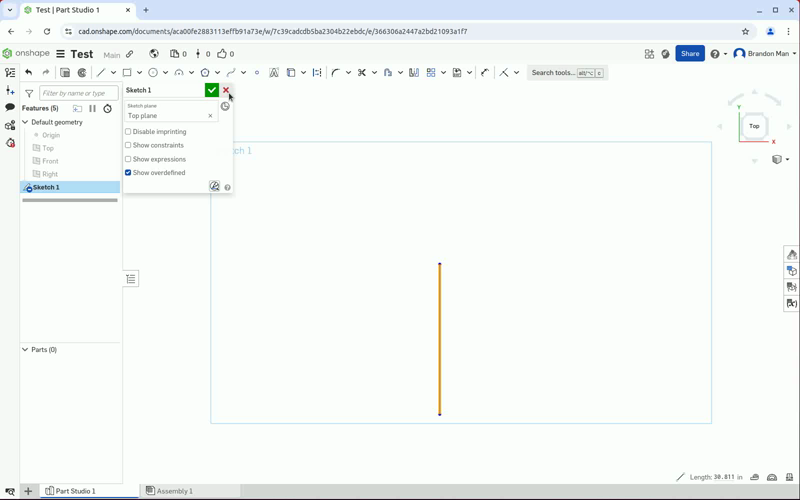
key(shift+h)
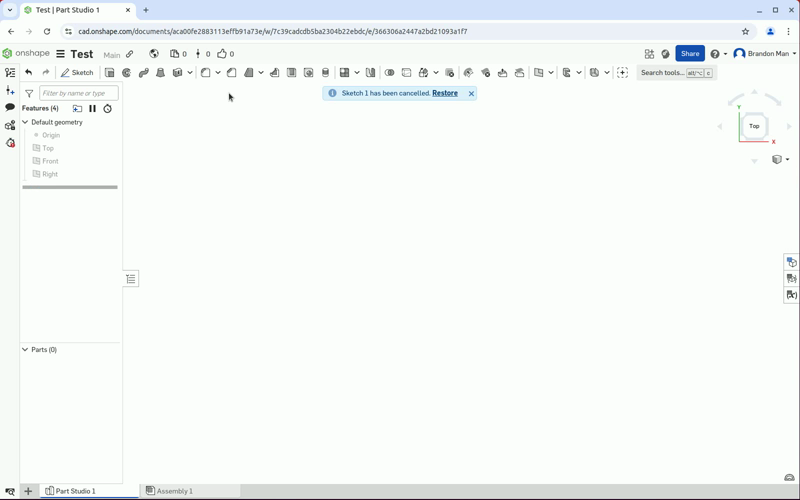
mouse_move(73, 352)
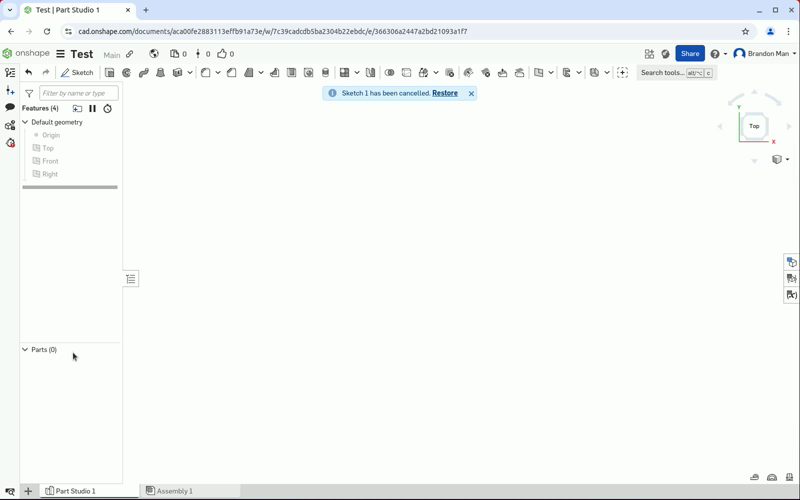
key(y)
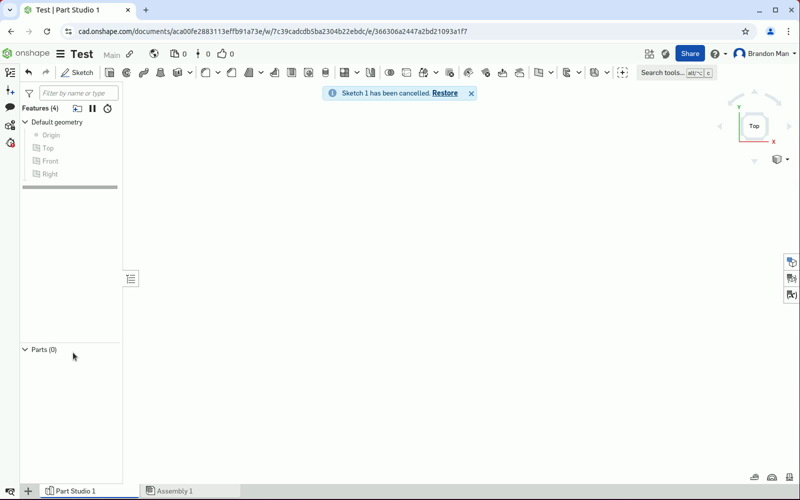
key(shift+p)
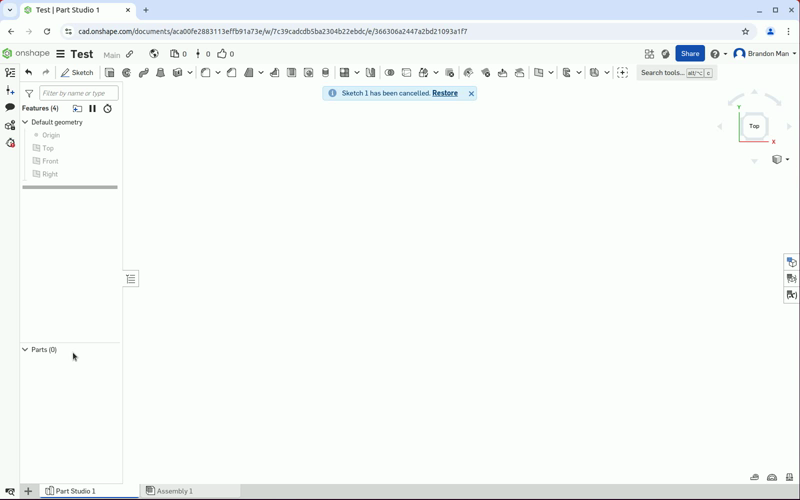
key(space)
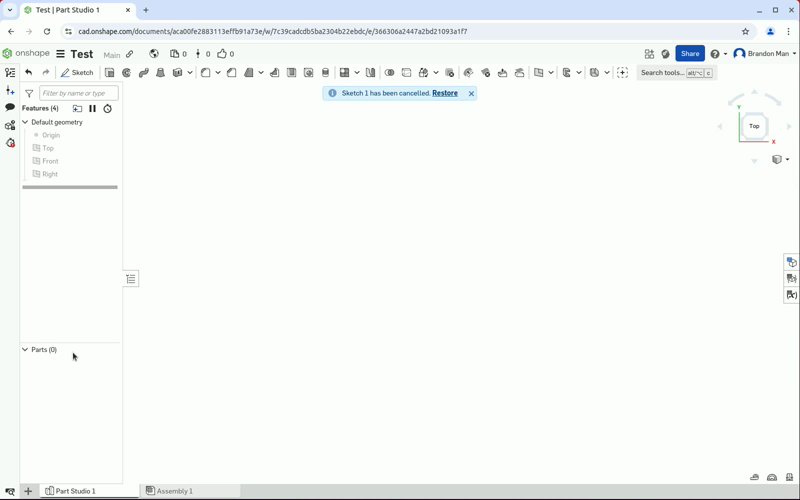
key_down(shift)
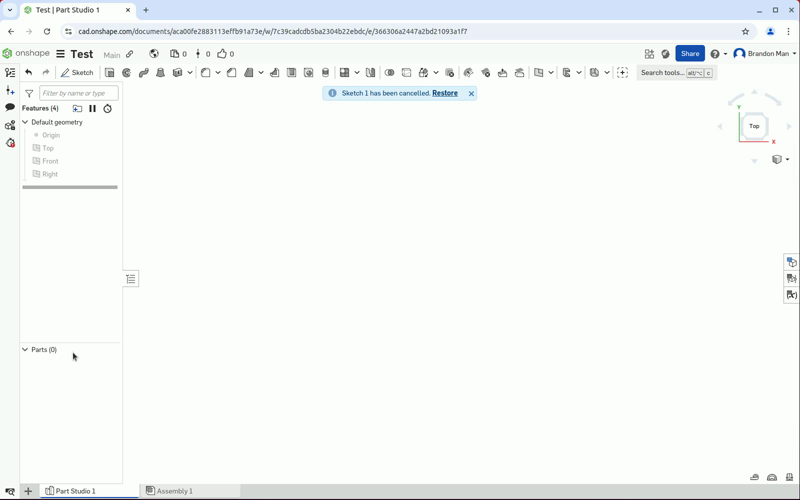
key(up)
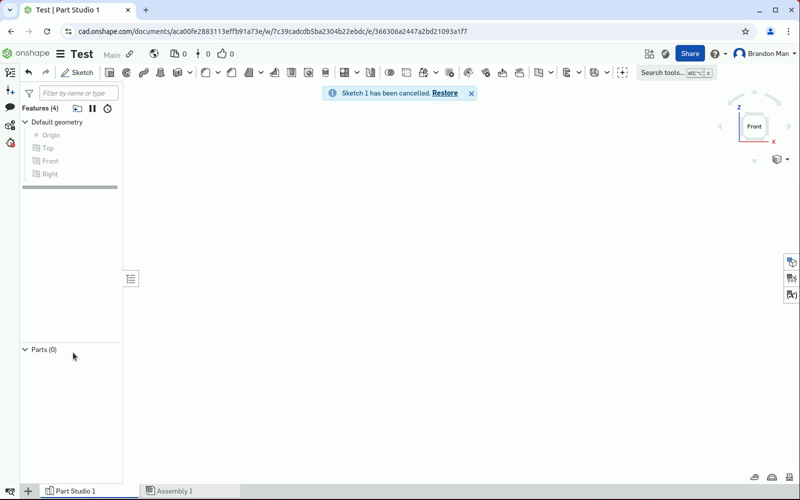
key_up(shift)
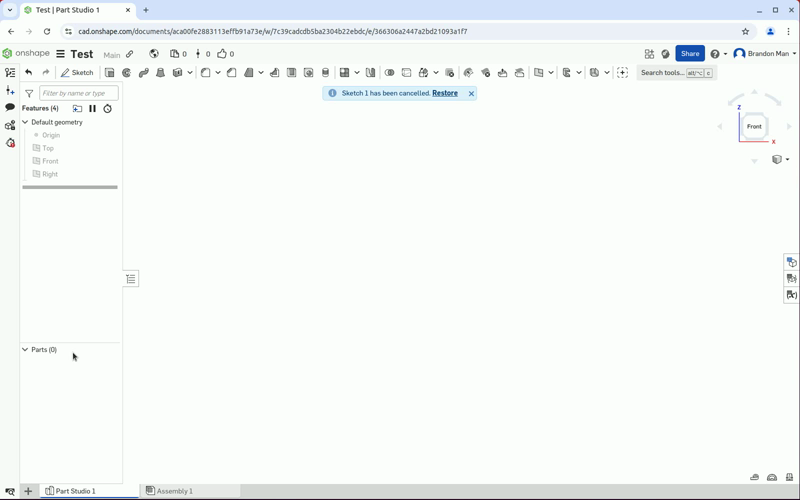
mouse_move(73, 352)
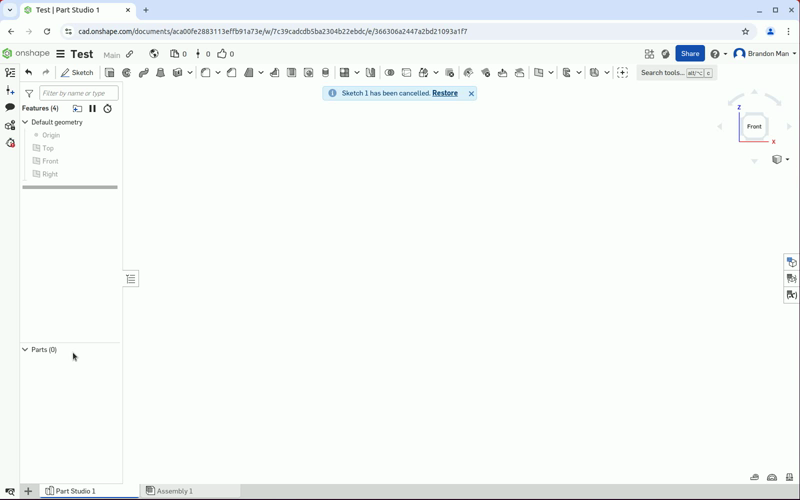
key(shift+y)
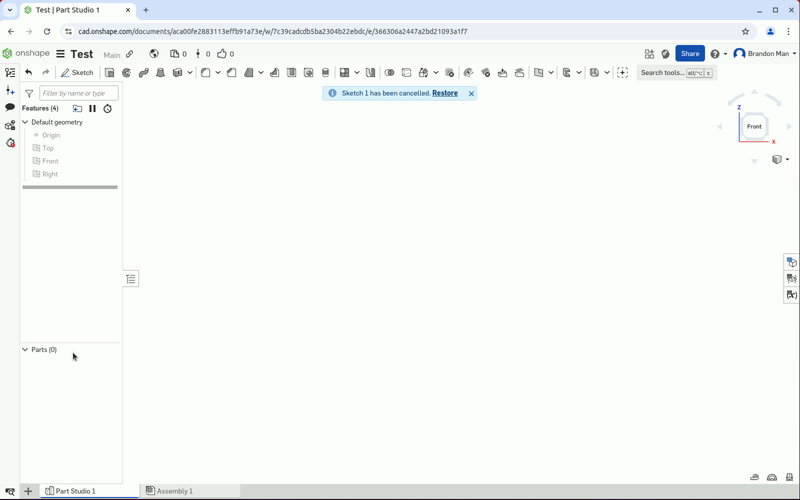
key(shift+s)
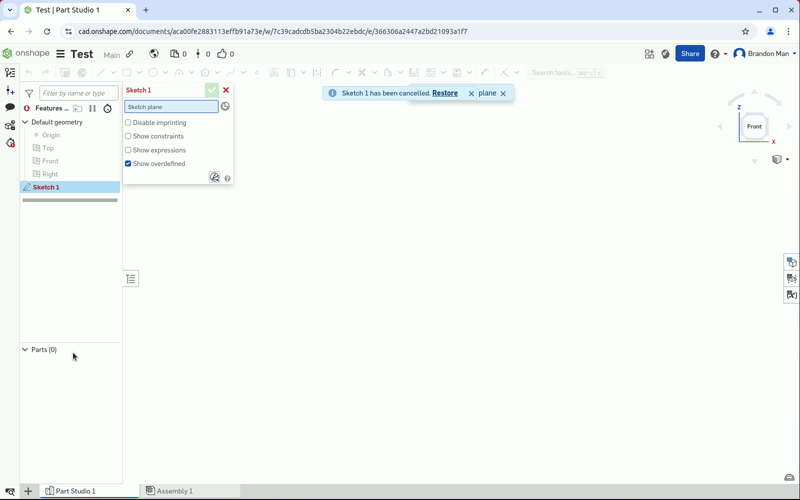
mouse_move(73, 163)
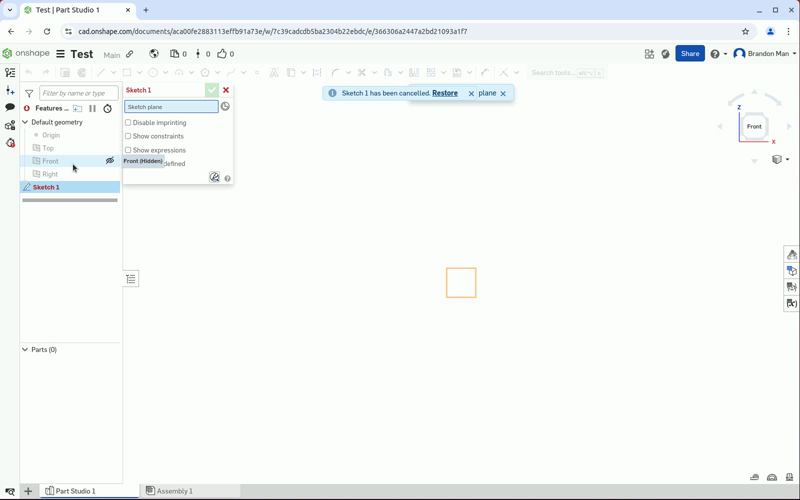
click(73, 163)
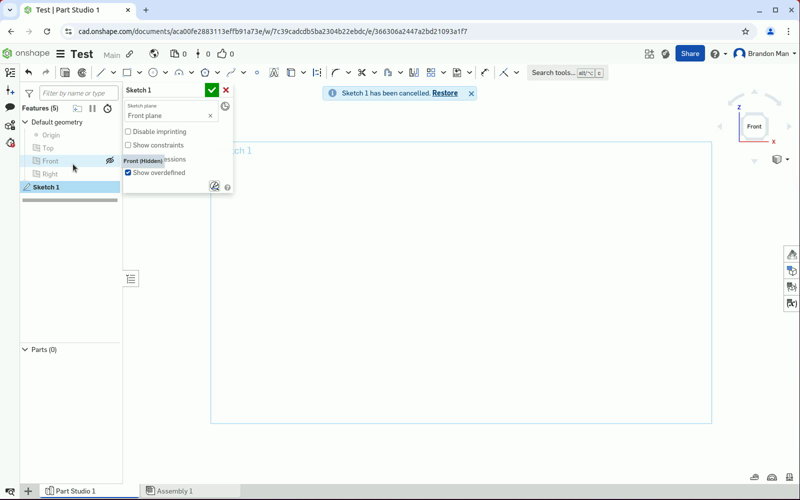
mouse_move(73, 352)
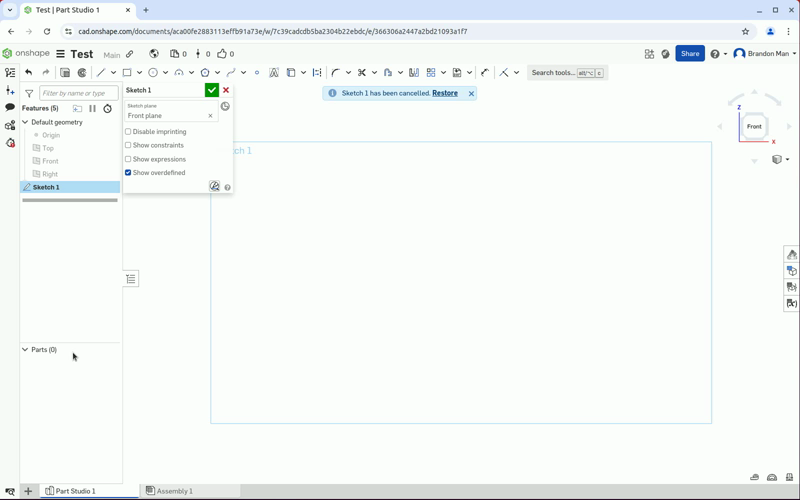
key(y)
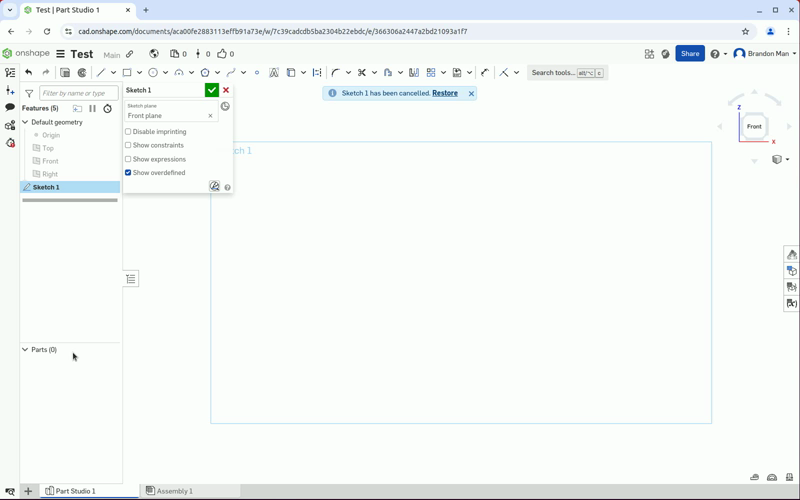
key(l)
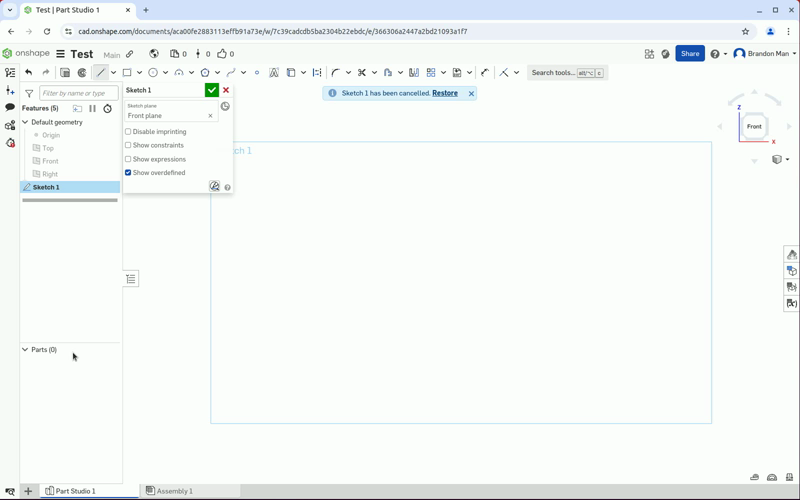
key_down(shift)
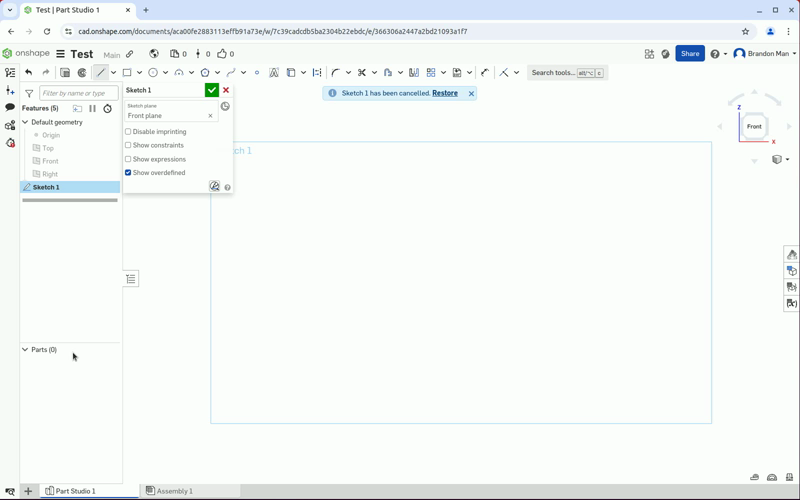
mouse_move(413, 395)
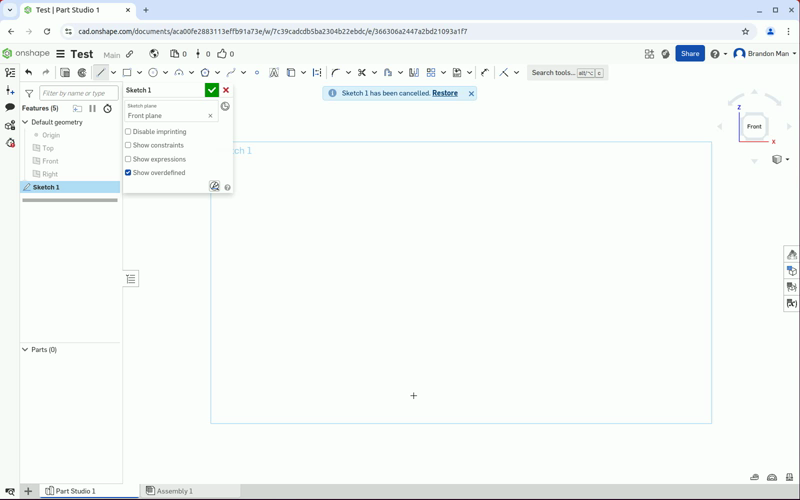
click(413, 395)
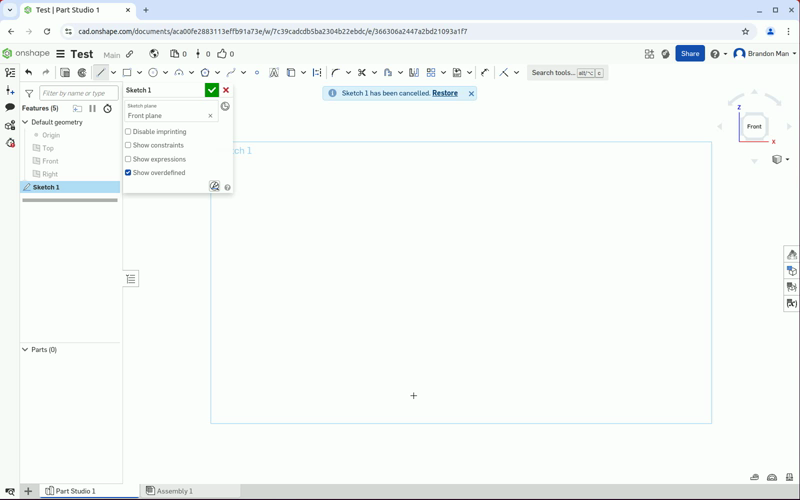
key_up(shift)
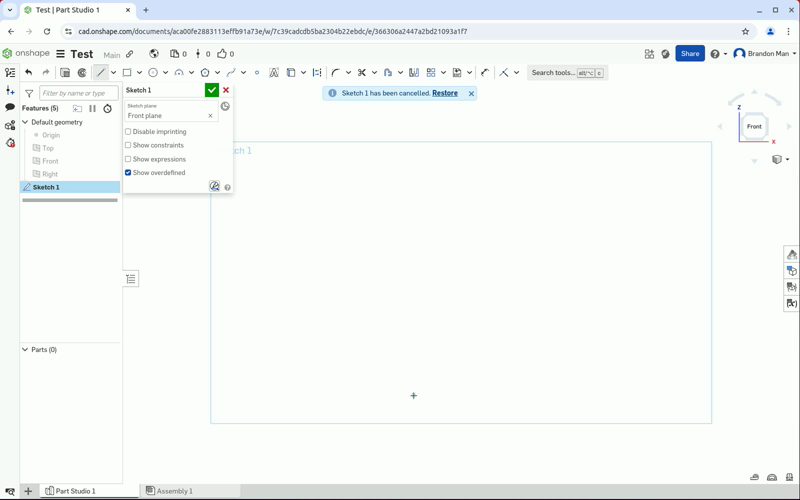
key_down(shift)
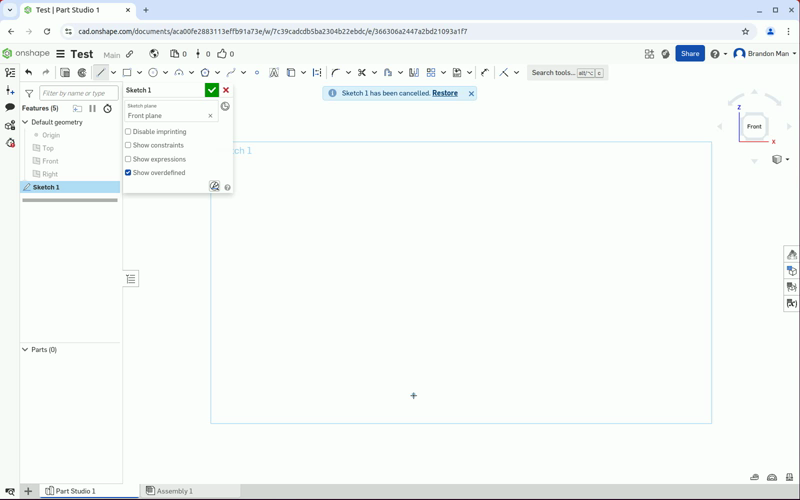
mouse_move(507, 395)
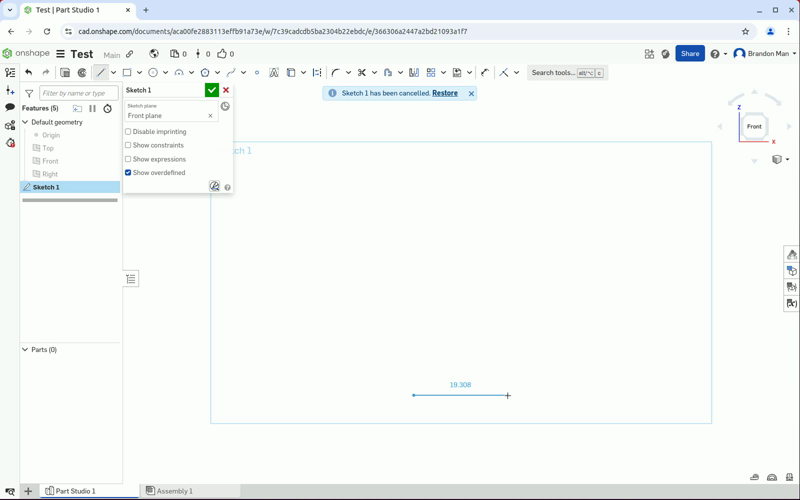
click(507, 395)
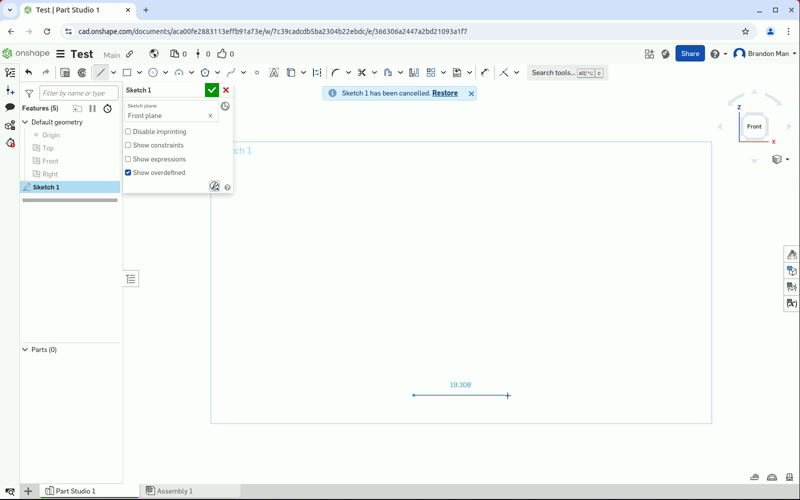
key_up(shift)
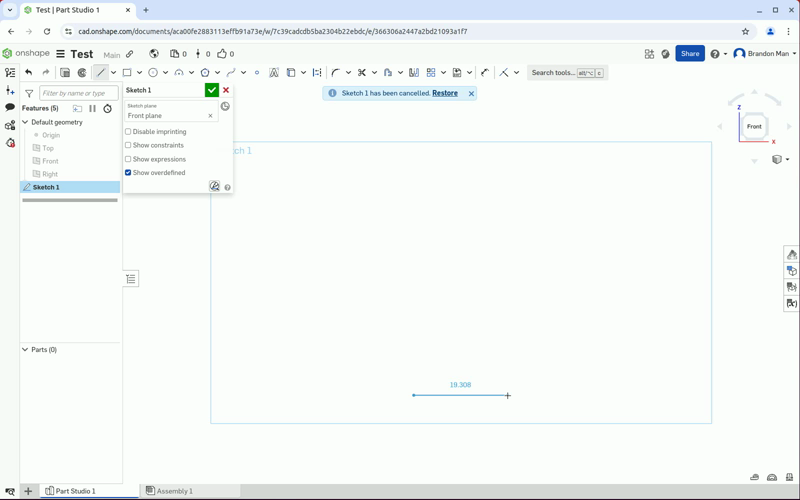
key_down(shift)
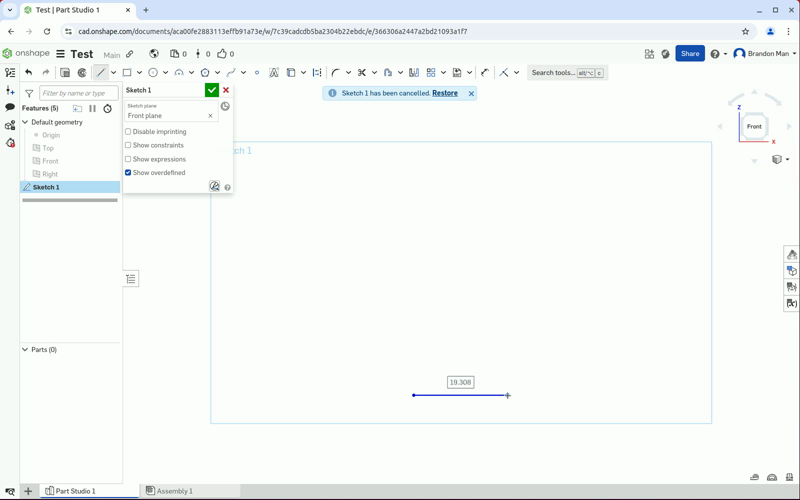
mouse_move(537, 395)
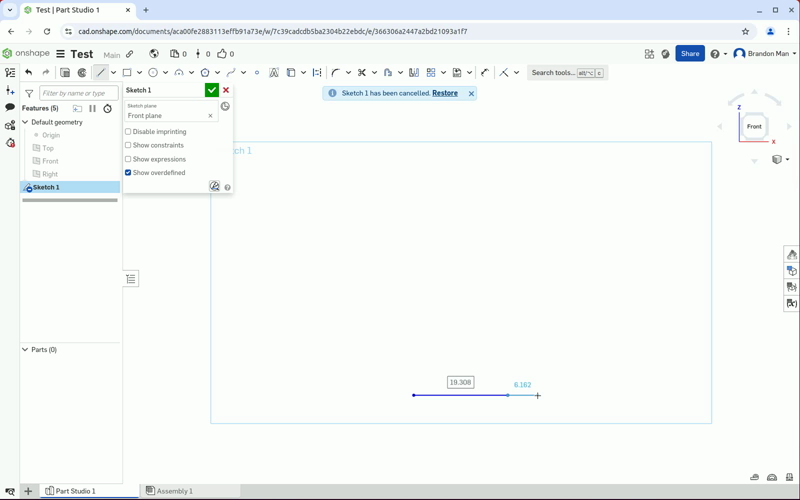
mouse_move(507, 363)
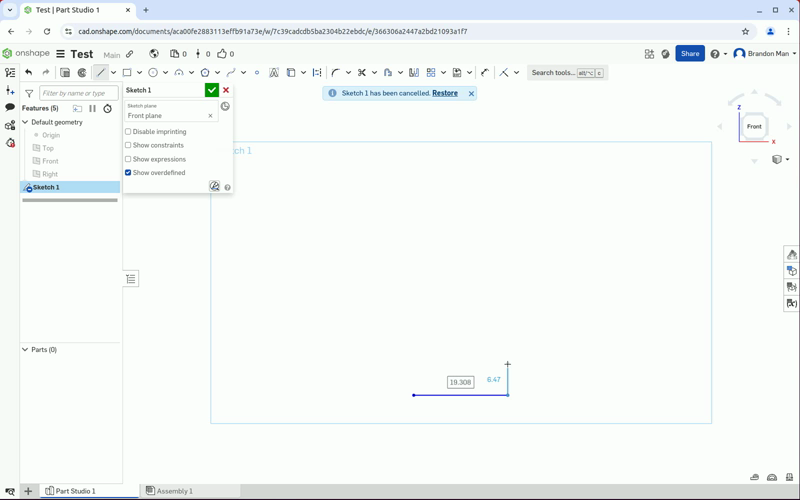
click(507, 363)
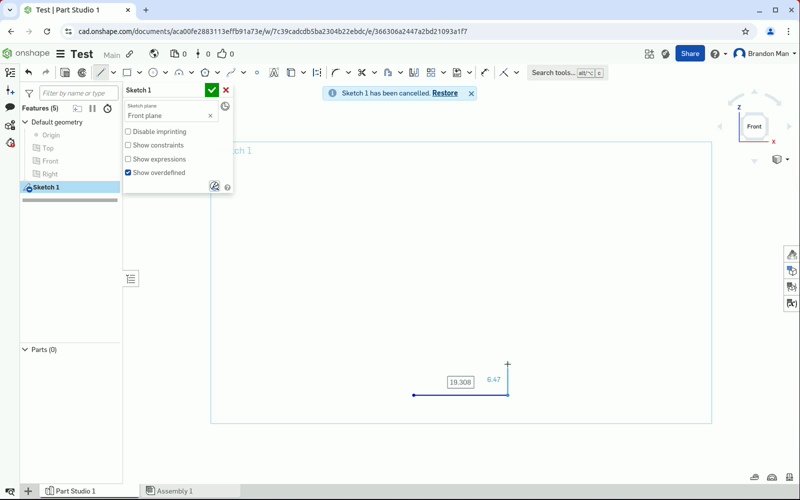
key_up(shift)
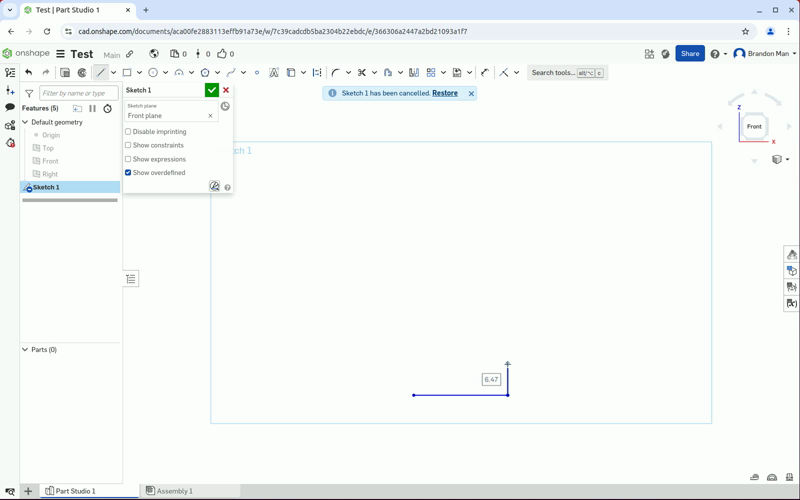
key(esc)
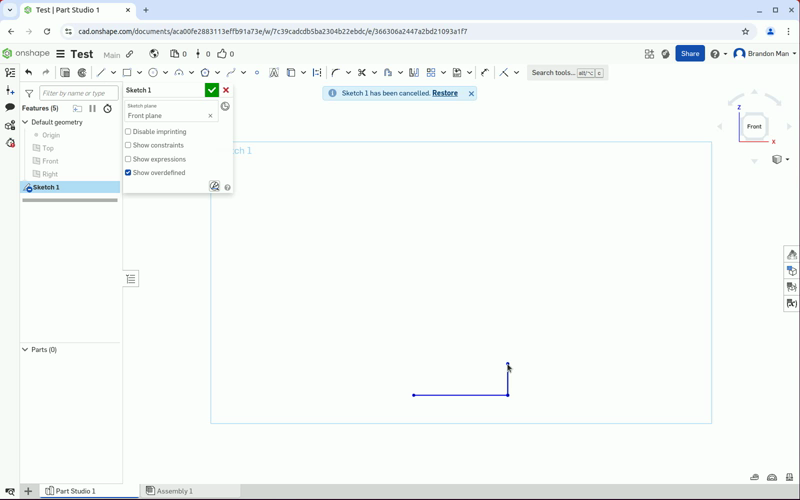
key(a)
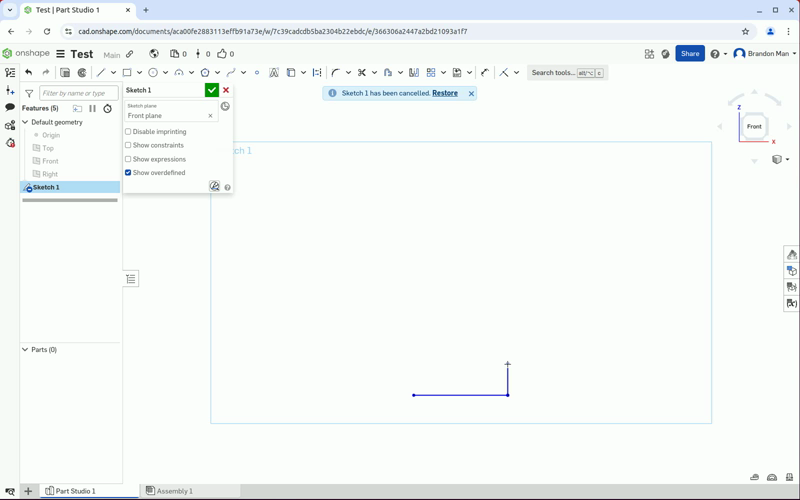
mouse_move(507, 363)
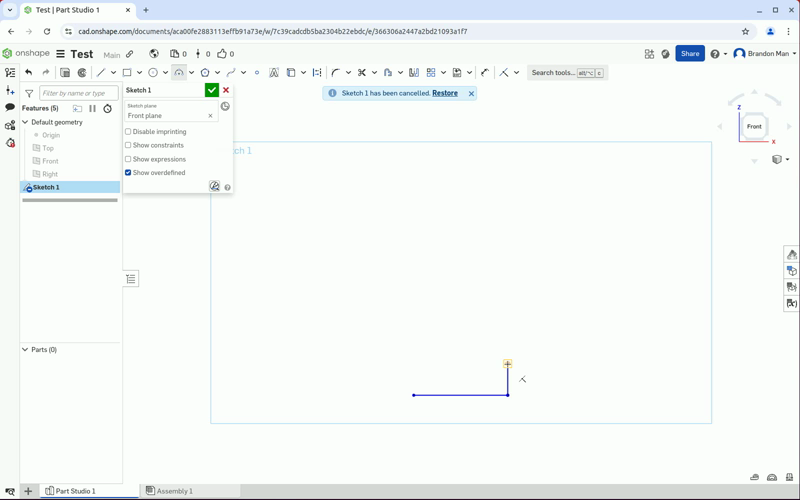
click(507, 363)
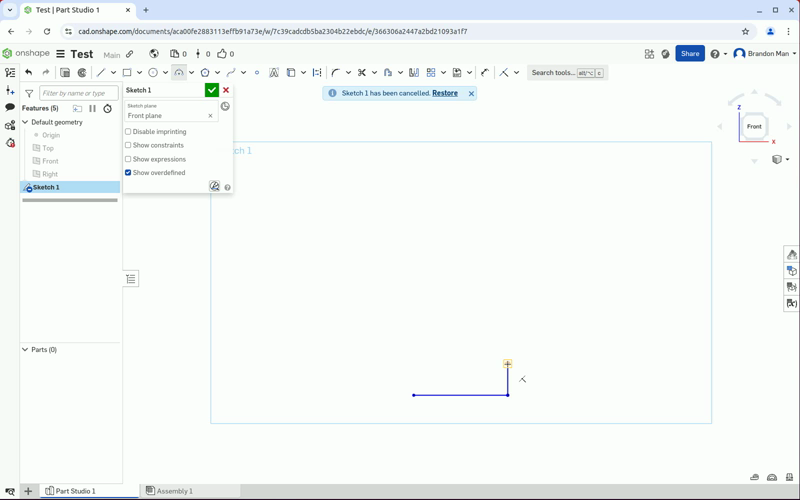
key_down(shift)
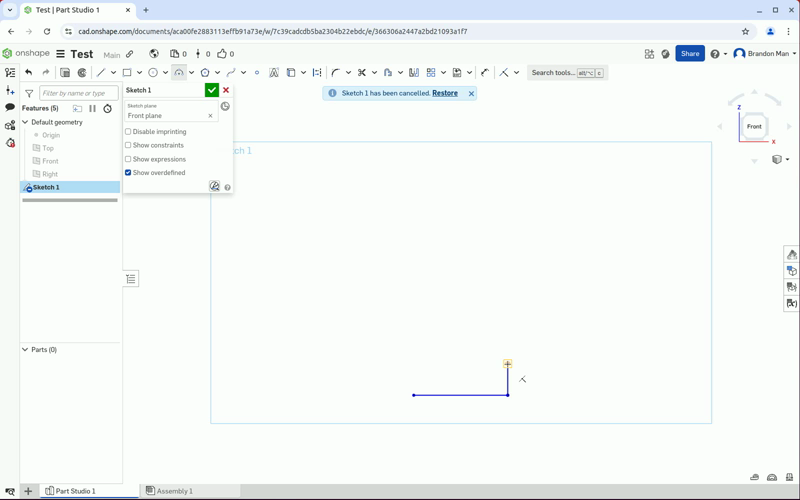
mouse_move(413, 363)
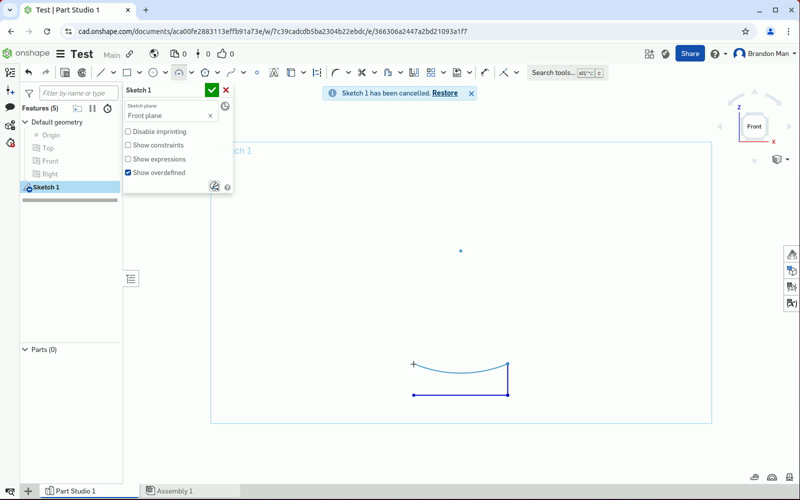
click(413, 363)
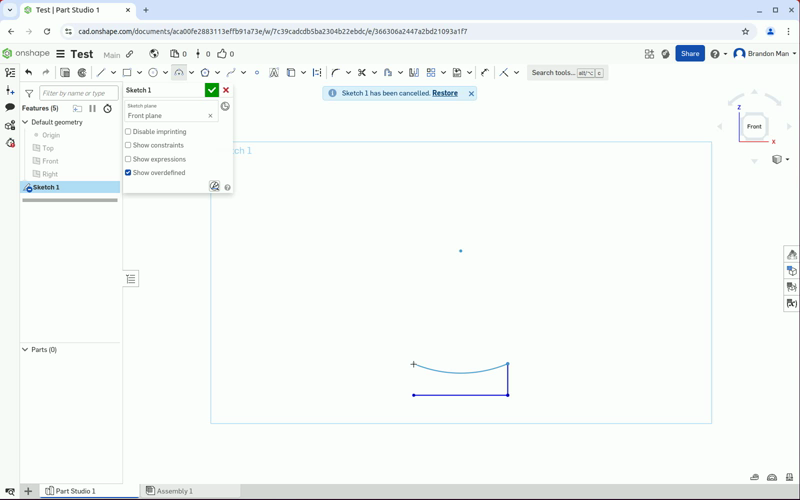
mouse_move(461, 376)
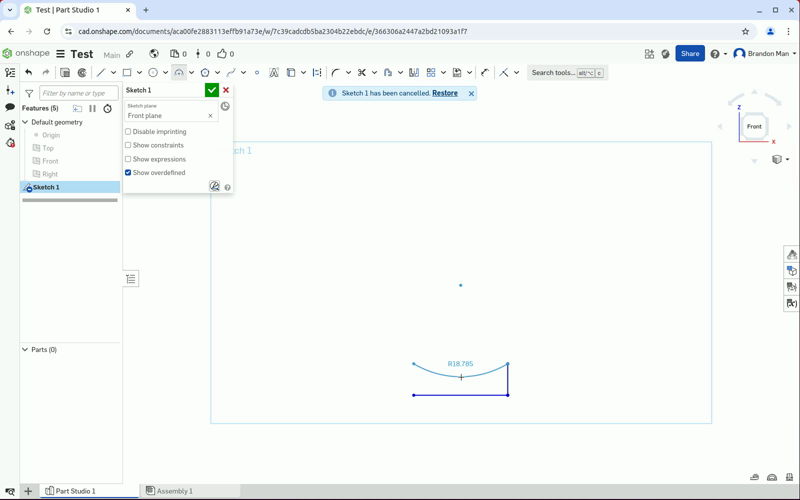
click(461, 376)
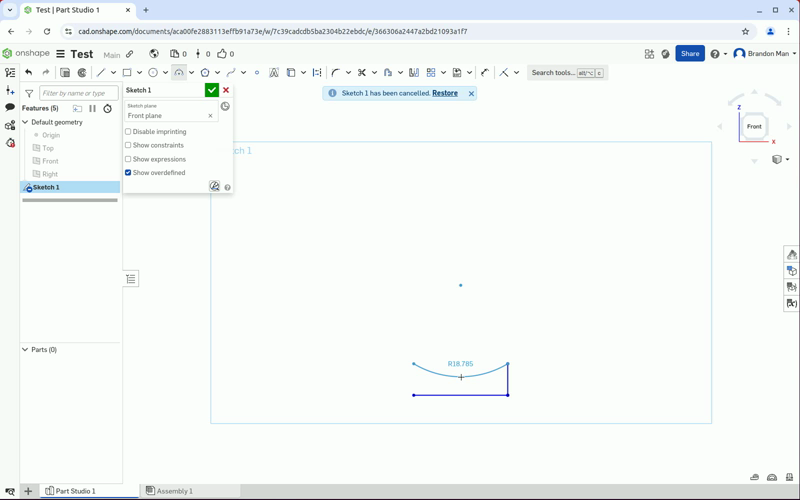
key_up(shift)
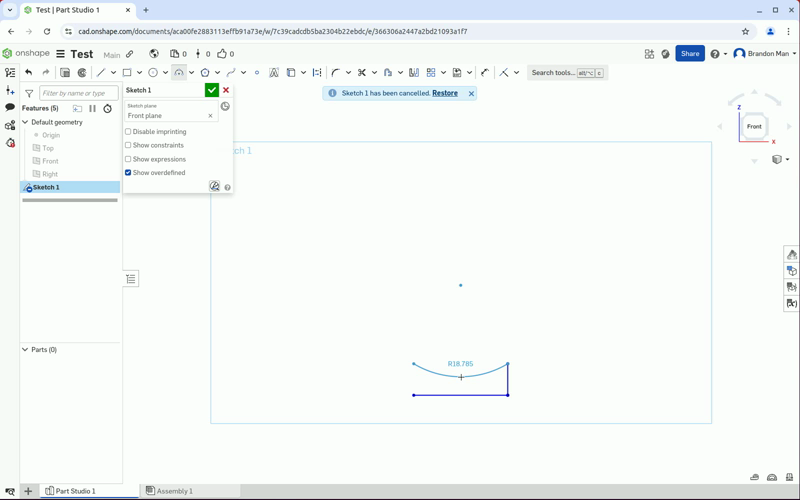
key(esc)
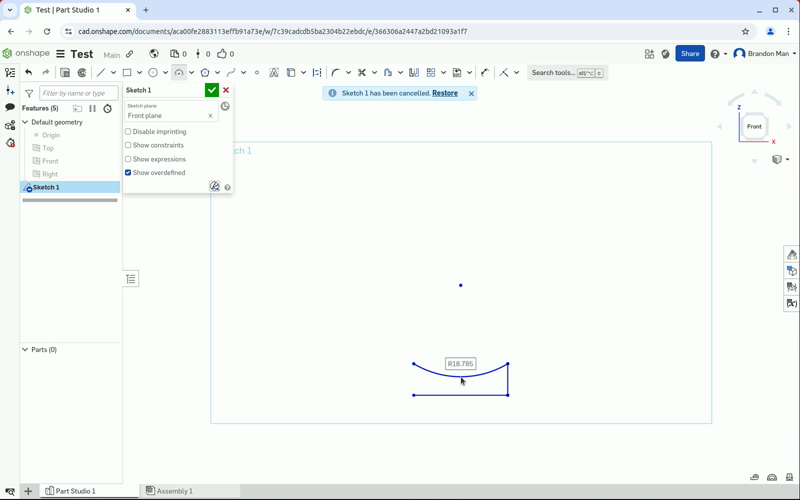
key(l)
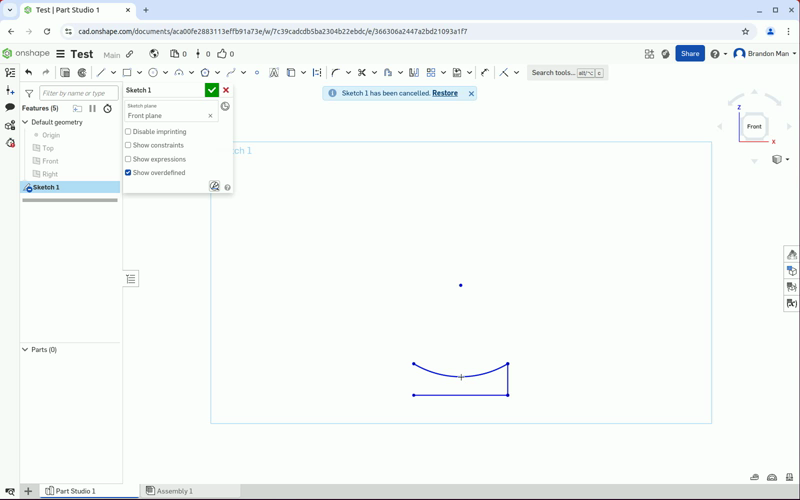
mouse_move(413, 363)
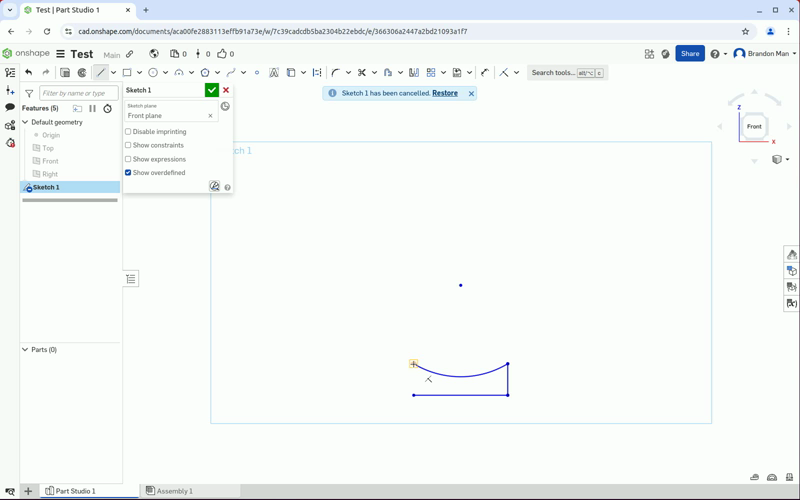
click(413, 363)
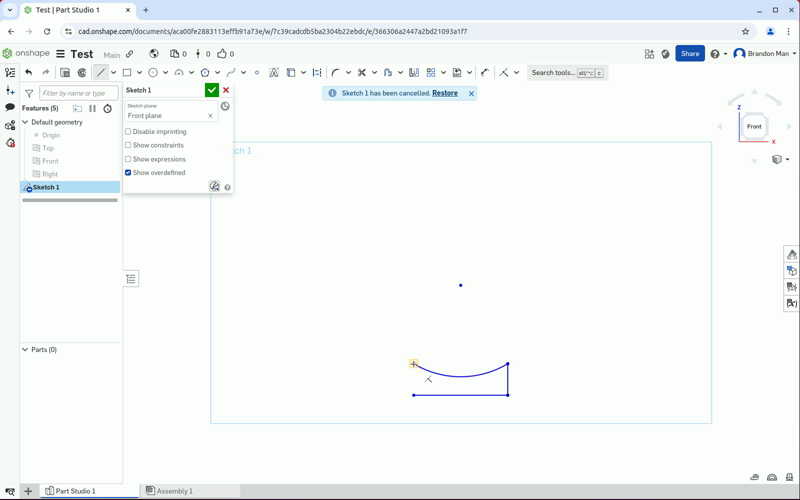
mouse_move(444, 363)
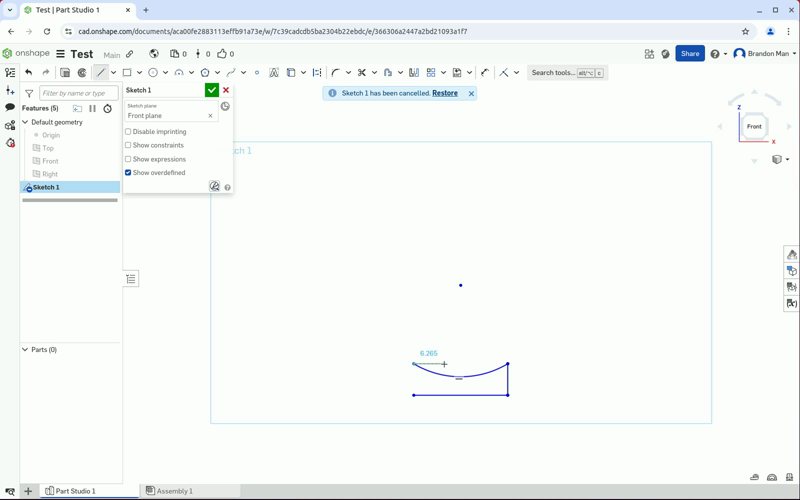
key_down(shift)
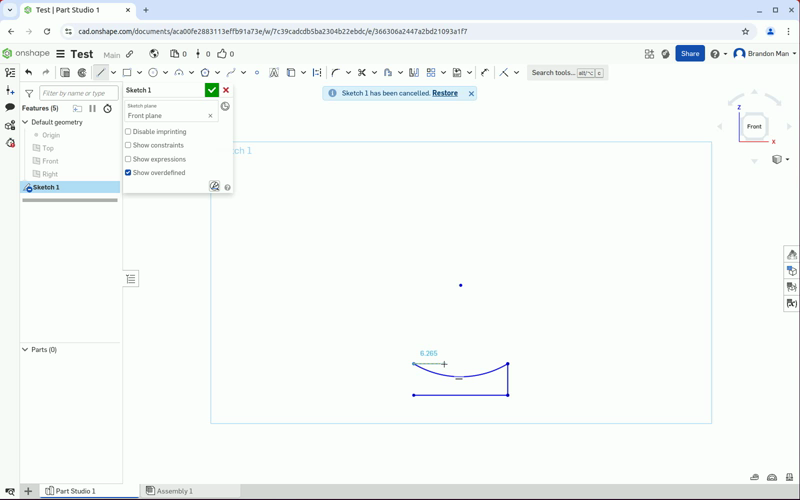
mouse_move(413, 395)
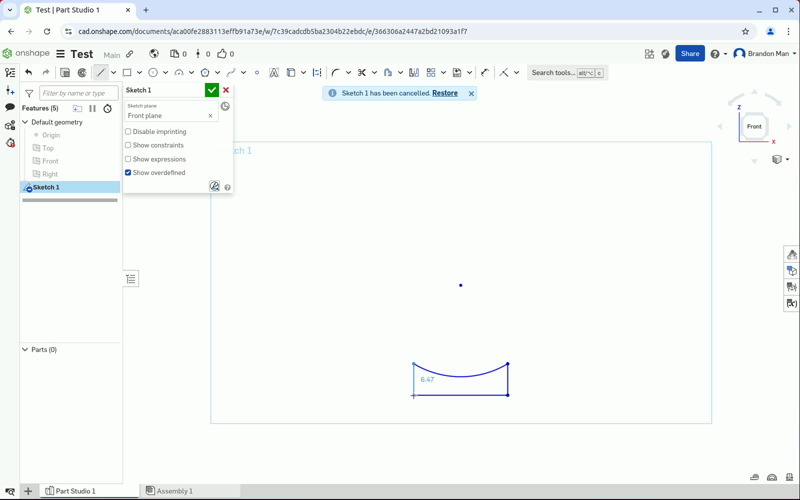
key_up(shift)
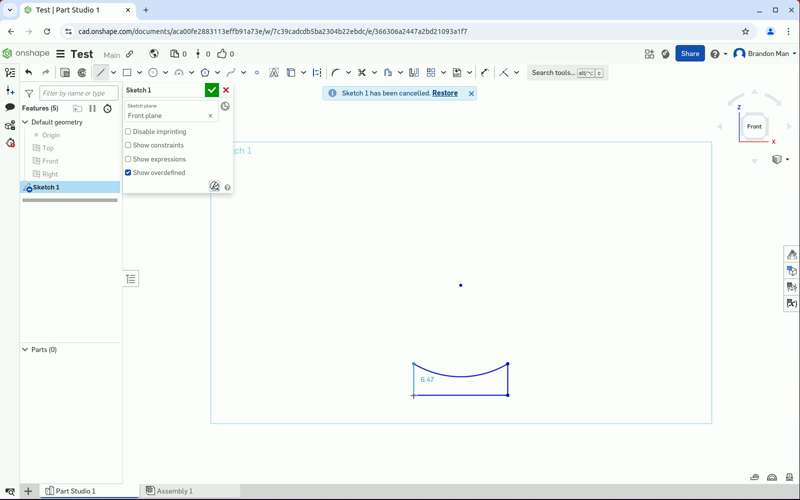
click(413, 395)
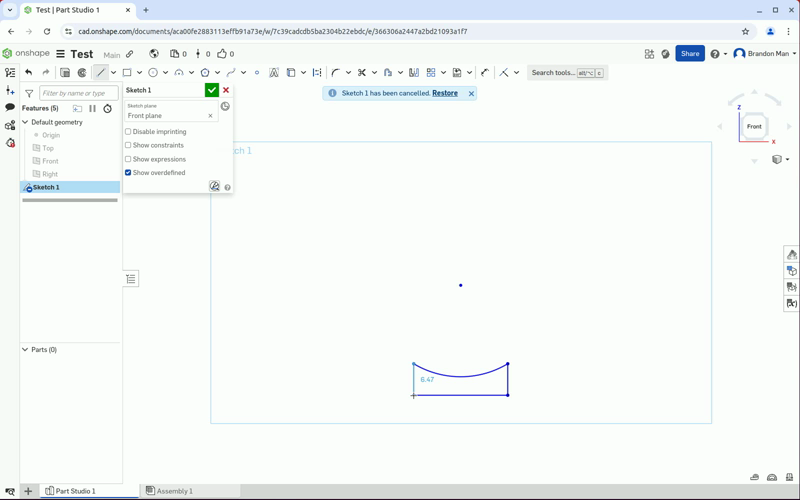
key(esc)
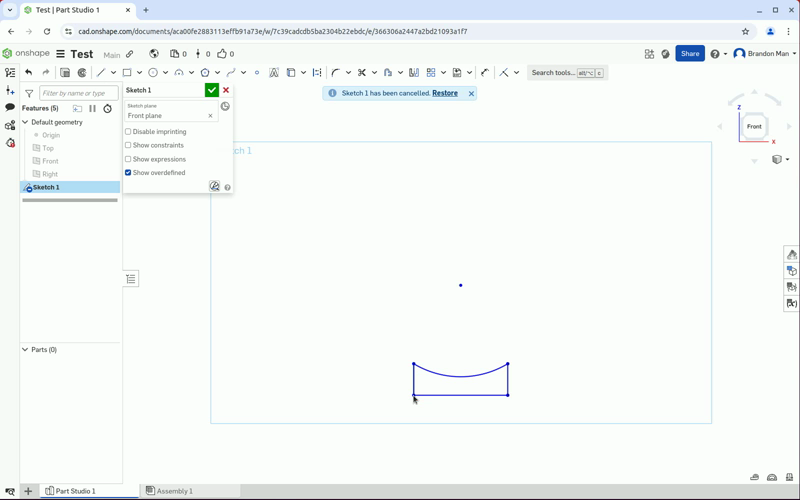
mouse_move(505, 375)
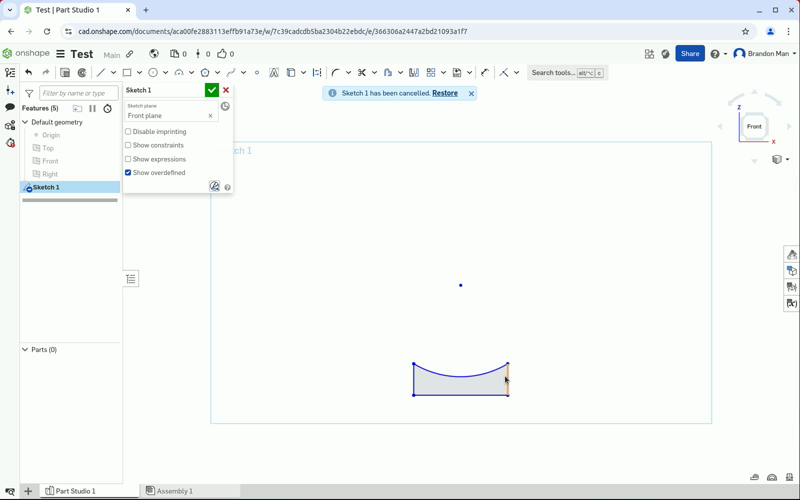
click(505, 375)
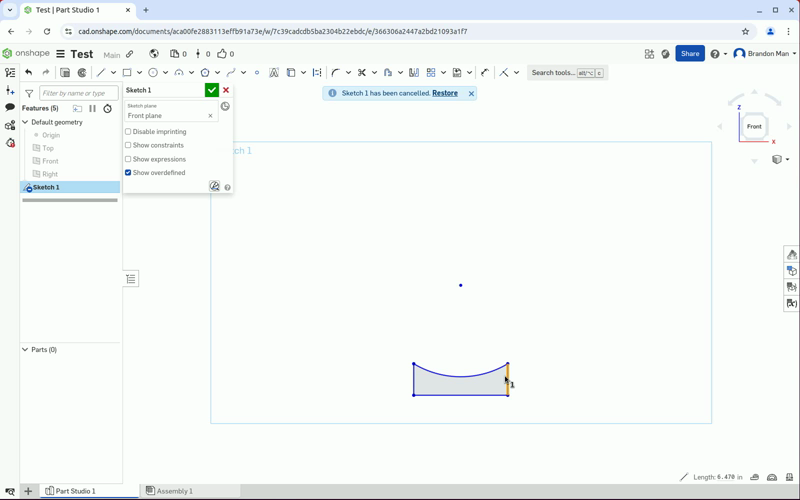
mouse_move(73, 352)
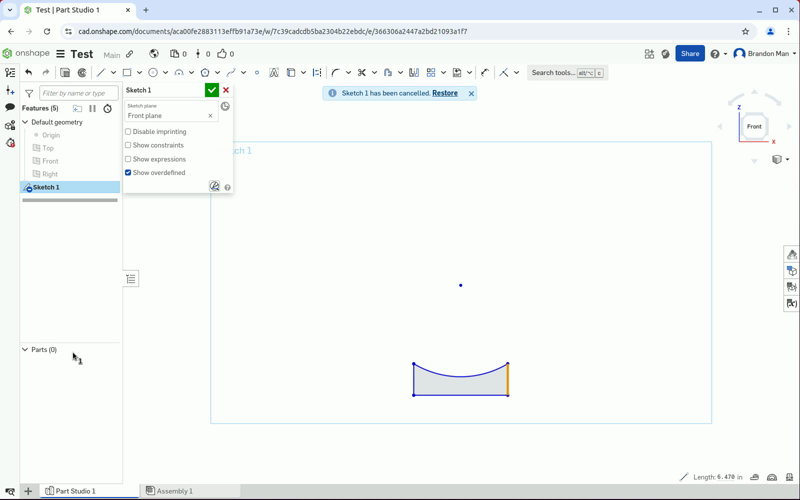
key(shift+y)
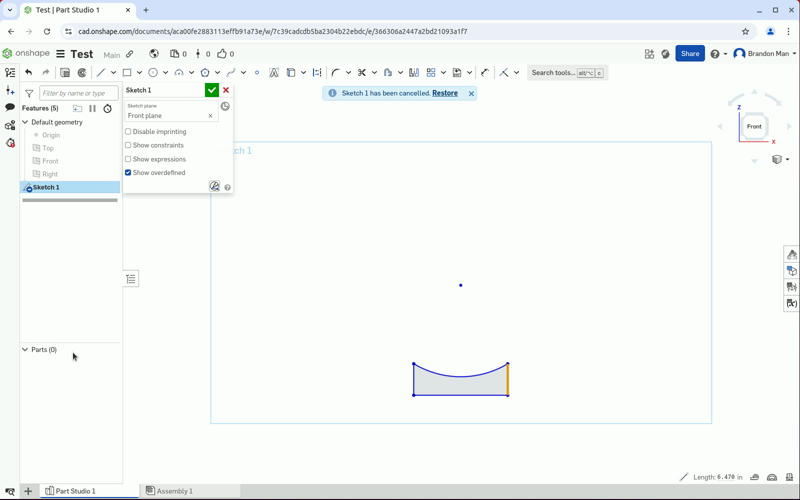
key(shift+e)
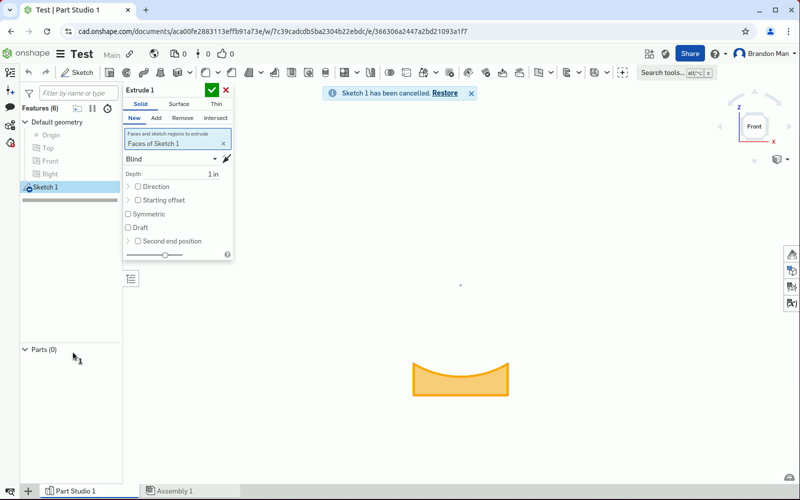
mouse_move(143, 106)
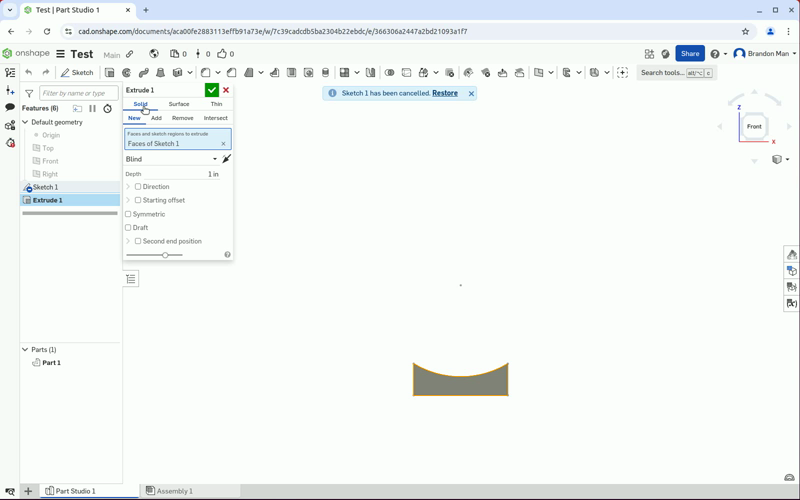
click(143, 106)
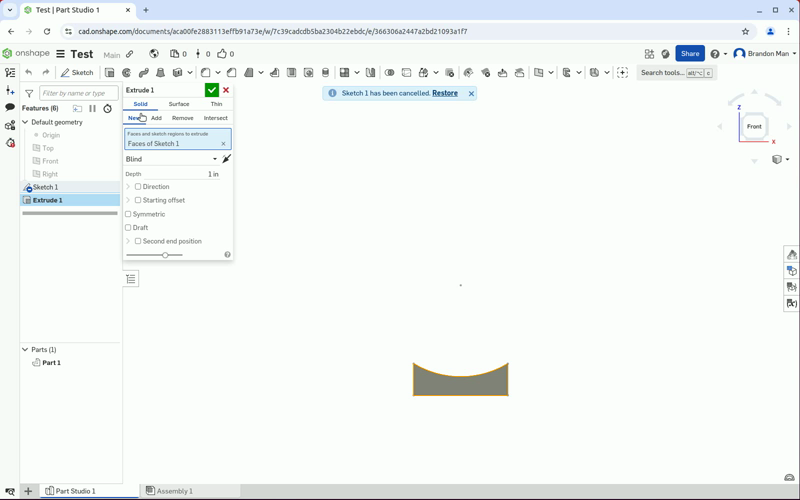
mouse_move(137, 120)
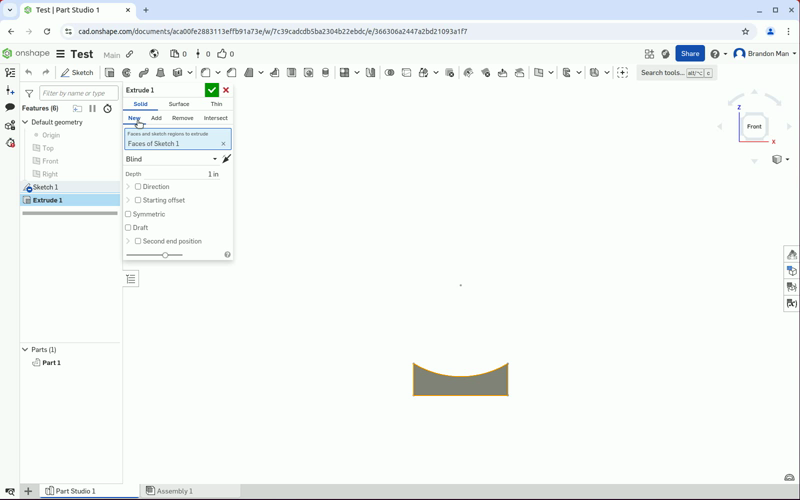
click(137, 120)
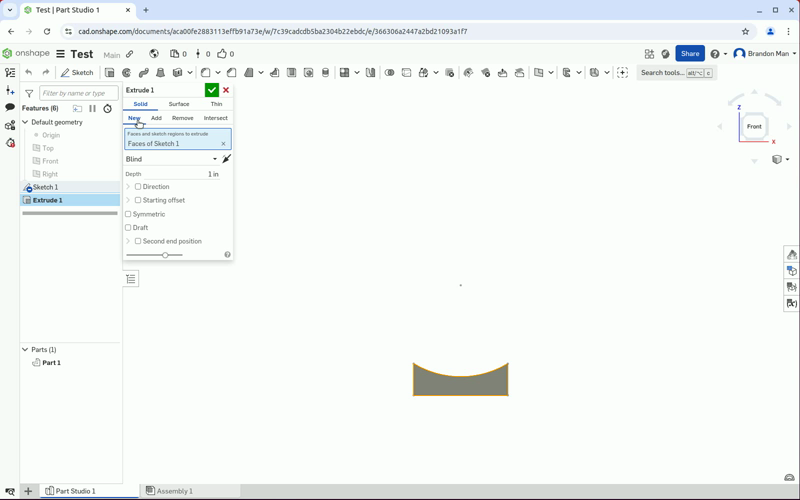
key(tab, 4)
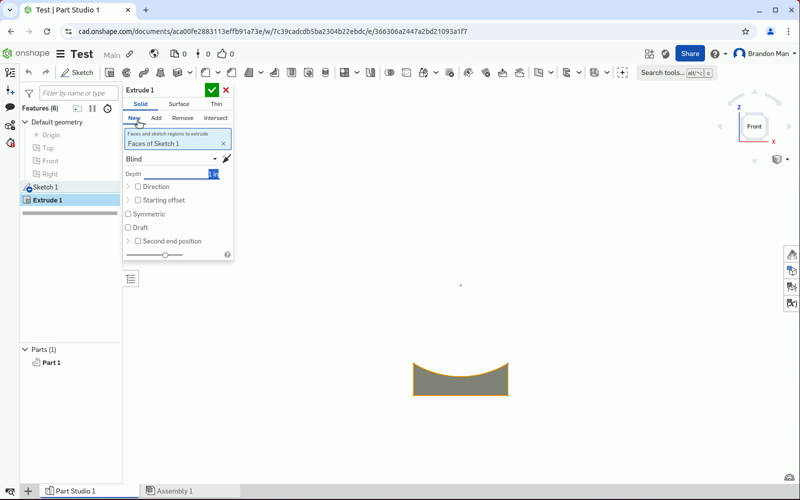
text(-23.108)
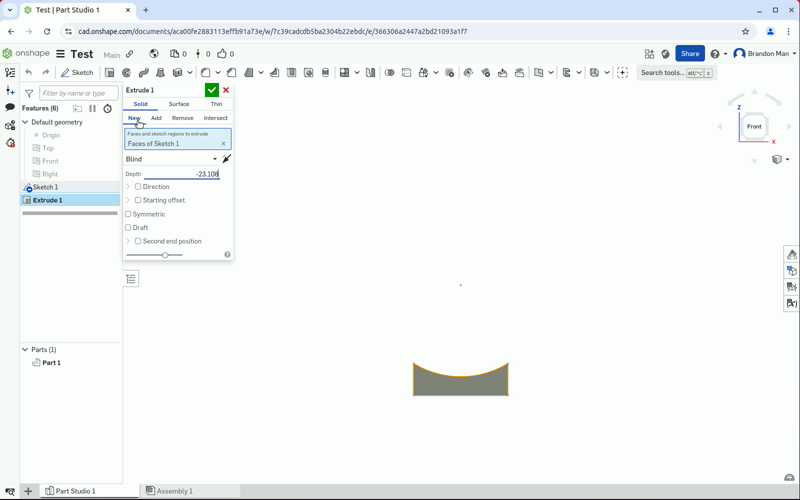
key(enter)
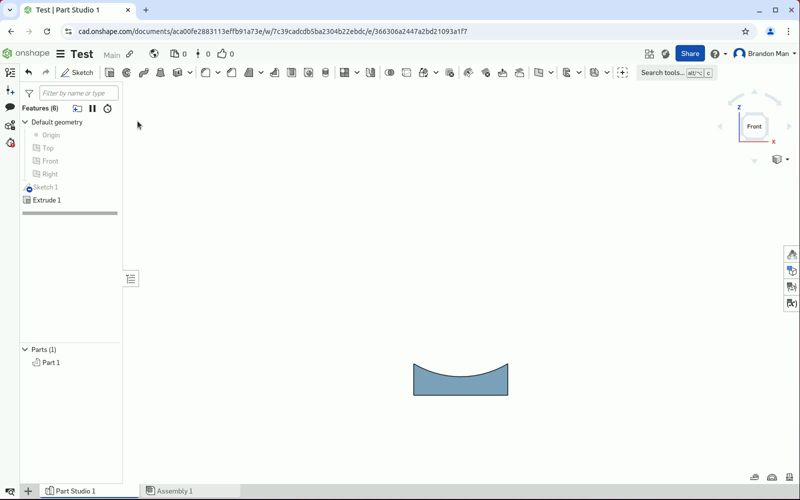
key(shift+h)
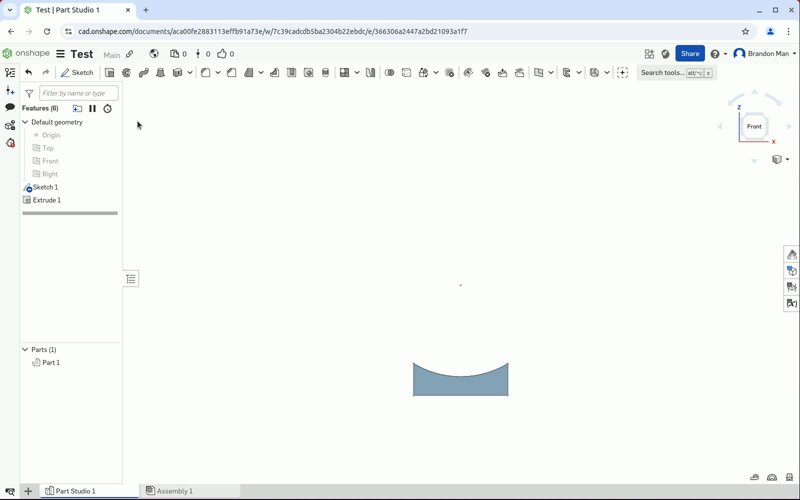
key(shift+h)
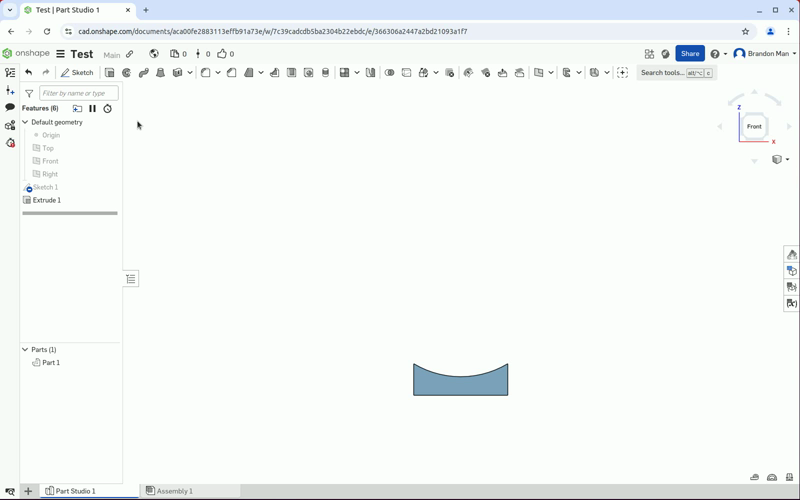
mouse_move(73, 189)
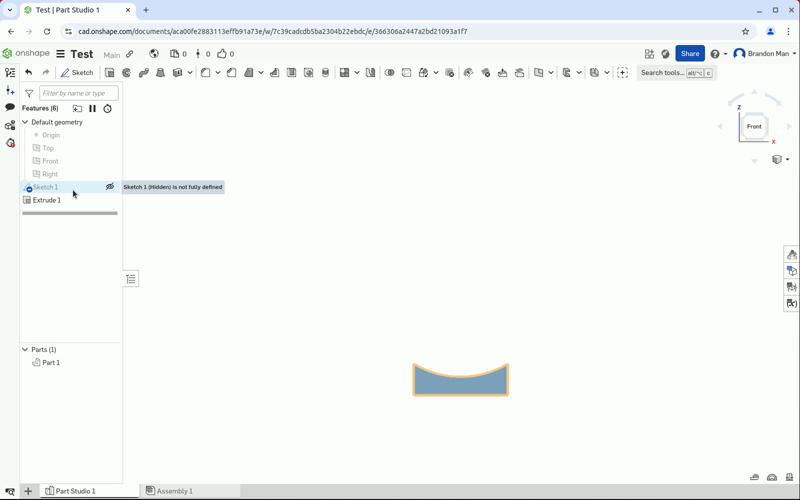
click(73, 189)
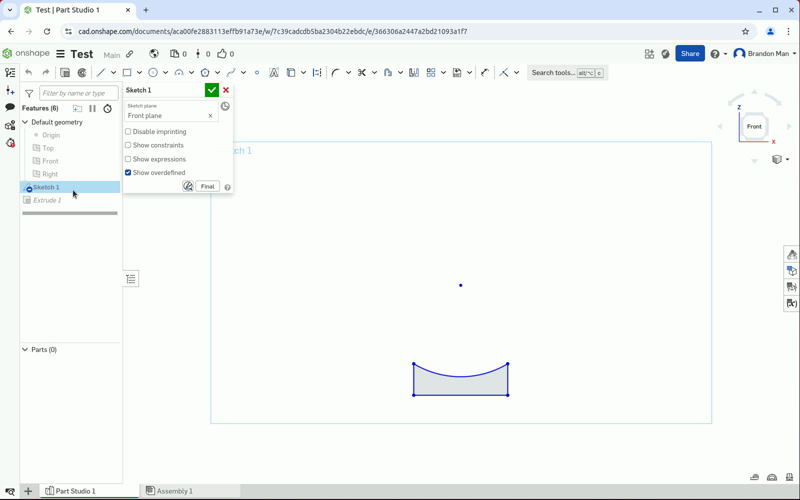
mouse_move(229, 92)
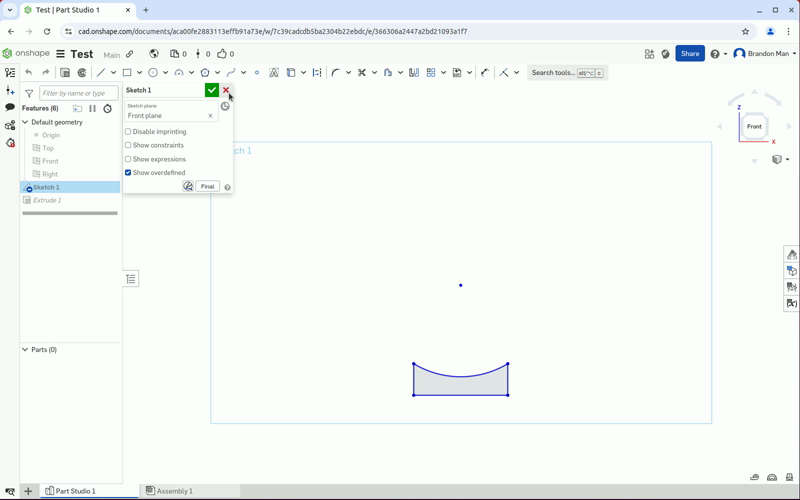
click(229, 92)
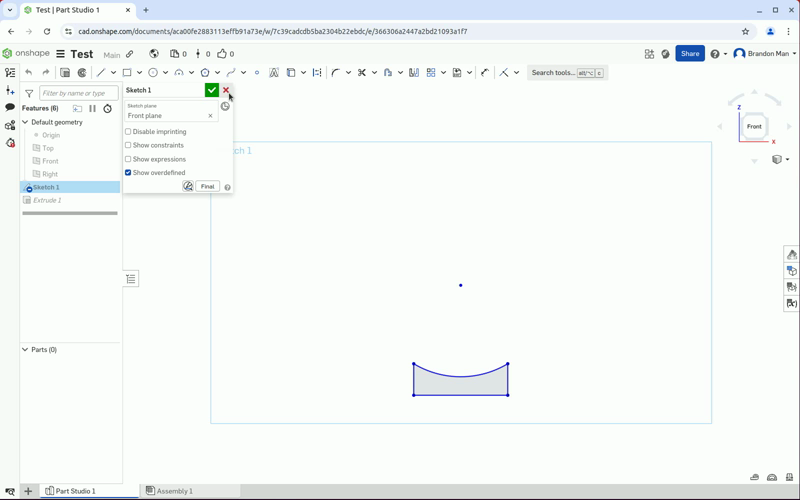
key(shift+s)
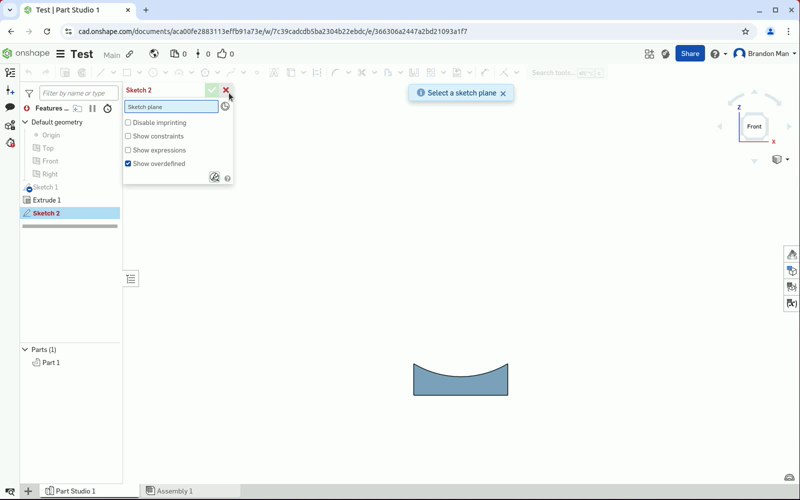
mouse_move(73, 163)
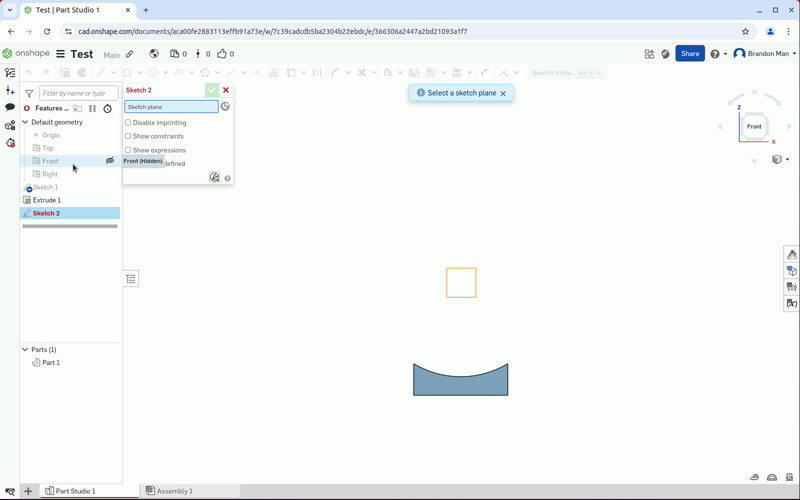
click(73, 163)
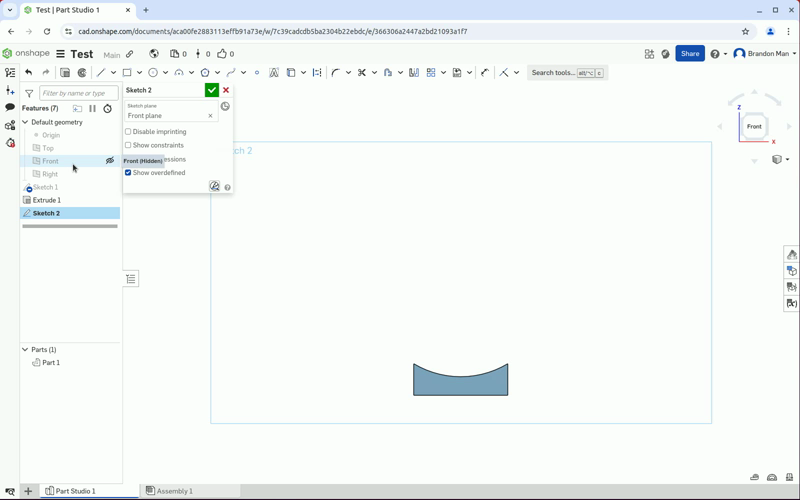
mouse_move(73, 352)
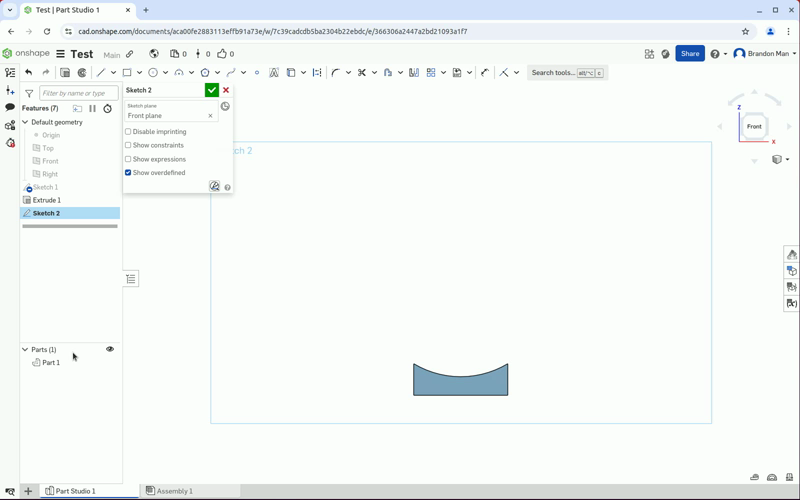
key(y)
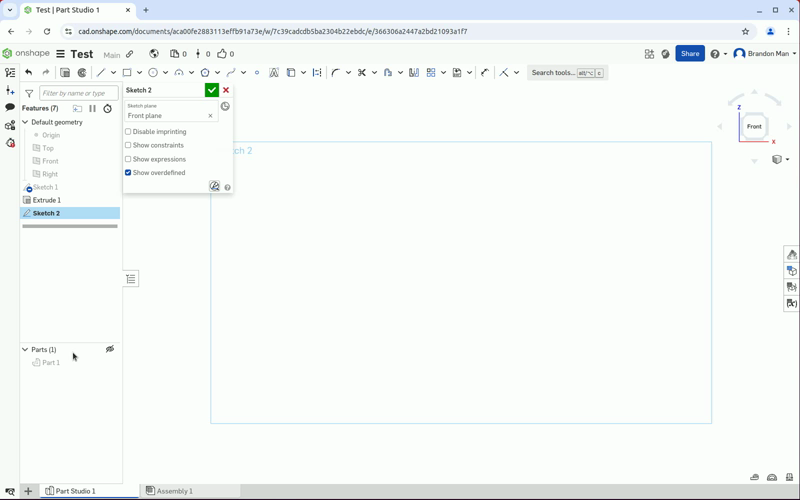
key(a)
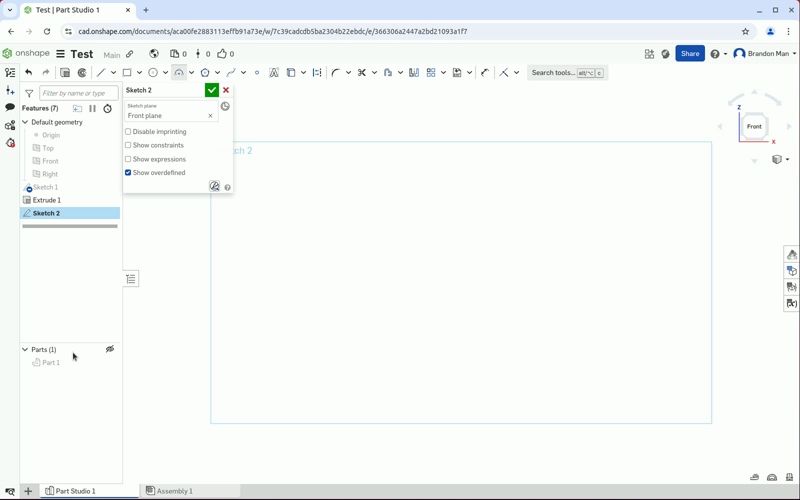
key_down(shift)
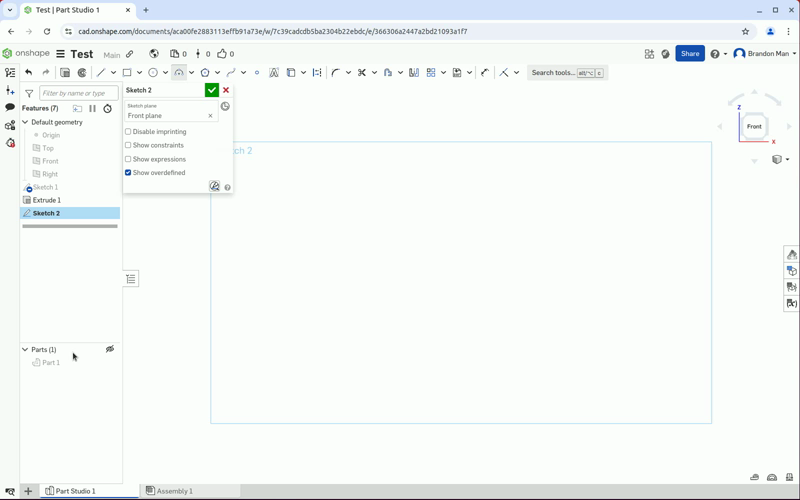
mouse_move(507, 363)
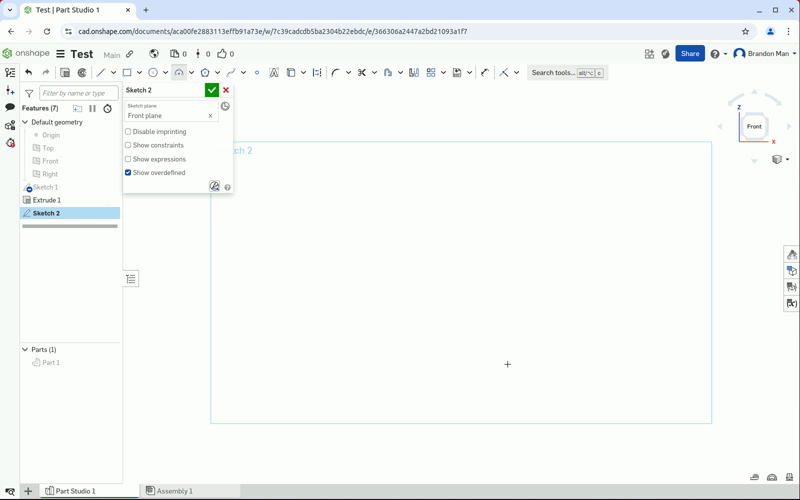
click(507, 363)
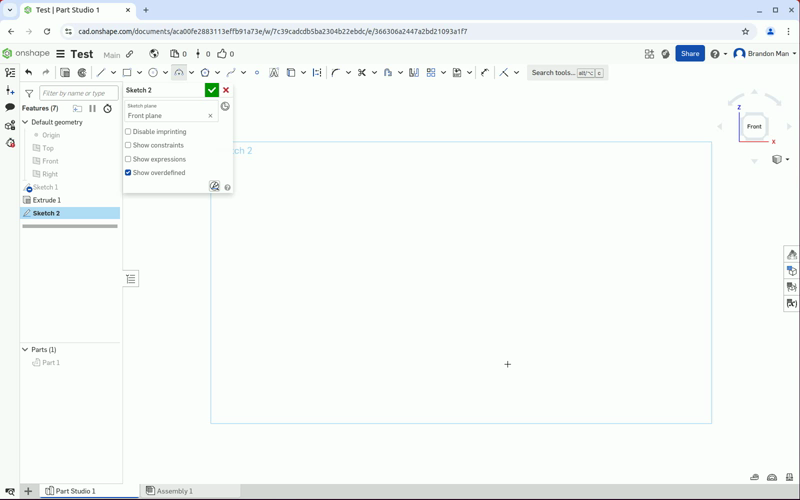
key_up(shift)
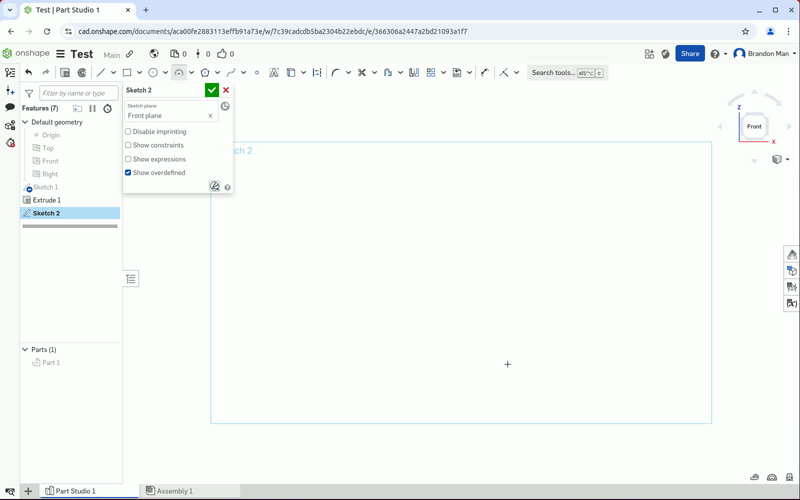
key_down(shift)
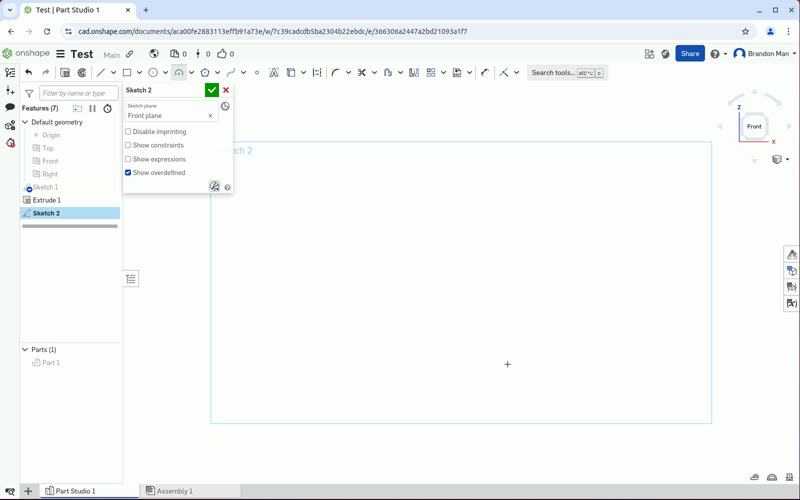
mouse_move(554, 273)
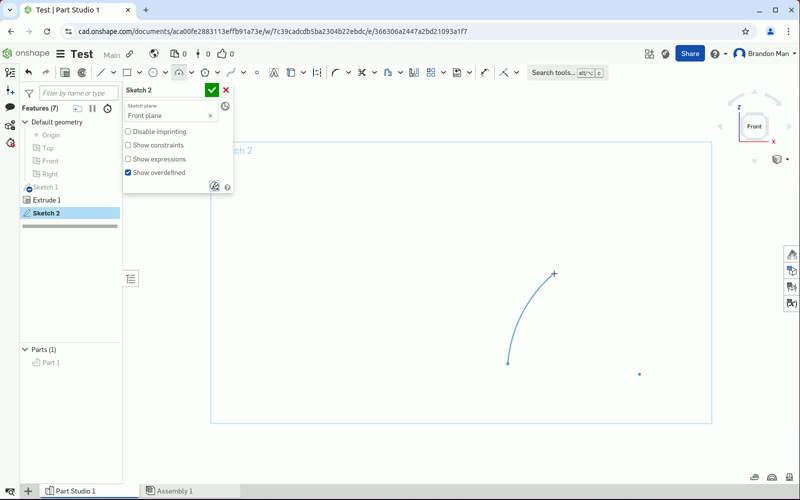
click(554, 273)
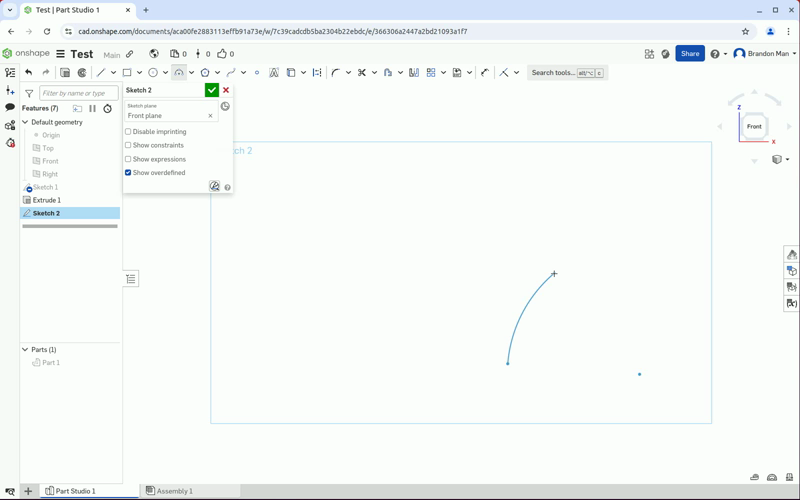
mouse_move(544, 325)
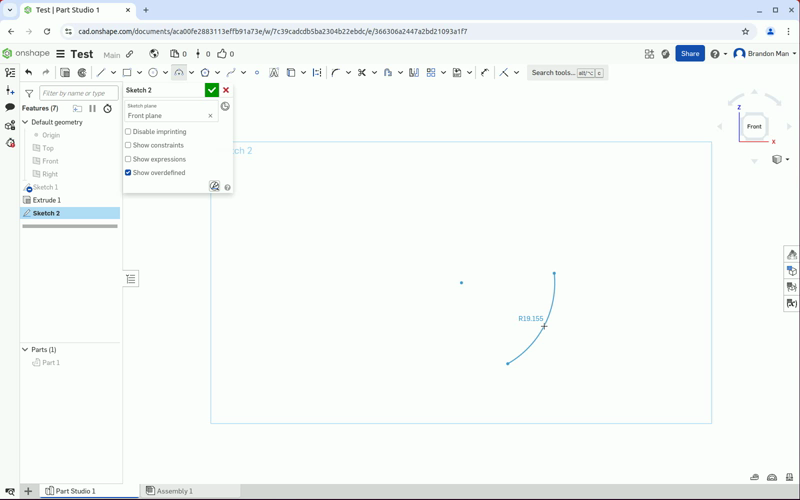
click(544, 325)
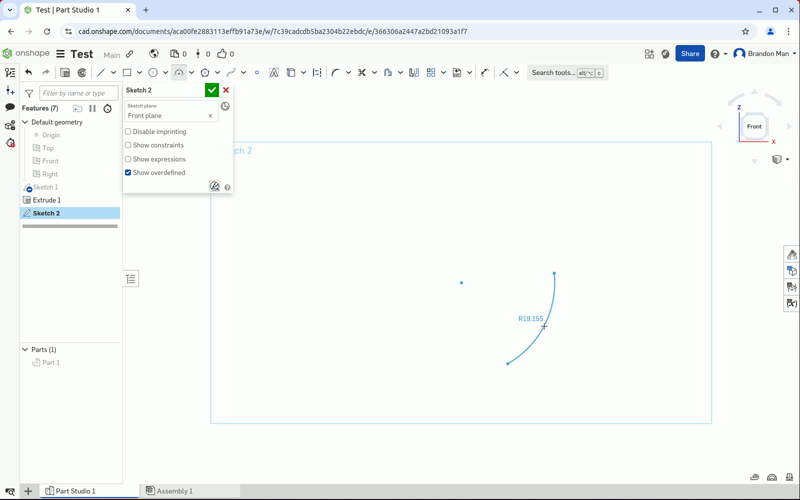
key_up(shift)
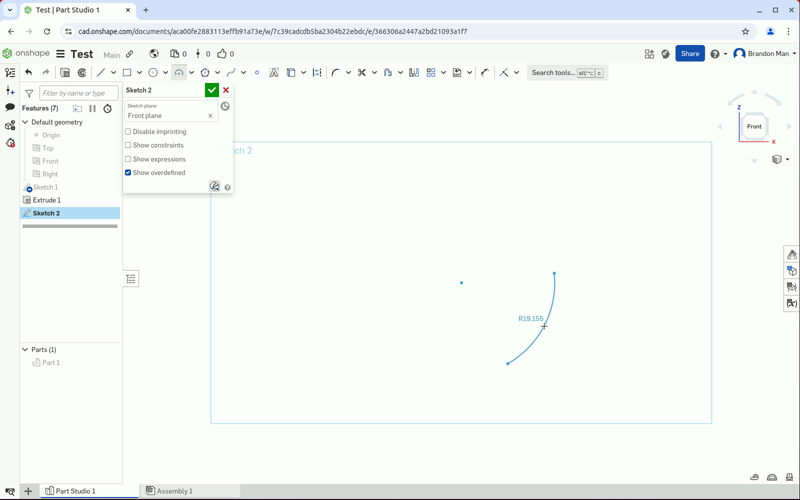
key(esc)
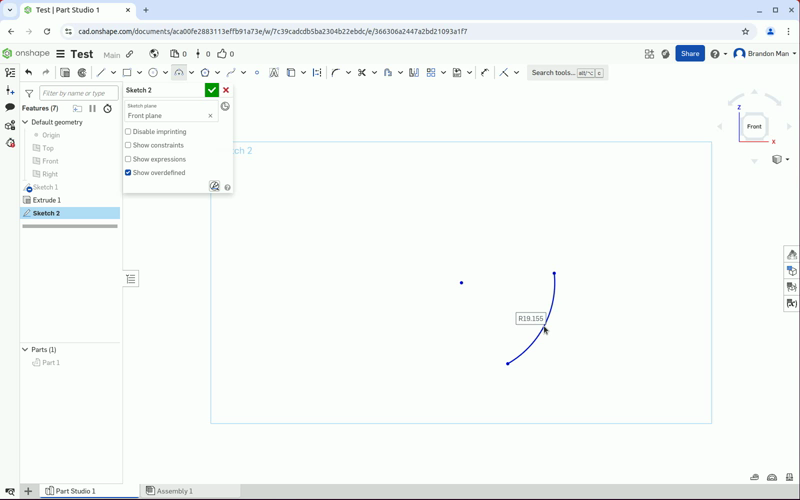
key(l)
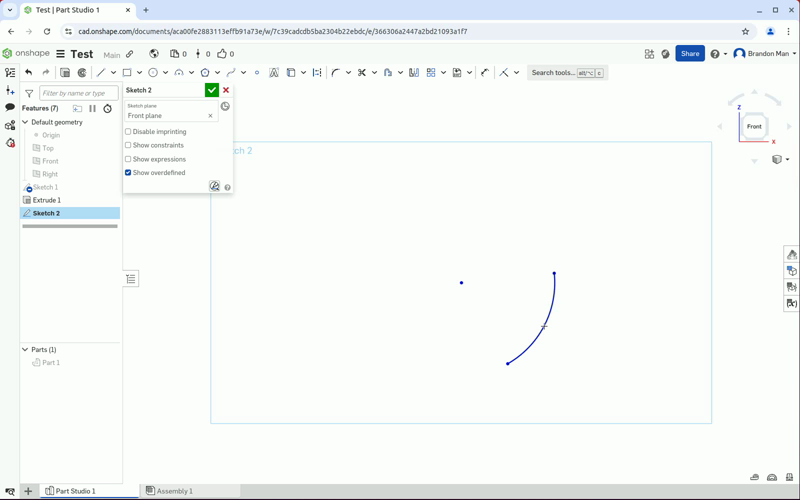
mouse_move(554, 273)
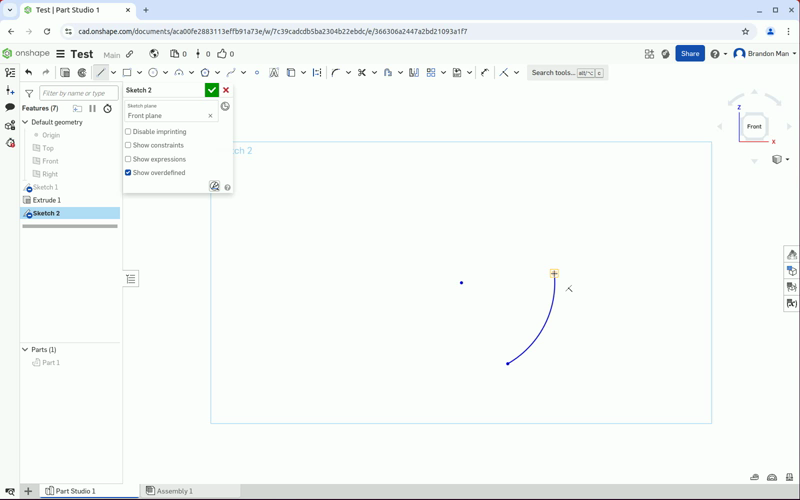
click(554, 273)
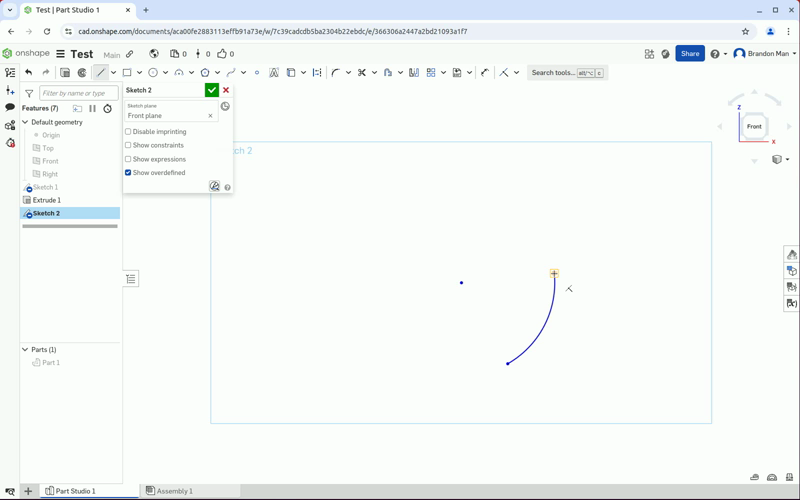
key_down(shift)
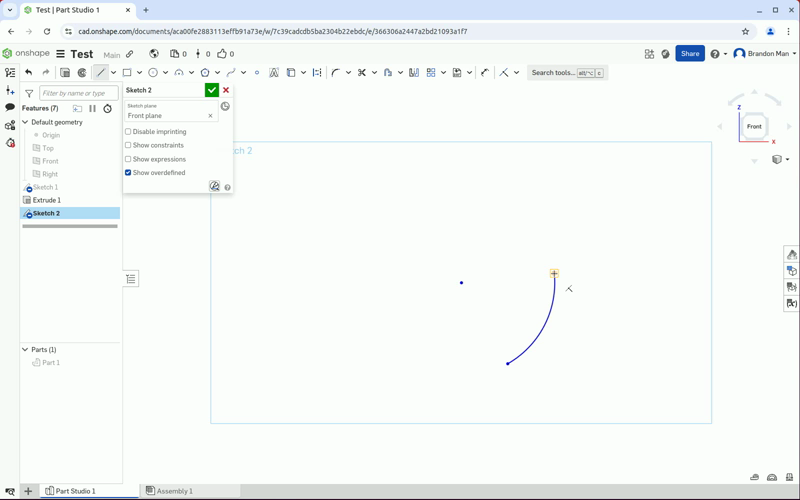
mouse_move(584, 273)
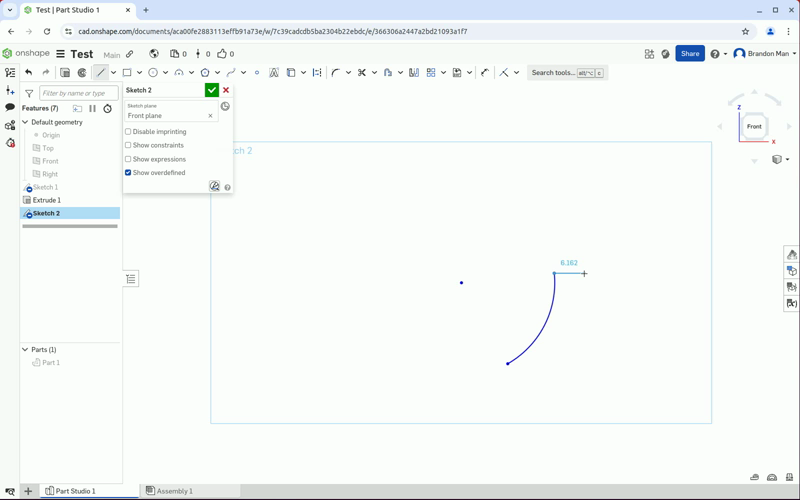
mouse_move(535, 273)
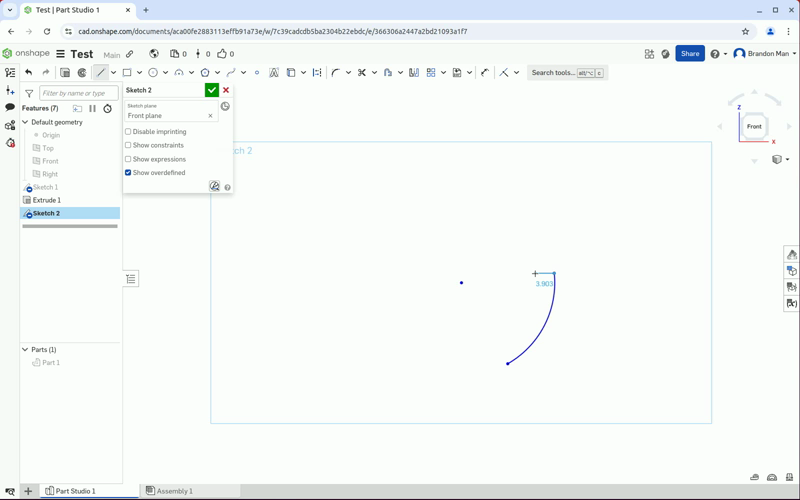
click(535, 273)
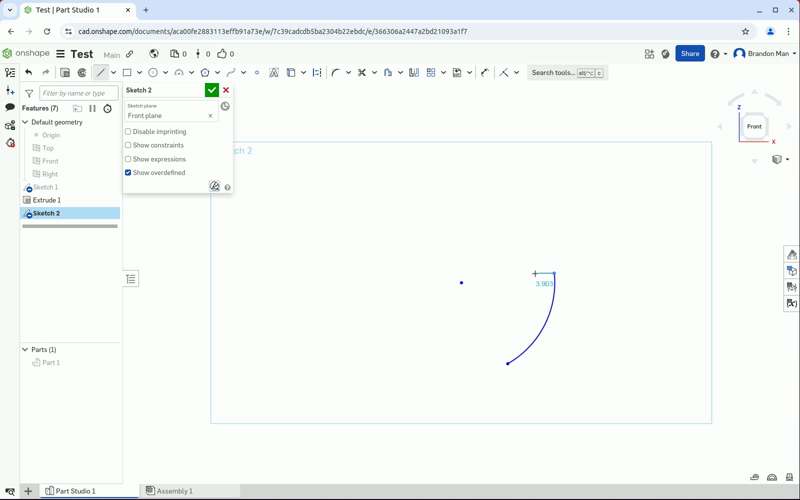
key_up(shift)
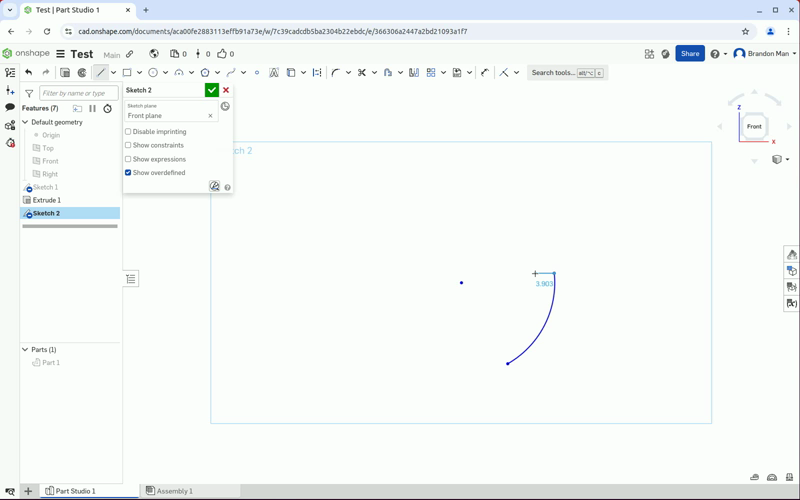
key(esc)
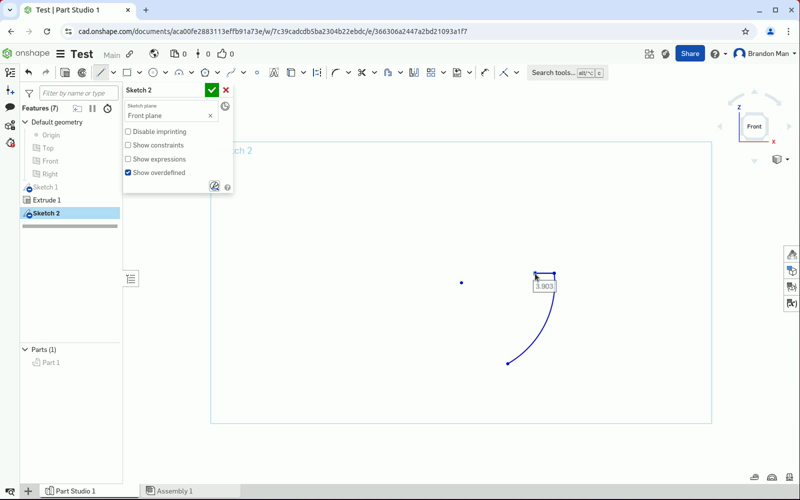
key(a)
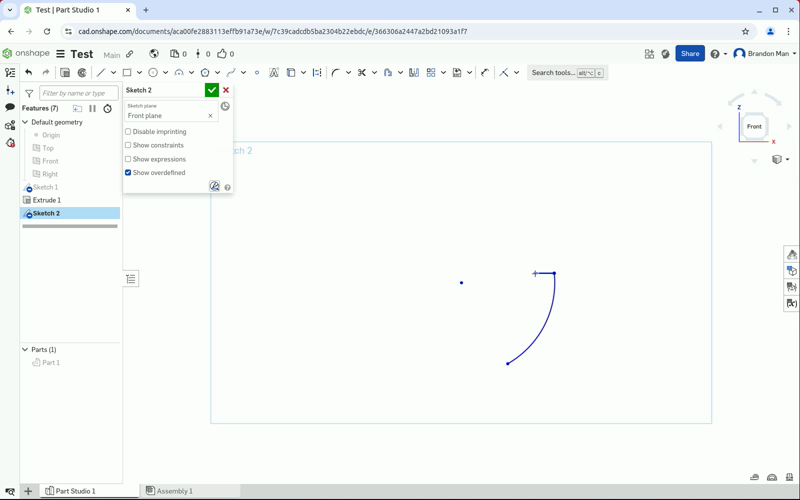
mouse_move(535, 273)
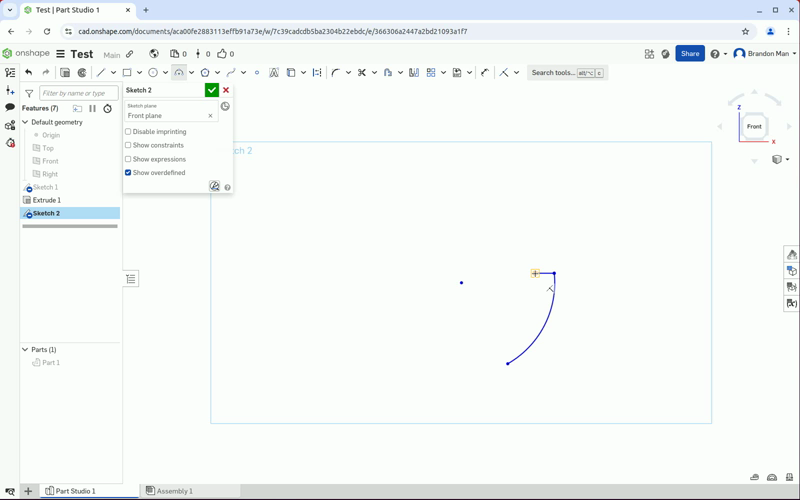
click(535, 273)
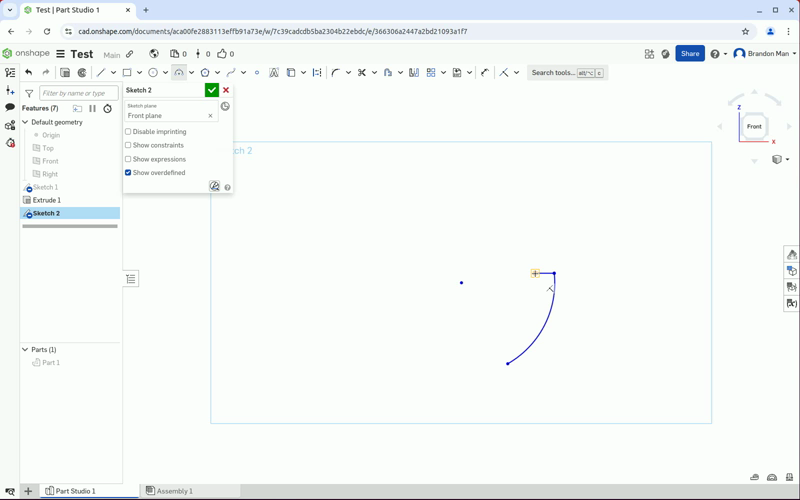
key_down(shift)
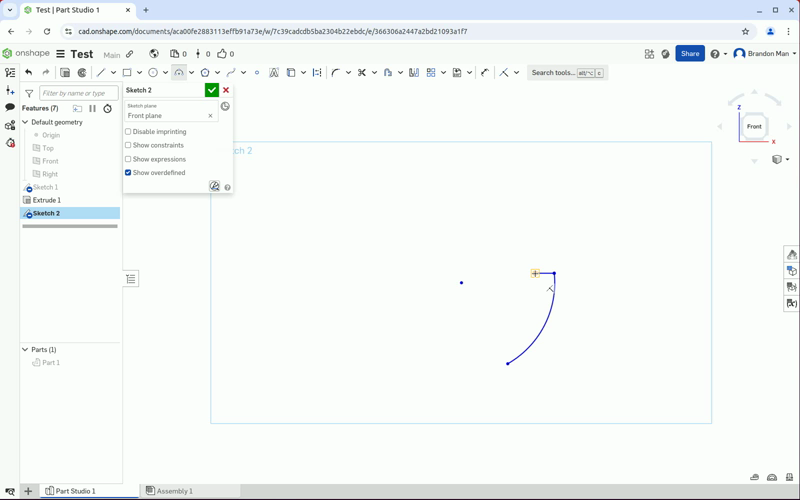
mouse_move(507, 340)
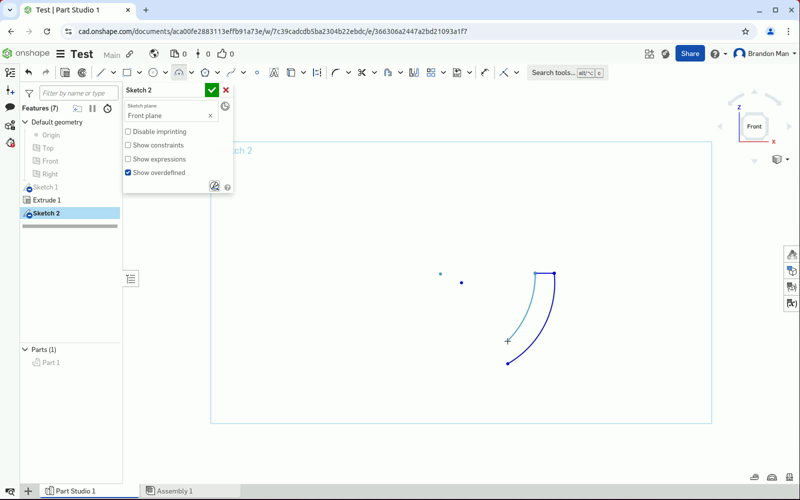
click(507, 340)
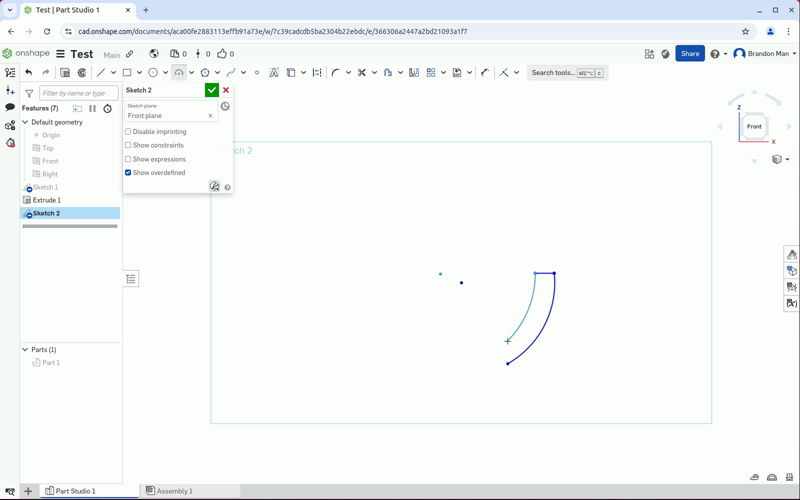
mouse_move(530, 310)
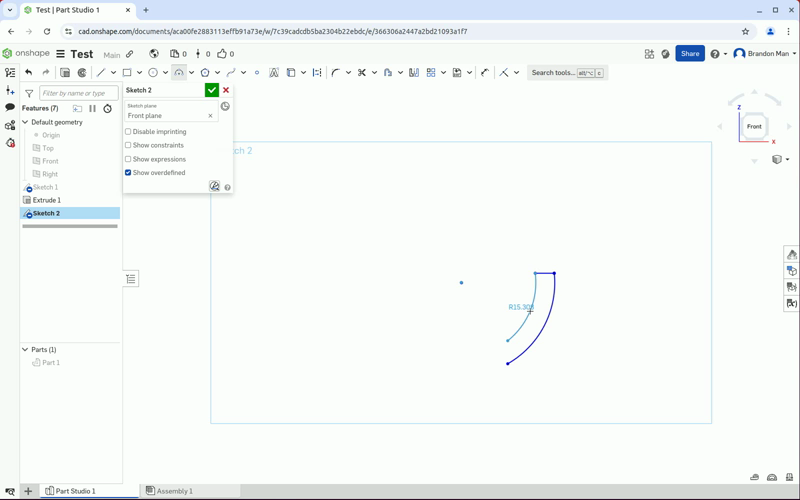
click(530, 310)
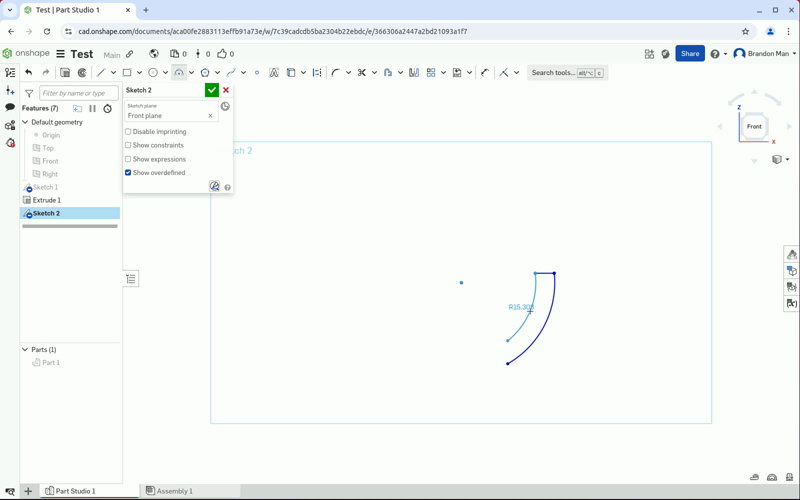
key_up(shift)
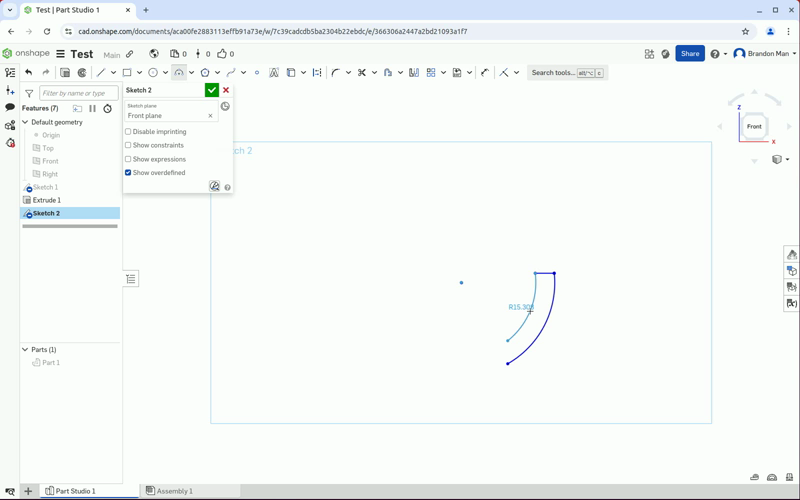
key(esc)
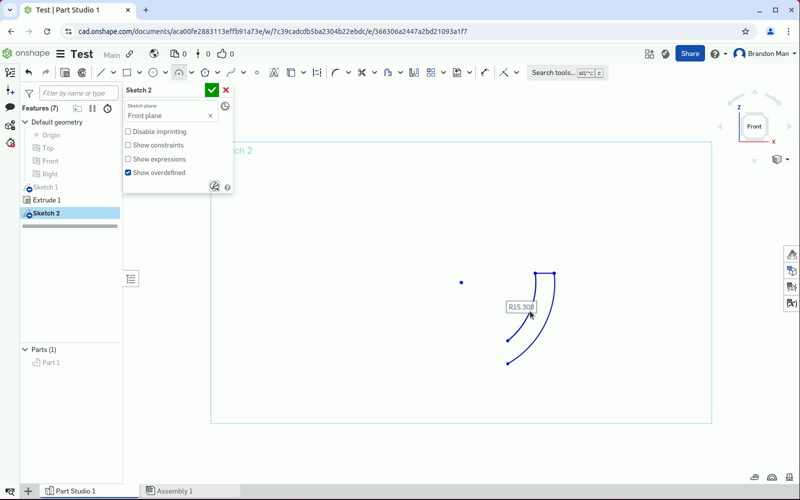
key(l)
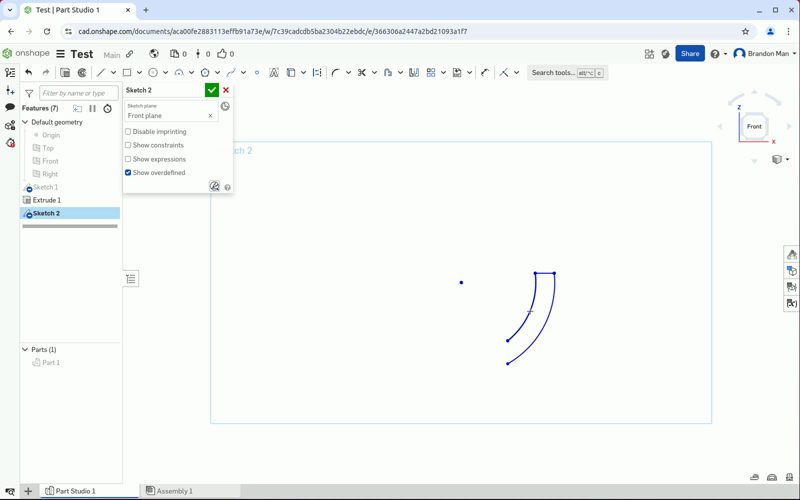
mouse_move(507, 340)
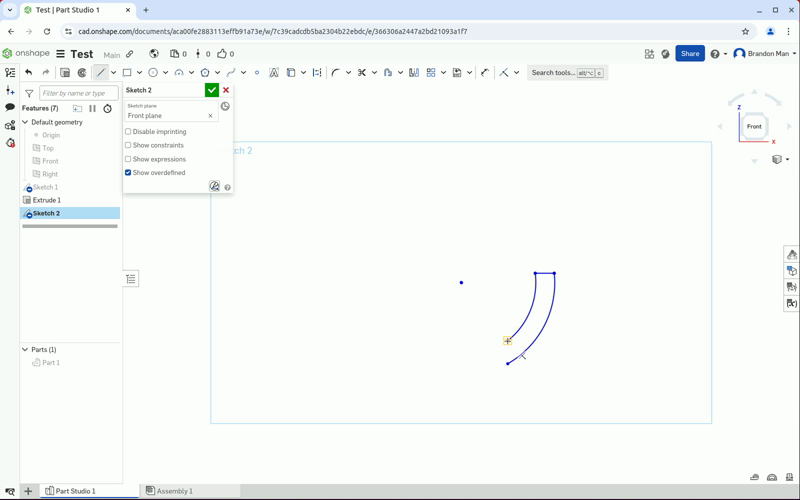
click(507, 340)
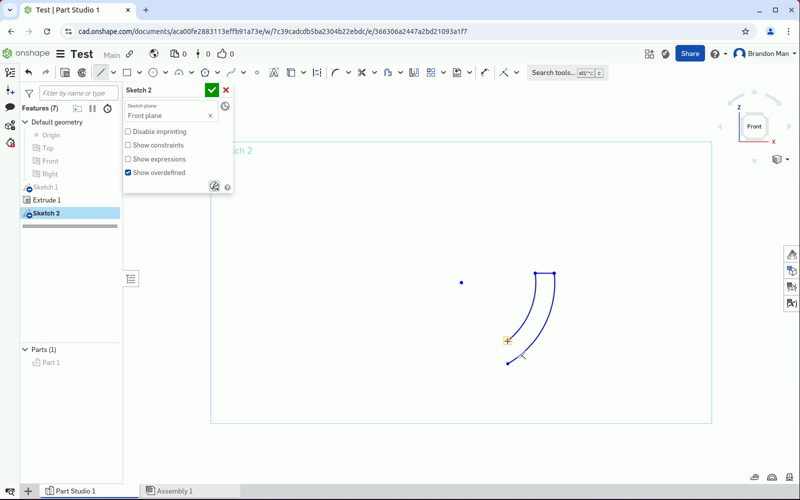
mouse_move(537, 340)
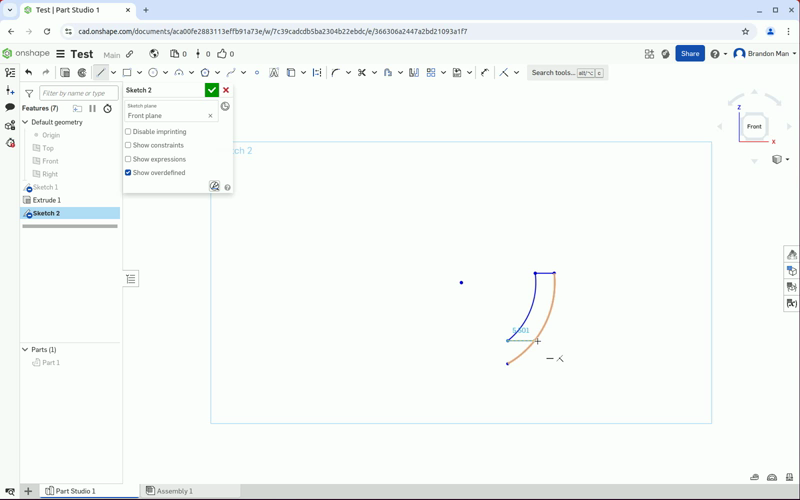
key_down(shift)
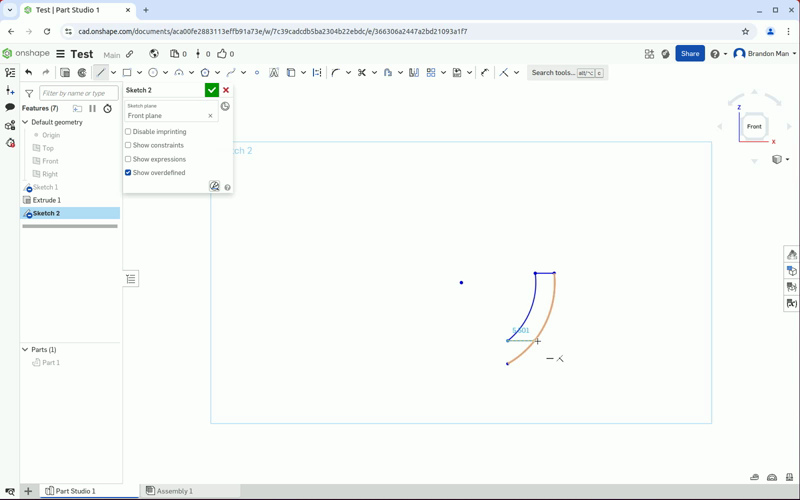
mouse_move(507, 363)
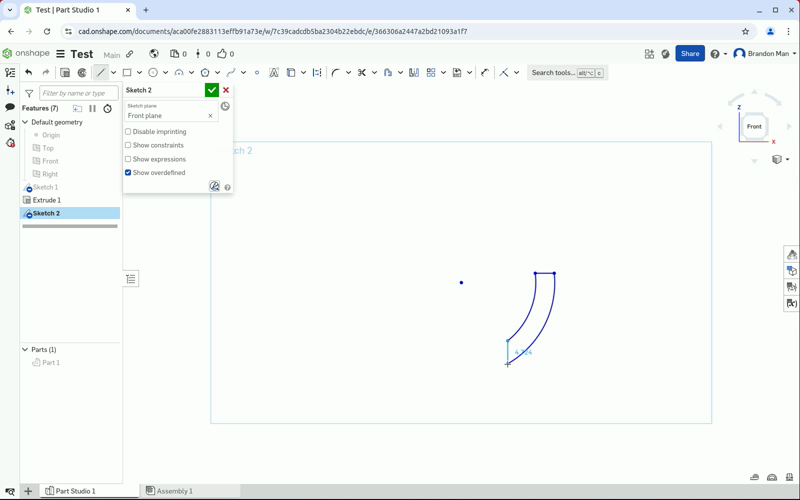
key_up(shift)
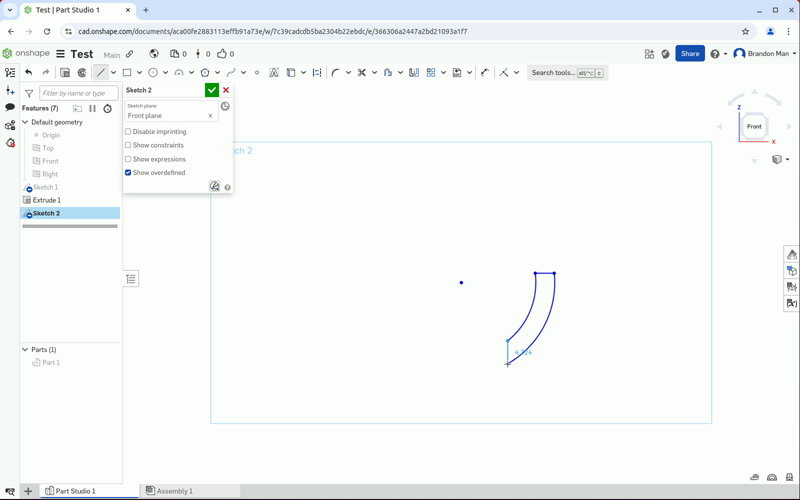
click(507, 363)
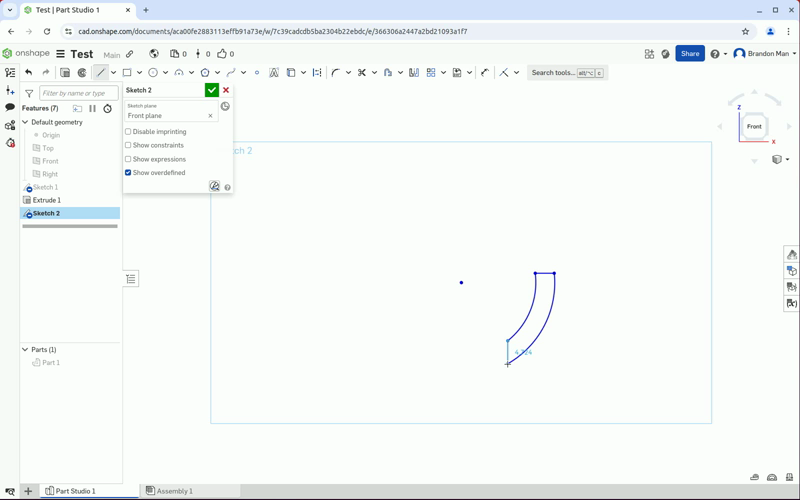
key(esc)
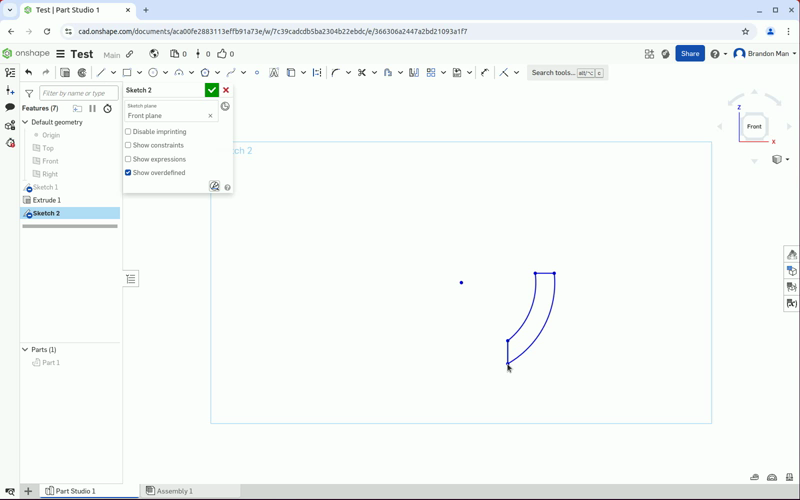
mouse_move(548, 290)
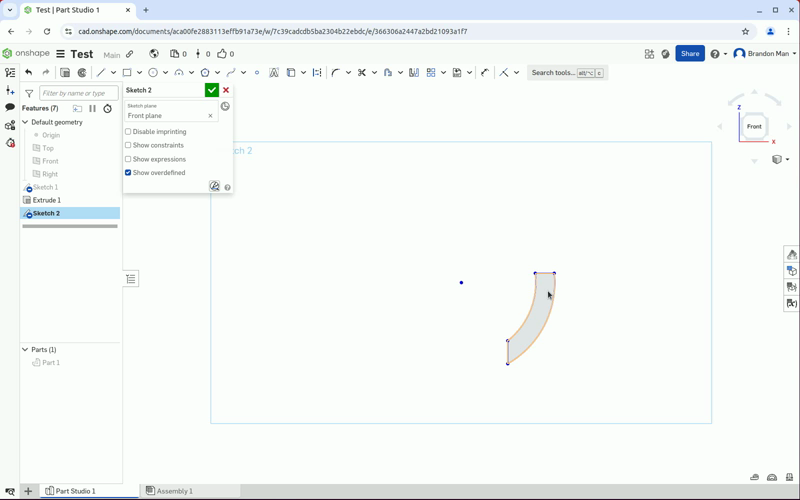
scroll(6)
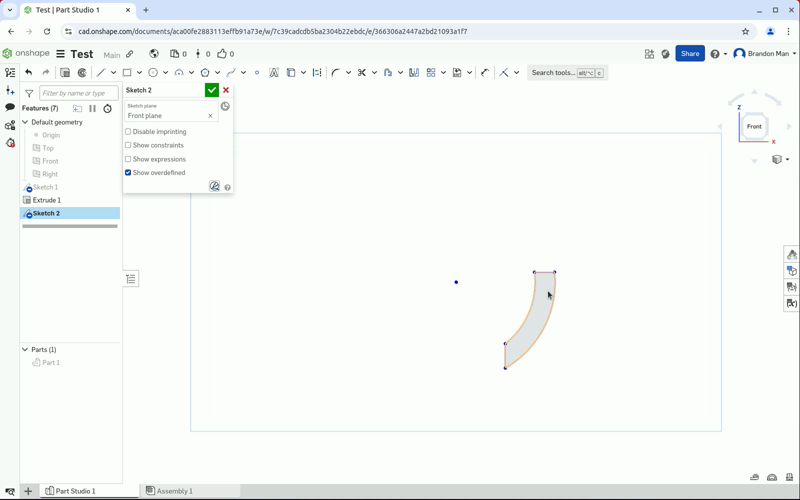
scroll(6)
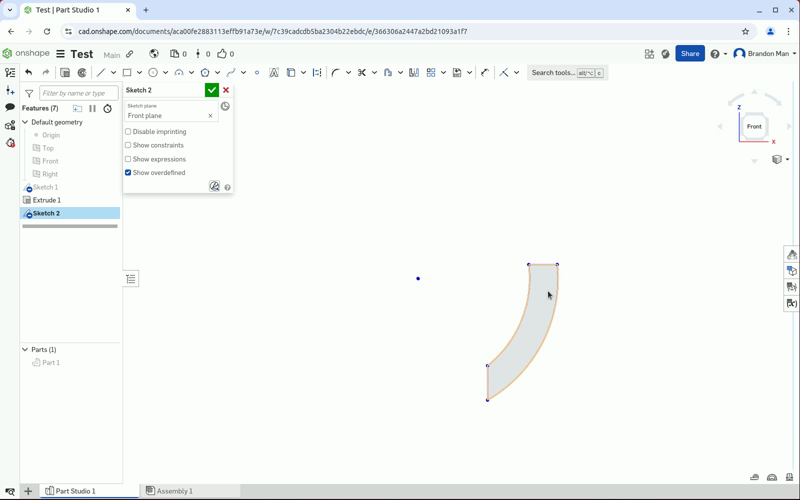
scroll(6)
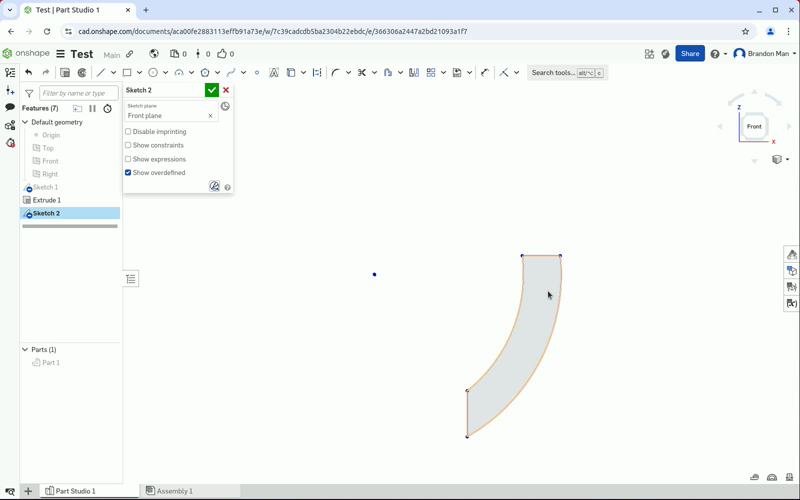
scroll(6)
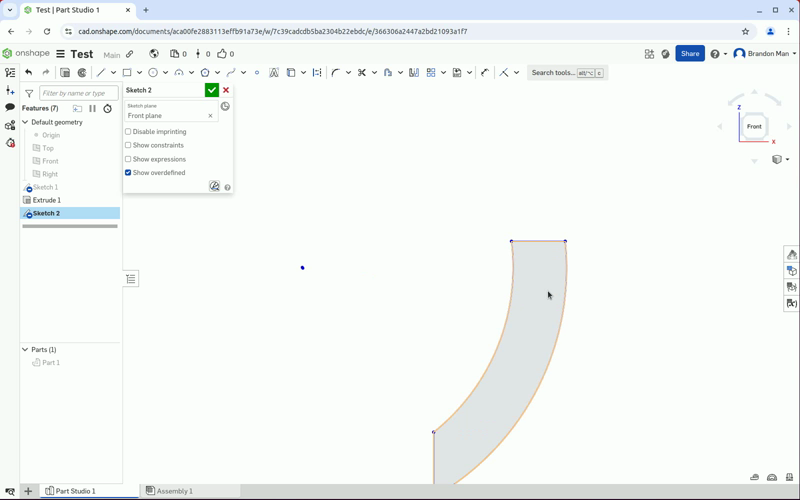
scroll(6)
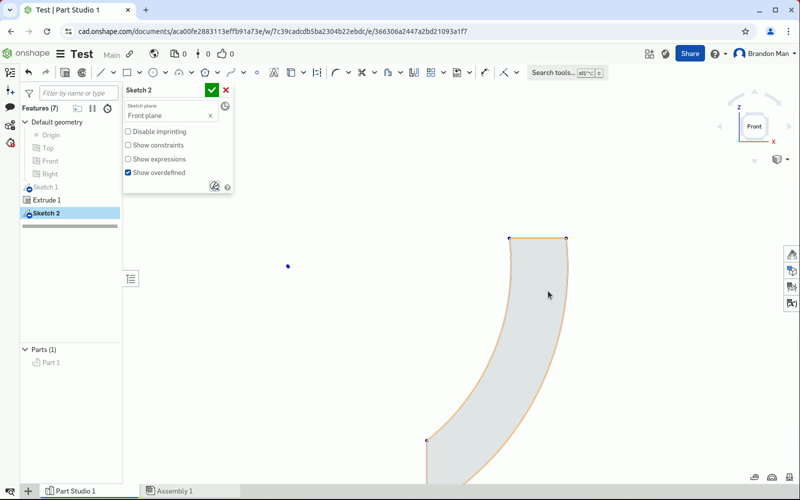
scroll(6)
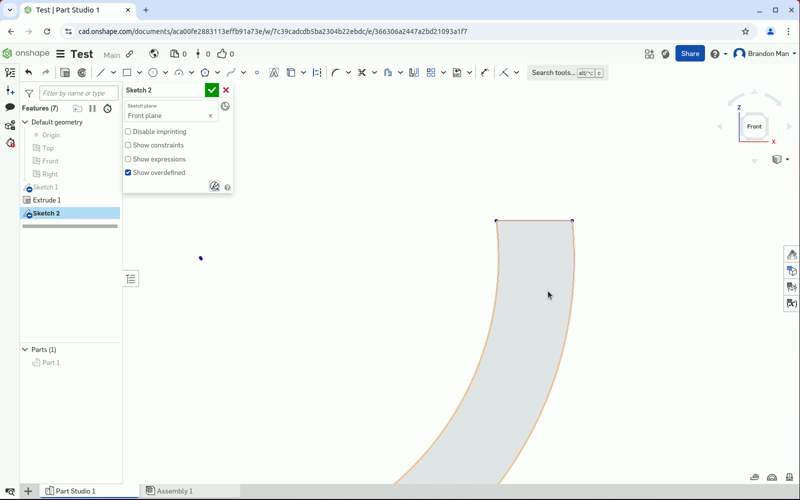
scroll(6)
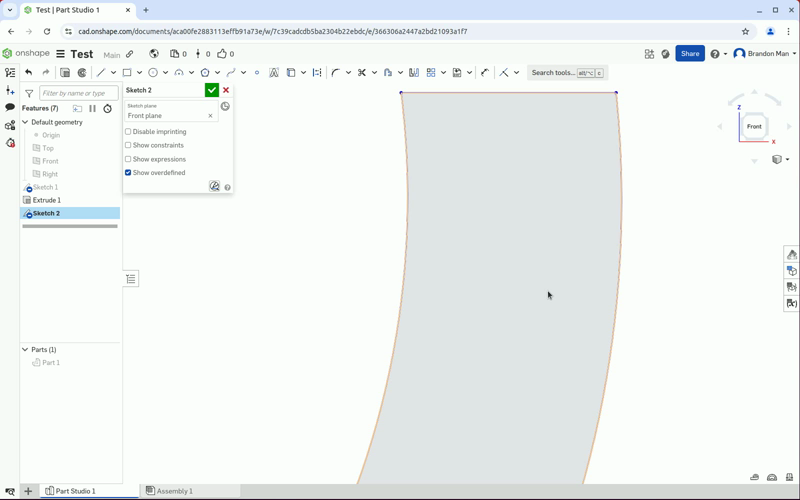
click(548, 290)
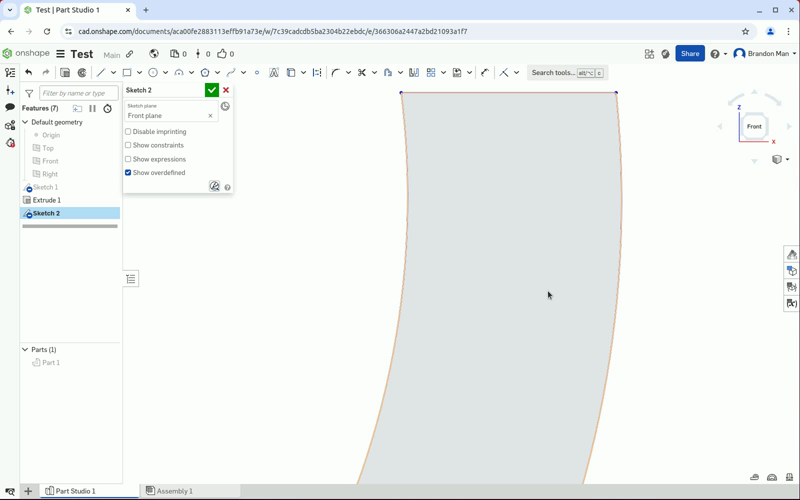
scroll(-6)
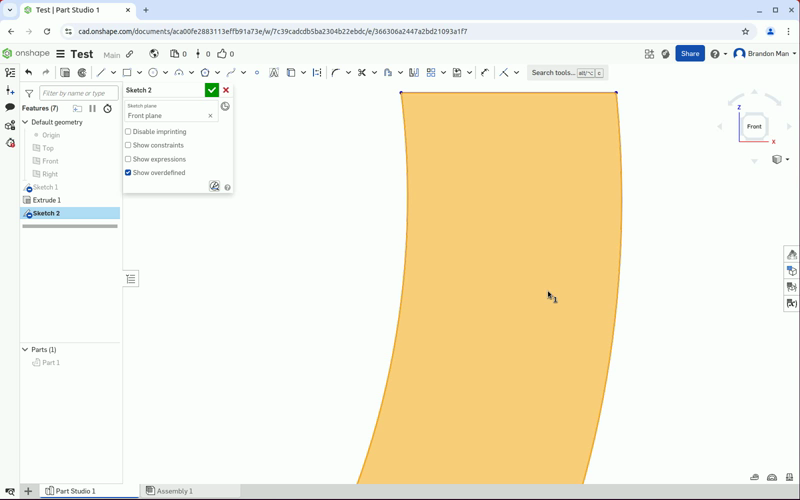
scroll(-6)
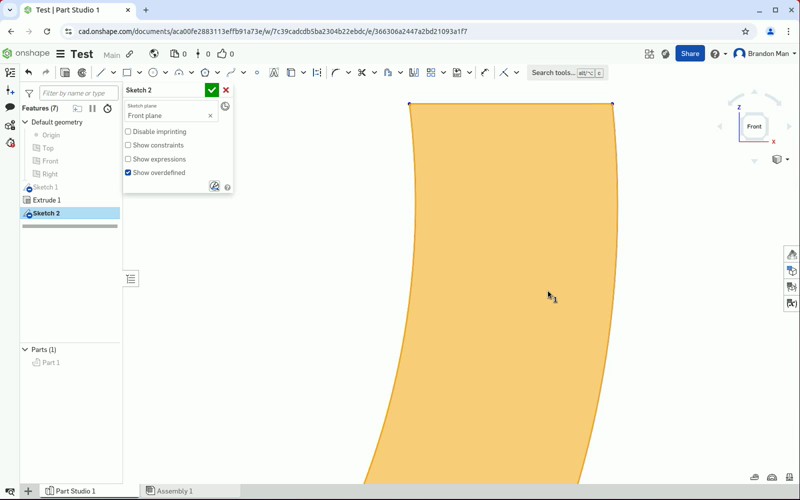
scroll(-6)
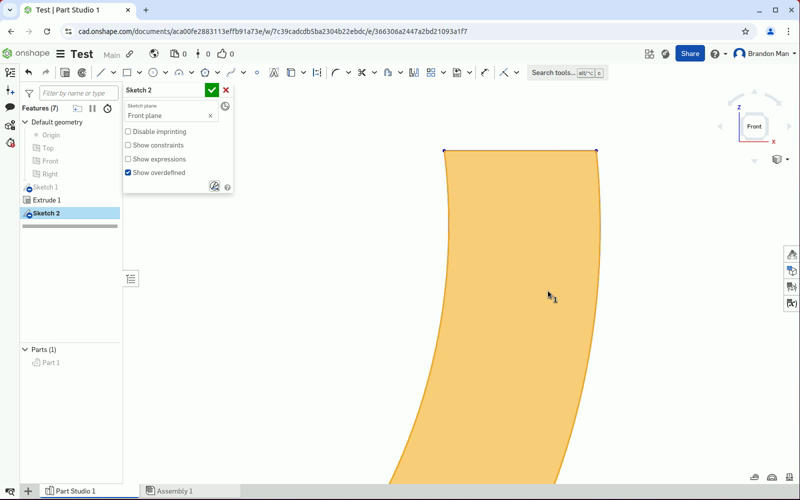
scroll(-6)
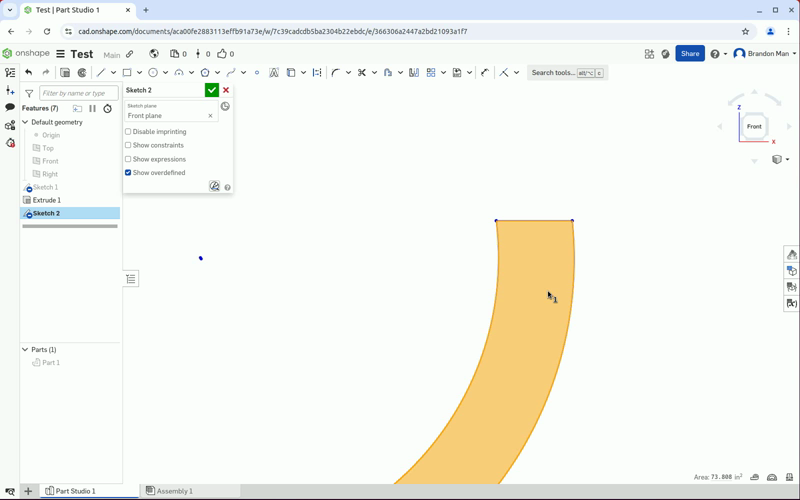
scroll(-6)
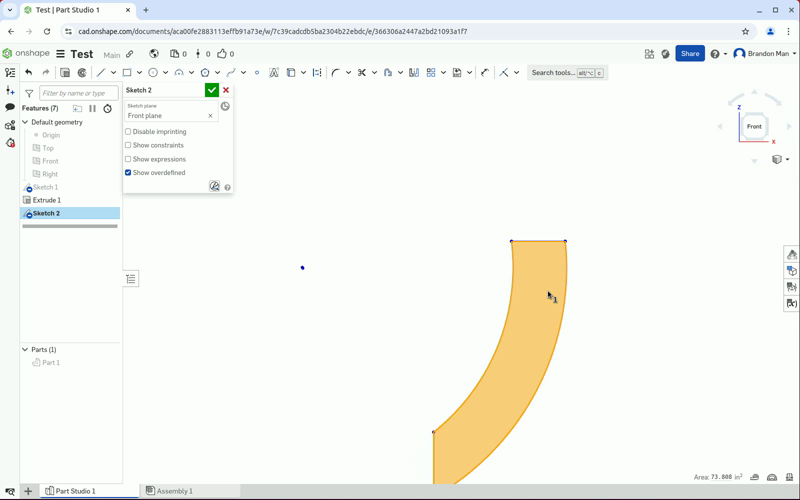
scroll(-6)
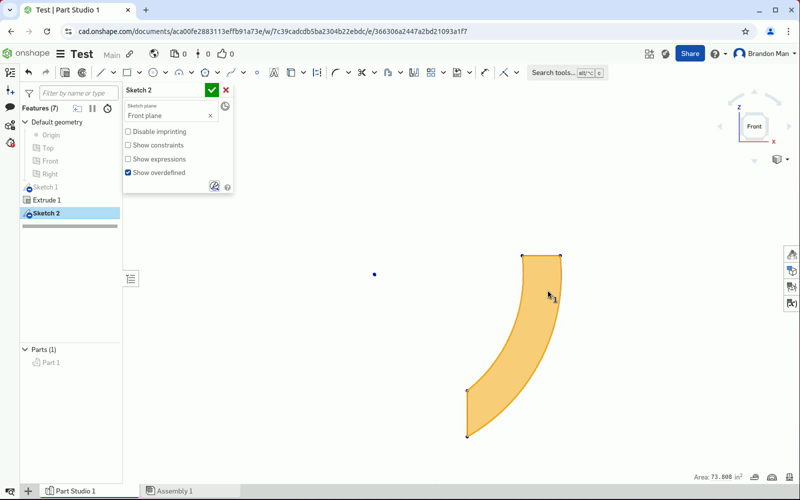
scroll(-6)
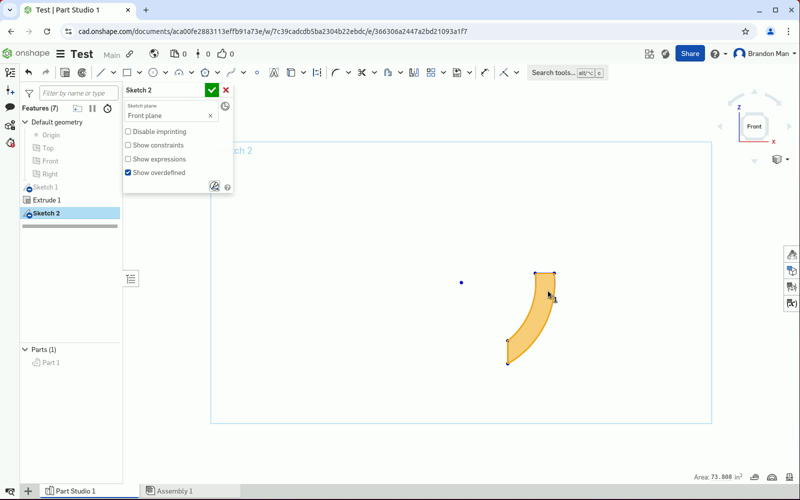
mouse_move(73, 352)
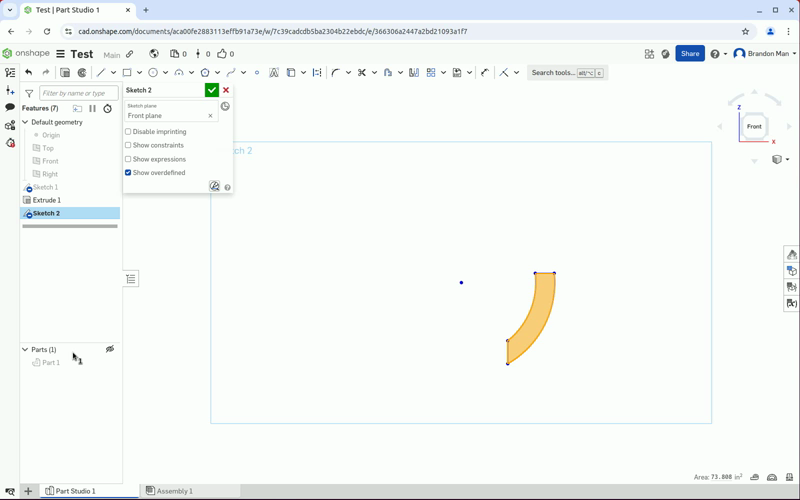
key(shift+y)
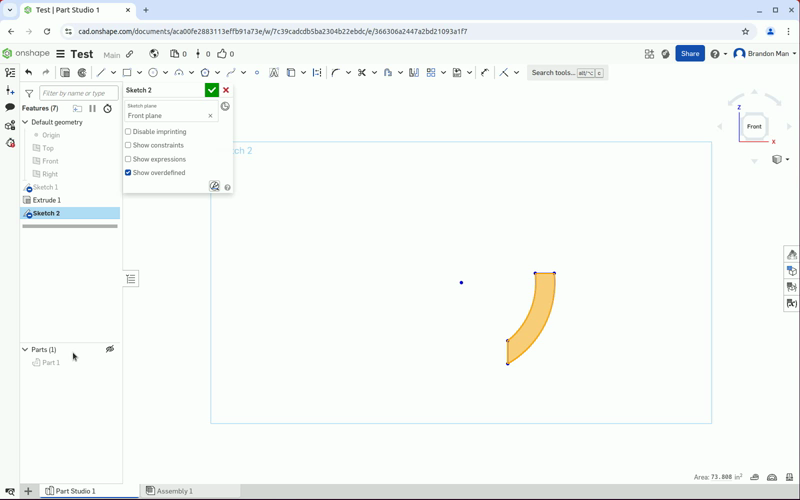
key(shift+e)
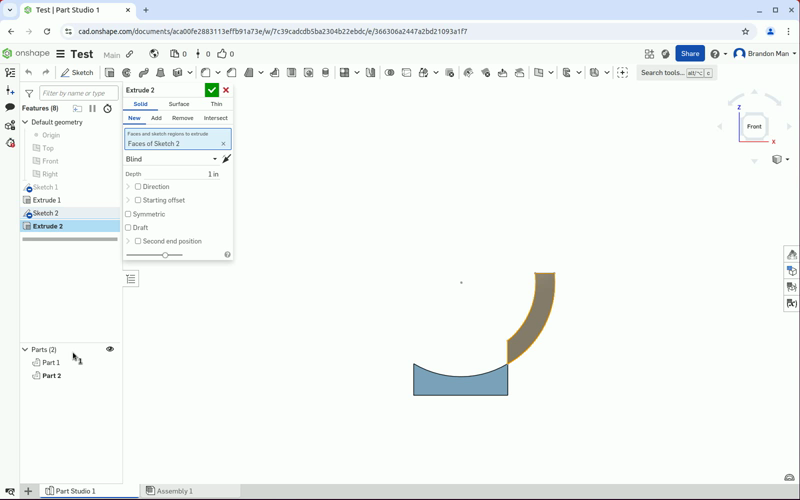
mouse_move(143, 106)
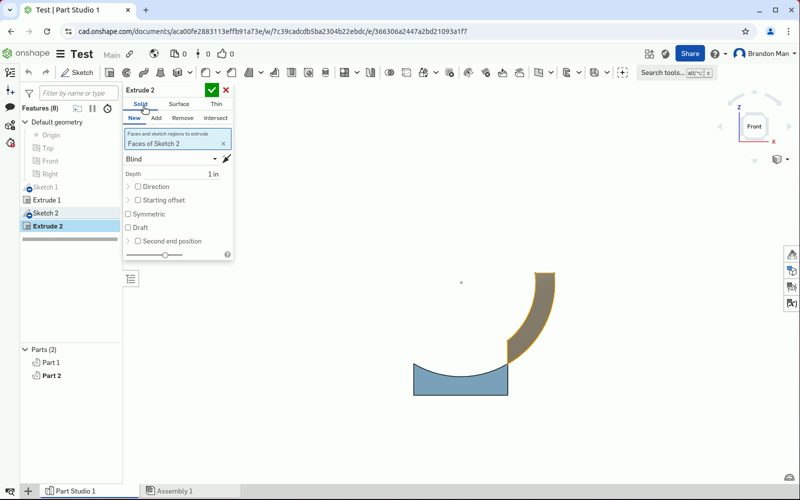
click(143, 106)
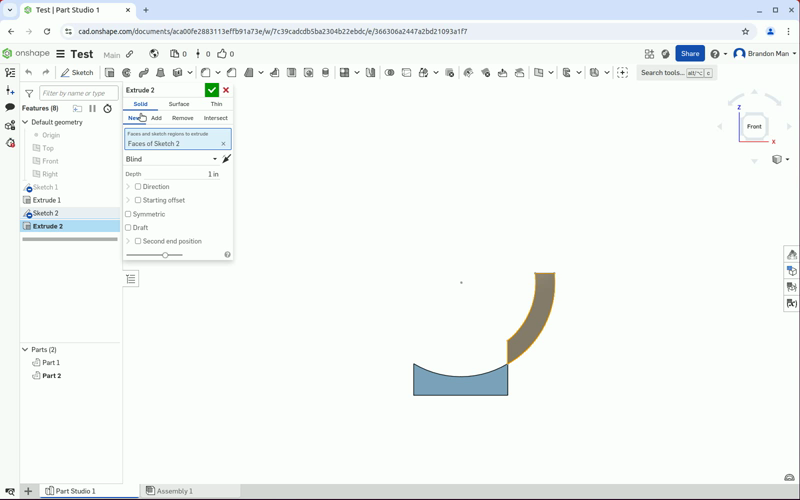
mouse_move(137, 120)
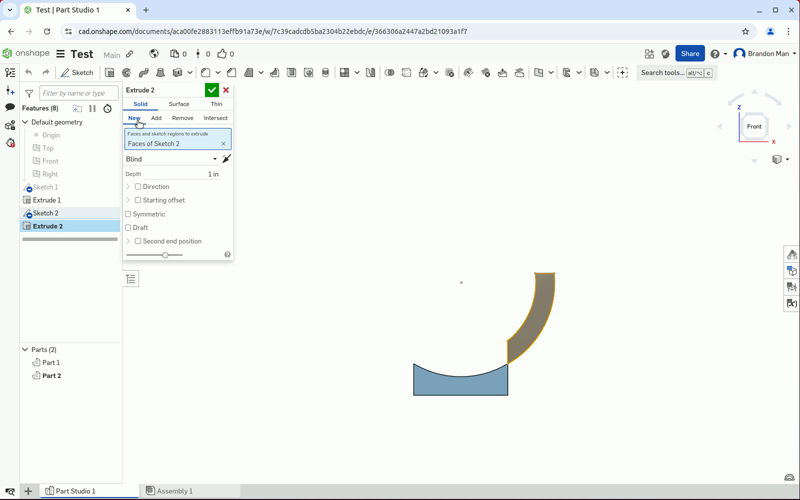
click(137, 120)
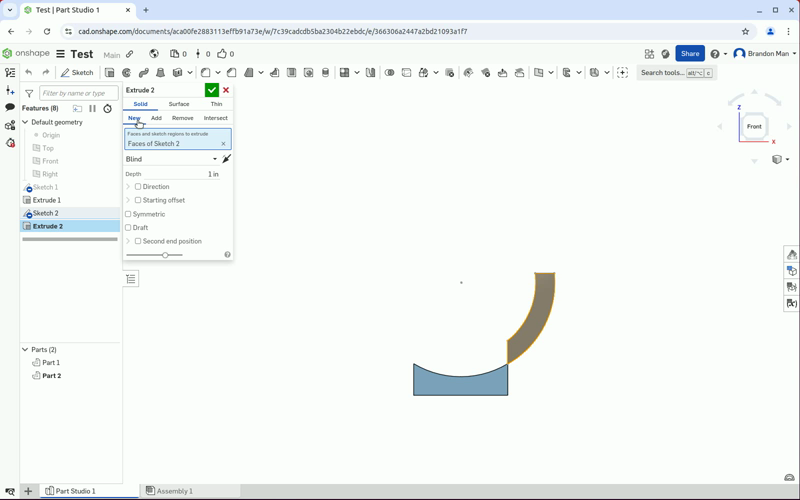
key(tab, 4)
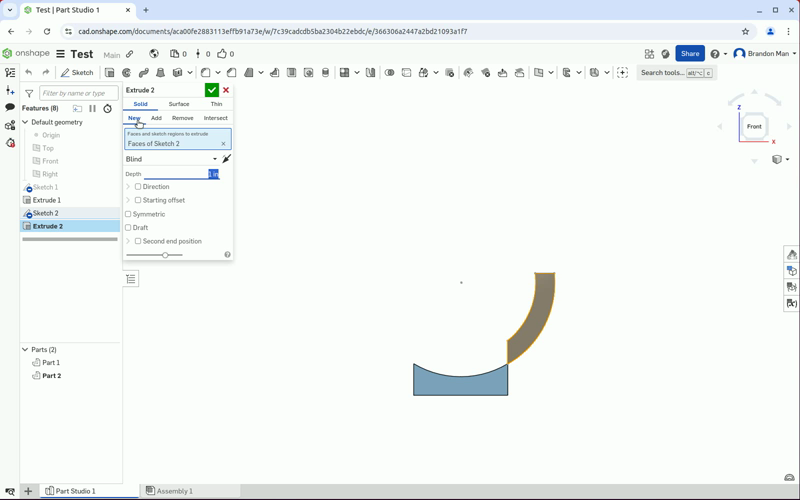
text(-23.108)
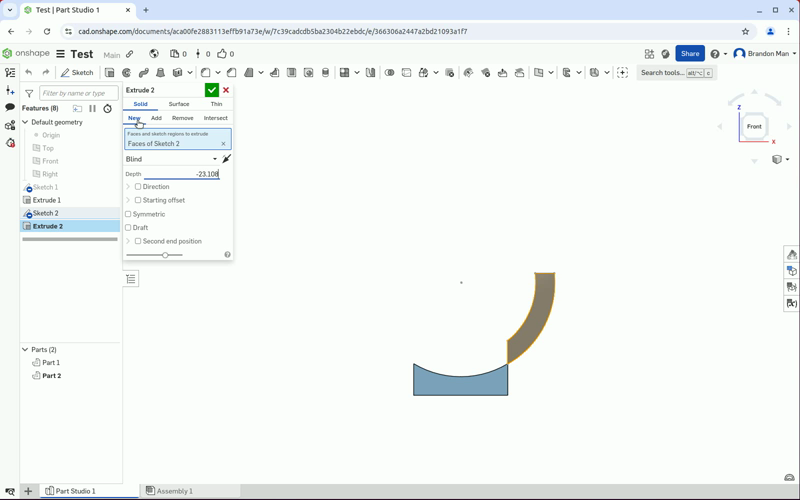
key(enter)
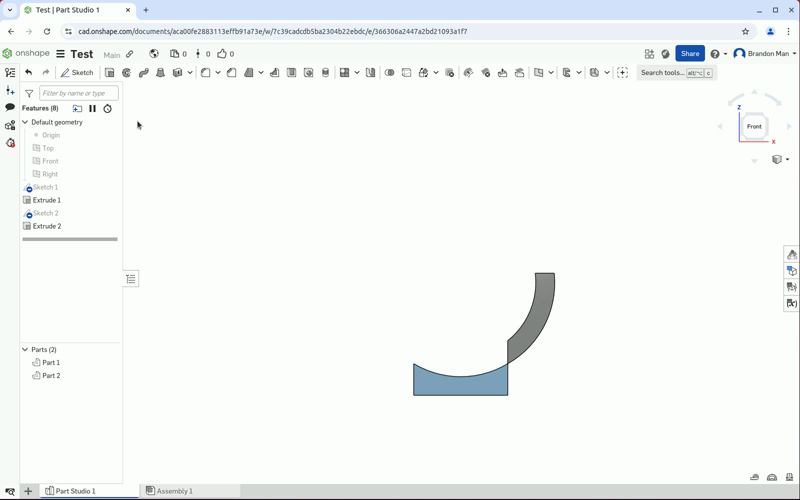
key(shift+h)
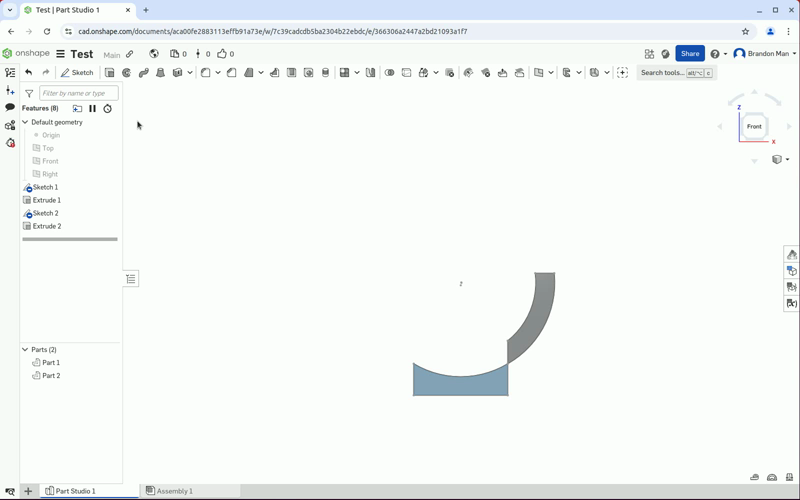
key(shift+h)
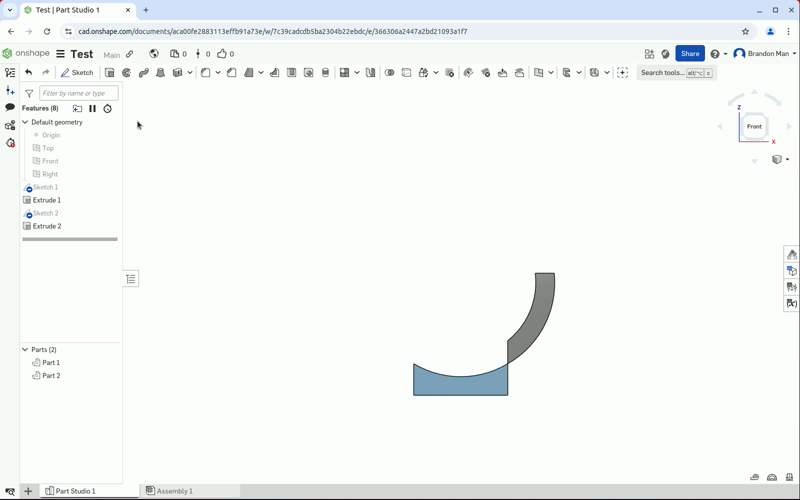
mouse_move(73, 189)
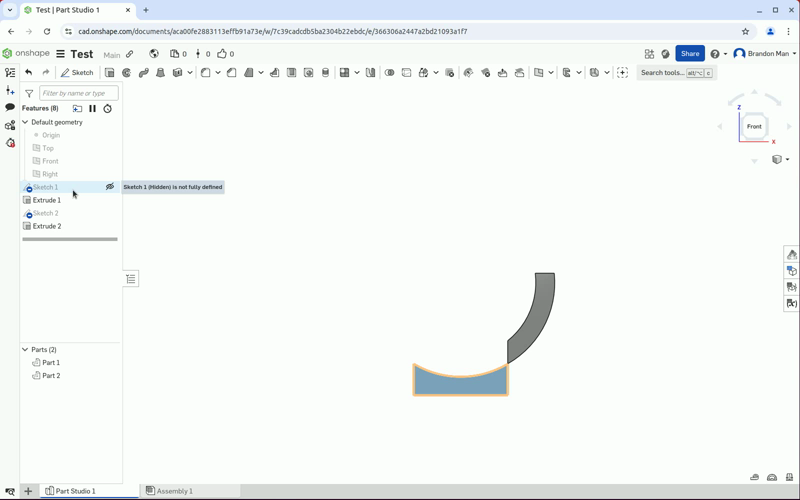
click(73, 189)
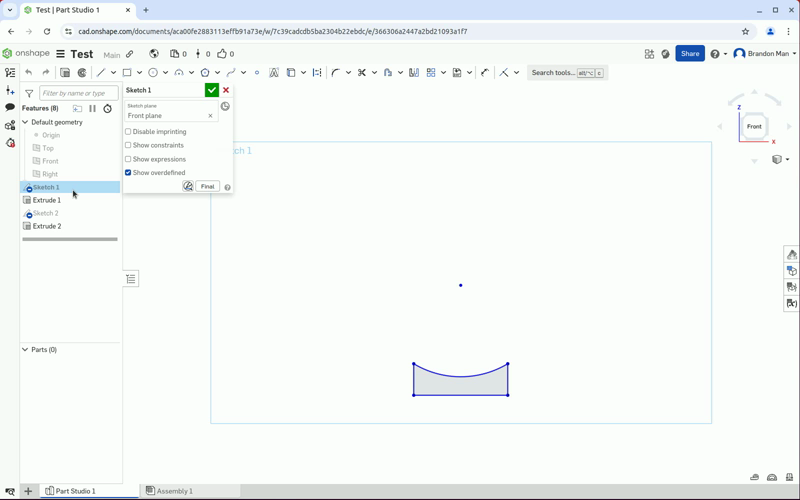
mouse_move(229, 92)
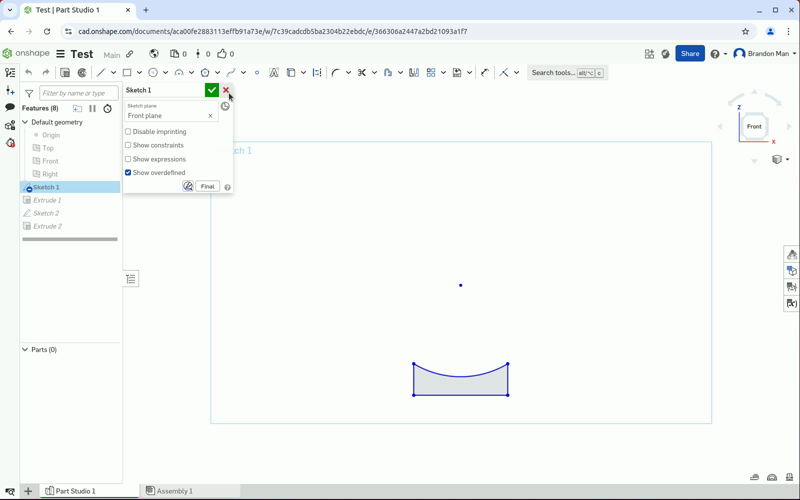
click(229, 92)
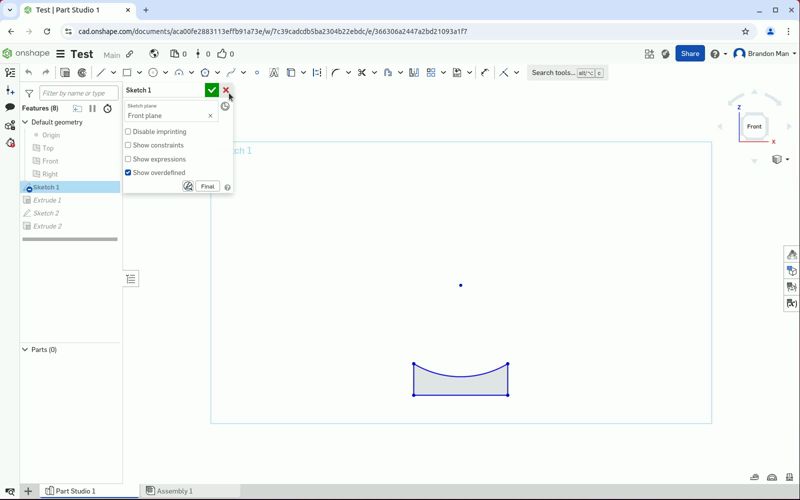
key(shift+s)
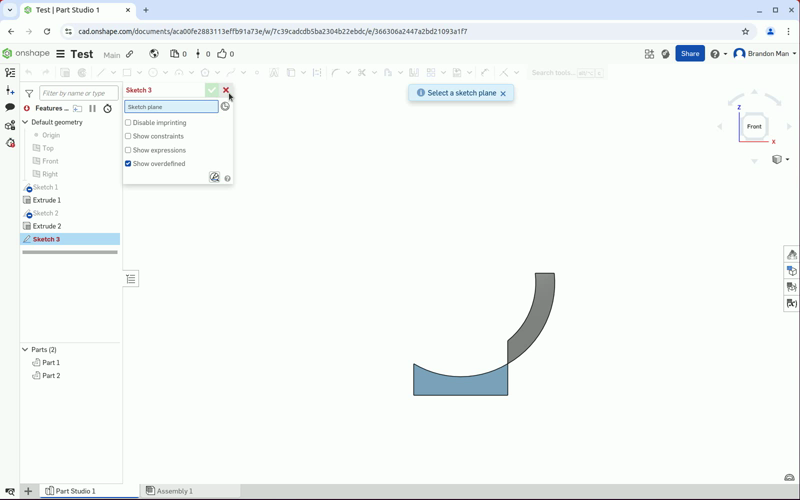
mouse_move(73, 163)
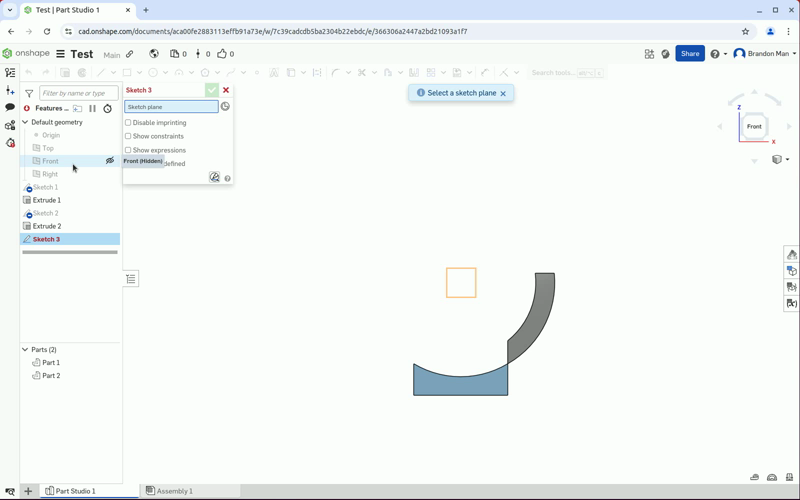
click(73, 163)
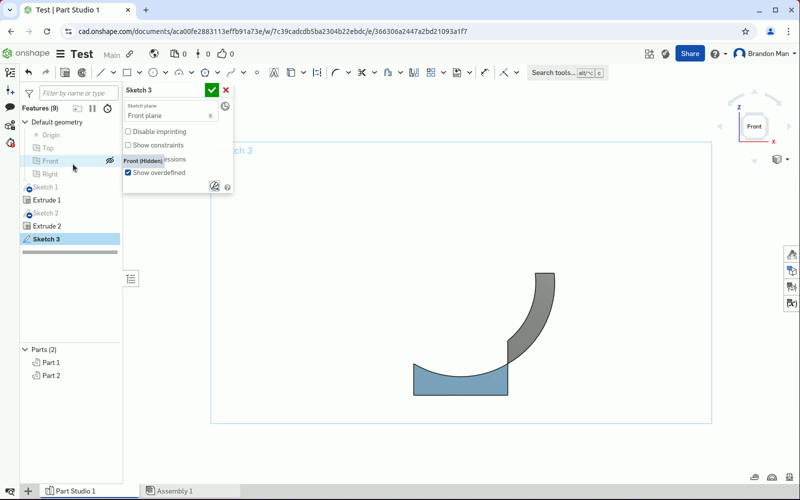
mouse_move(73, 352)
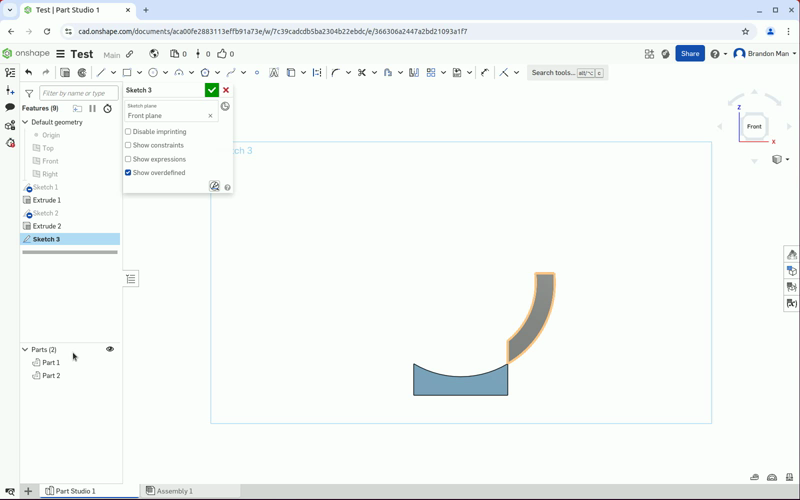
key(y)
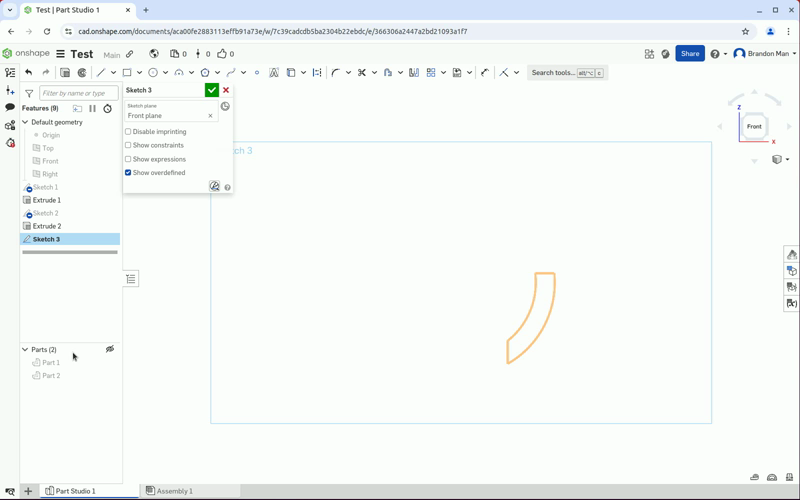
key(a)
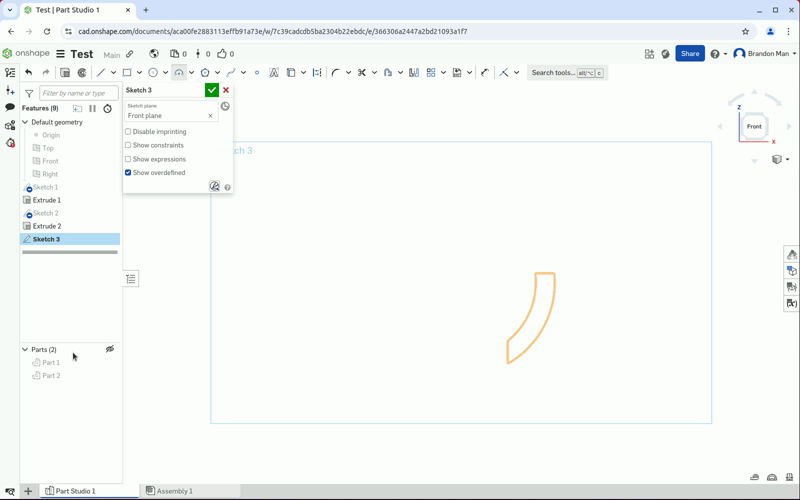
key_down(shift)
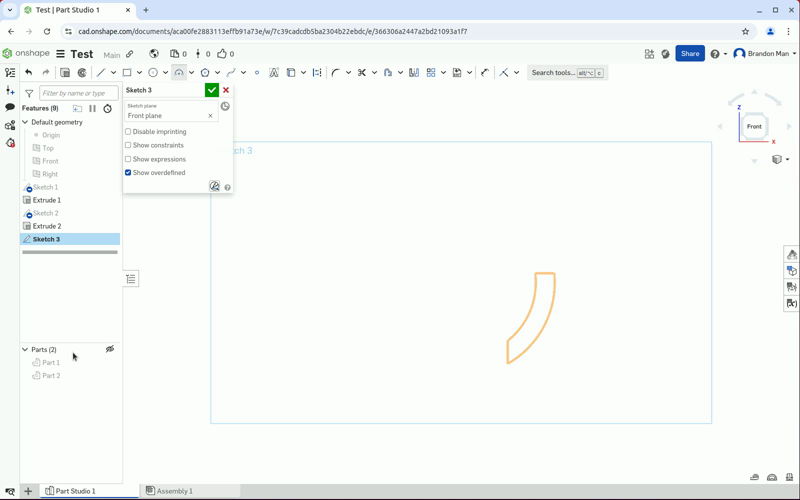
mouse_move(497, 273)
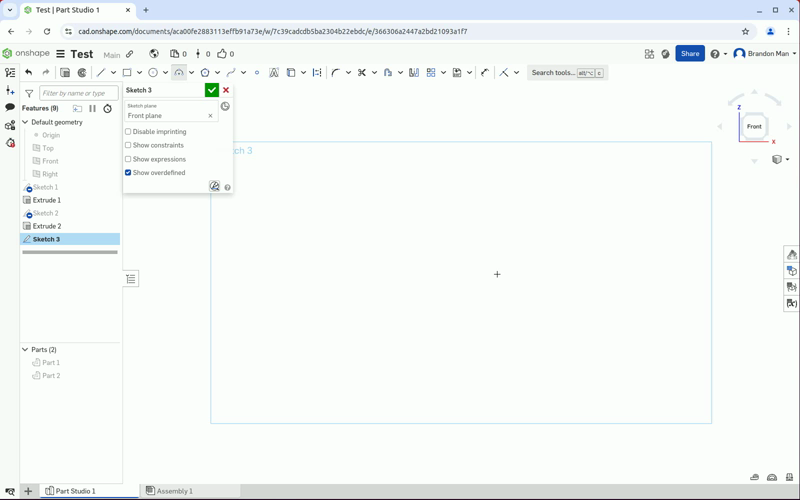
click(497, 273)
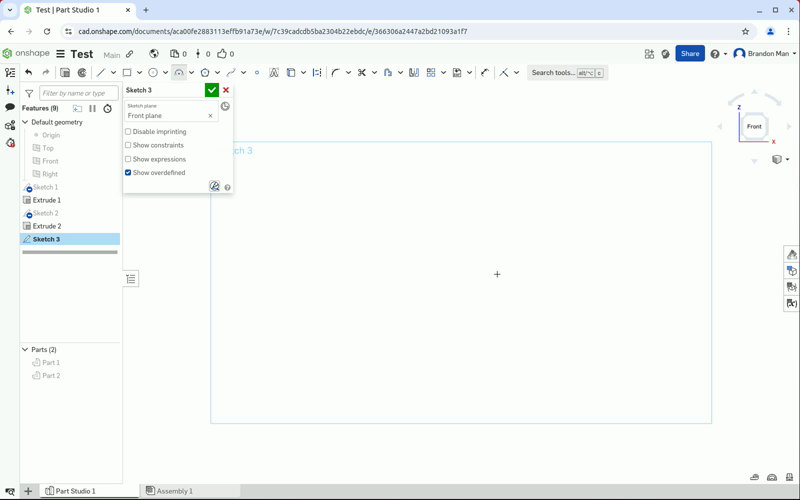
key_up(shift)
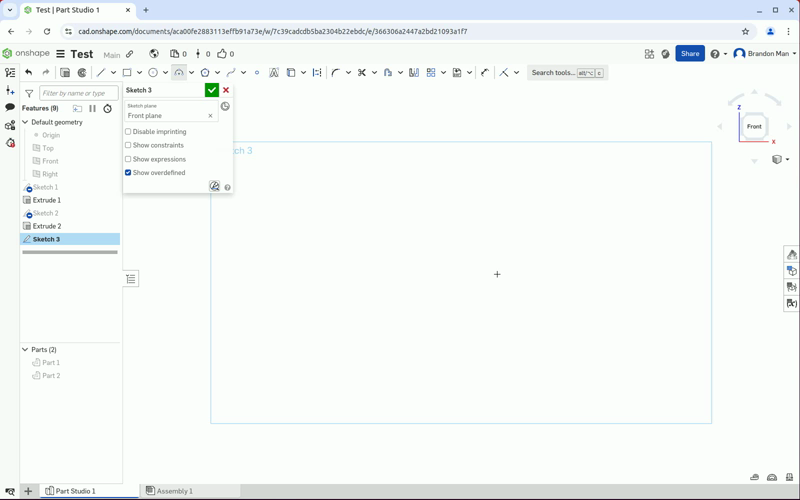
key_down(shift)
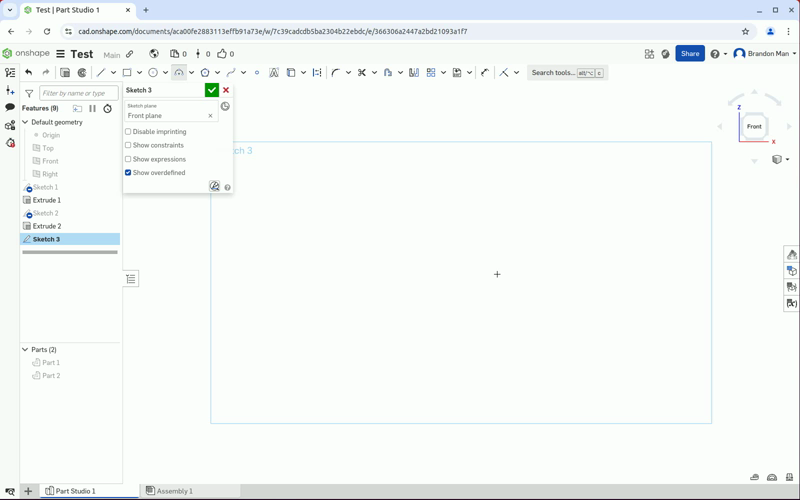
mouse_move(498, 282)
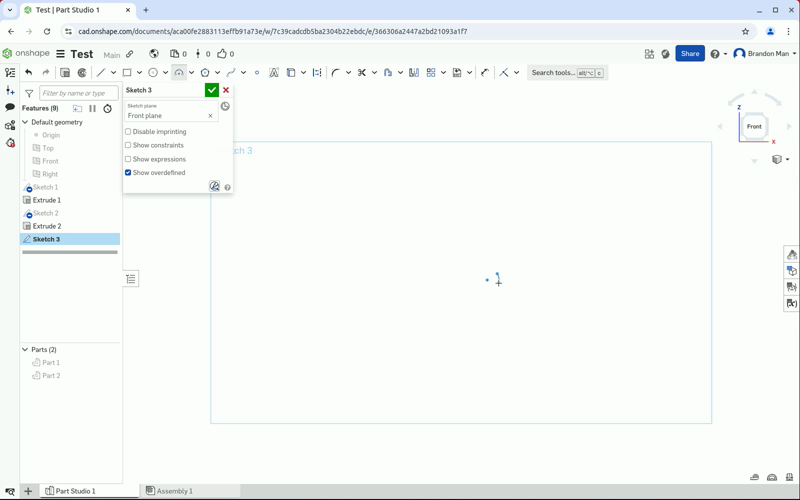
click(498, 282)
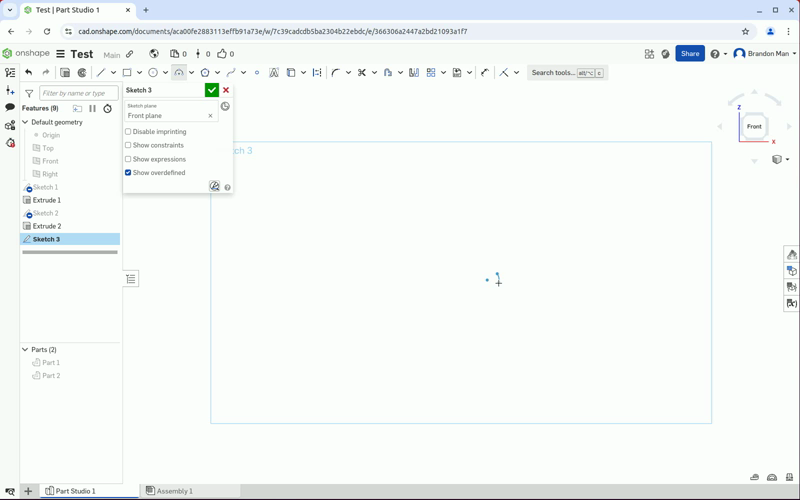
mouse_move(496, 278)
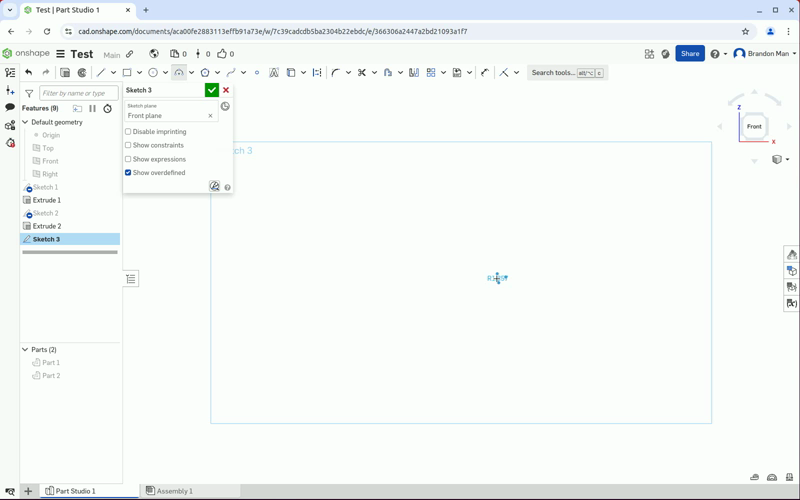
click(496, 278)
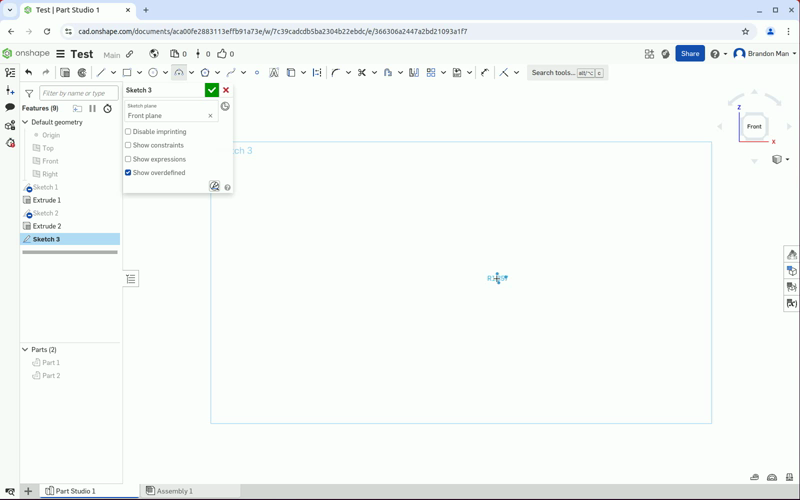
key_up(shift)
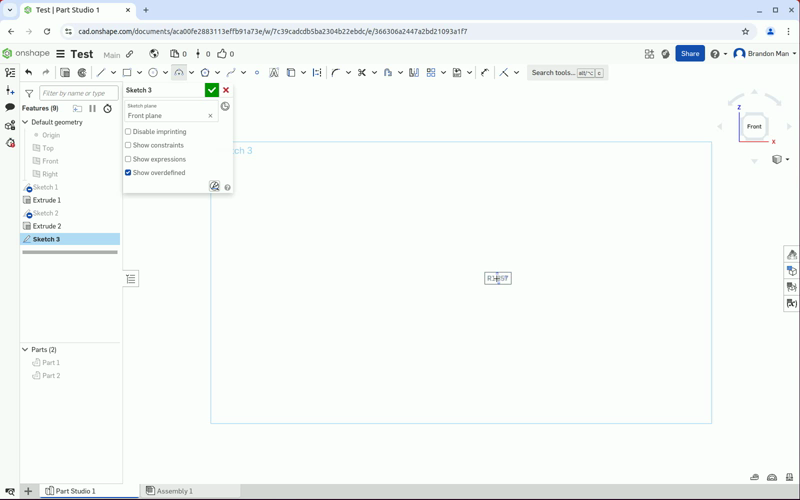
key(esc)
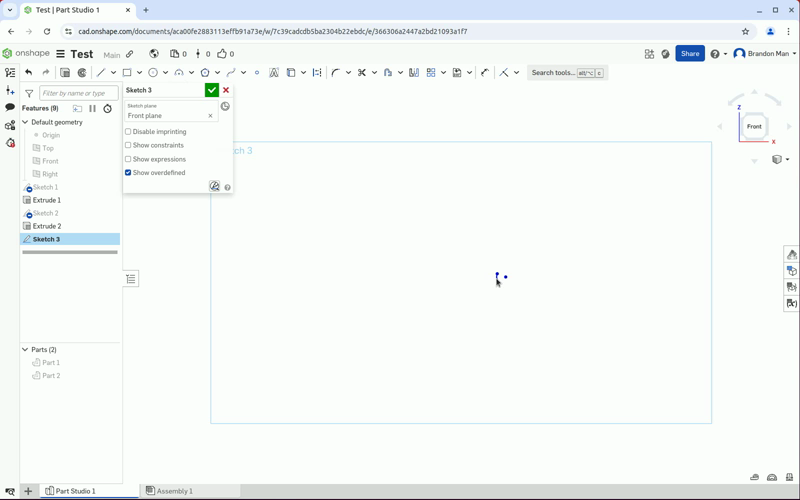
key(l)
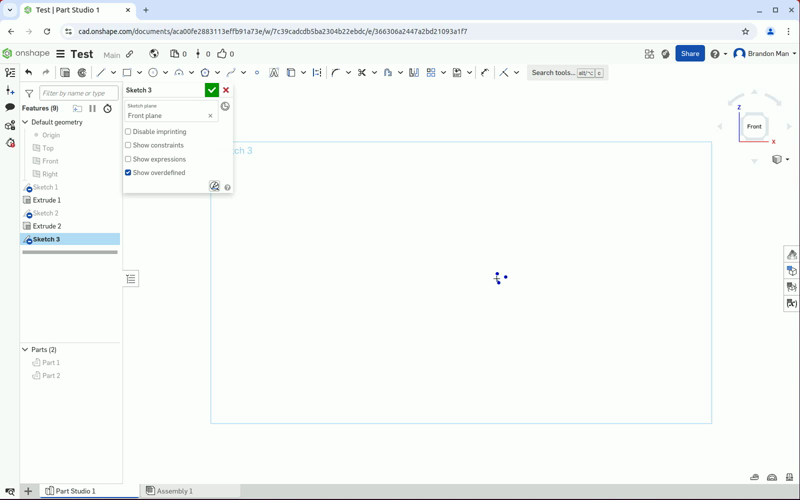
mouse_move(498, 282)
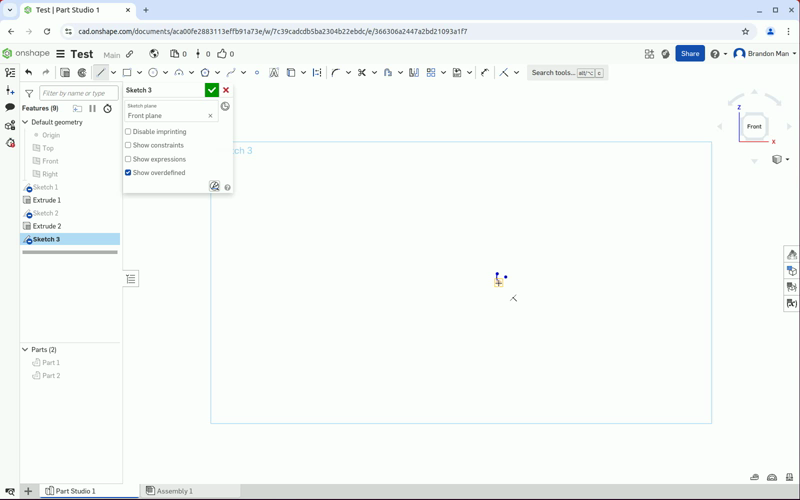
click(498, 282)
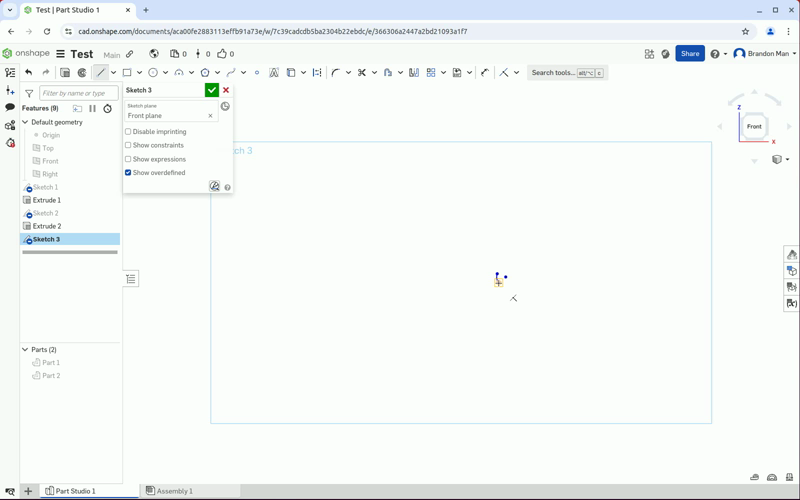
key_down(shift)
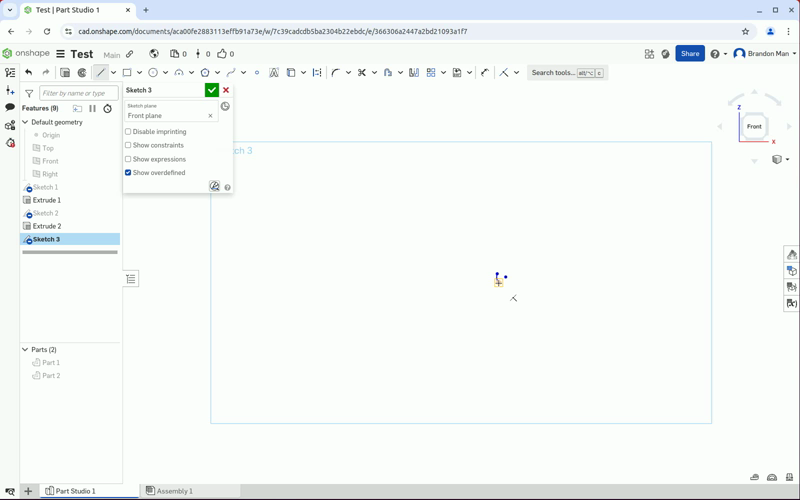
mouse_move(528, 282)
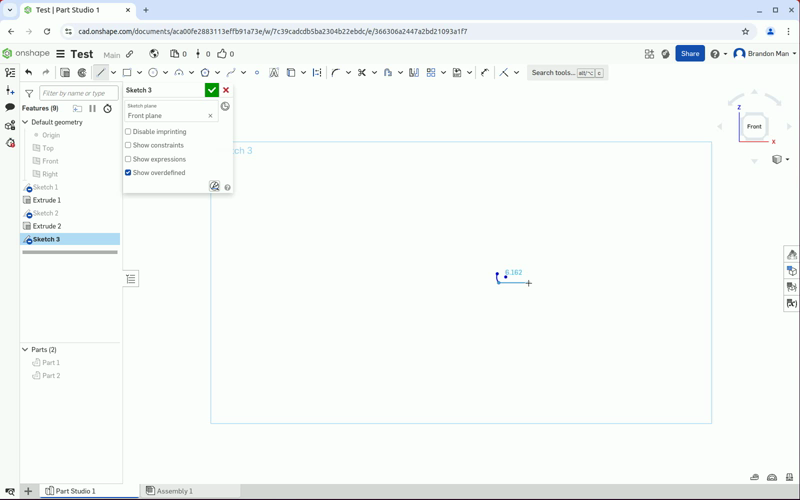
mouse_move(507, 282)
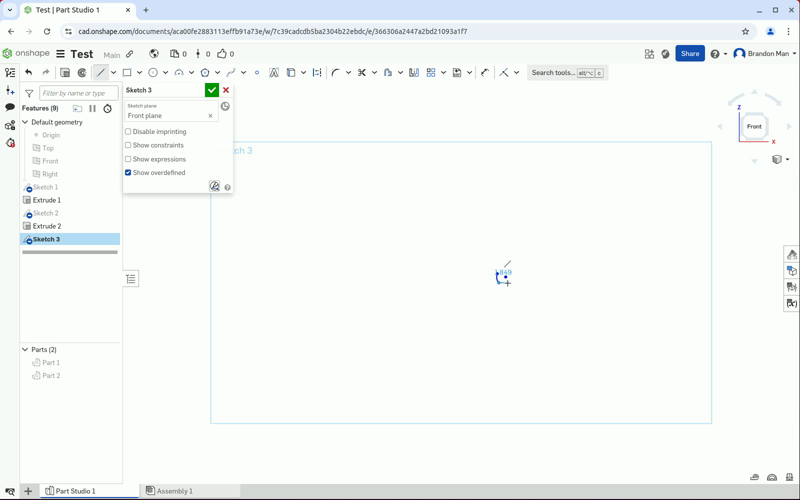
click(507, 282)
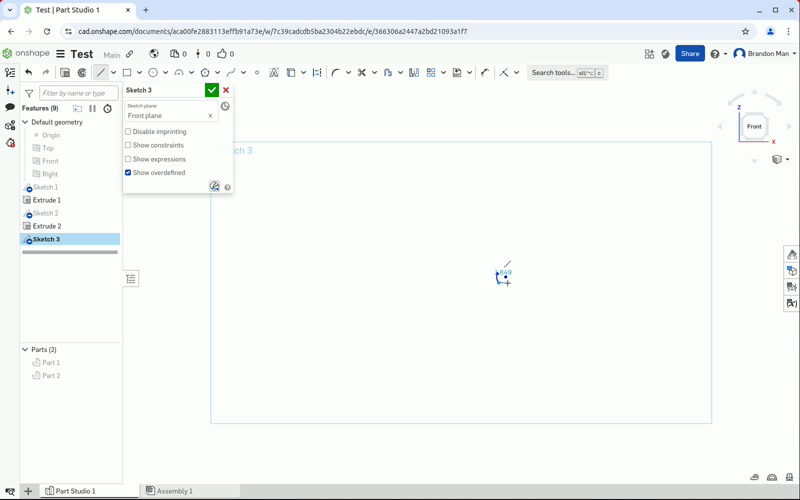
key_up(shift)
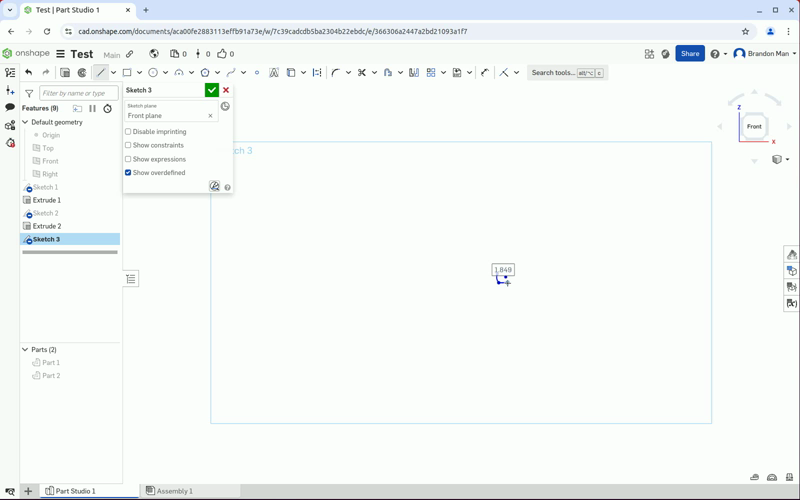
key_down(shift)
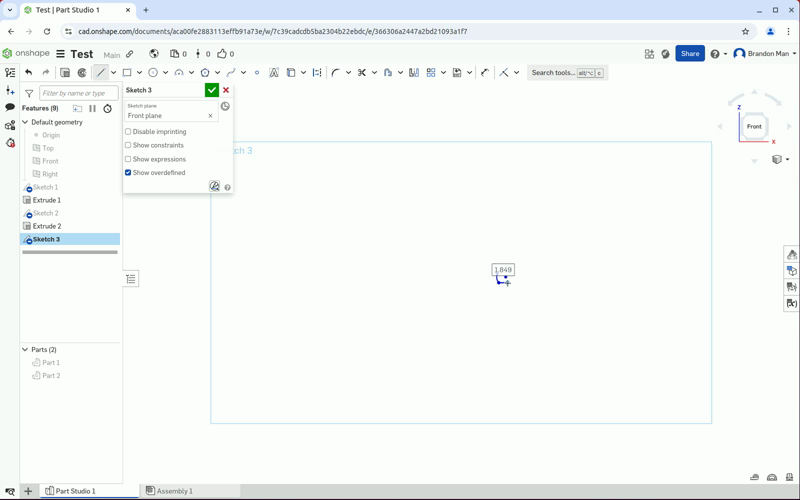
mouse_move(537, 282)
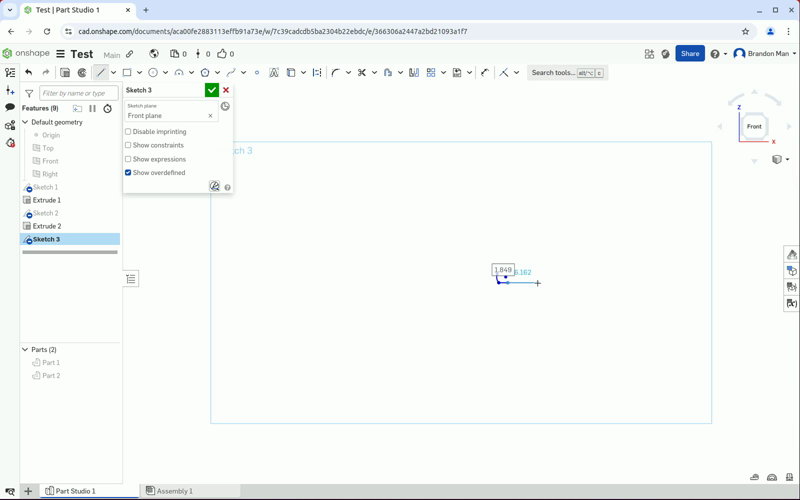
mouse_move(507, 342)
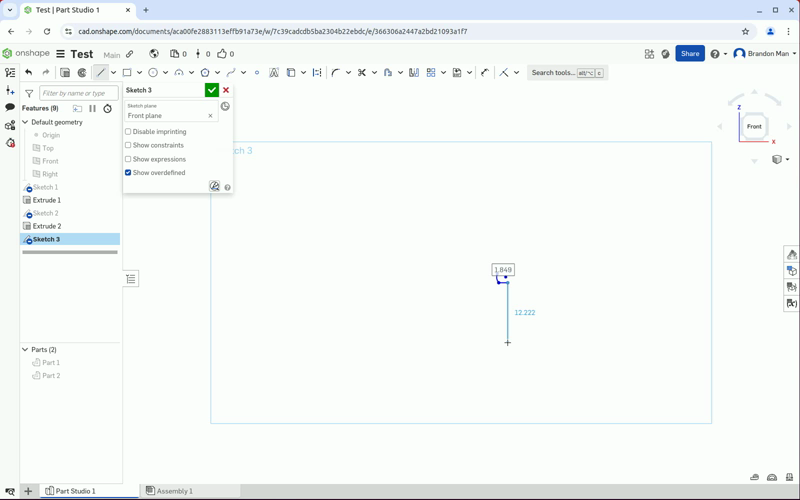
click(507, 342)
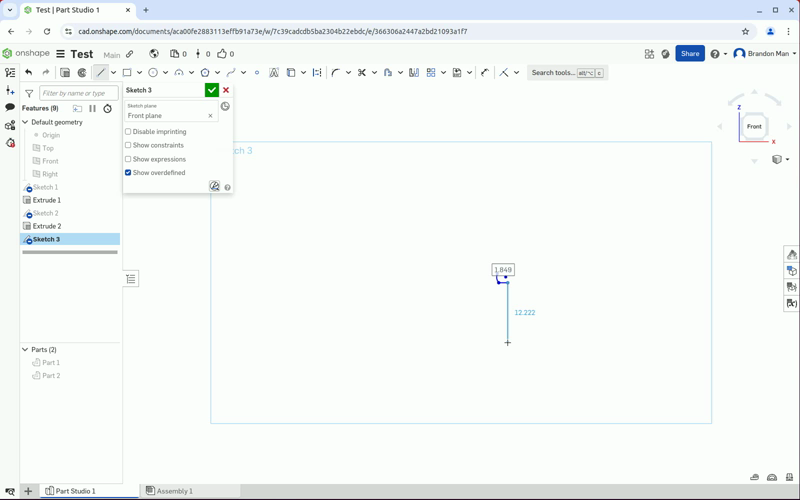
key_up(shift)
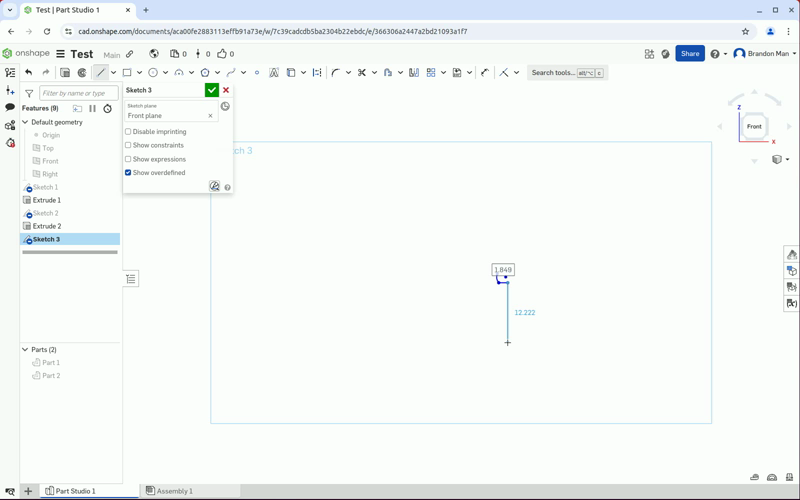
key(esc)
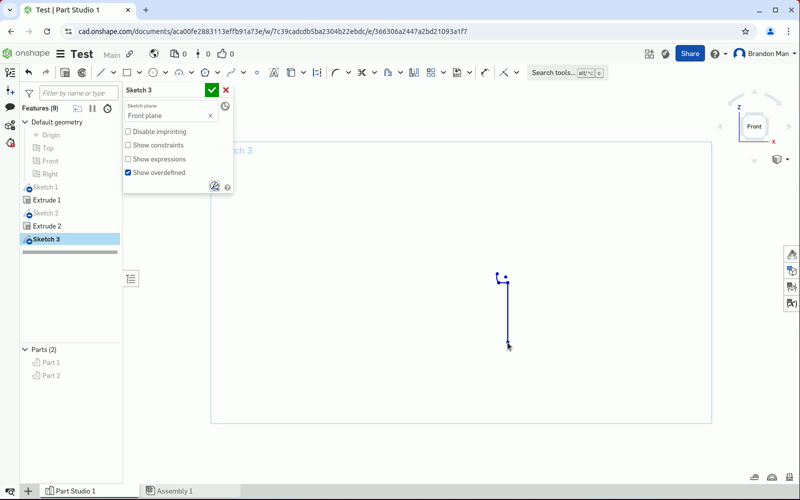
key(a)
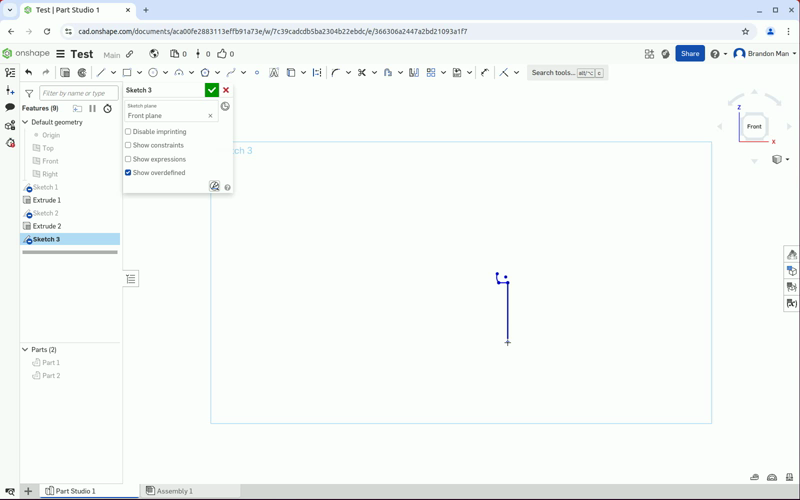
mouse_move(507, 342)
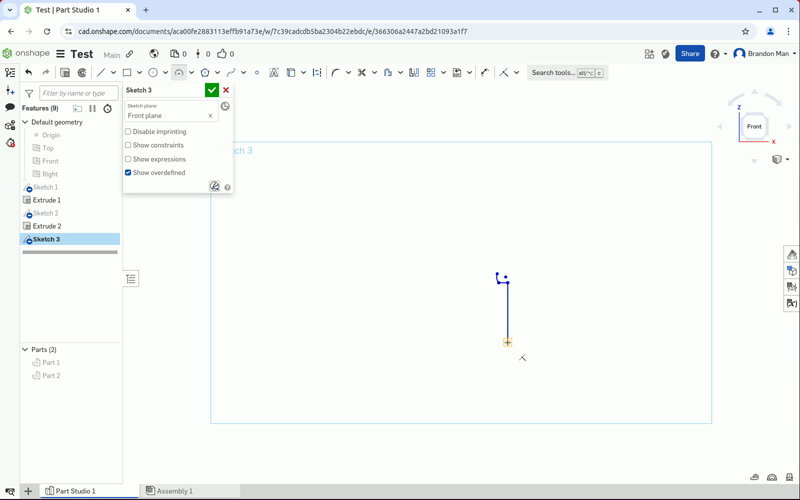
click(507, 342)
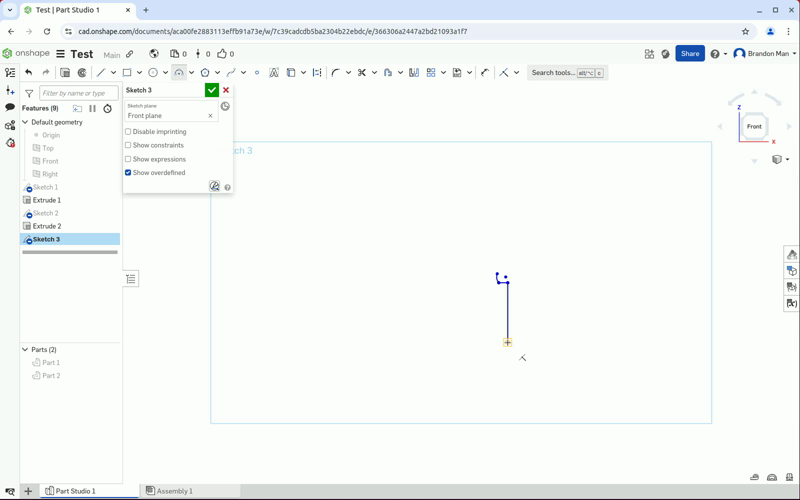
key_down(shift)
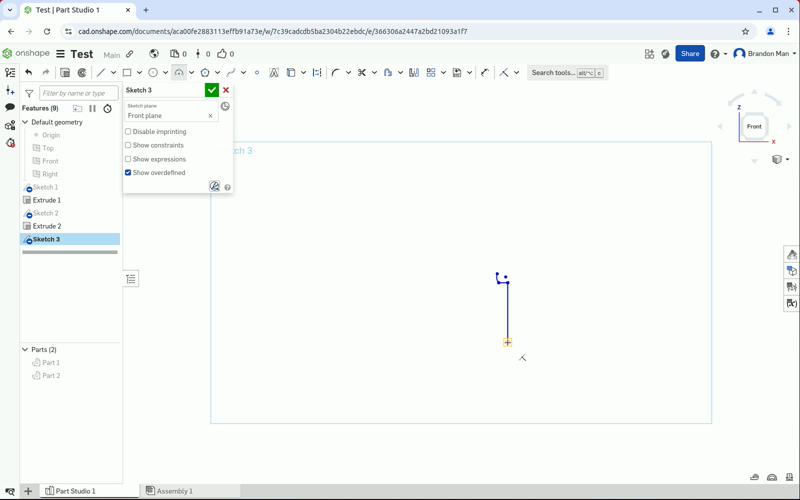
mouse_move(535, 273)
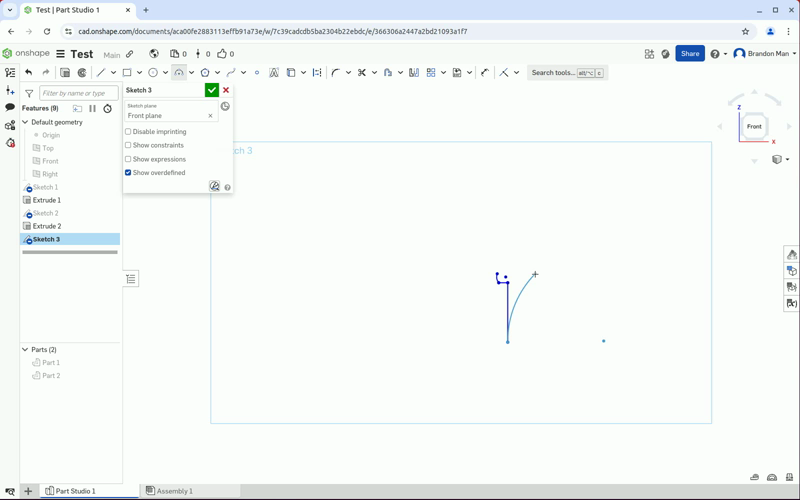
scroll(6)
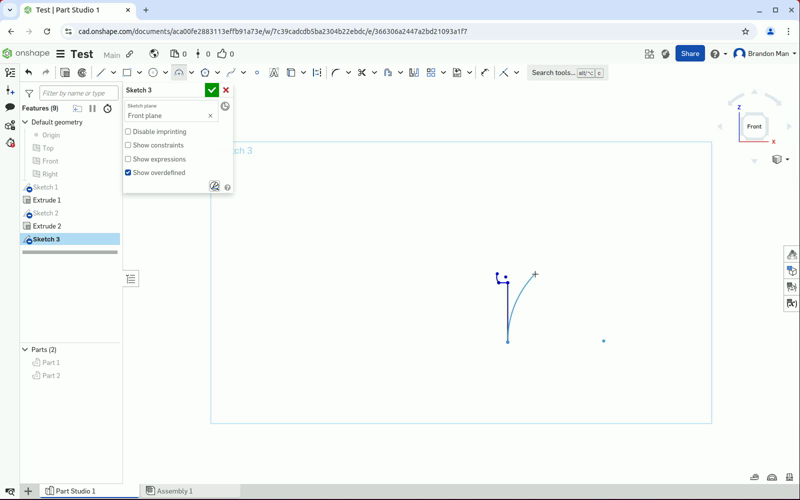
scroll(6)
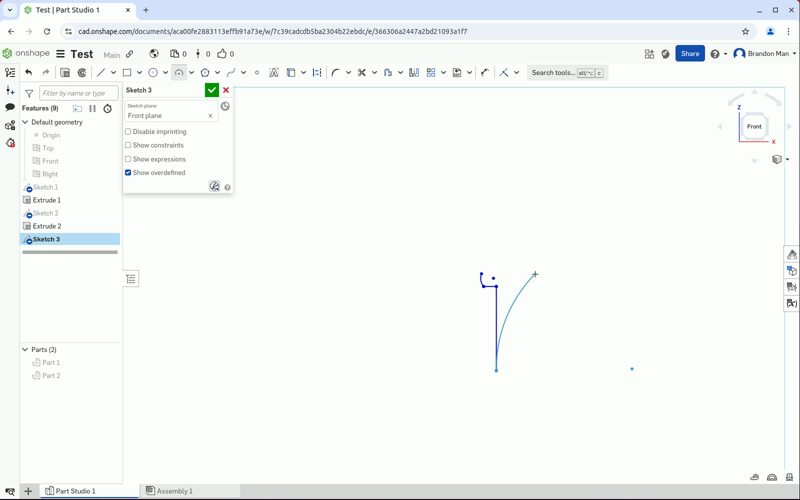
scroll(6)
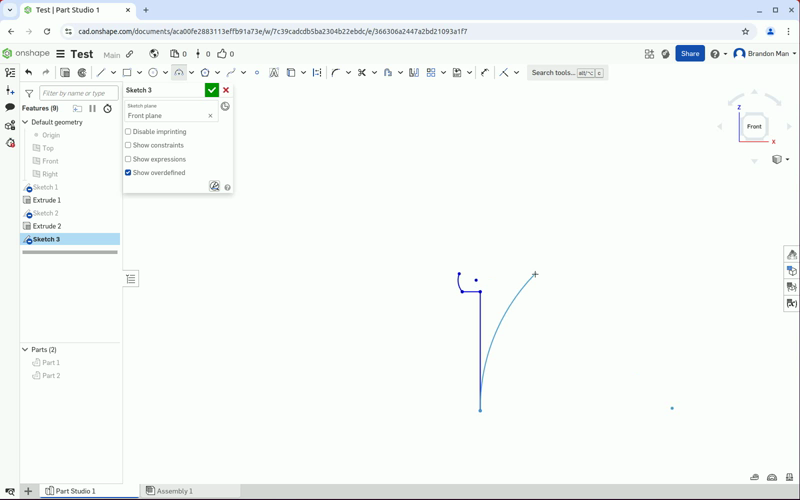
scroll(6)
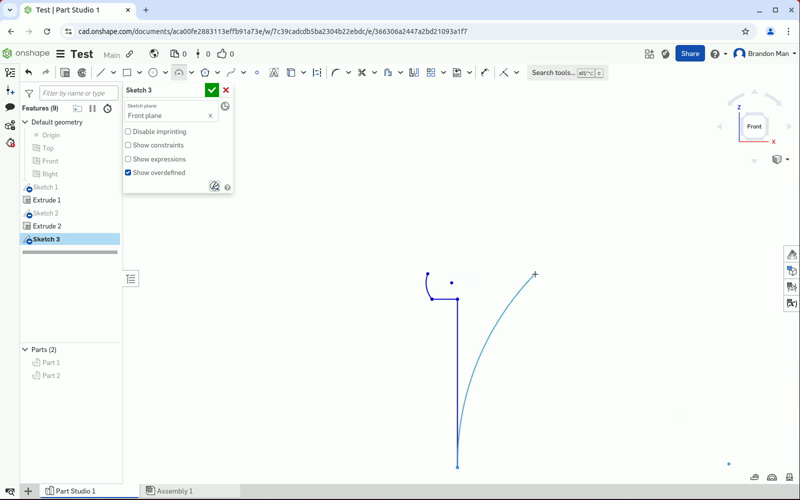
scroll(6)
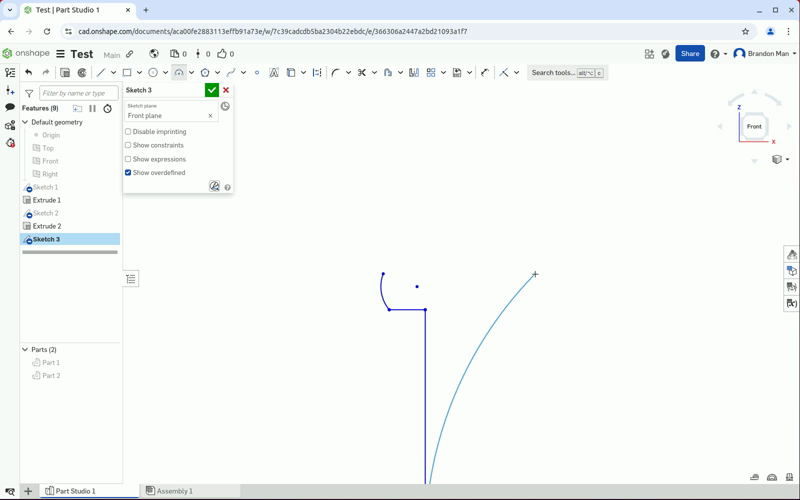
scroll(6)
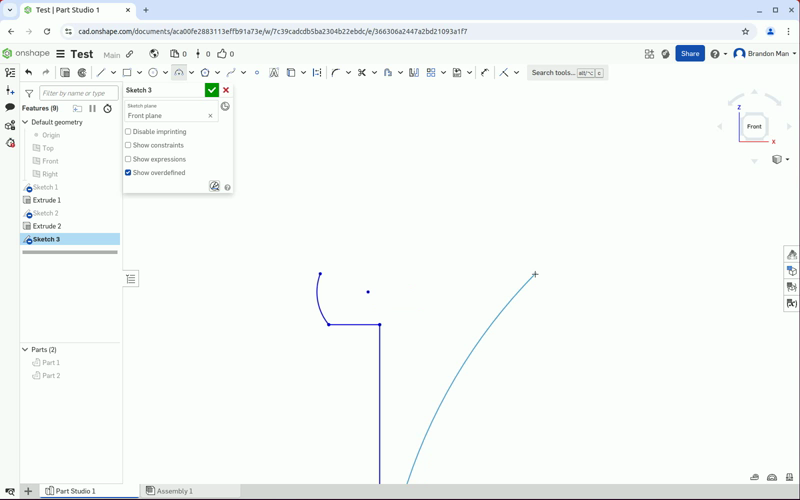
scroll(6)
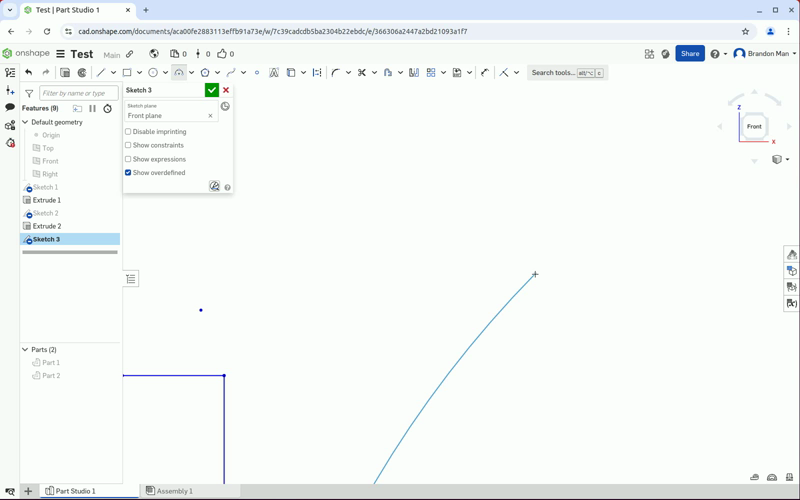
click(535, 273)
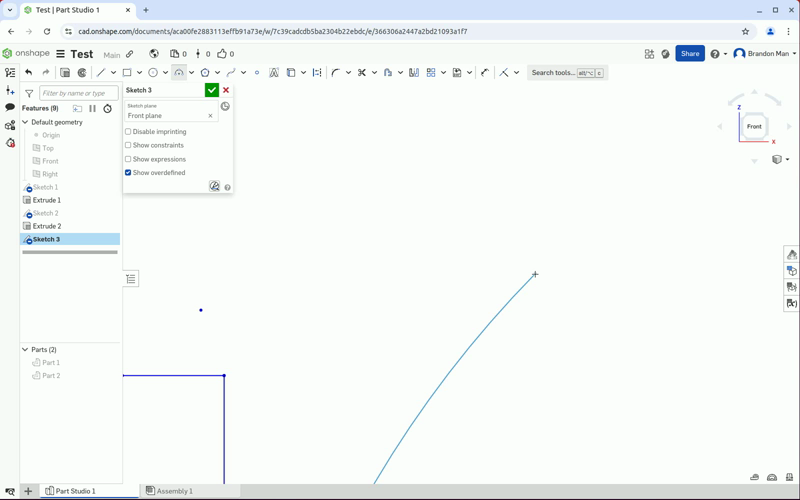
scroll(-6)
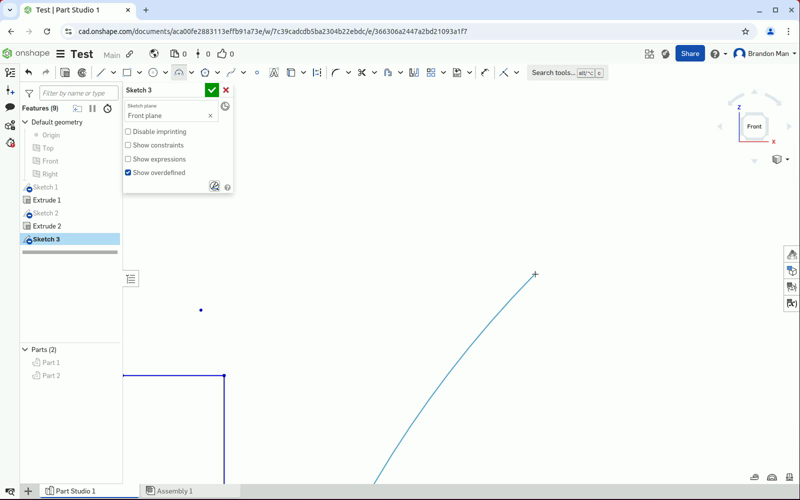
scroll(-6)
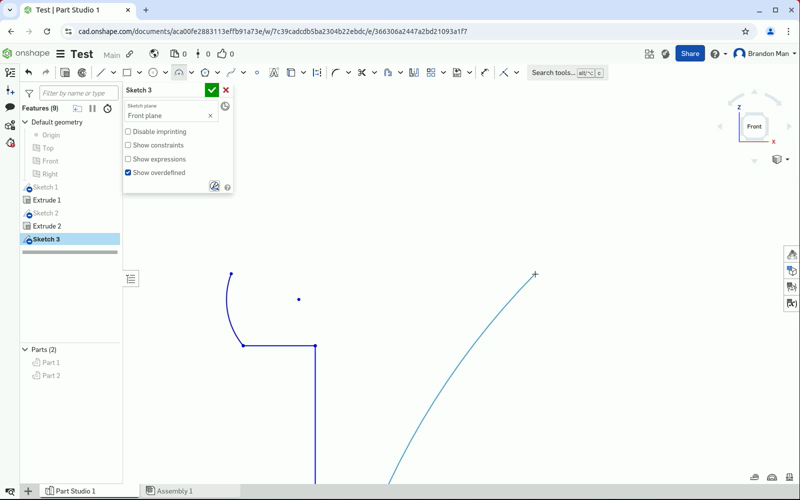
scroll(-6)
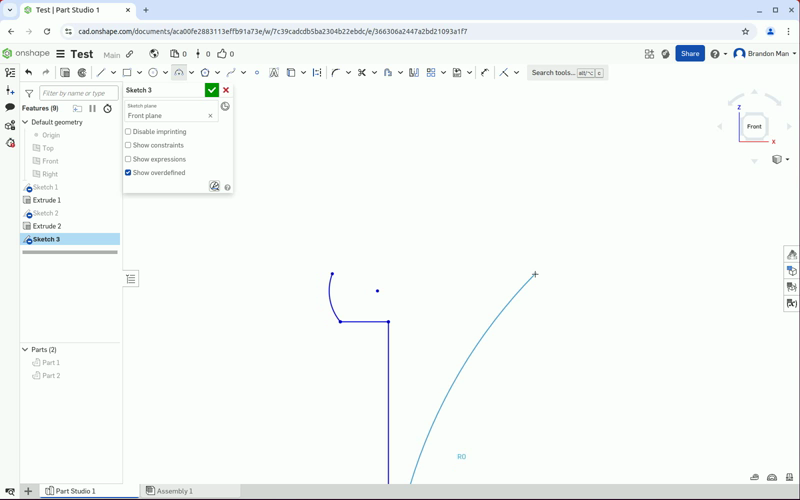
scroll(-6)
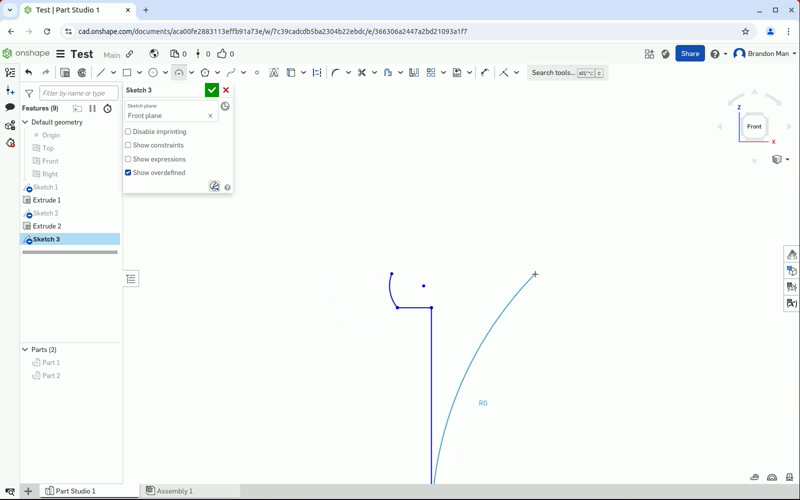
scroll(-6)
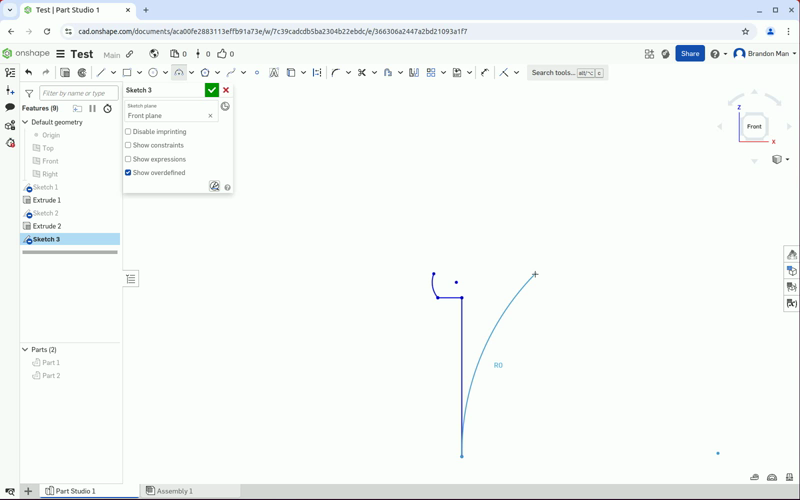
scroll(-6)
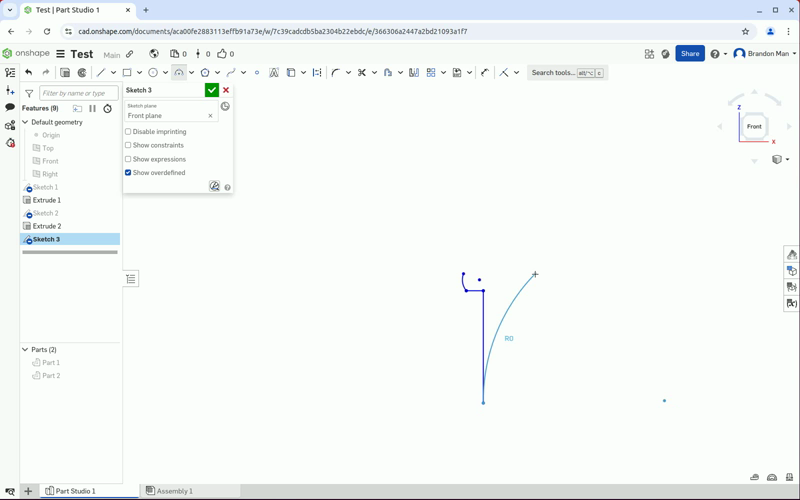
scroll(-6)
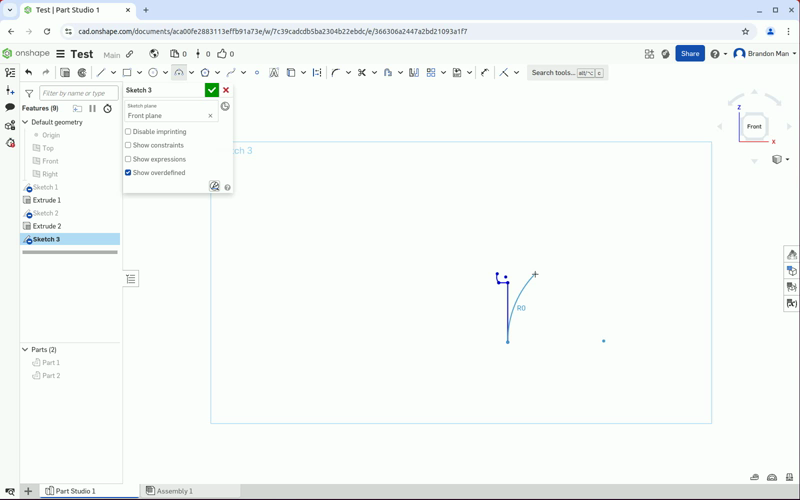
mouse_move(530, 311)
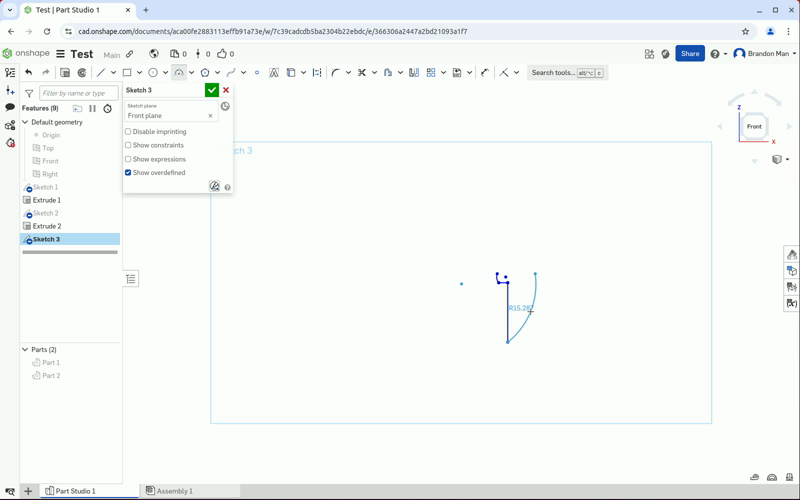
click(530, 311)
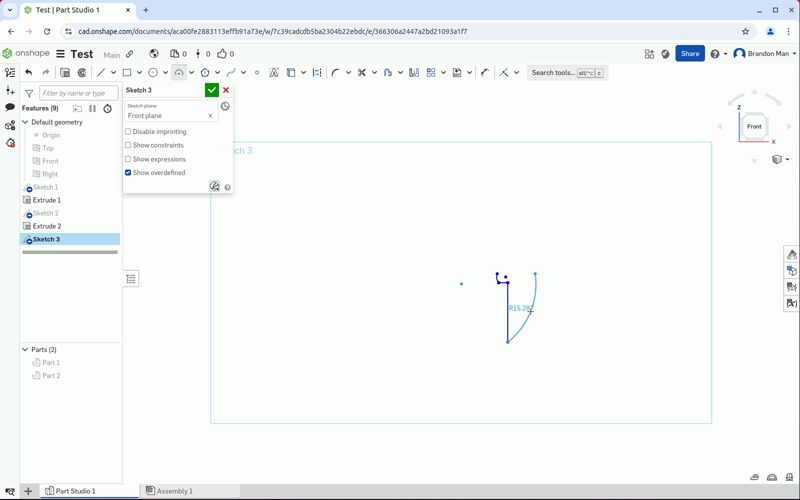
key_up(shift)
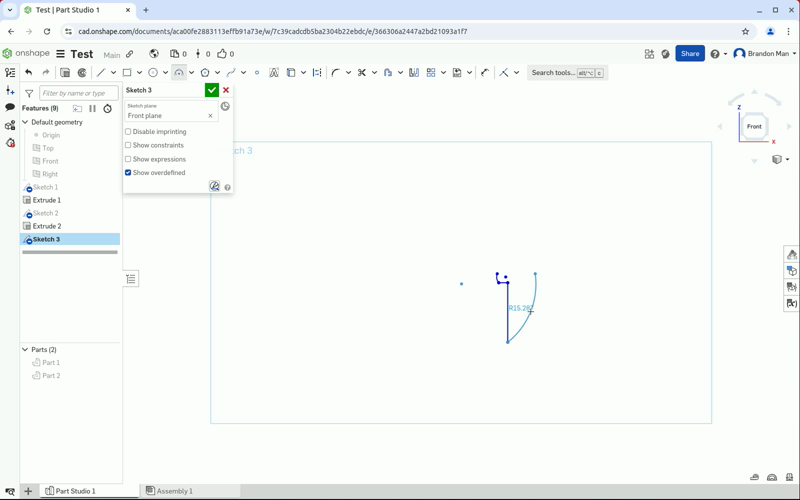
key(esc)
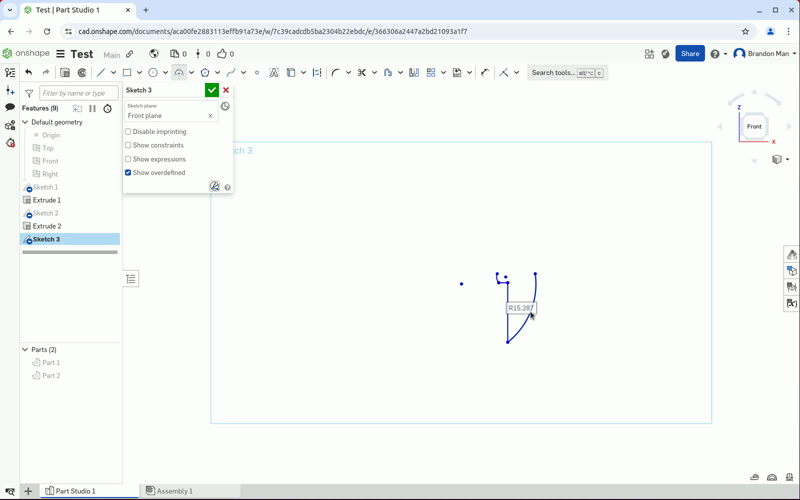
key(l)
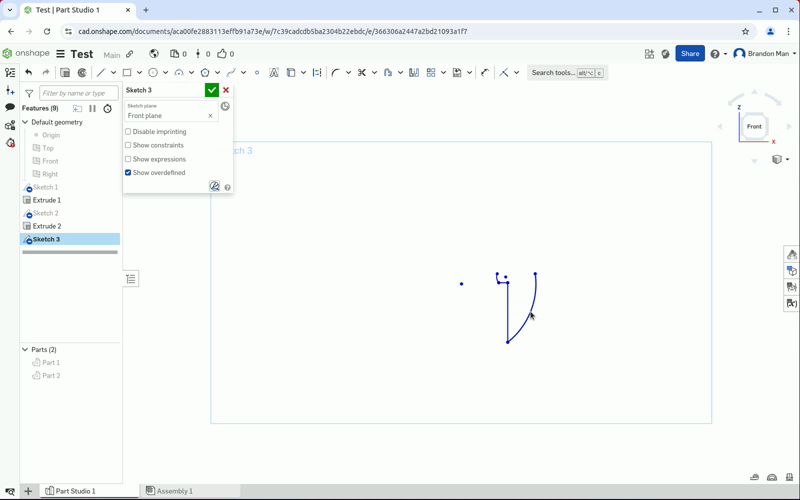
mouse_move(535, 273)
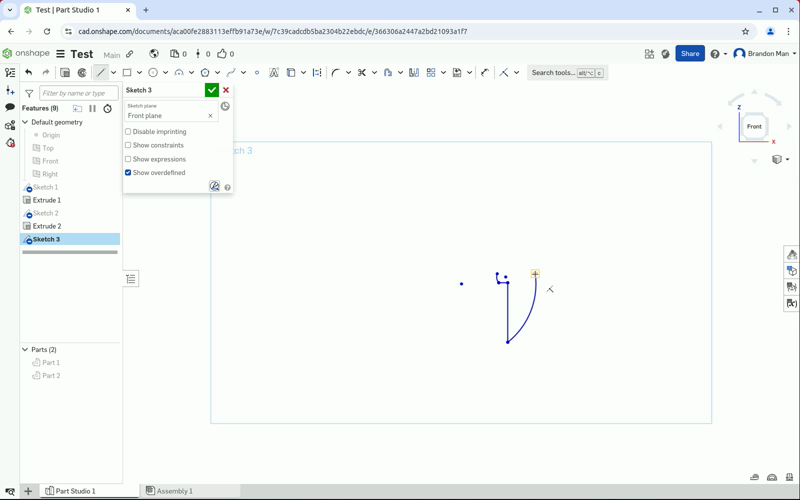
scroll(6)
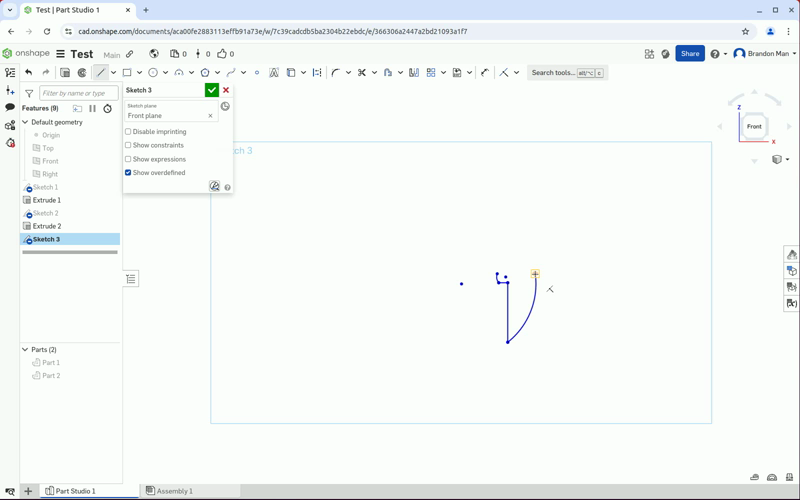
scroll(6)
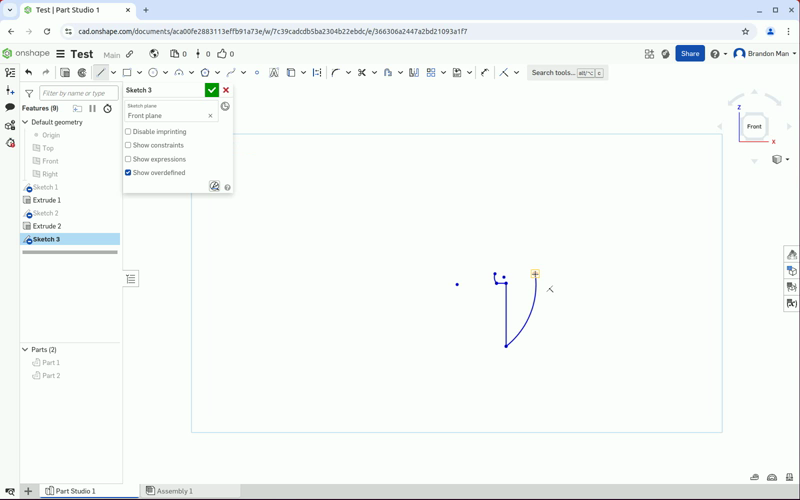
scroll(6)
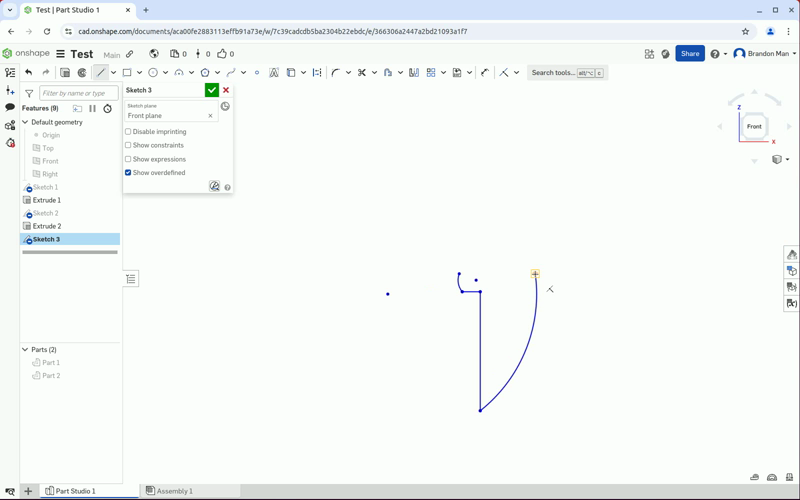
scroll(6)
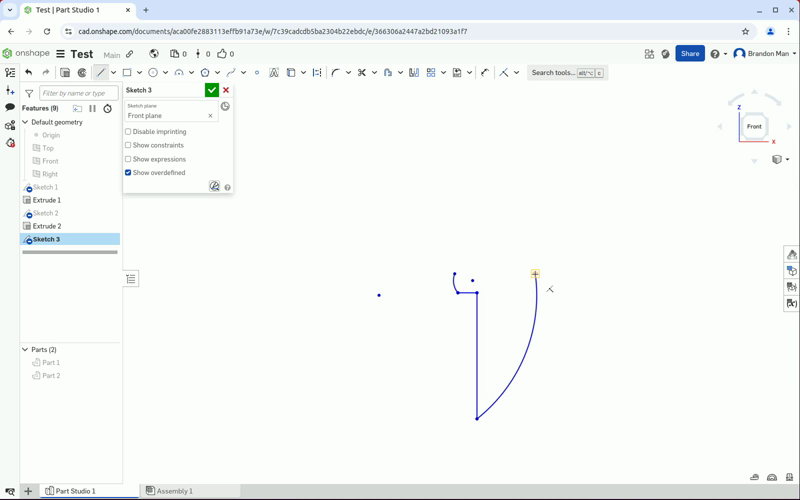
scroll(6)
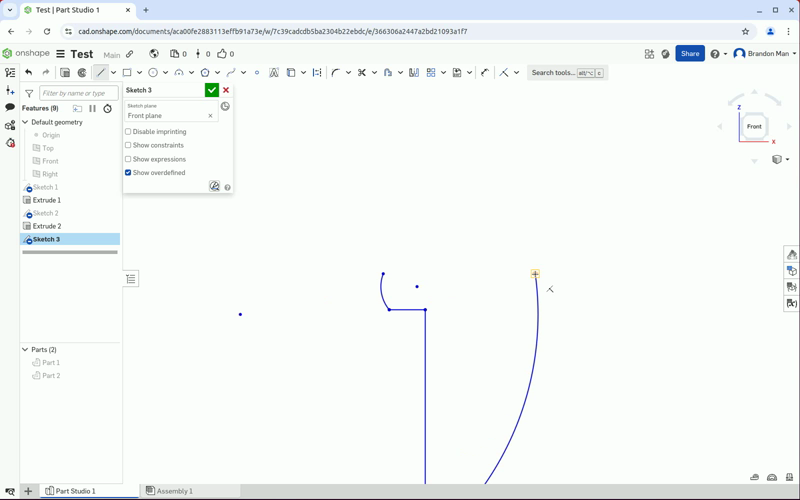
scroll(6)
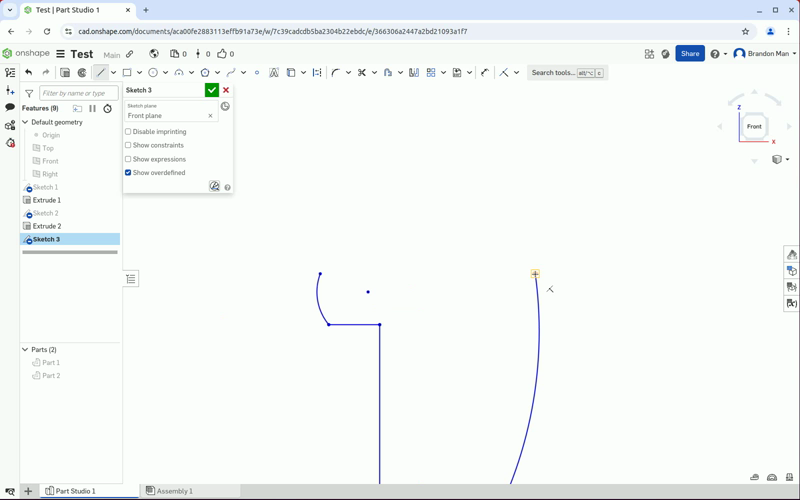
scroll(6)
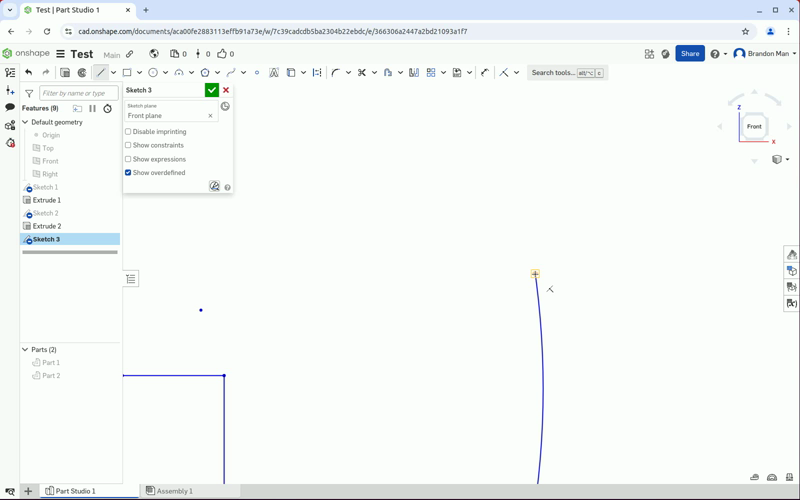
click(535, 273)
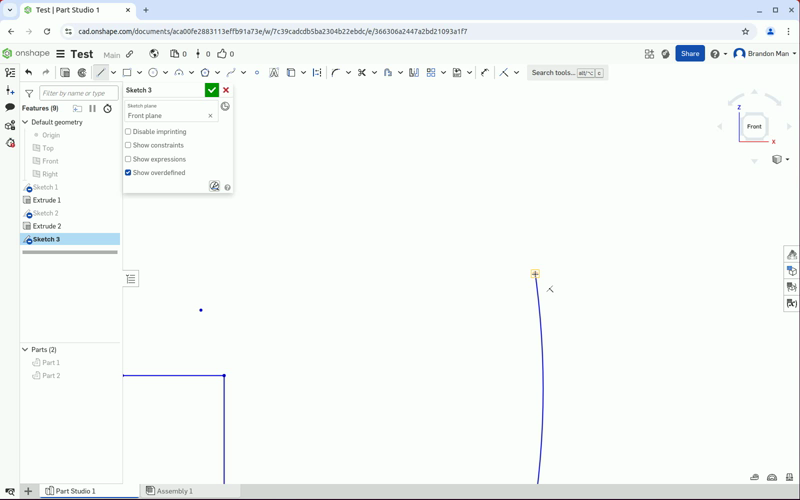
scroll(-6)
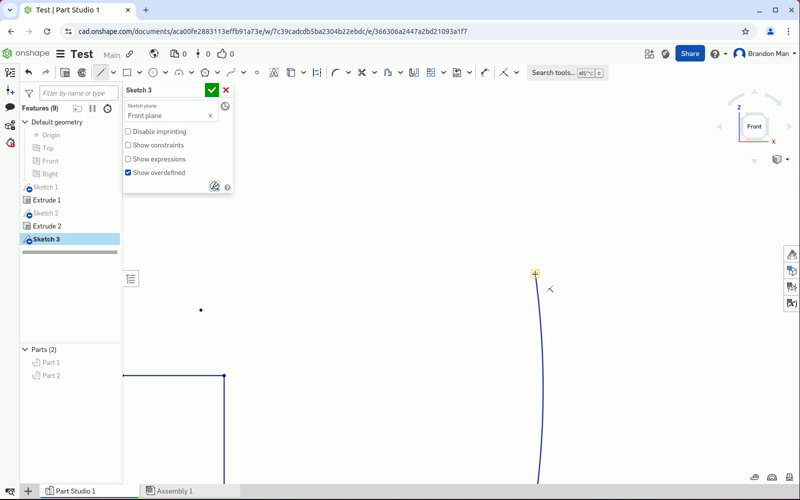
scroll(-6)
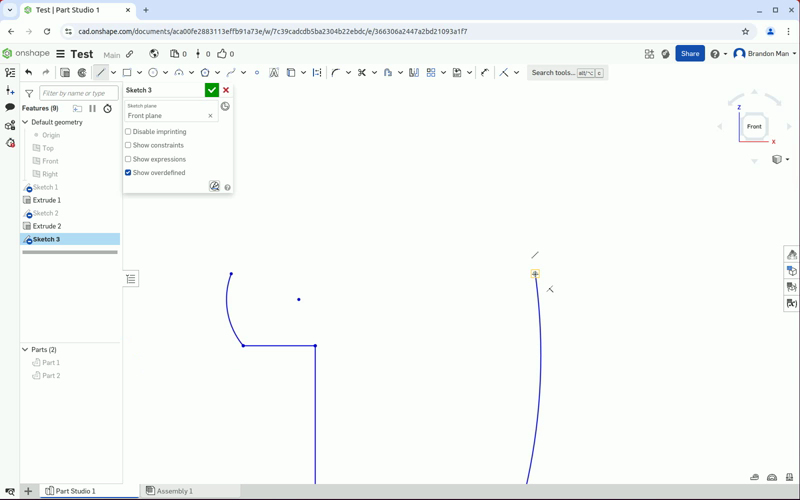
scroll(-6)
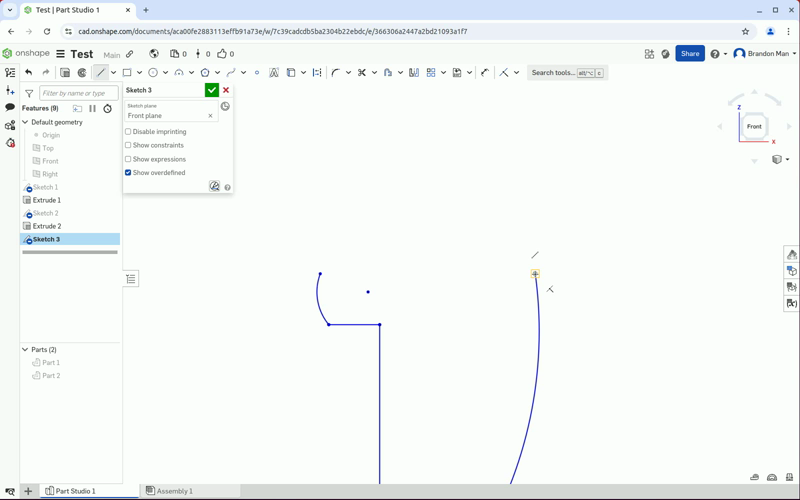
scroll(-6)
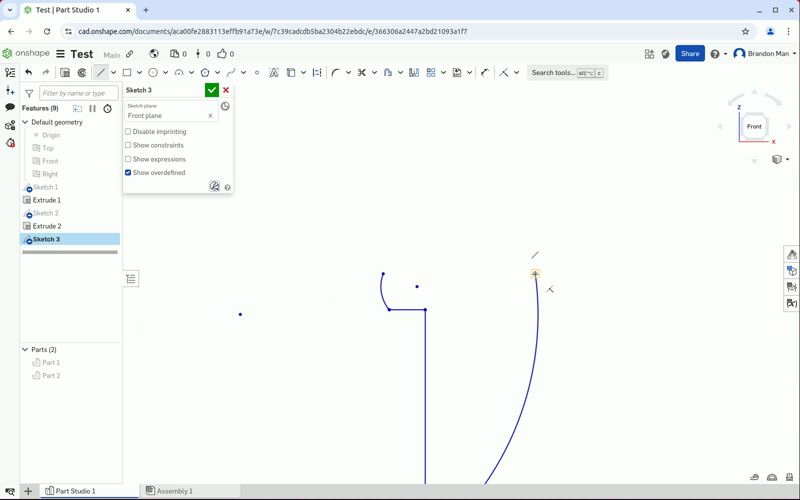
scroll(-6)
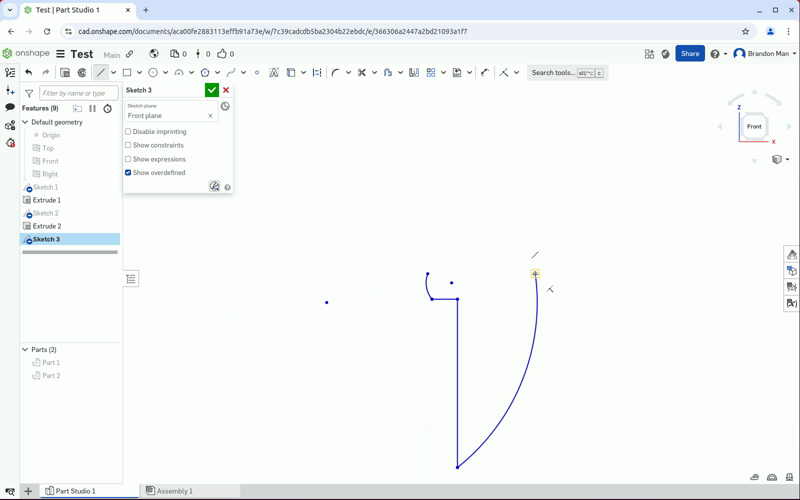
scroll(-6)
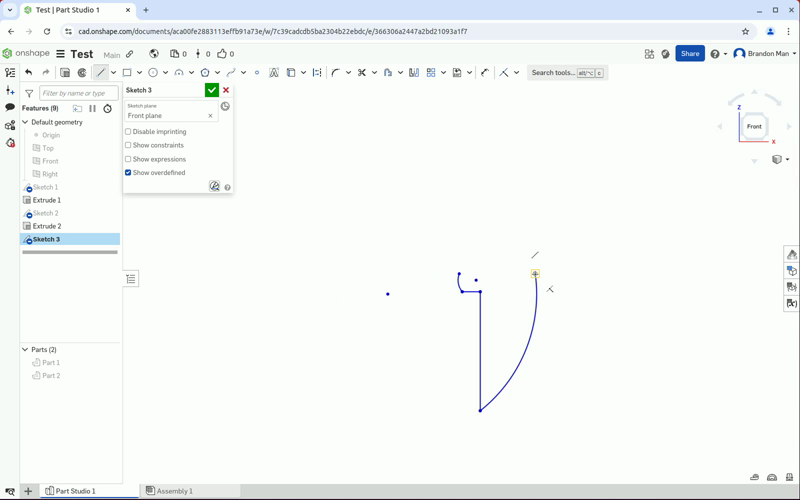
scroll(-6)
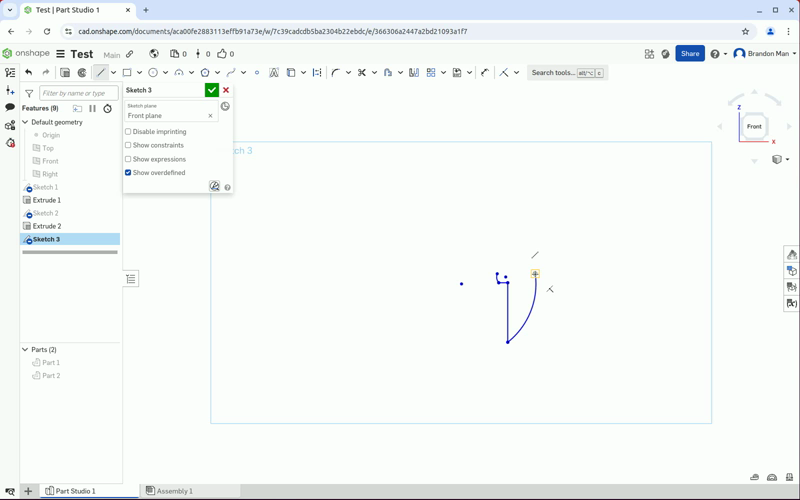
mouse_move(565, 273)
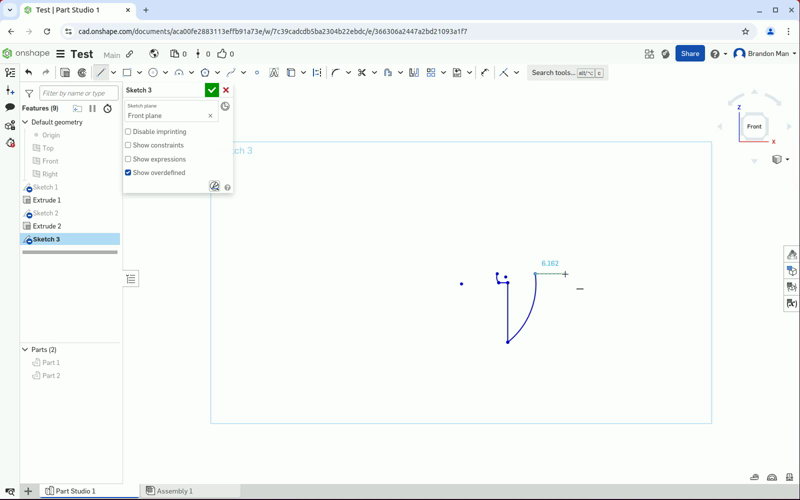
key_down(shift)
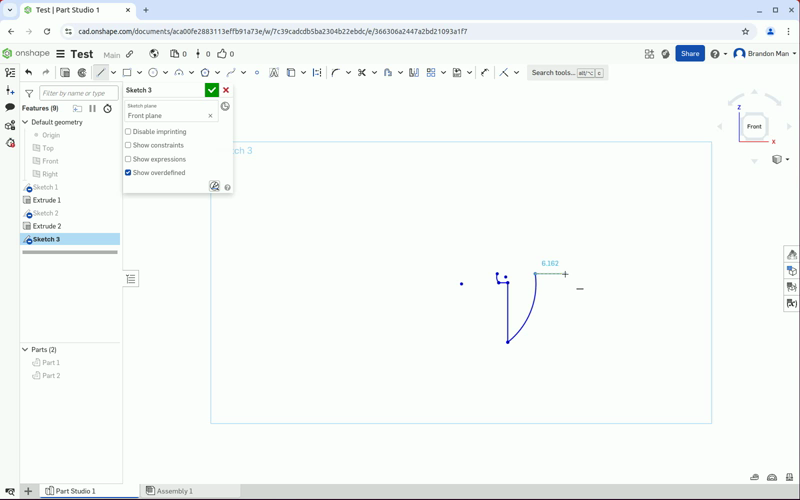
mouse_move(497, 273)
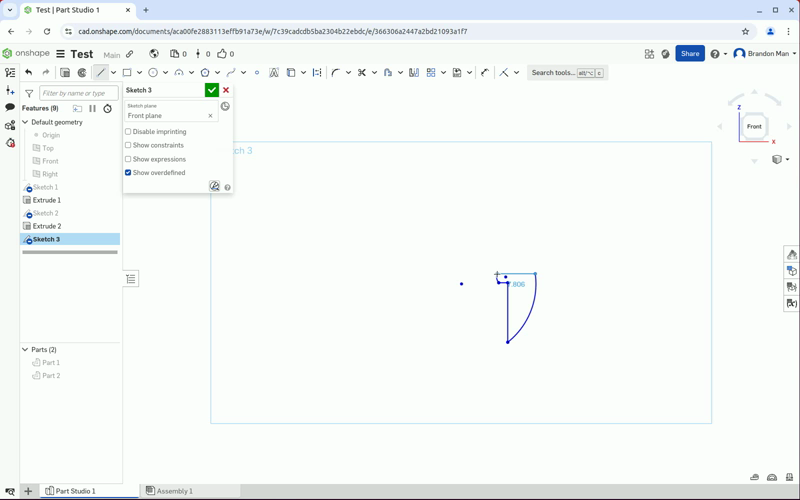
key_up(shift)
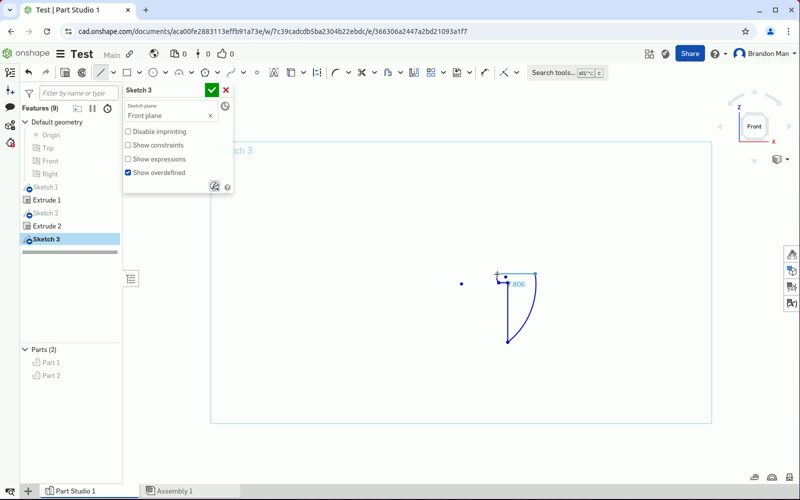
click(497, 273)
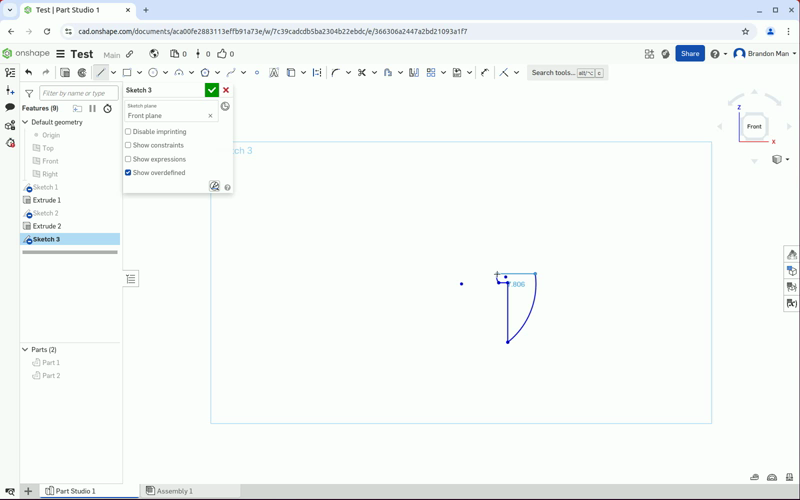
key(esc)
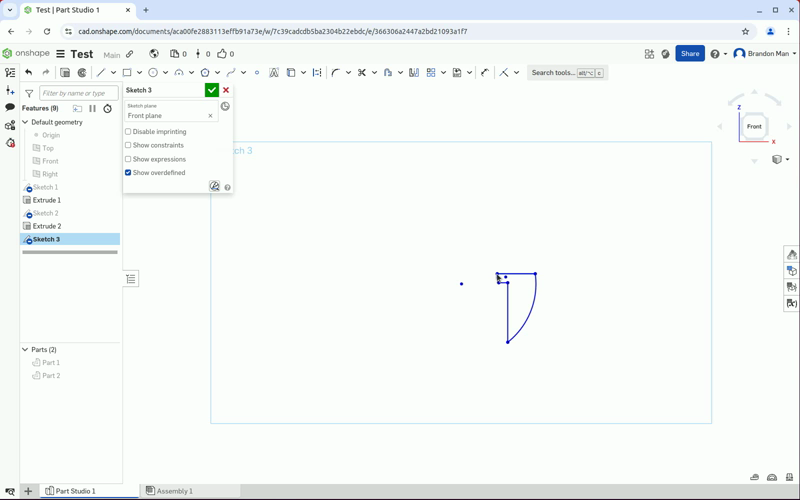
mouse_move(523, 315)
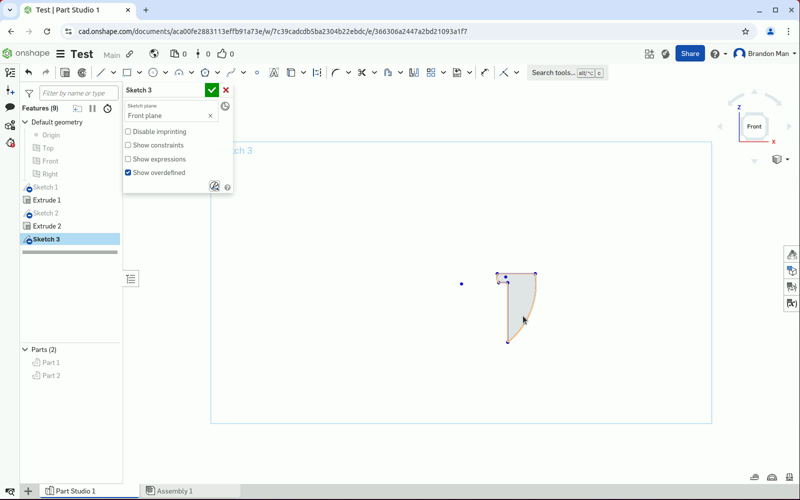
scroll(6)
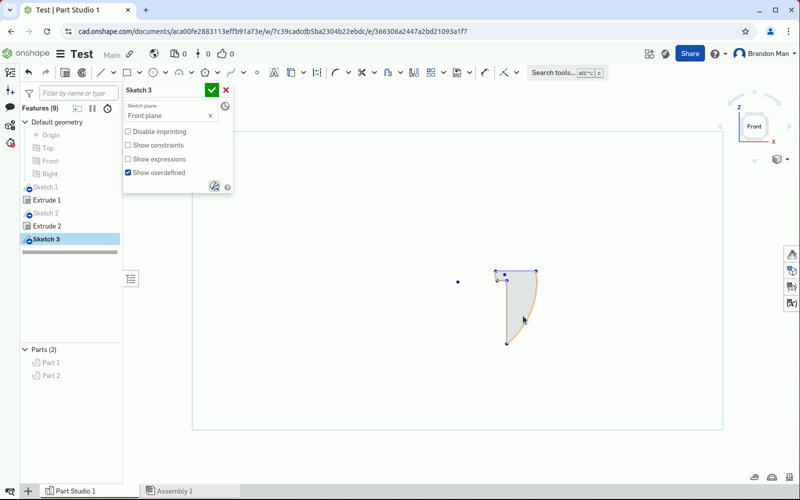
scroll(6)
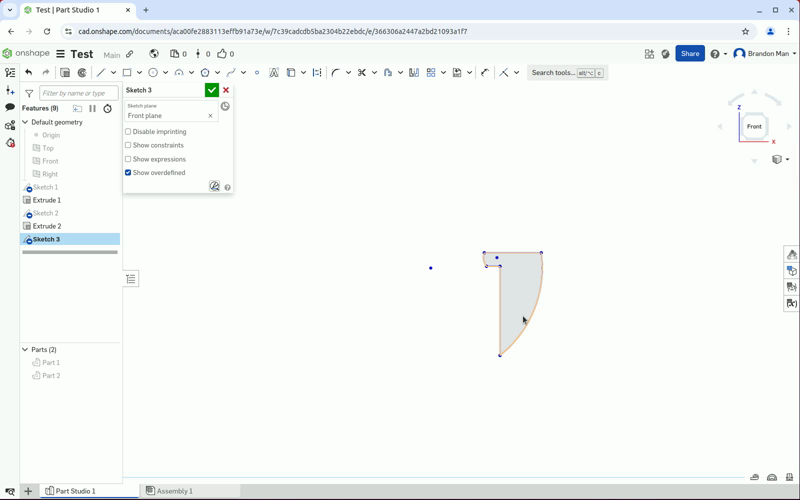
scroll(6)
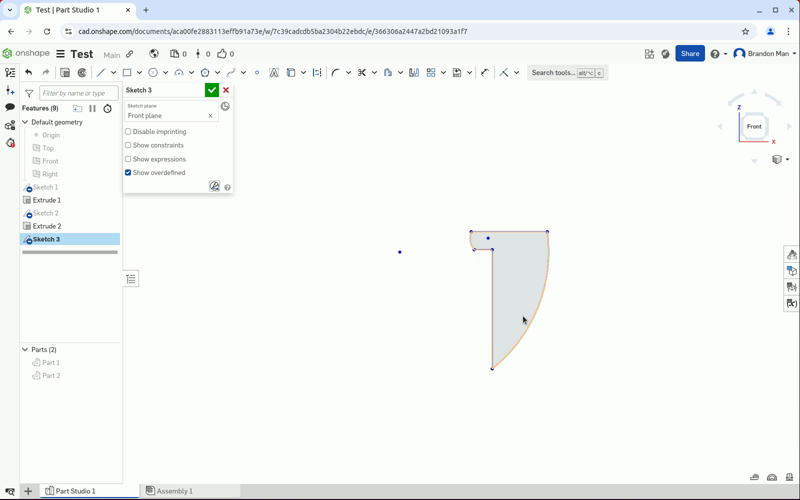
scroll(6)
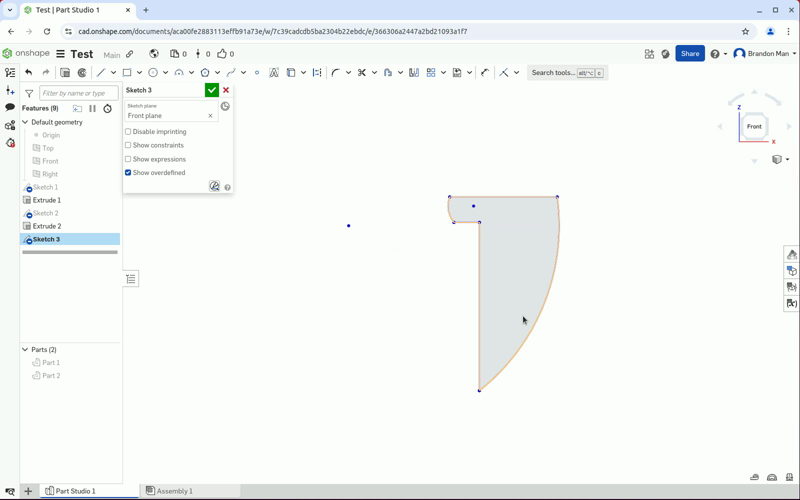
scroll(6)
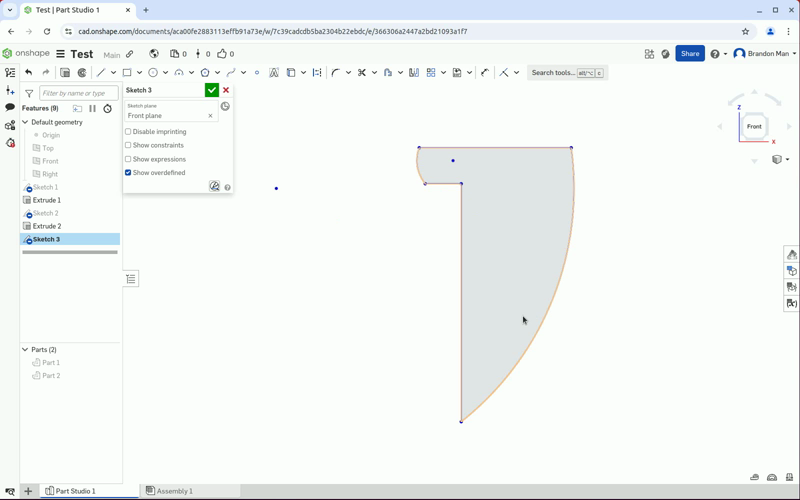
scroll(6)
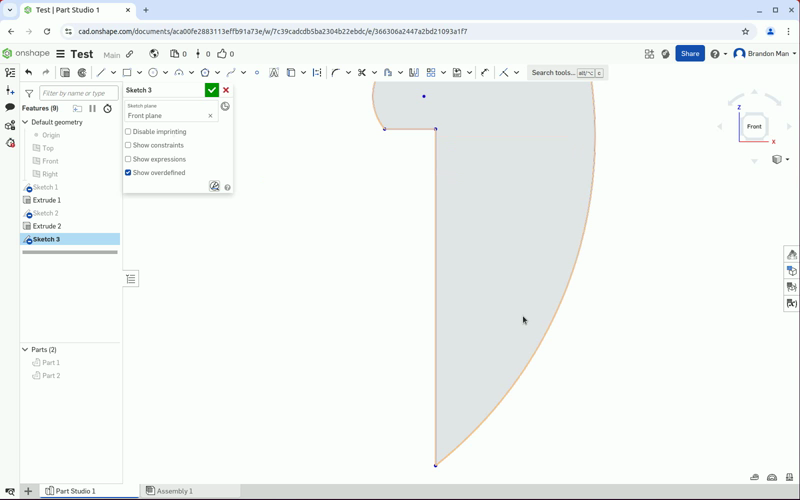
scroll(6)
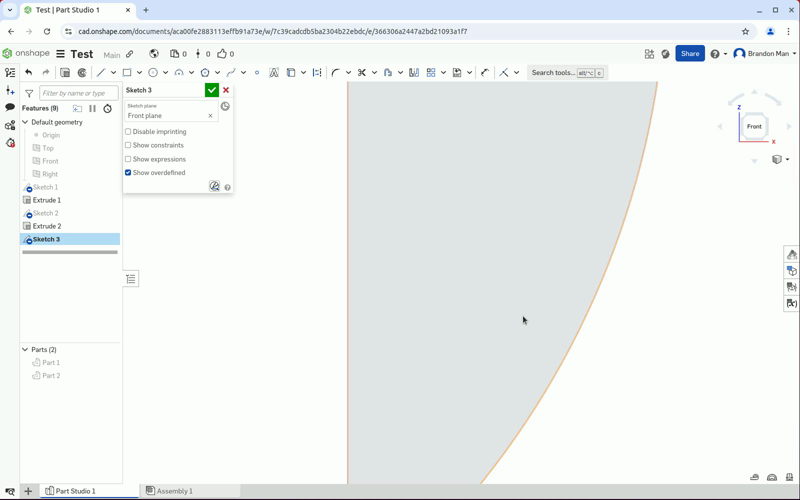
click(523, 315)
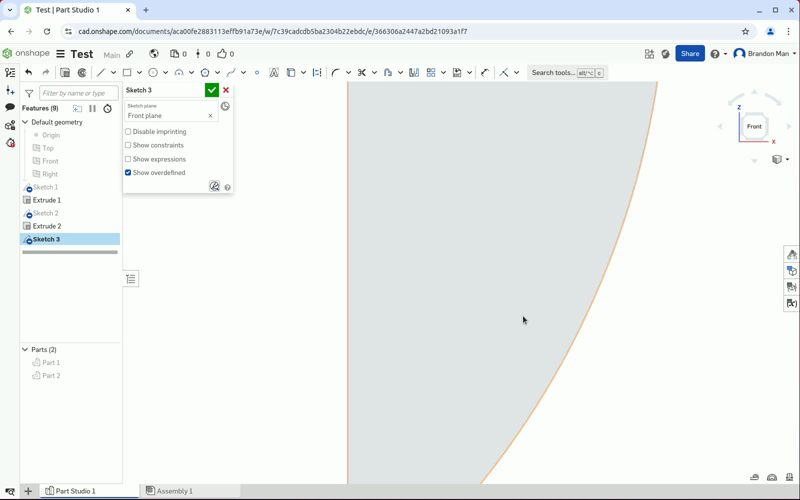
scroll(-6)
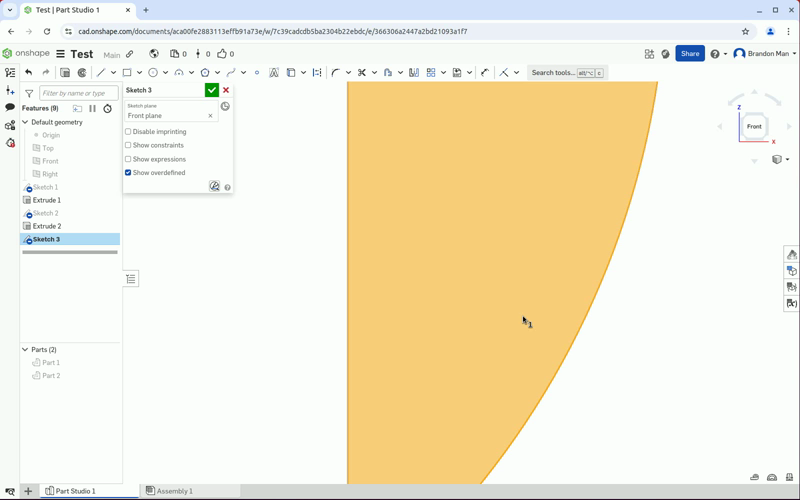
scroll(-6)
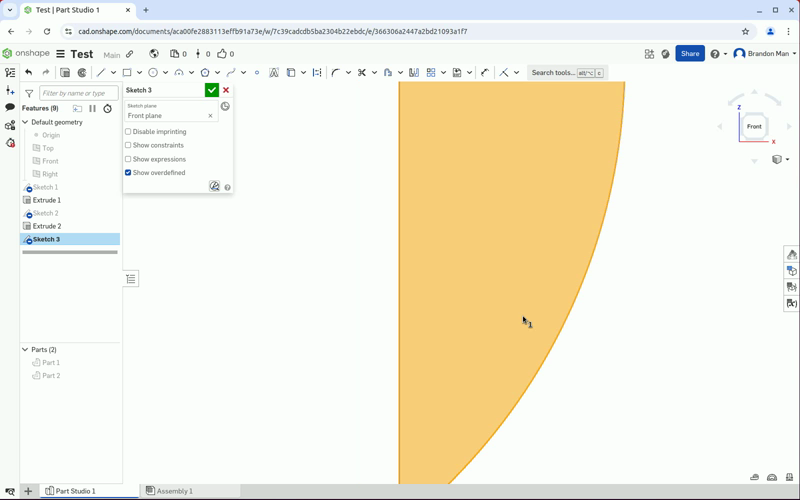
scroll(-6)
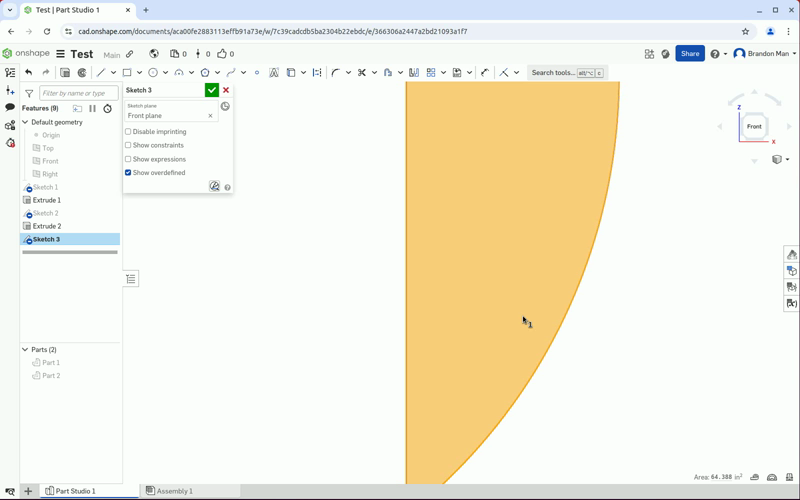
scroll(-6)
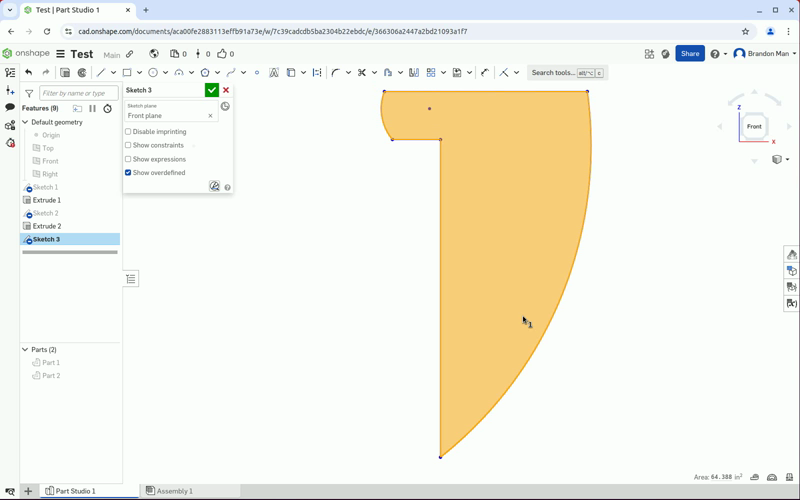
scroll(-6)
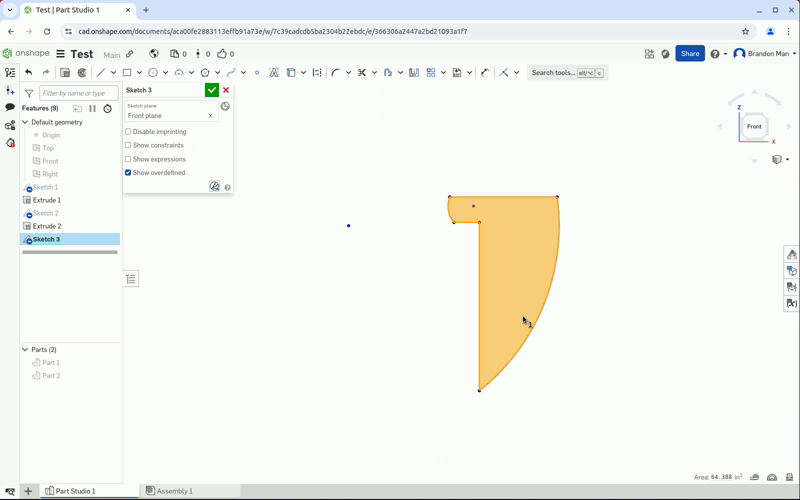
scroll(-6)
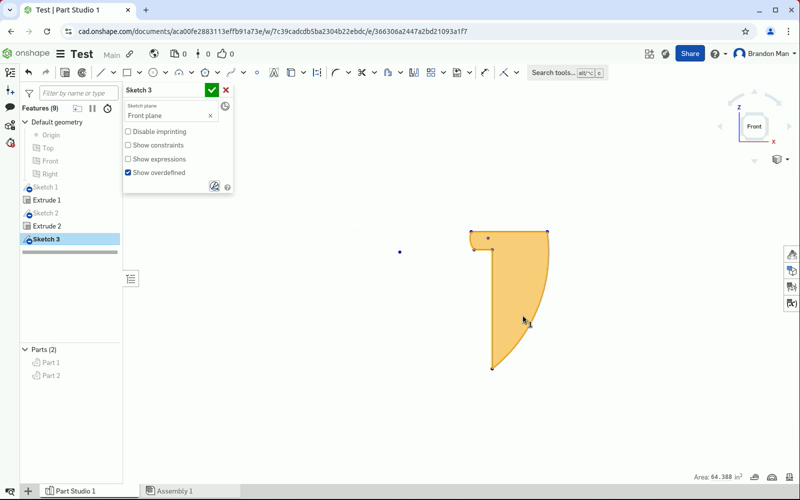
scroll(-6)
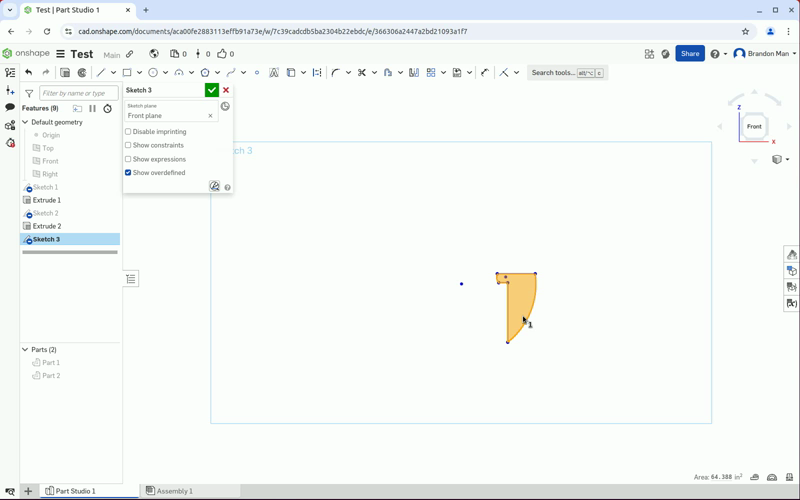
mouse_move(73, 352)
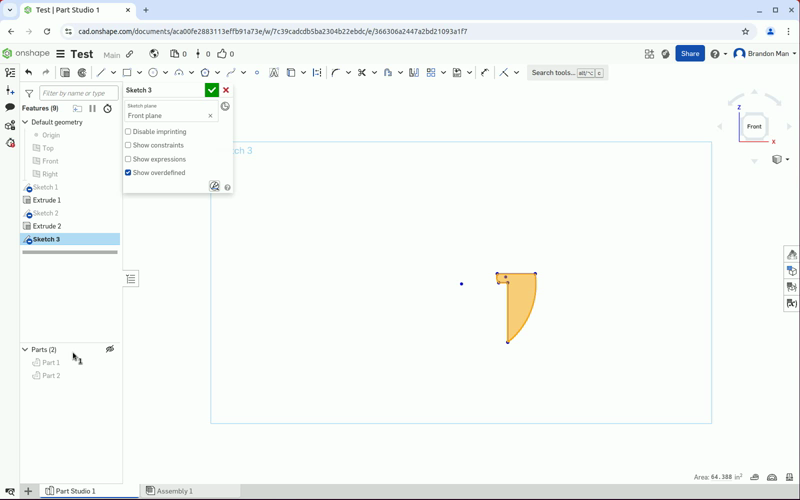
key(shift+y)
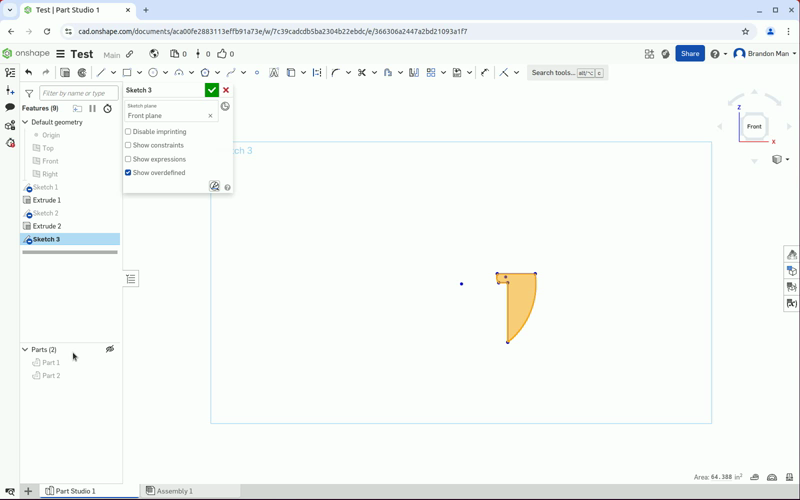
key(shift+e)
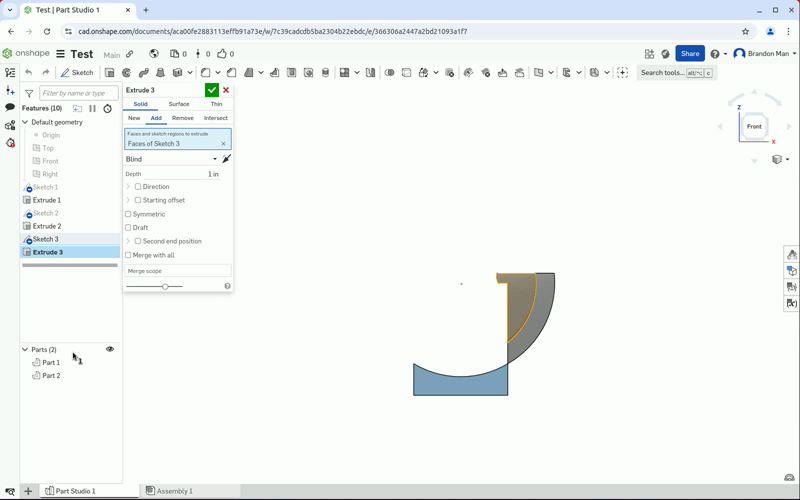
mouse_move(143, 106)
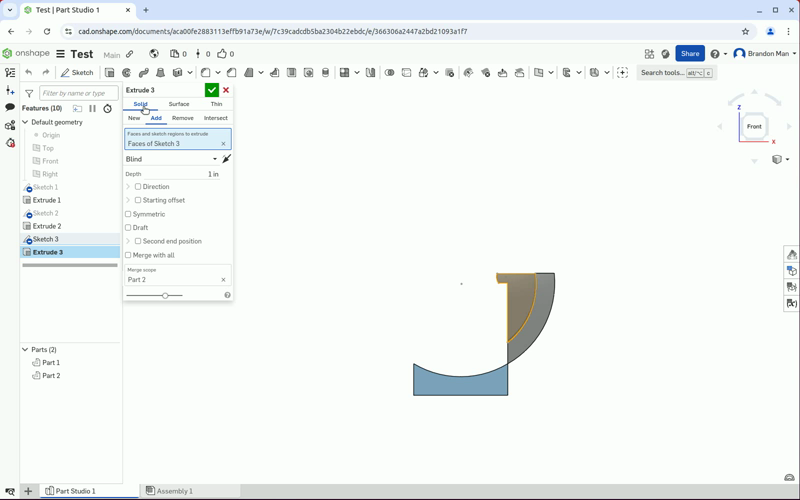
click(143, 106)
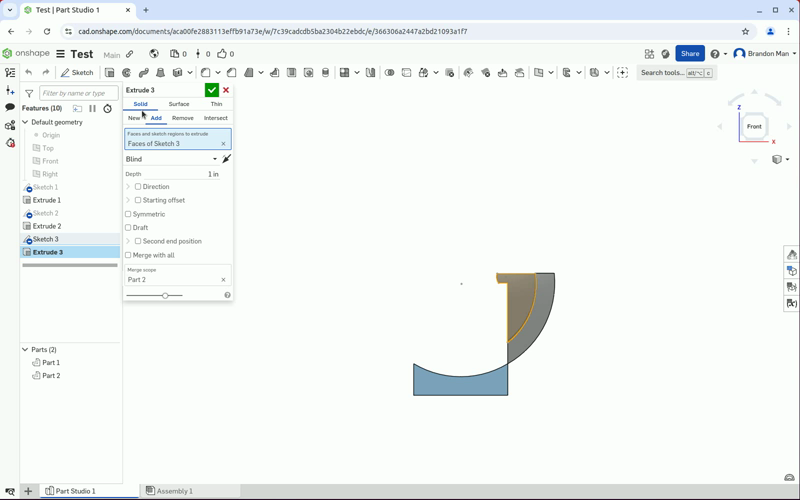
mouse_move(137, 120)
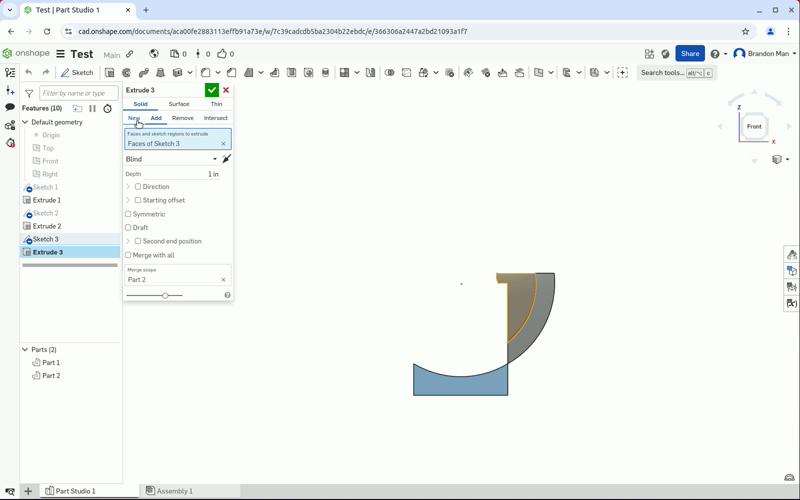
click(137, 120)
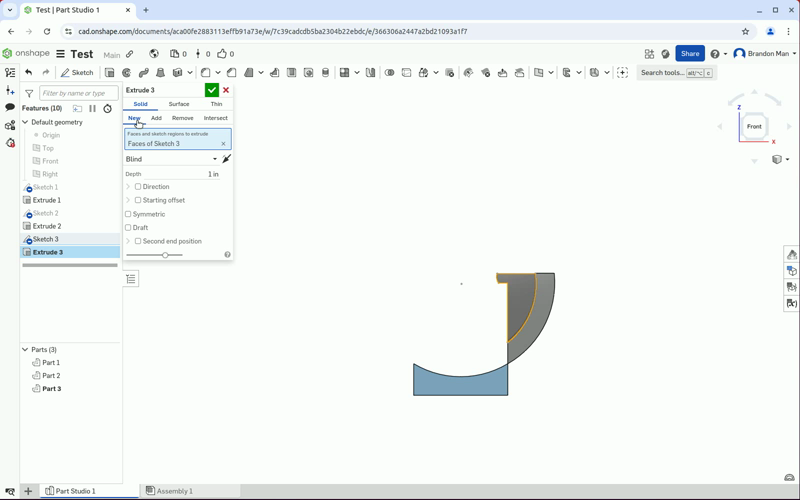
key(tab, 4)
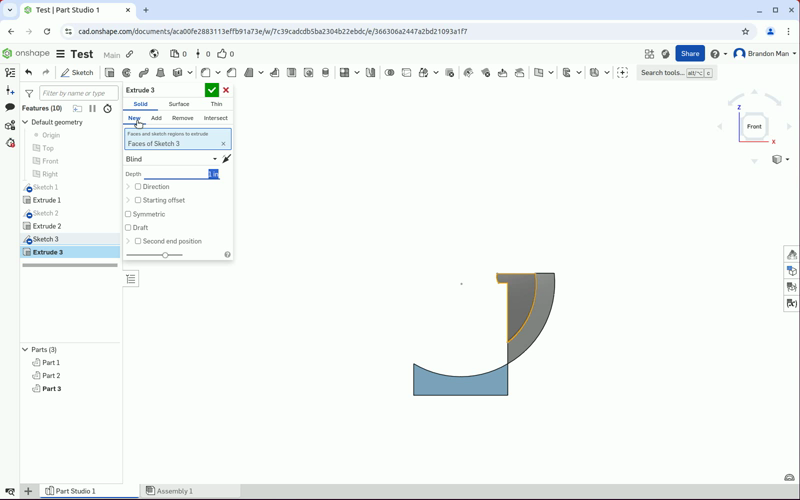
text(-23.108)
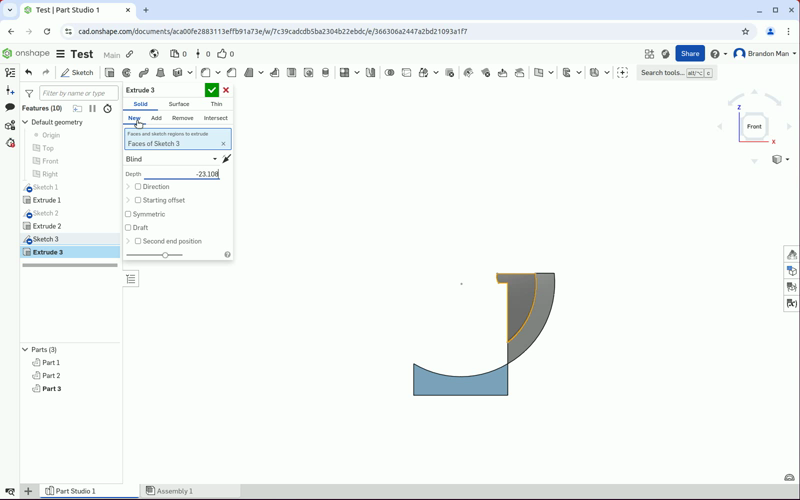
key(enter)
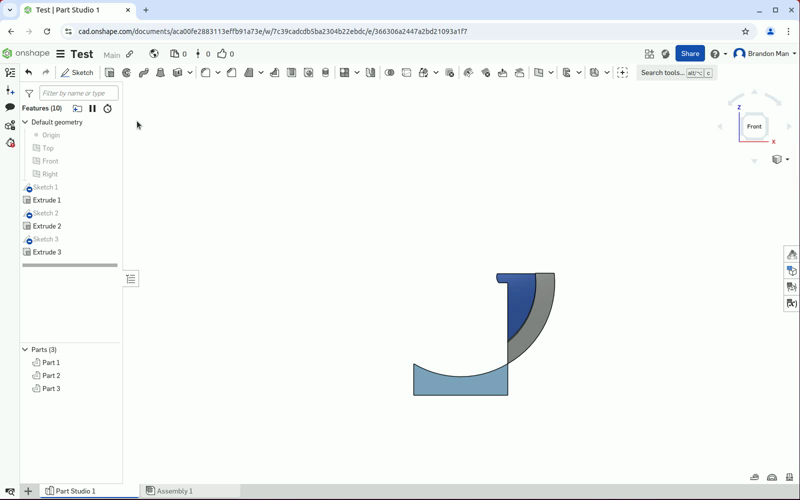
key(shift+h)
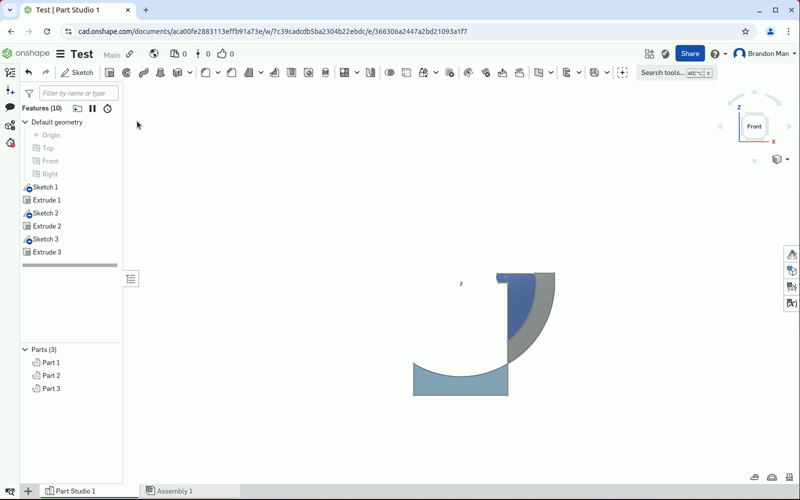
key(shift+h)
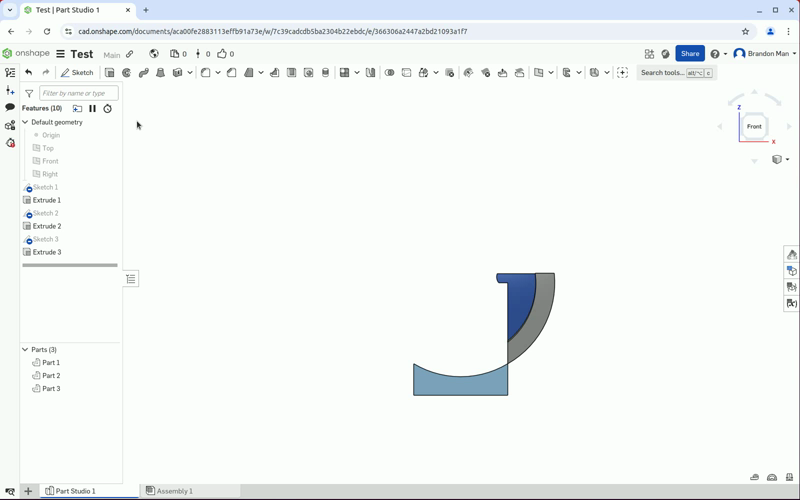
mouse_move(73, 189)
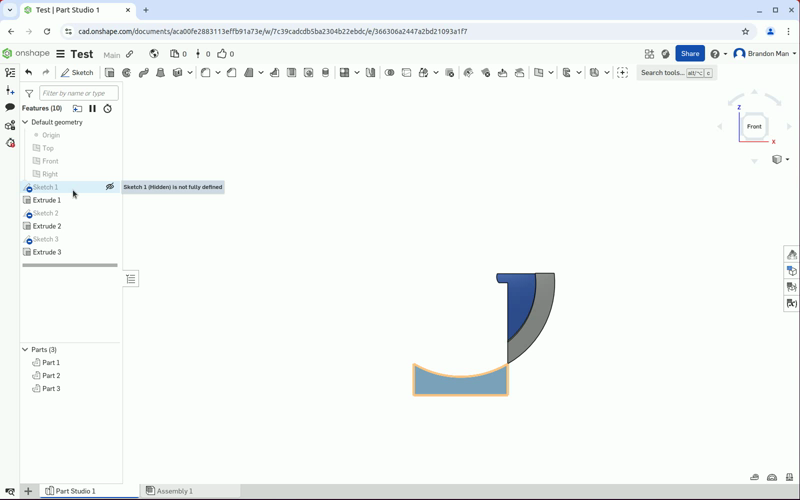
click(73, 189)
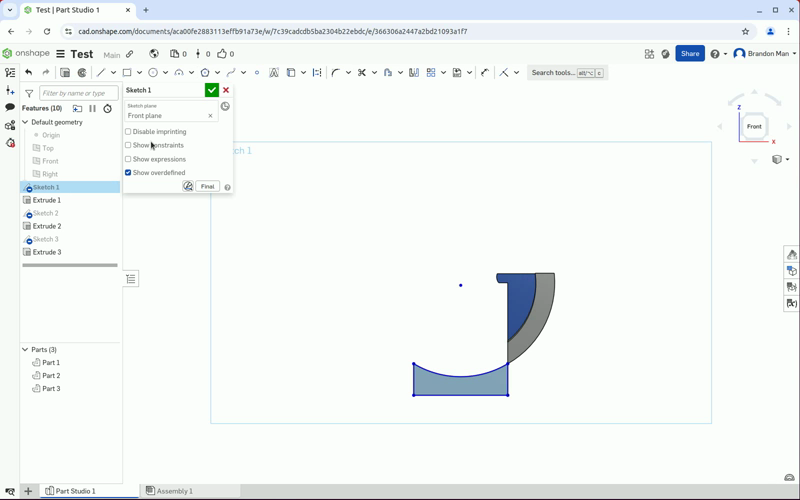
mouse_move(229, 92)
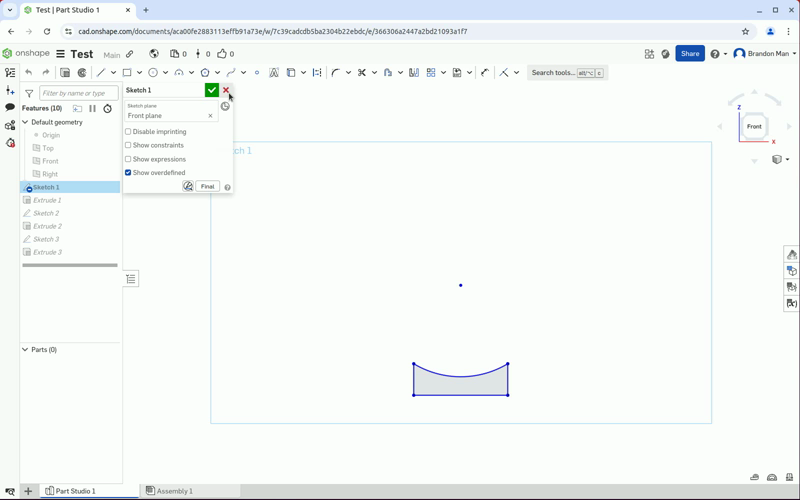
click(229, 92)
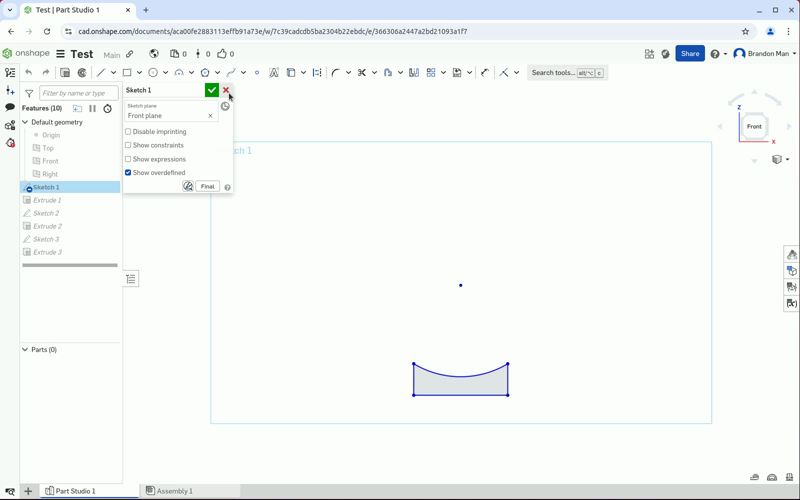
key(shift+s)
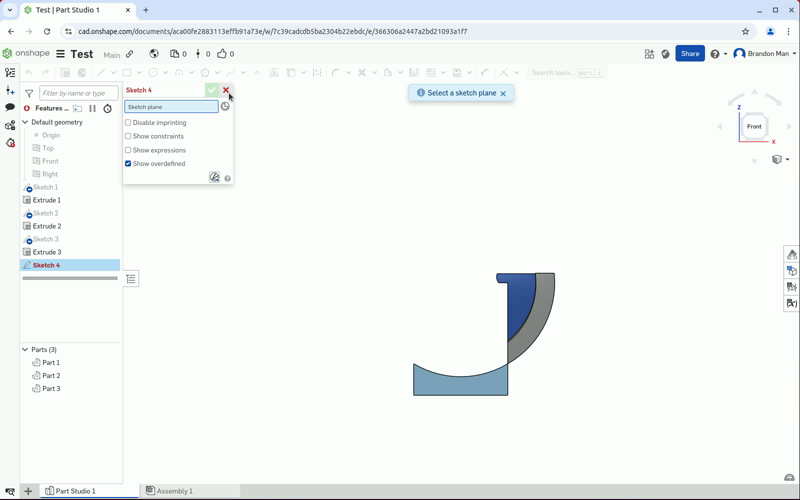
mouse_move(73, 163)
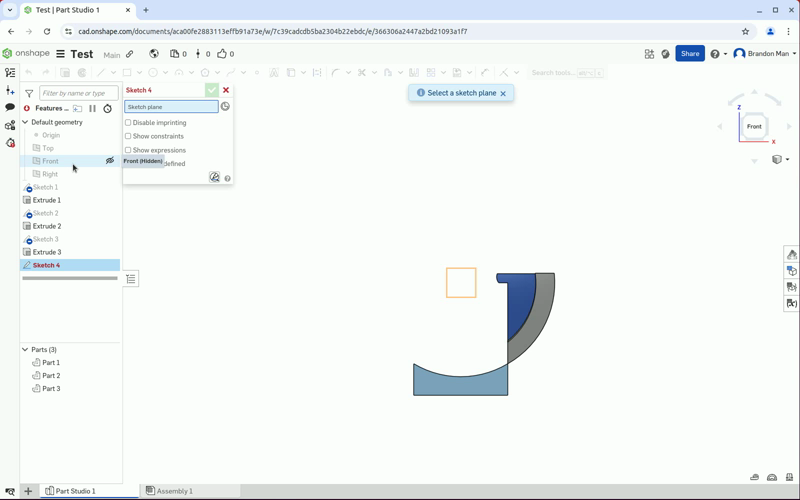
click(73, 163)
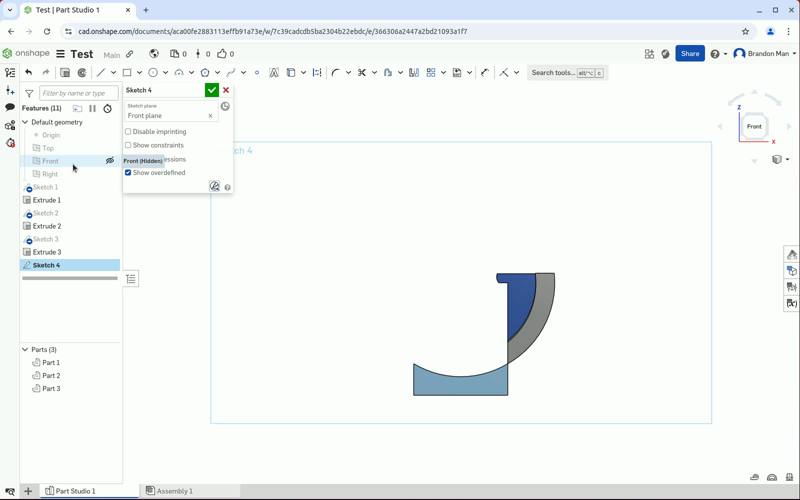
mouse_move(73, 352)
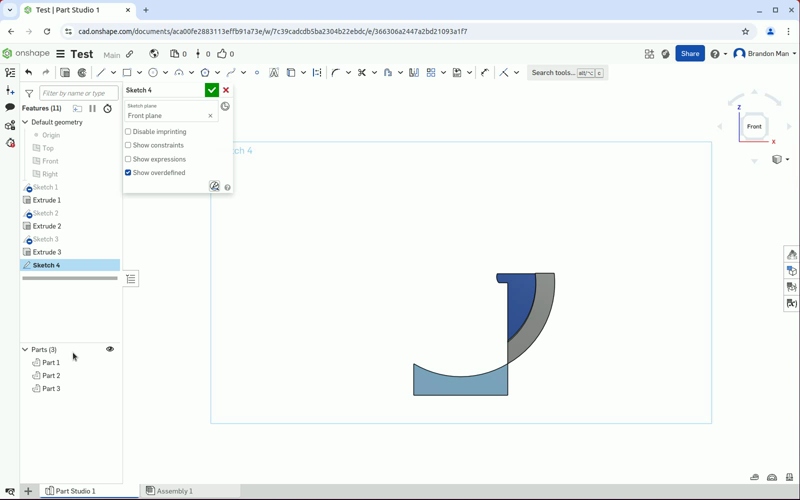
key(y)
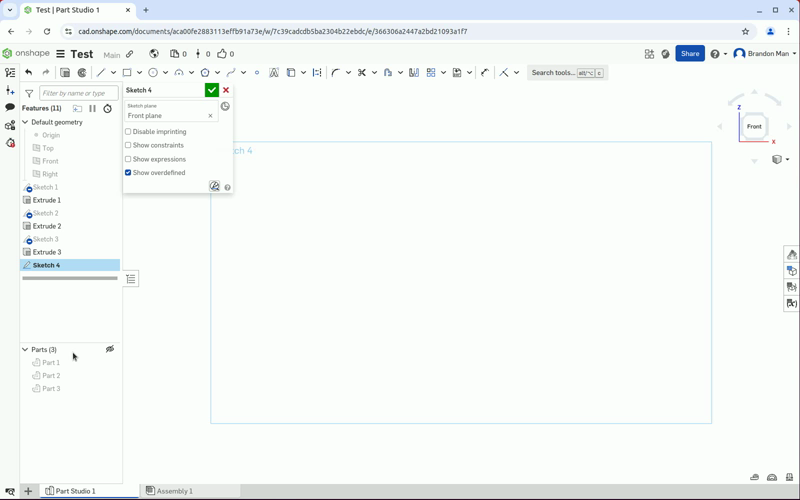
key(a)
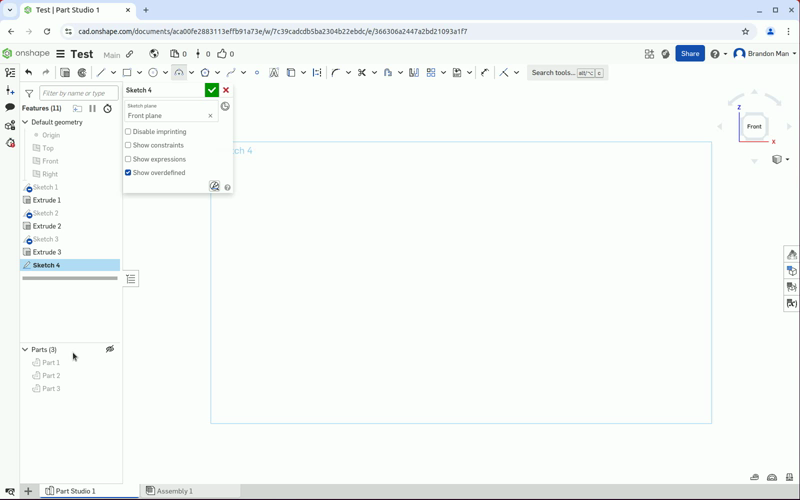
key_down(shift)
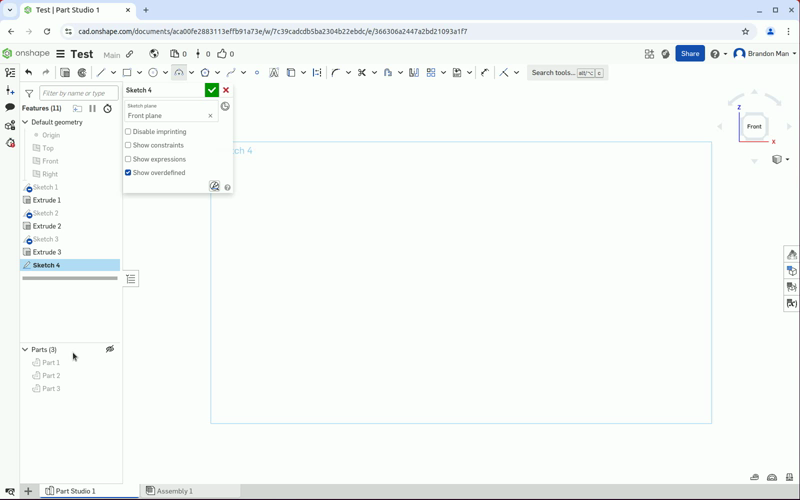
mouse_move(413, 341)
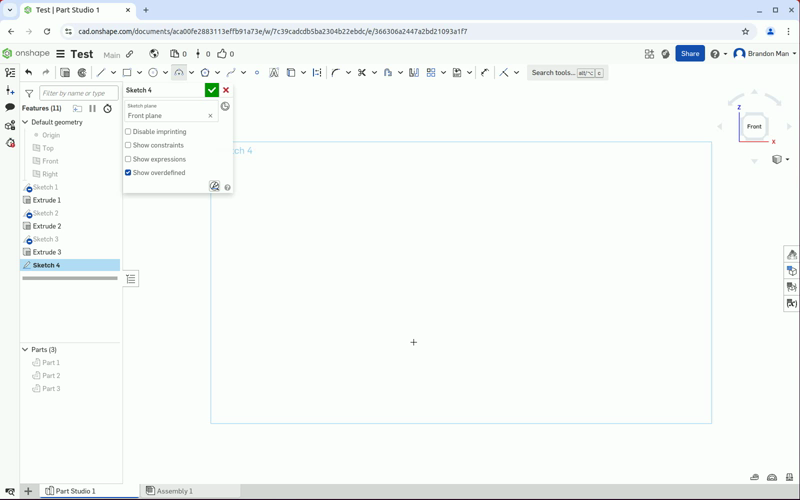
click(413, 341)
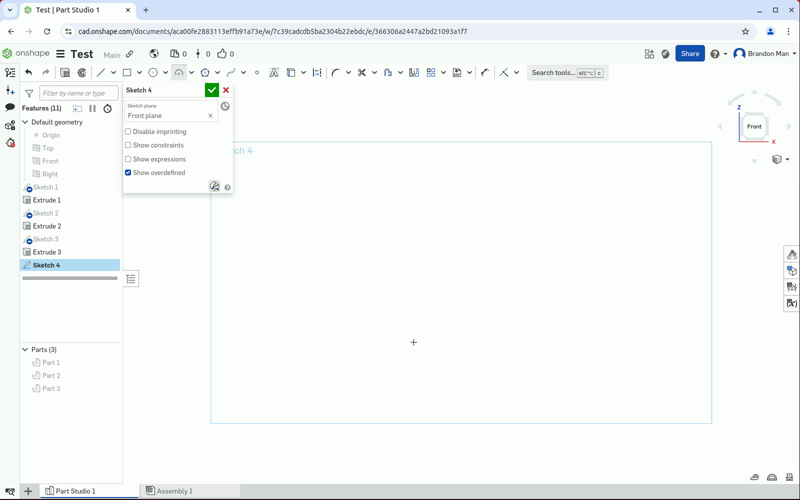
key_up(shift)
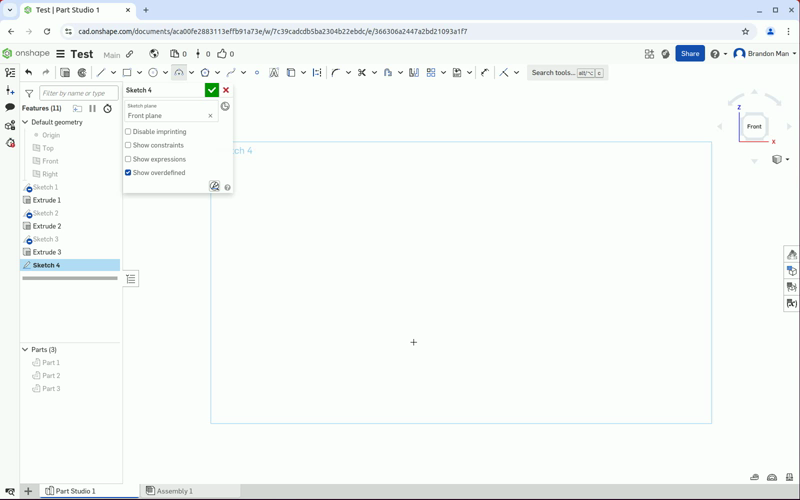
key_down(shift)
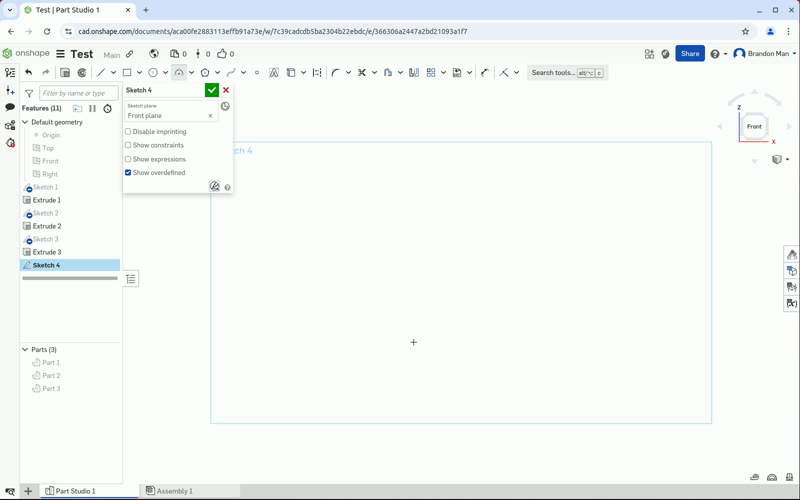
mouse_move(507, 341)
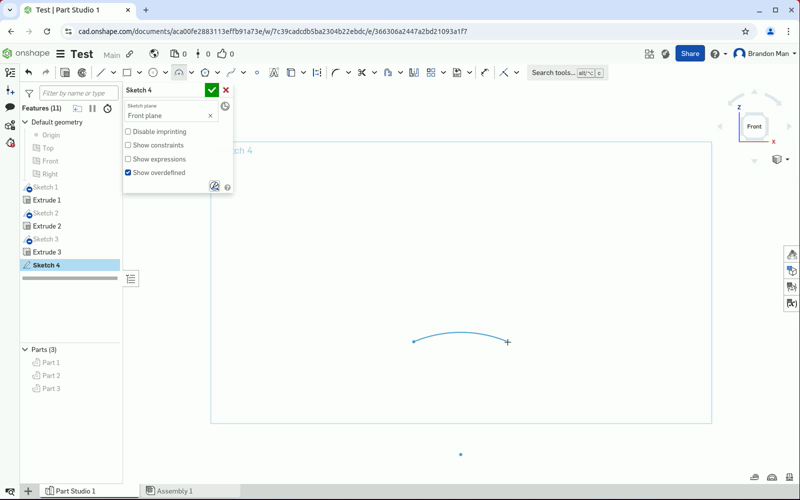
click(507, 341)
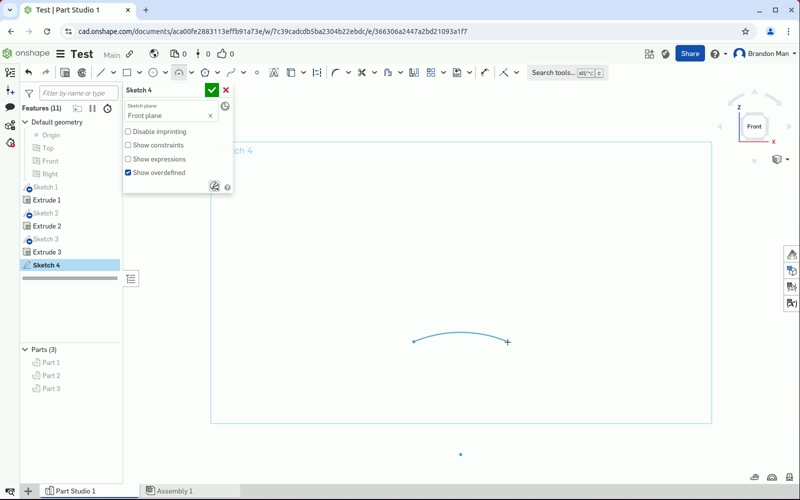
mouse_move(461, 357)
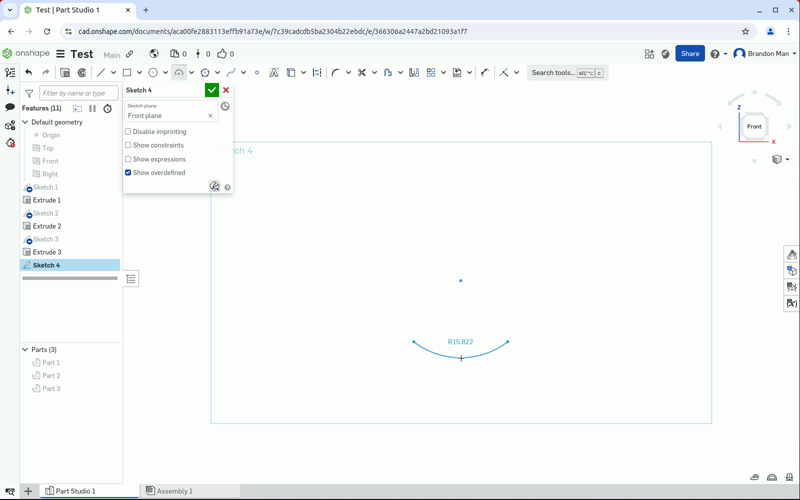
click(461, 357)
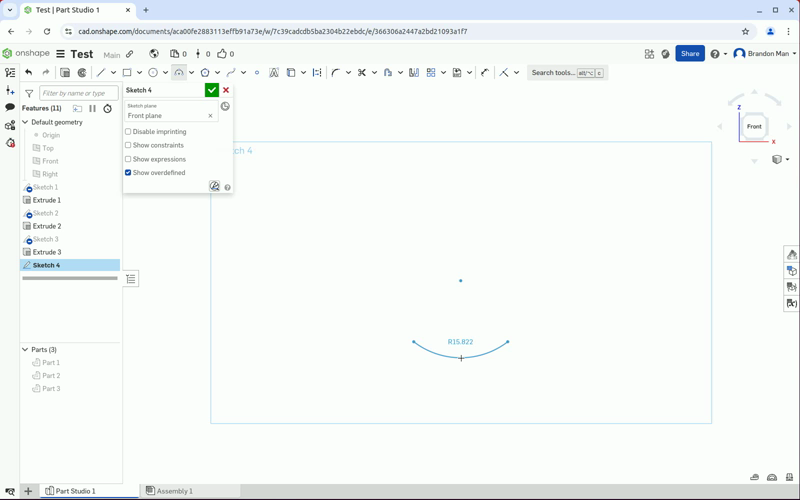
key_up(shift)
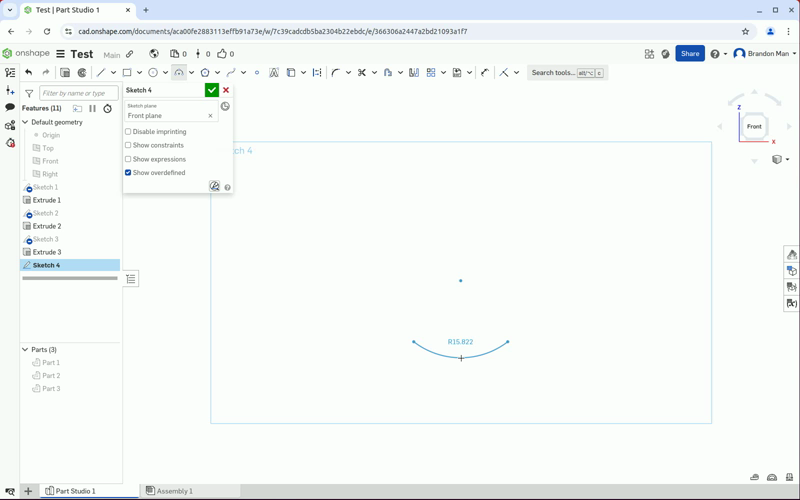
key(esc)
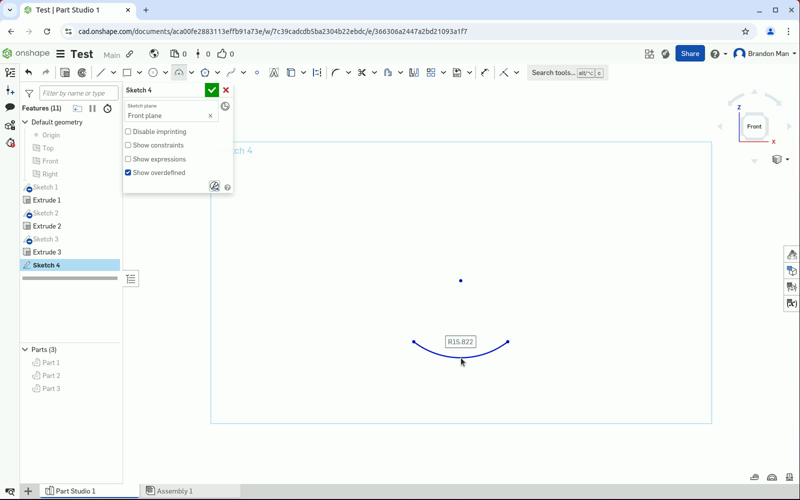
key(l)
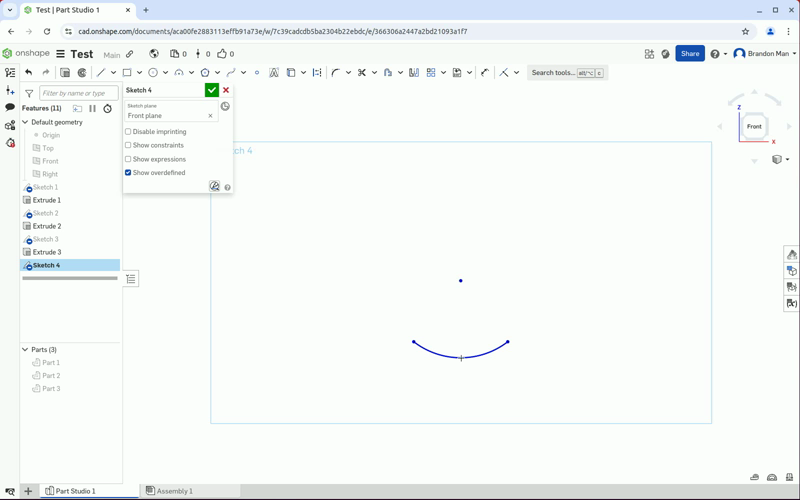
mouse_move(507, 341)
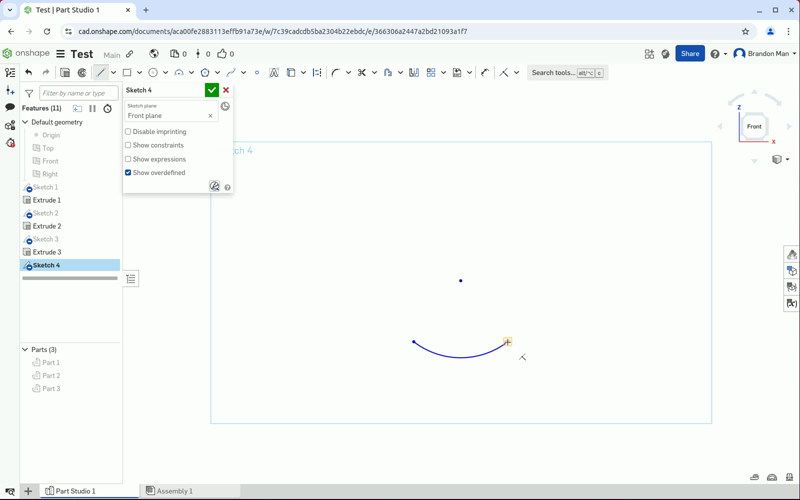
click(507, 341)
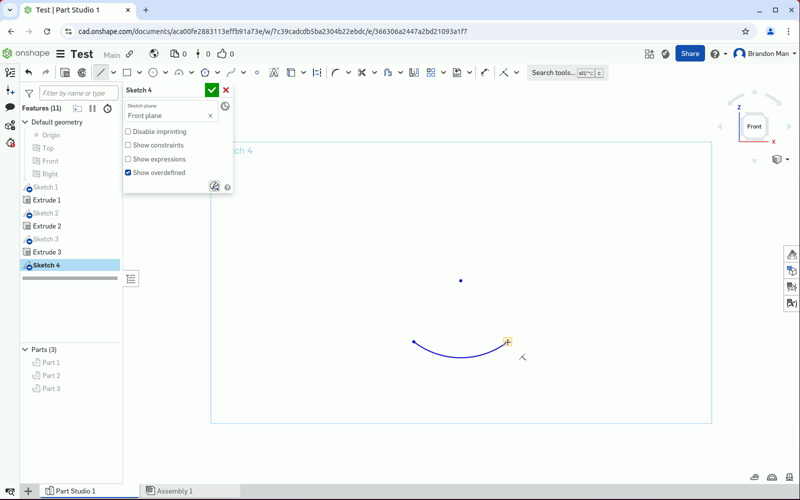
key_down(shift)
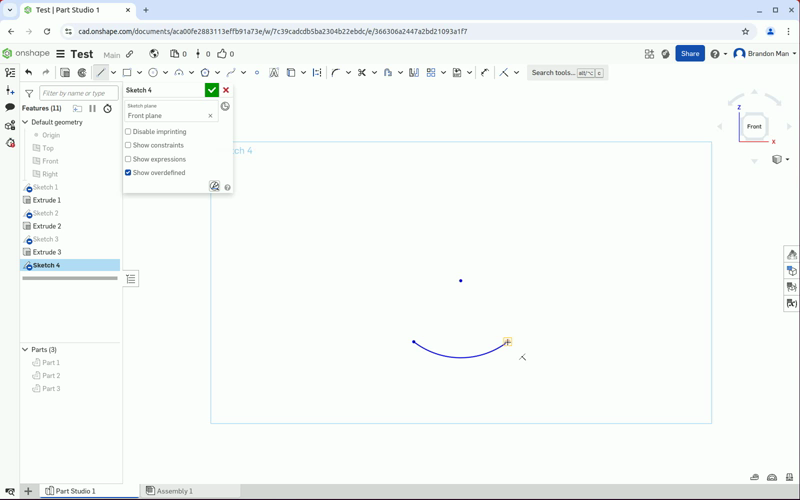
mouse_move(537, 341)
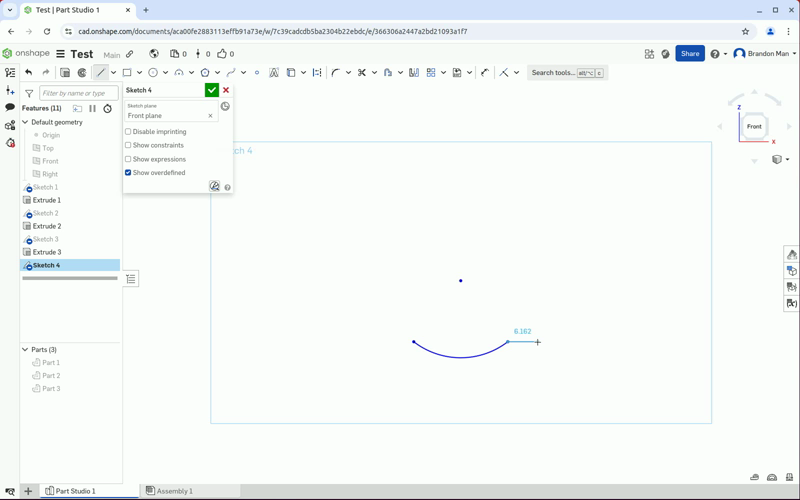
mouse_move(507, 283)
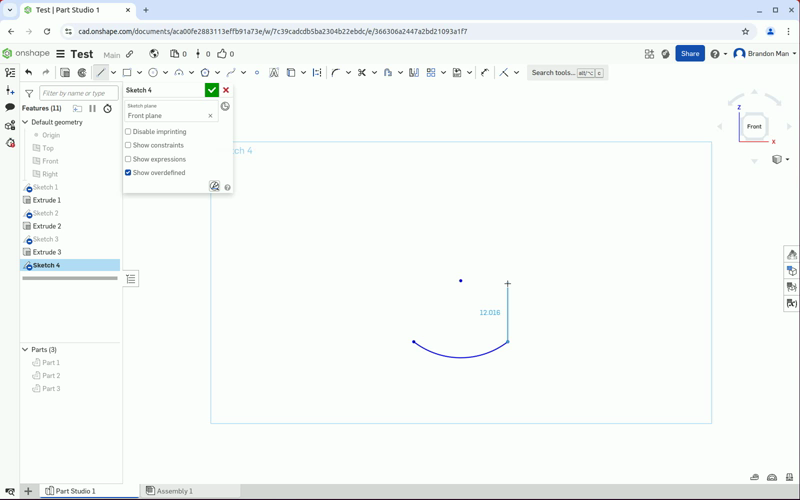
click(507, 283)
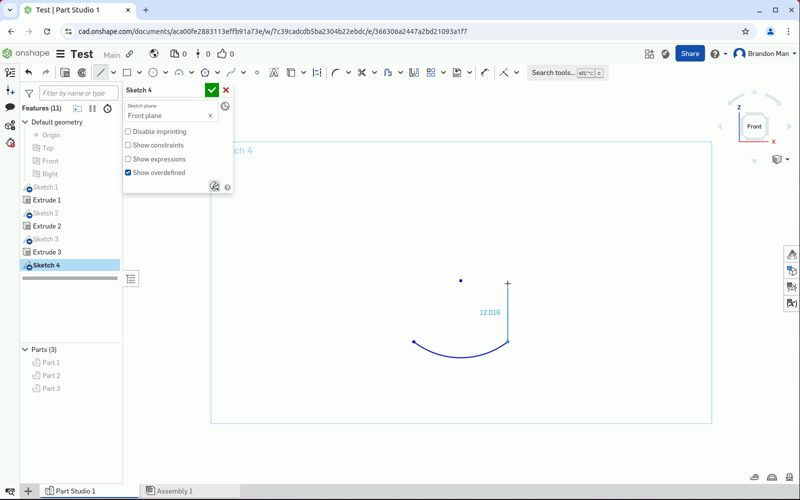
key_up(shift)
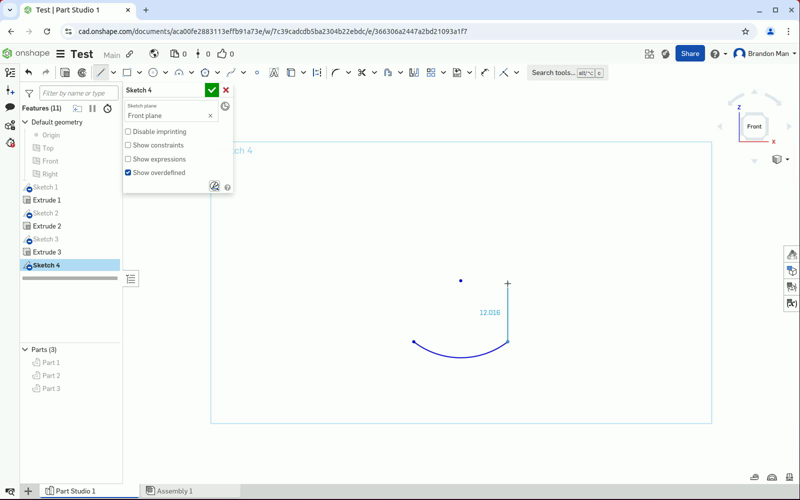
key_down(shift)
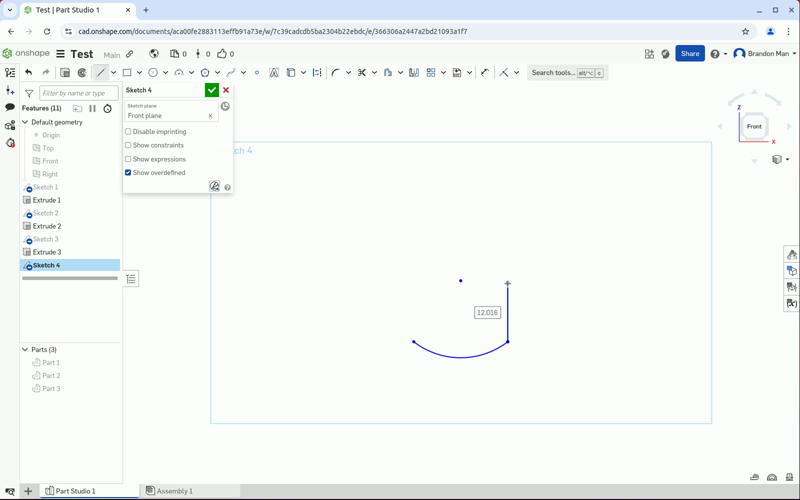
mouse_move(537, 283)
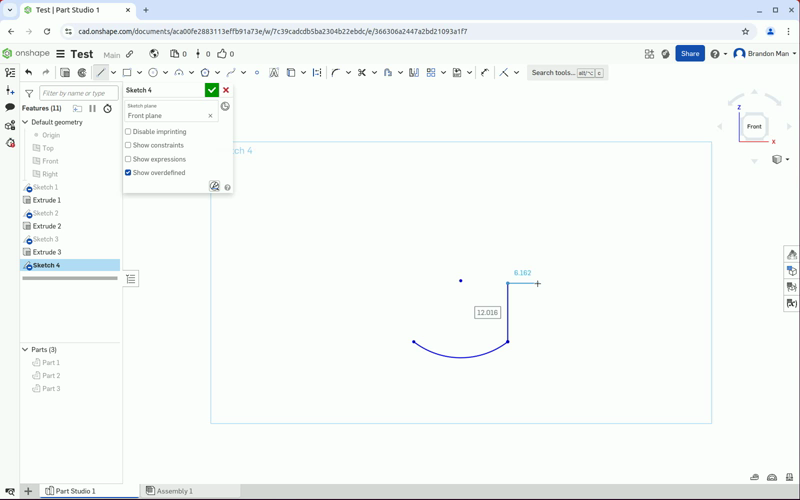
mouse_move(498, 283)
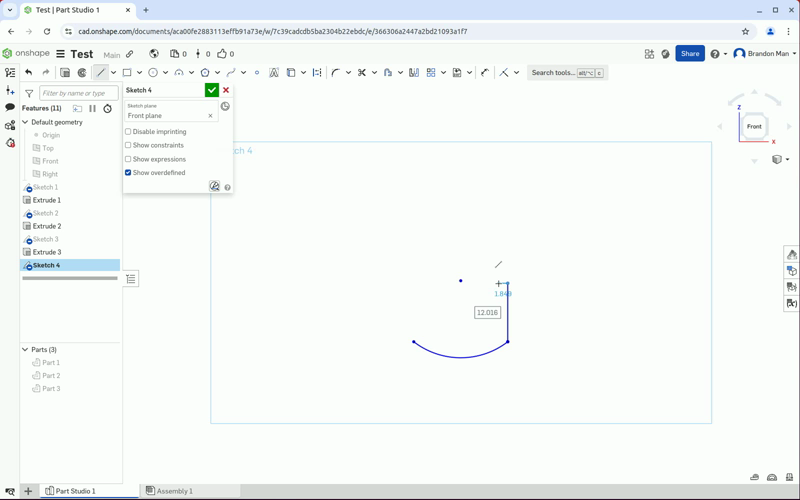
click(498, 283)
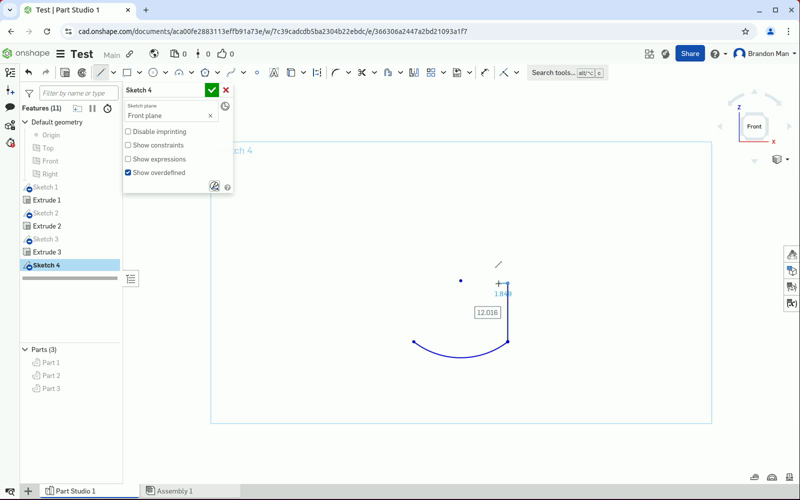
key_up(shift)
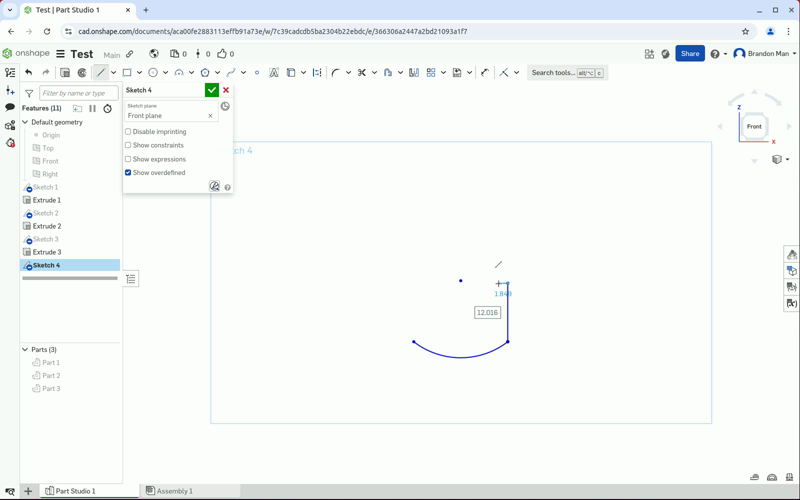
key(esc)
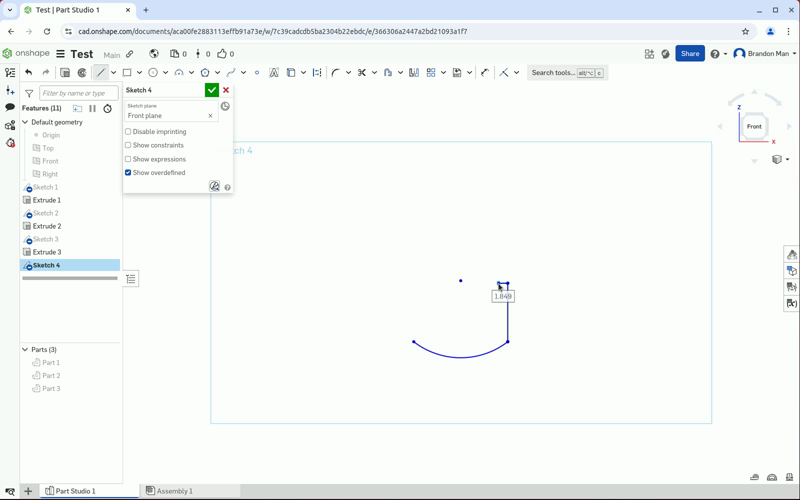
key(a)
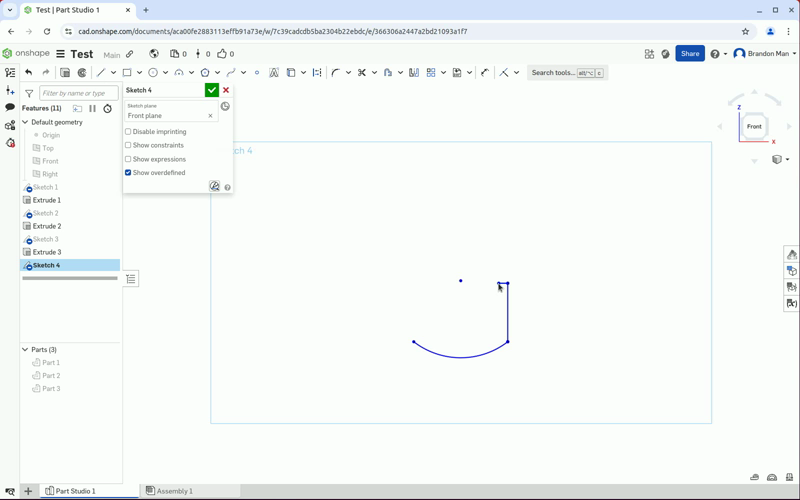
mouse_move(498, 283)
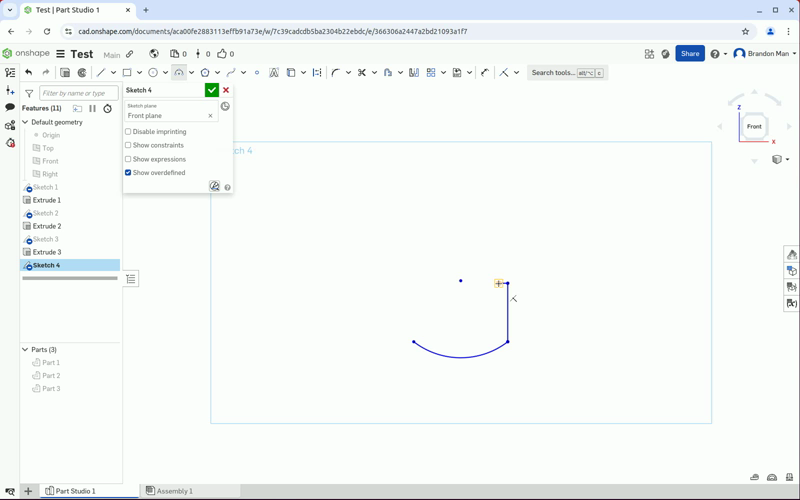
click(498, 283)
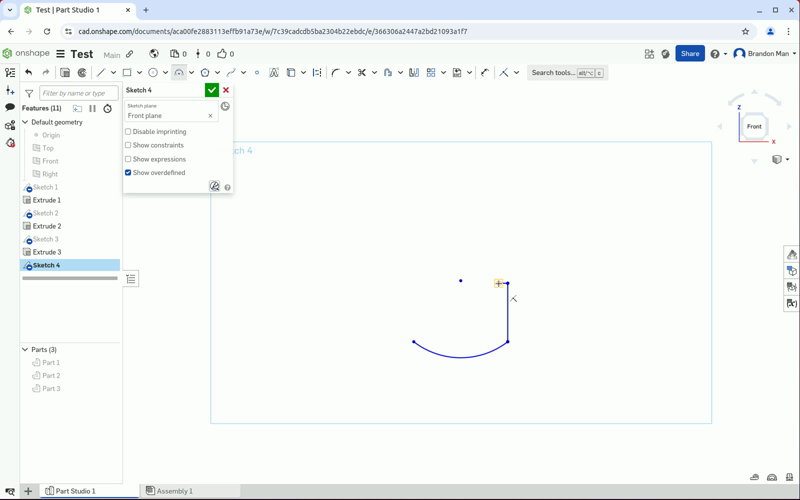
key_down(shift)
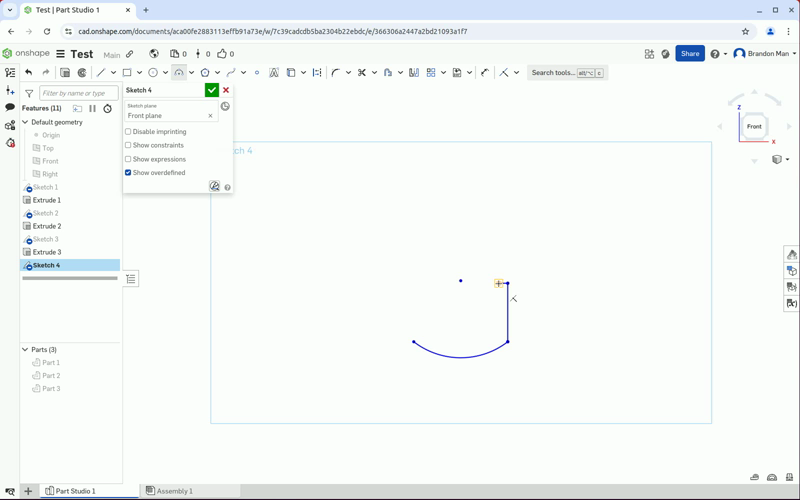
mouse_move(423, 283)
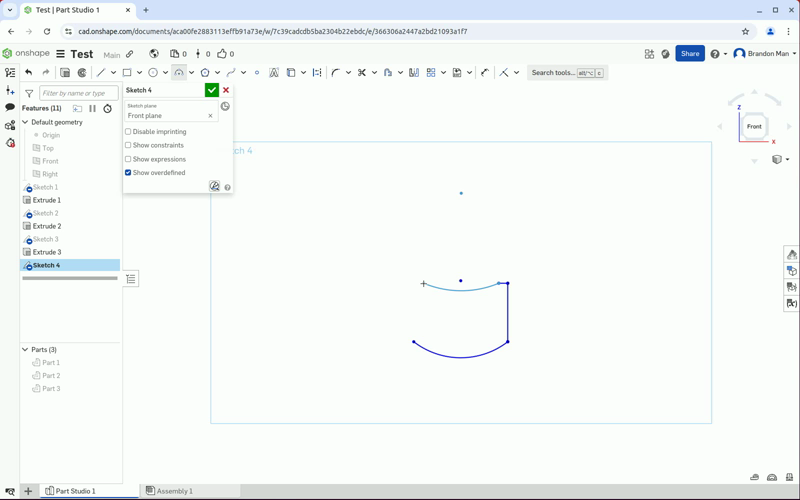
click(423, 283)
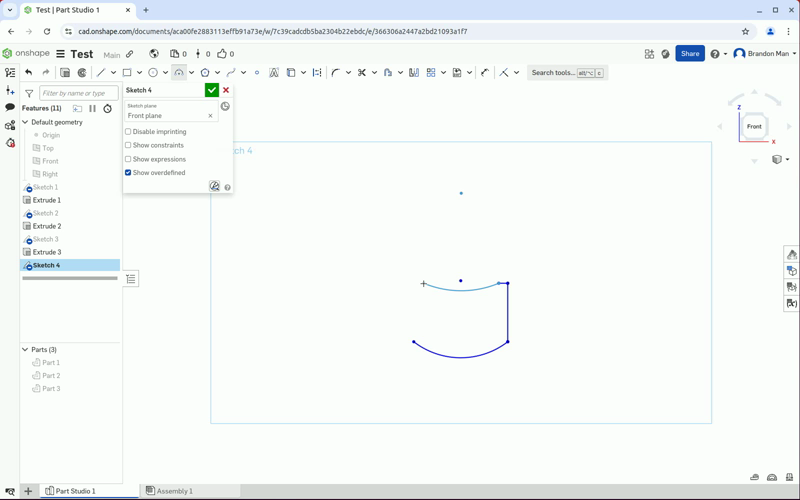
mouse_move(461, 320)
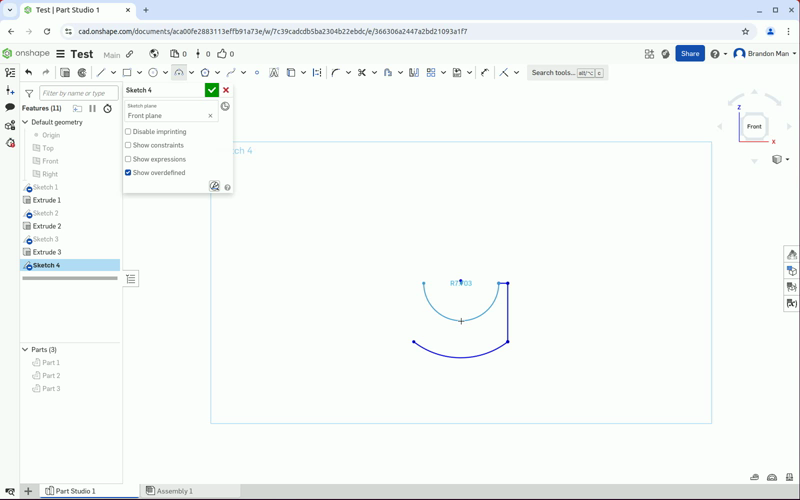
click(461, 320)
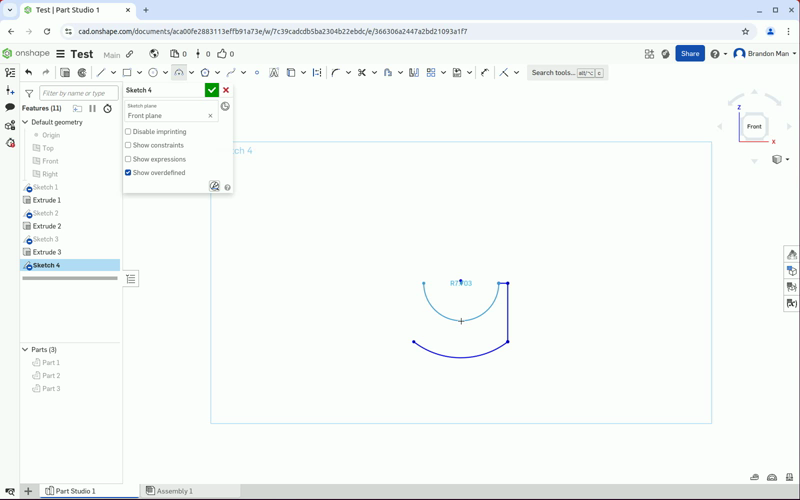
key_up(shift)
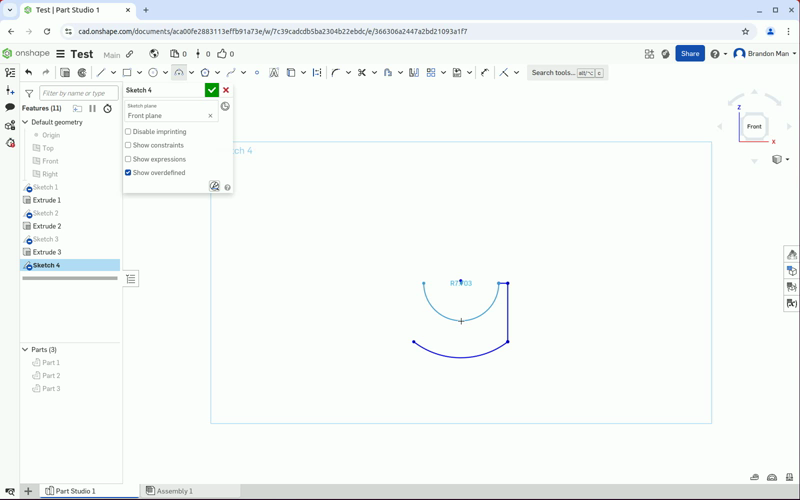
key(esc)
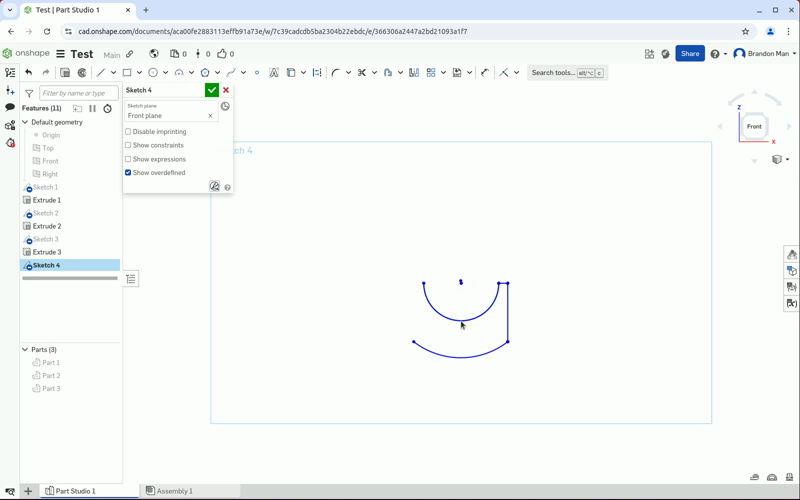
key(l)
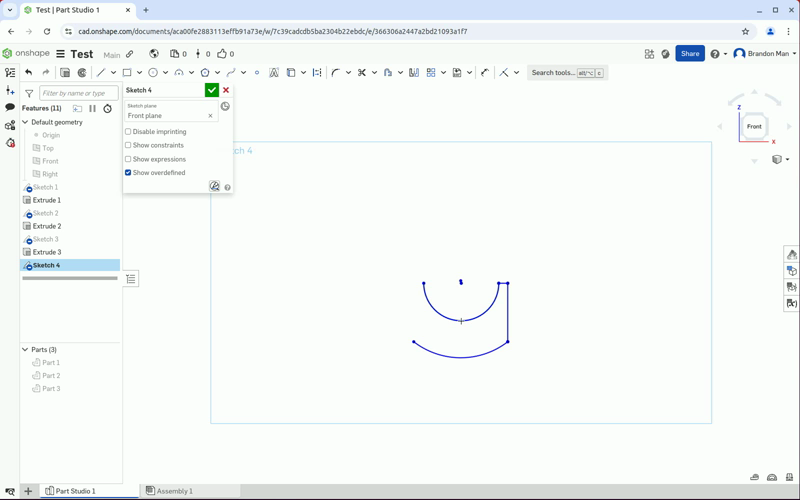
mouse_move(423, 283)
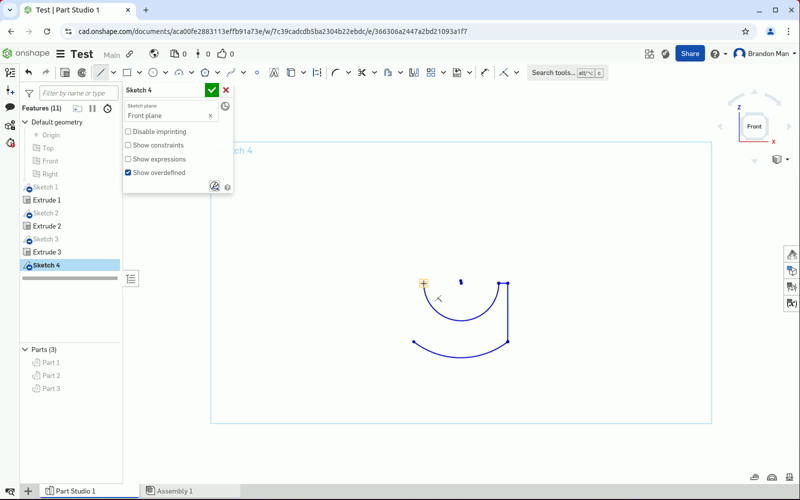
click(423, 283)
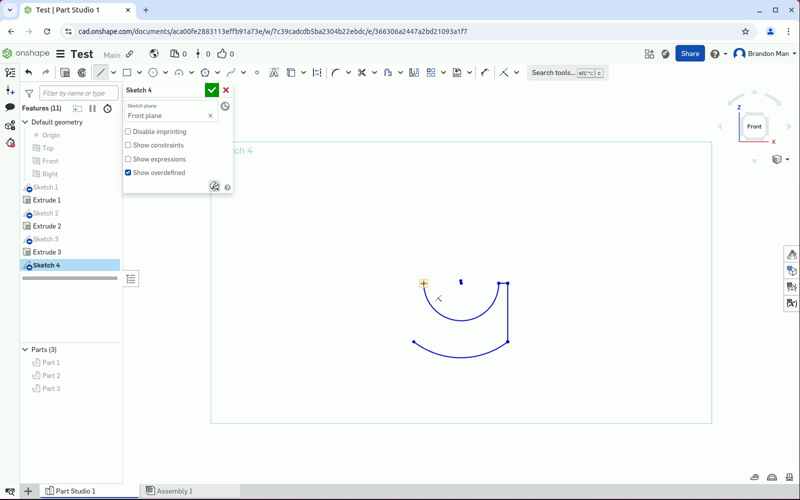
key_down(shift)
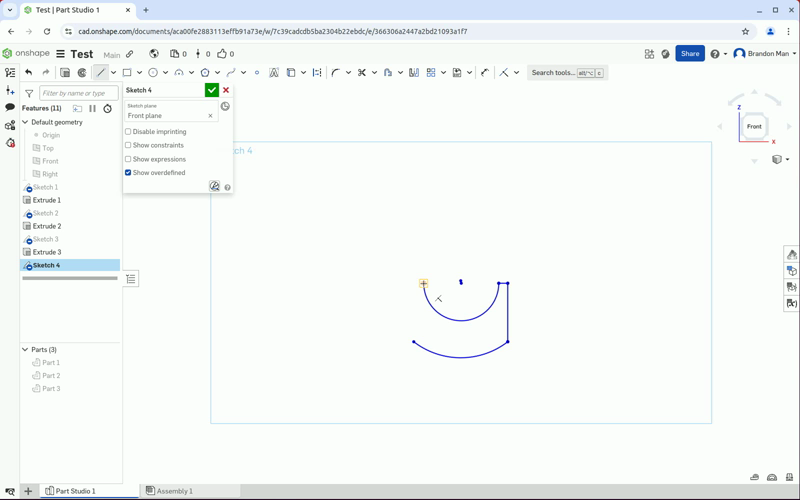
mouse_move(453, 283)
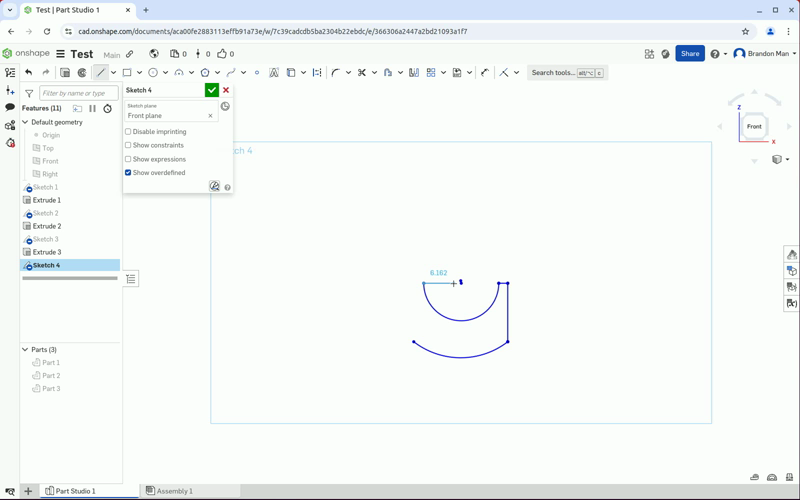
mouse_move(413, 283)
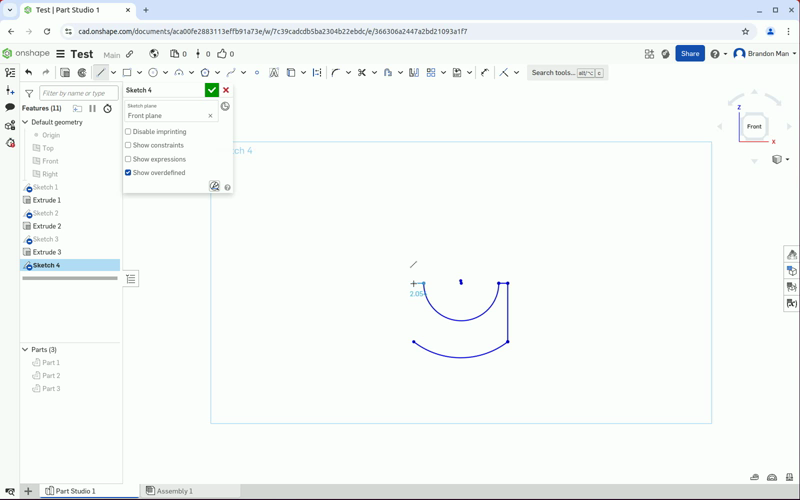
click(413, 283)
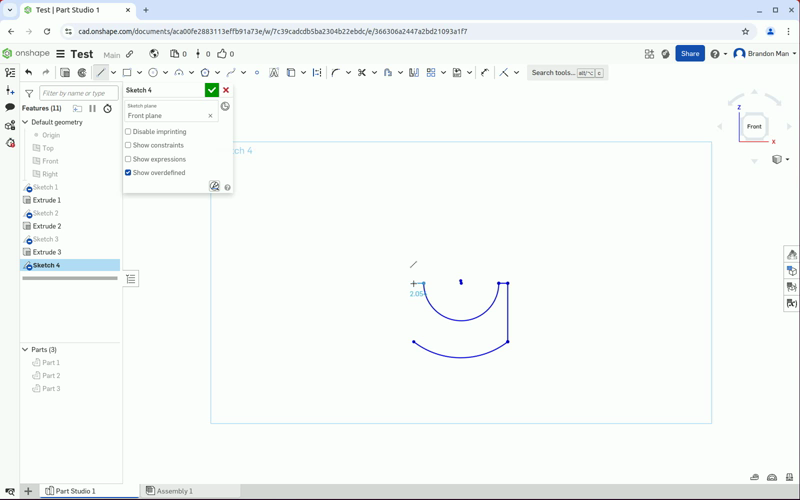
key_up(shift)
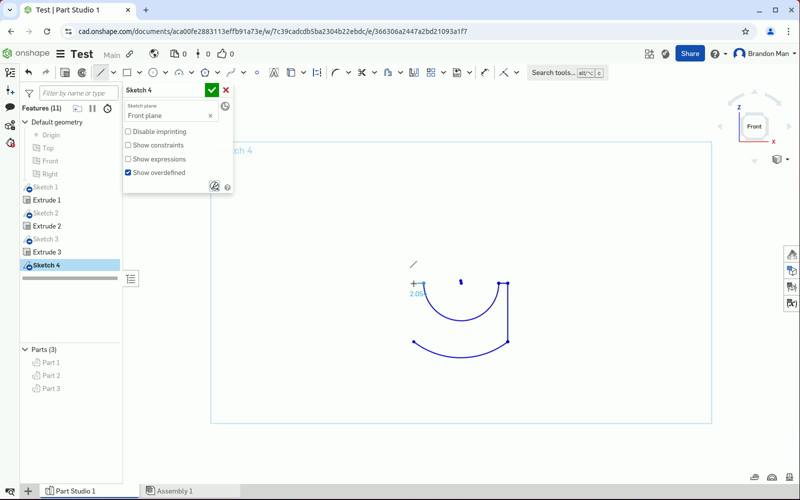
mouse_move(444, 283)
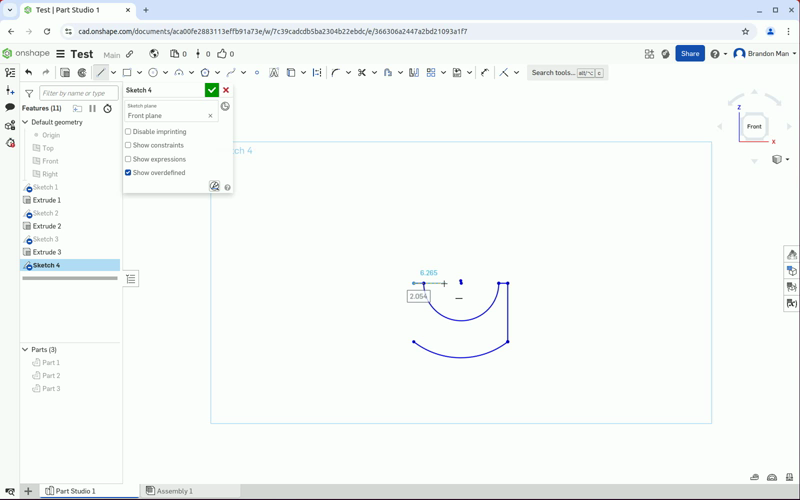
key_down(shift)
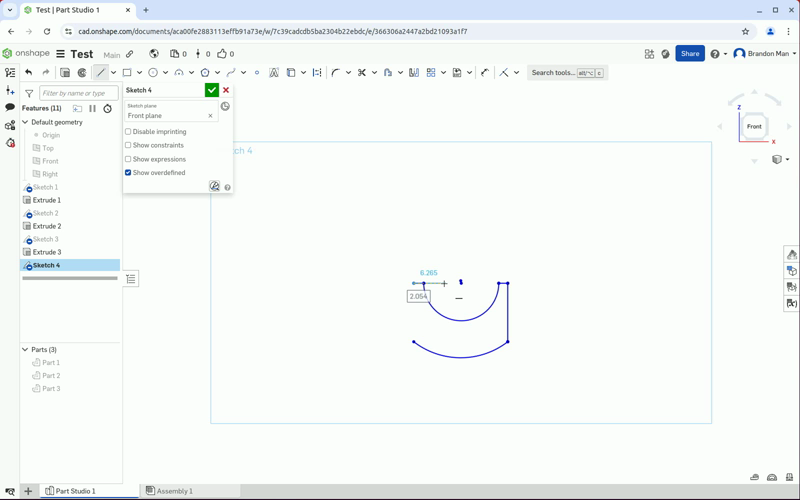
mouse_move(413, 341)
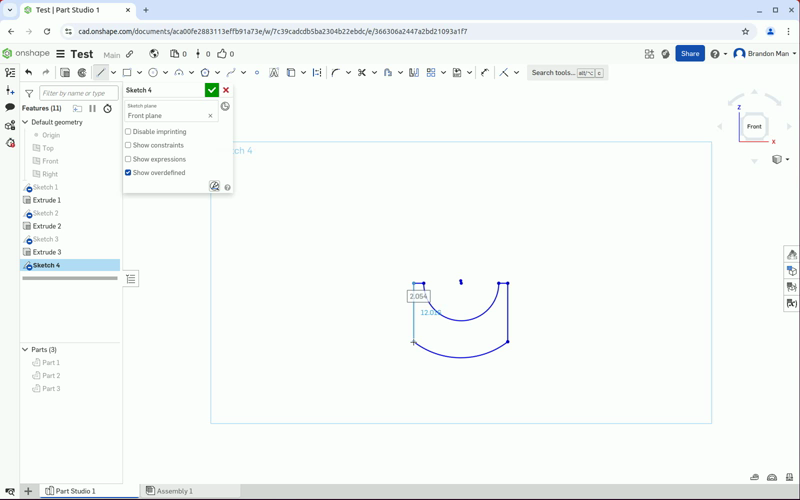
key_up(shift)
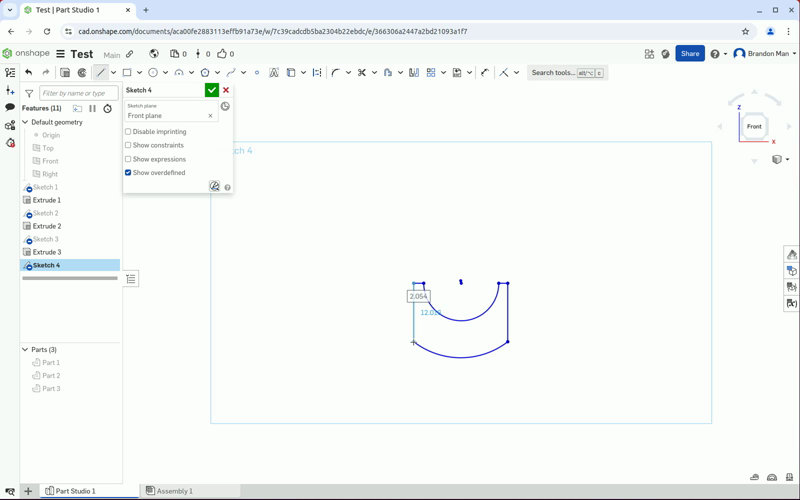
click(413, 341)
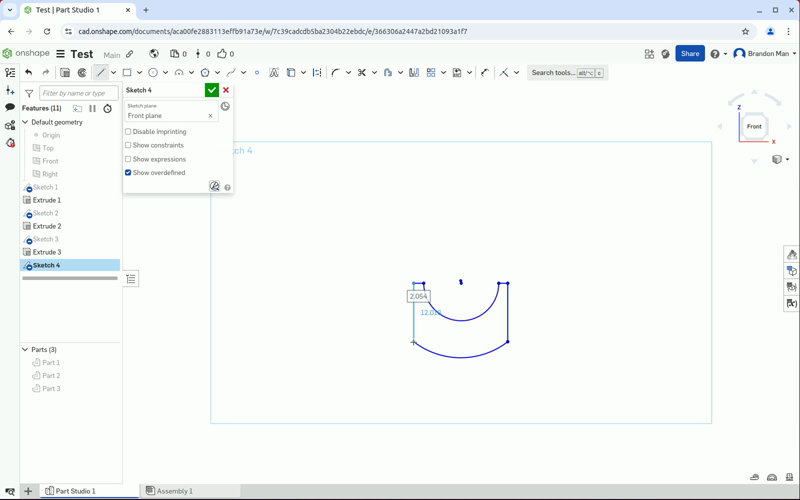
key(esc)
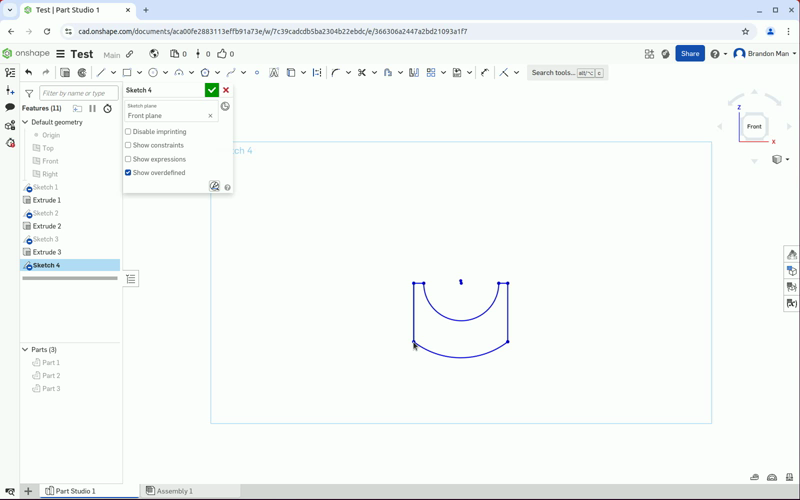
mouse_move(475, 339)
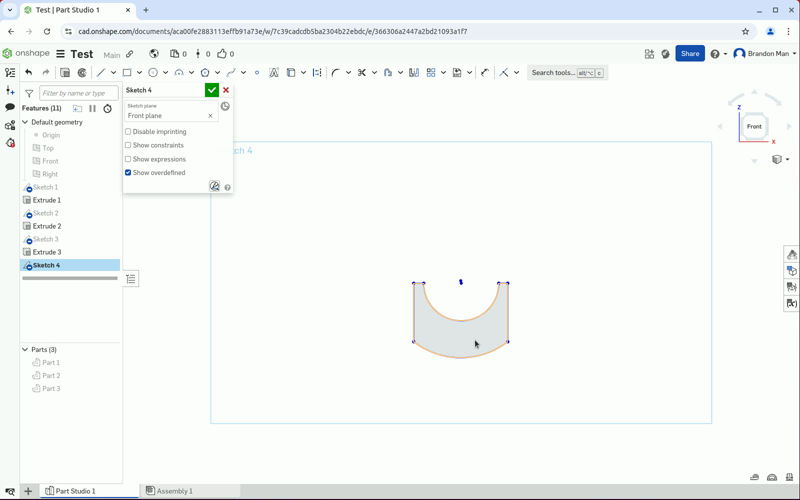
scroll(6)
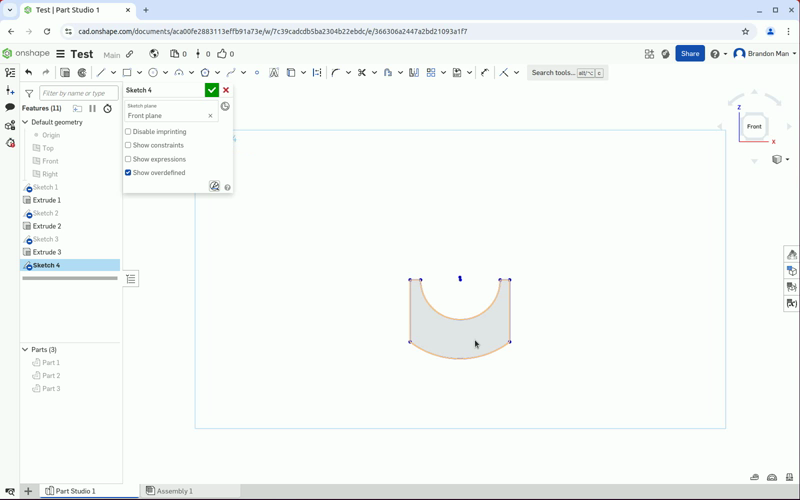
scroll(6)
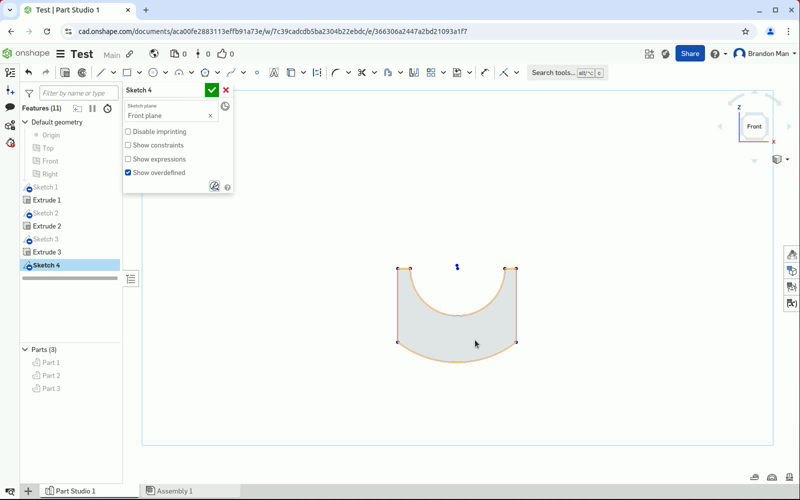
scroll(6)
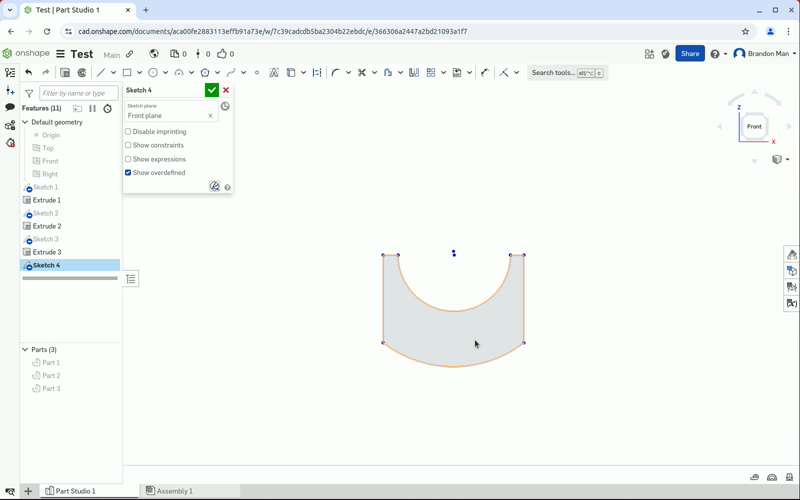
scroll(6)
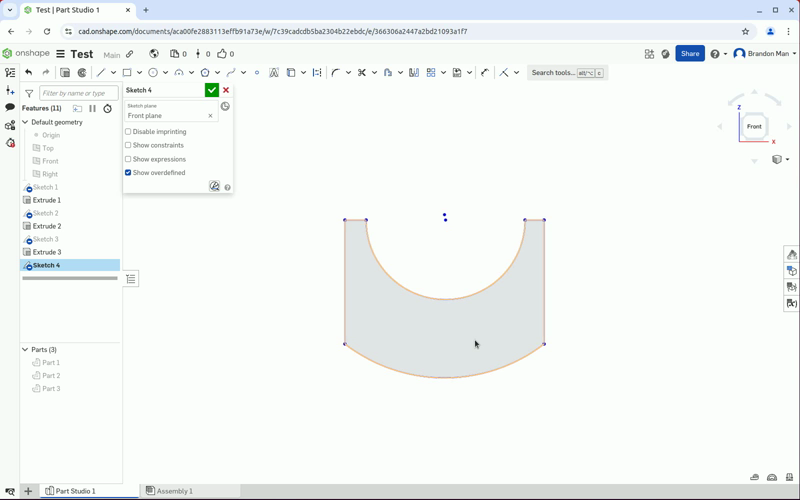
scroll(6)
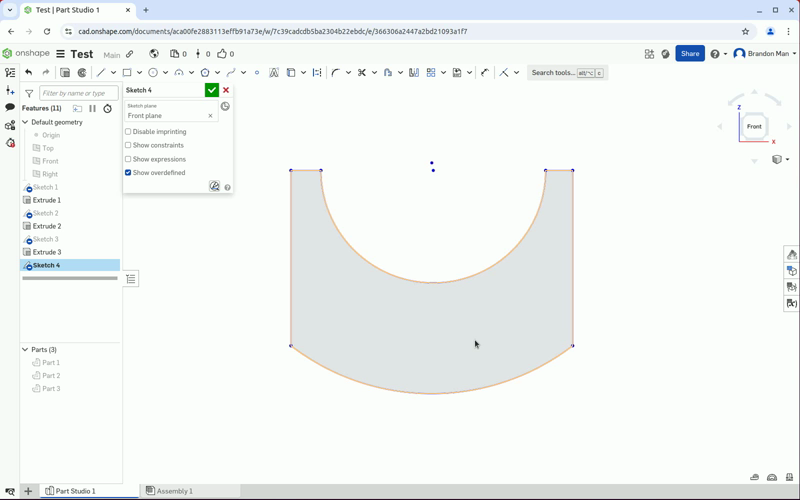
scroll(6)
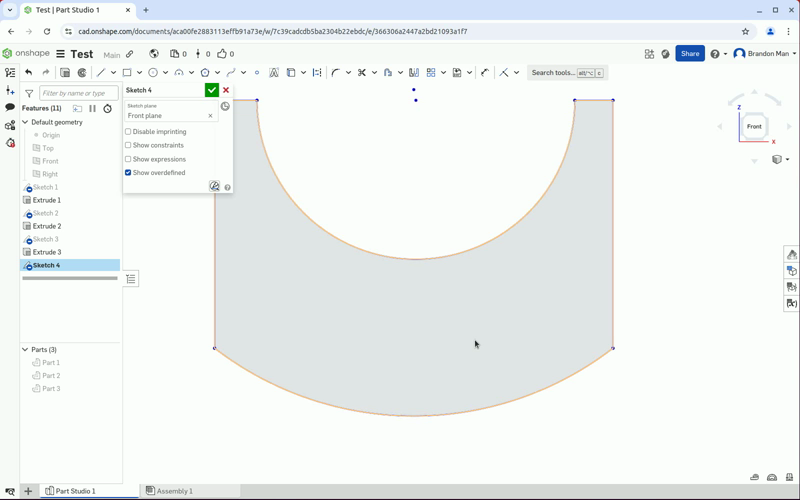
scroll(6)
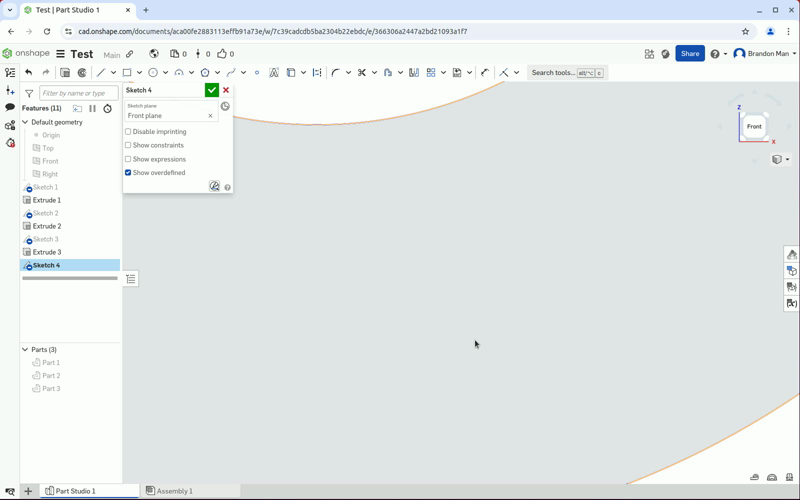
click(475, 339)
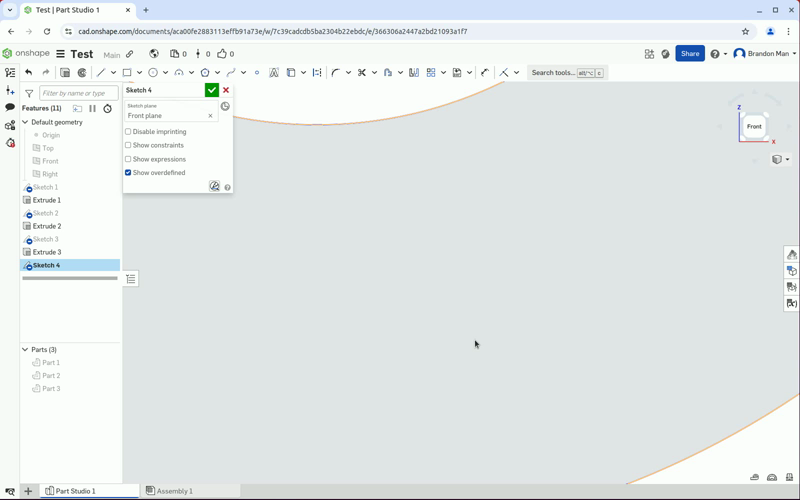
scroll(-6)
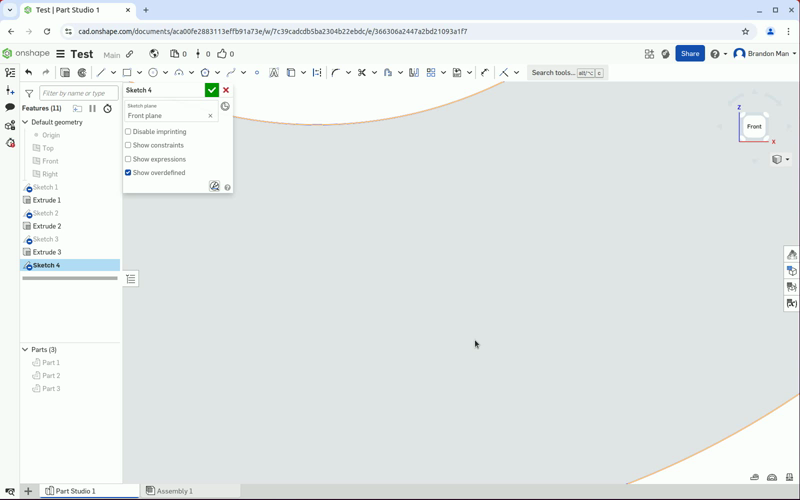
scroll(-6)
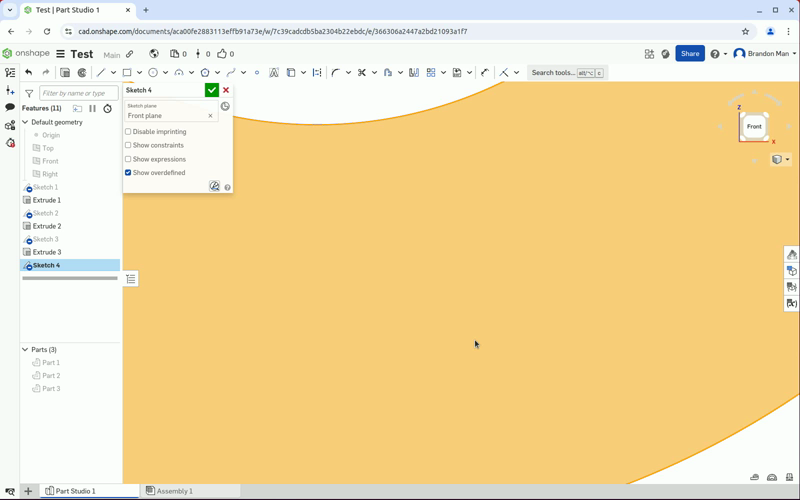
scroll(-6)
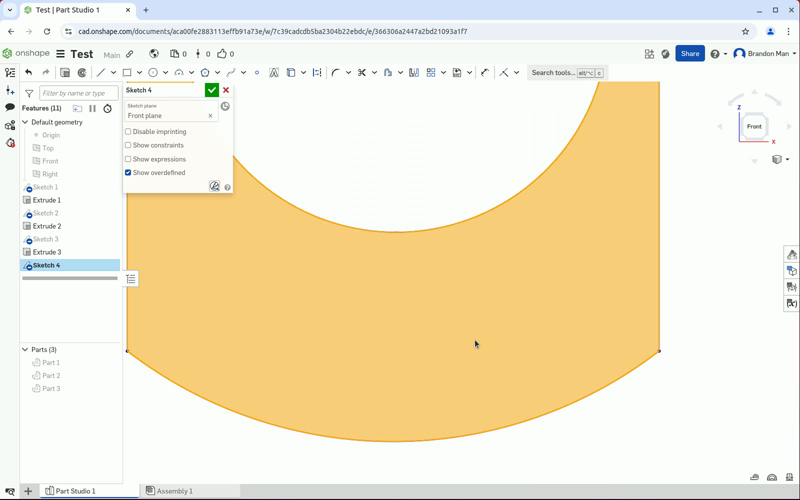
scroll(-6)
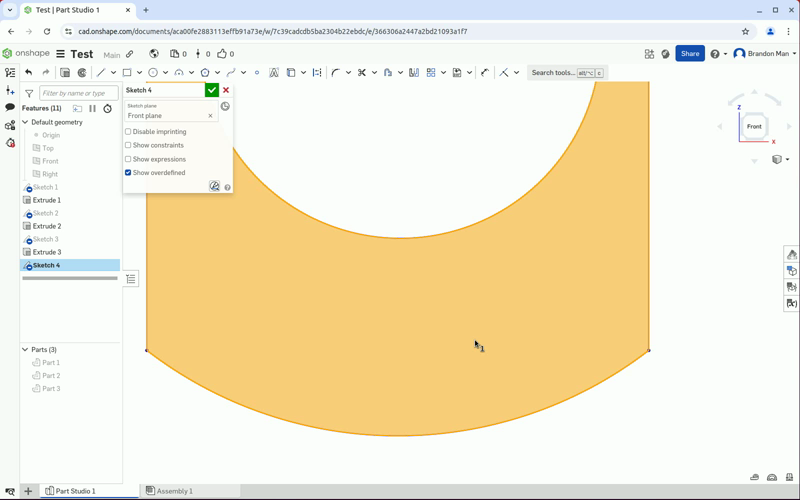
scroll(-6)
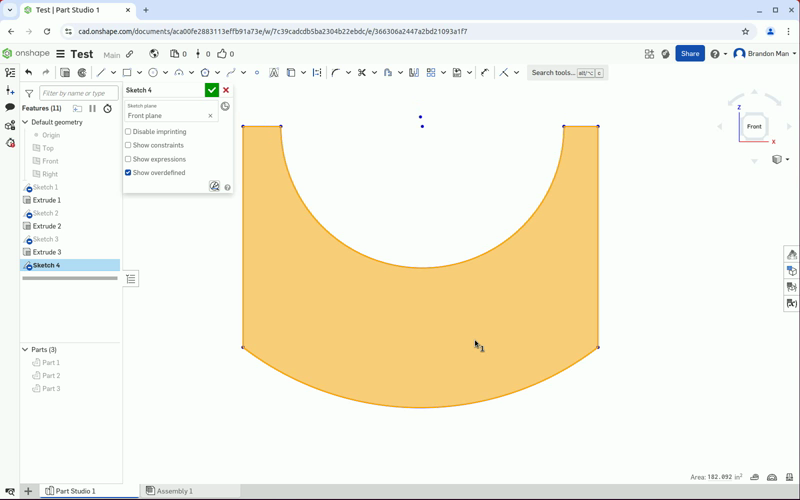
scroll(-6)
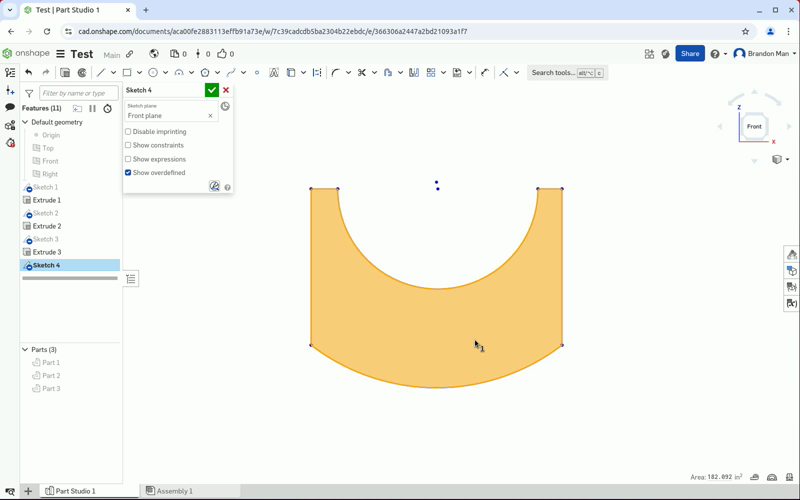
scroll(-6)
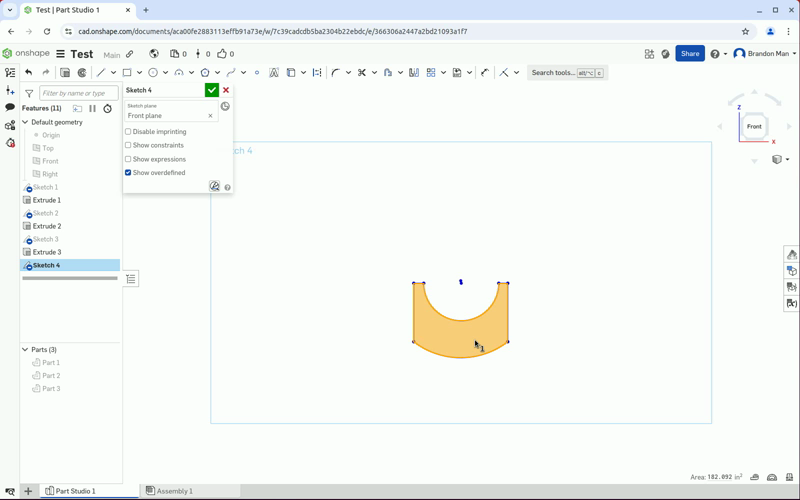
mouse_move(73, 352)
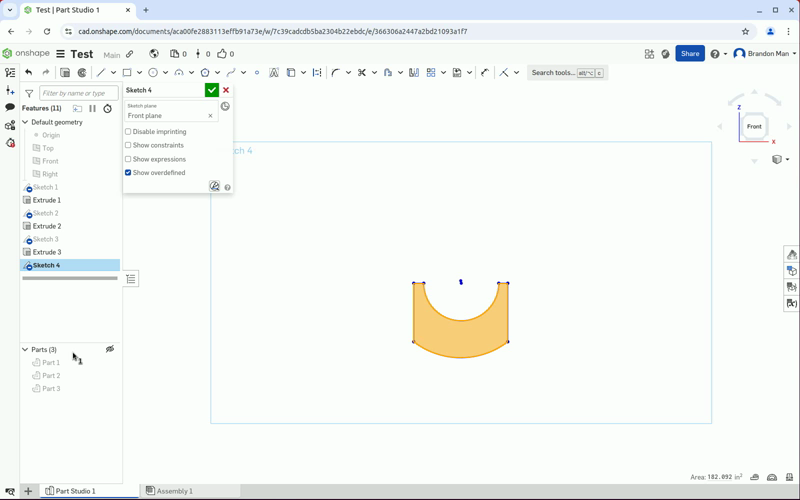
key(shift+y)
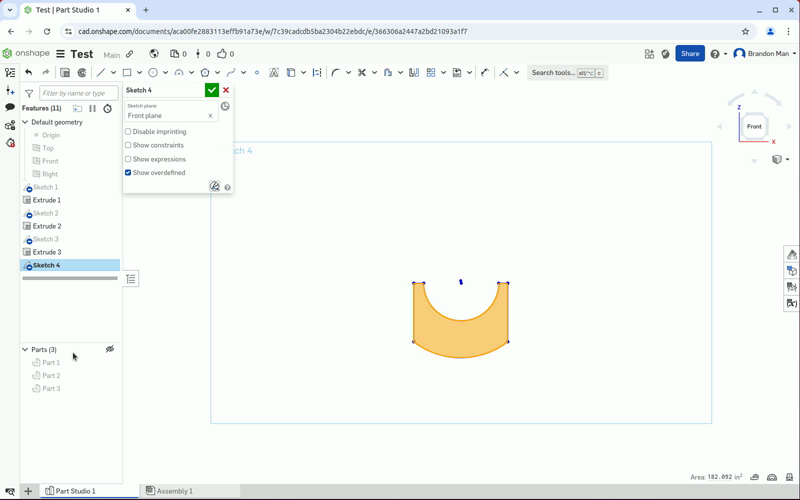
key(shift+e)
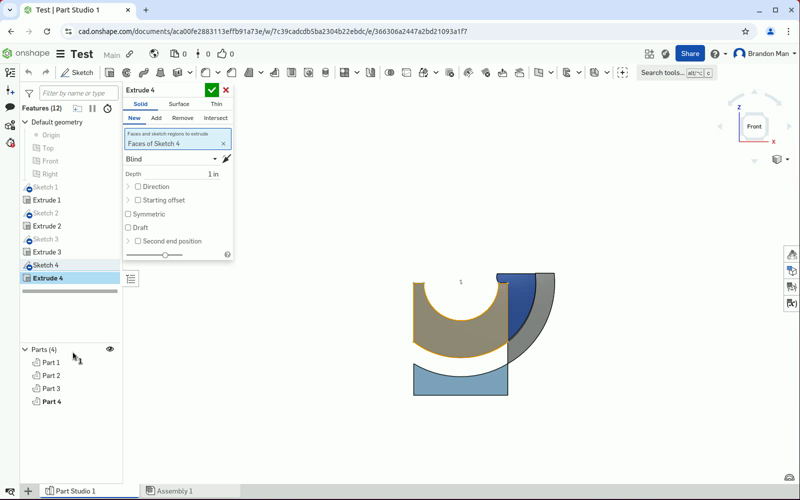
mouse_move(143, 106)
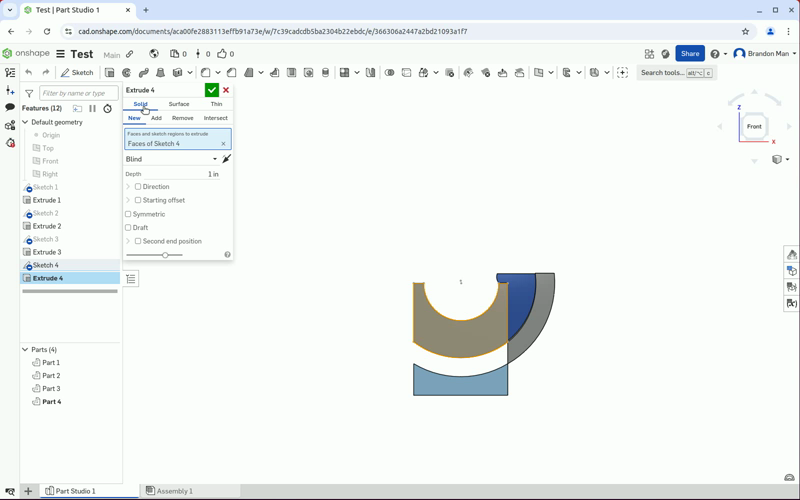
click(143, 106)
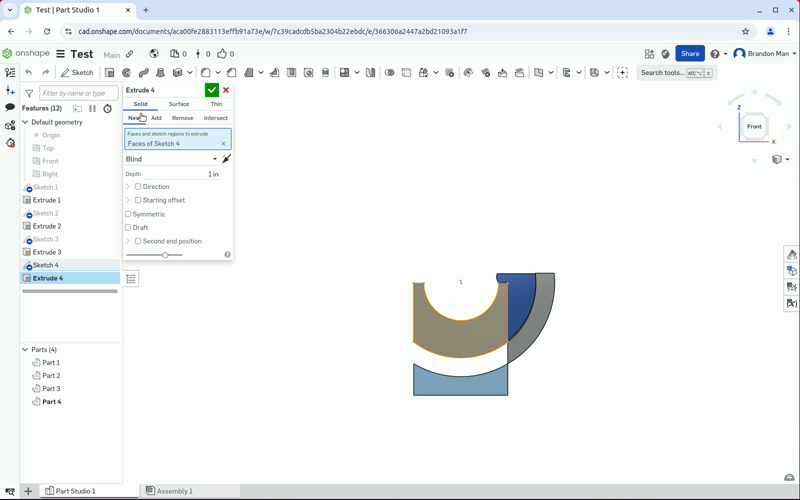
mouse_move(137, 120)
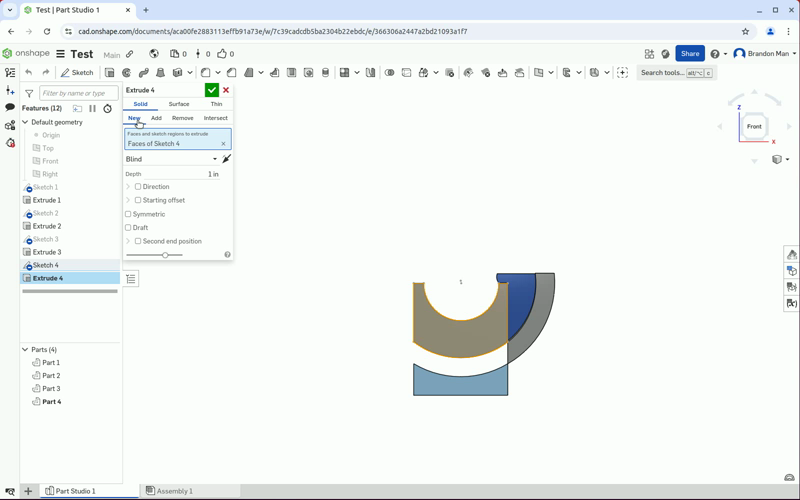
click(137, 120)
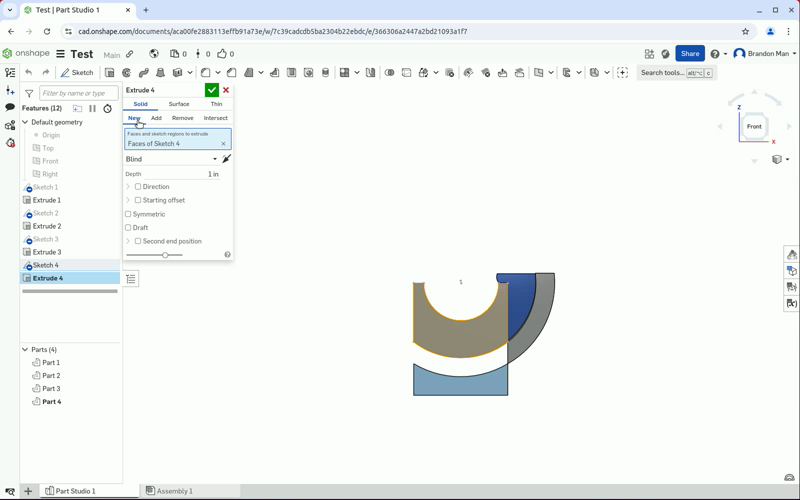
key(tab, 4)
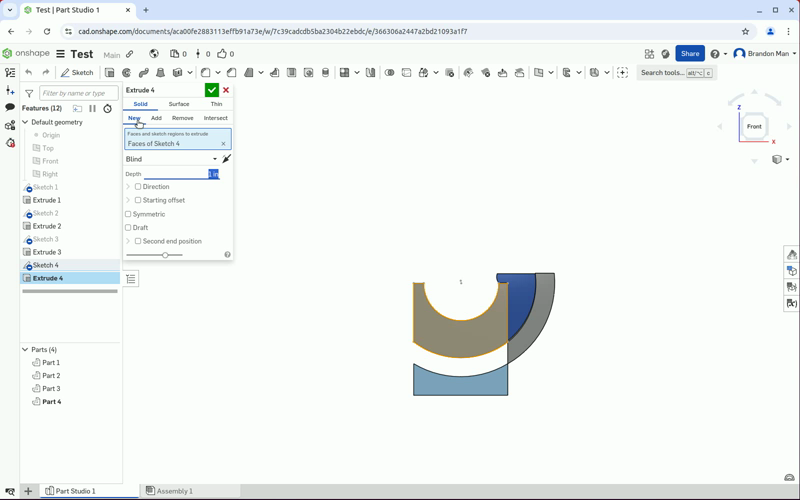
text(-23.108)
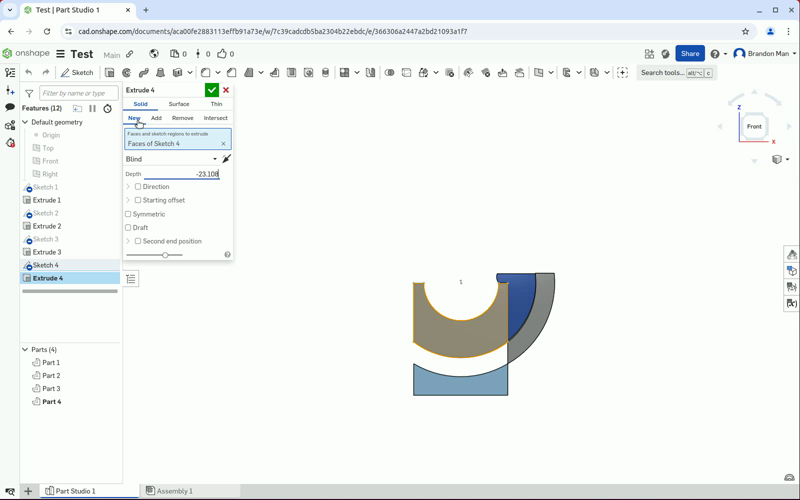
key(enter)
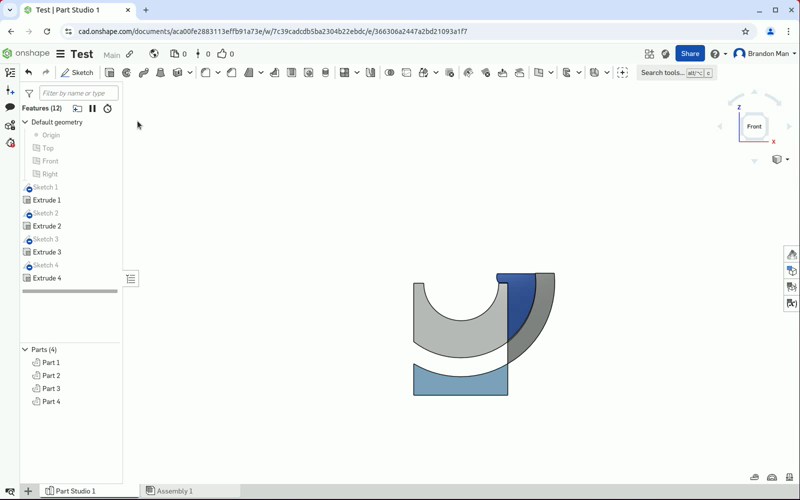
key(shift+h)
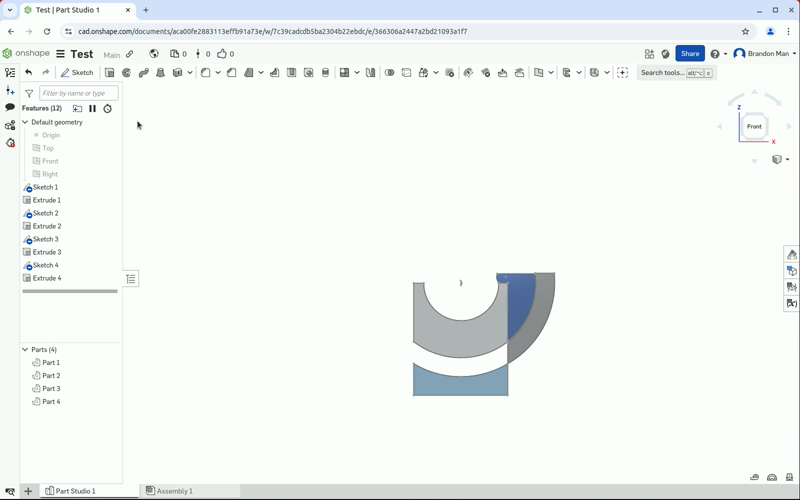
key(shift+h)
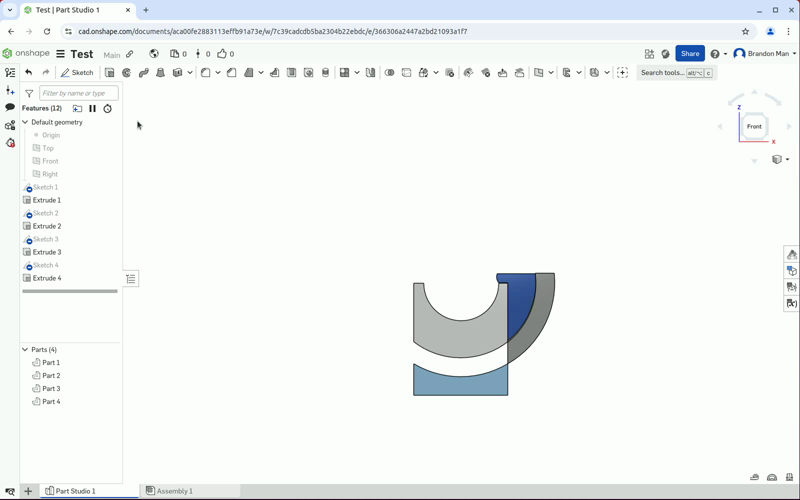
mouse_move(73, 189)
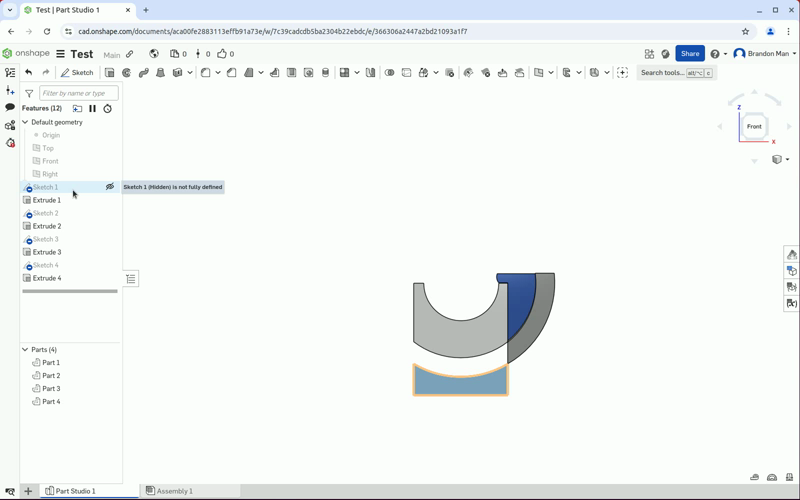
click(73, 189)
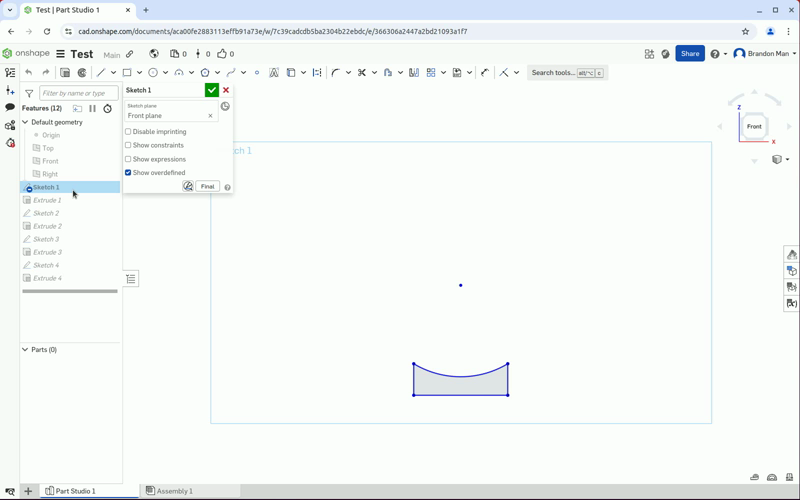
mouse_move(229, 92)
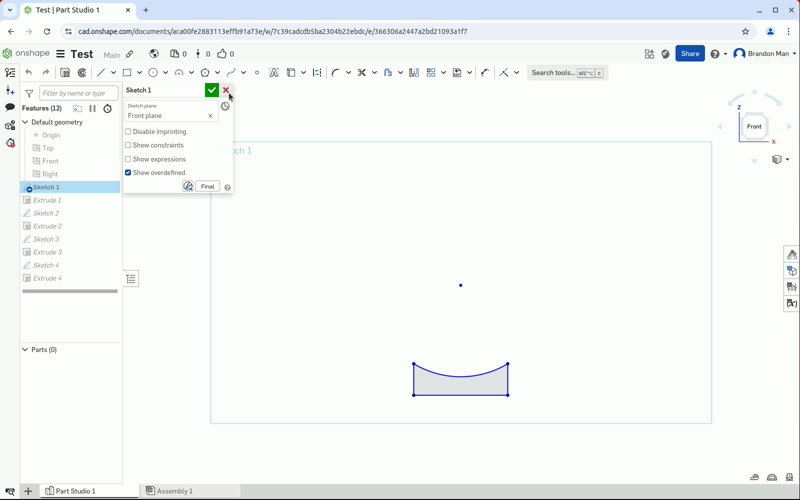
click(229, 92)
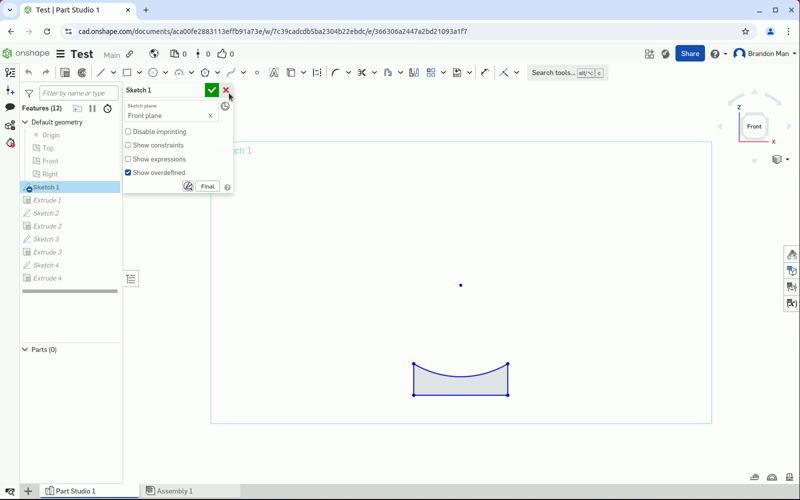
key(shift+s)
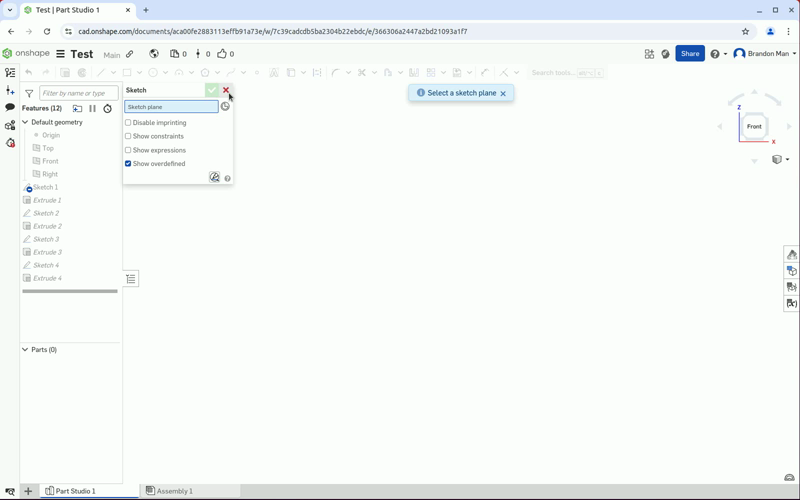
mouse_move(73, 163)
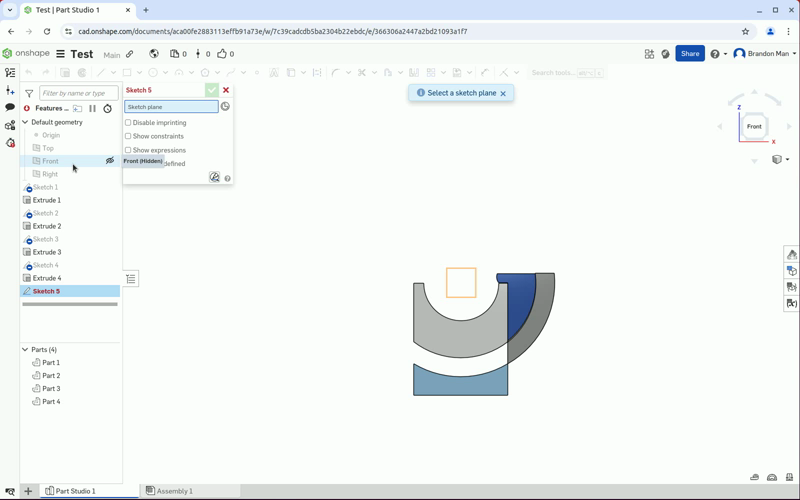
click(73, 163)
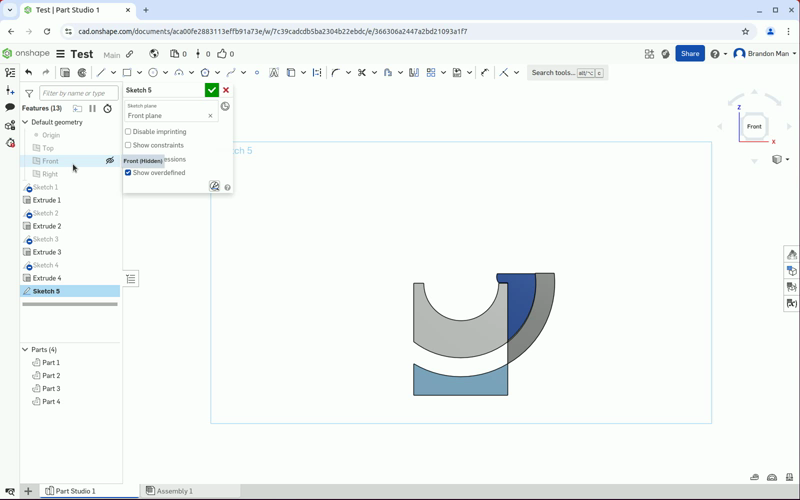
mouse_move(73, 352)
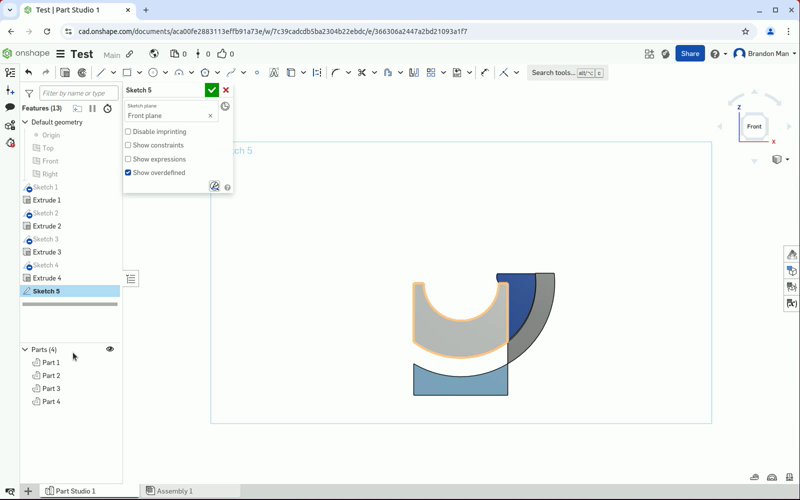
key(y)
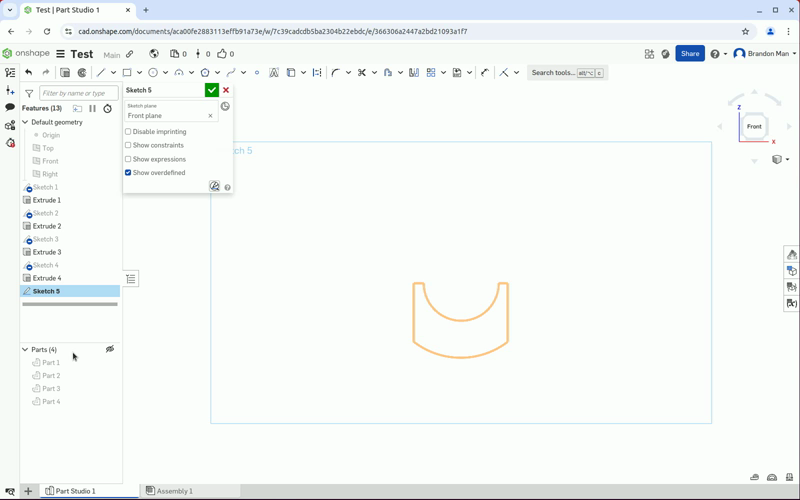
key(a)
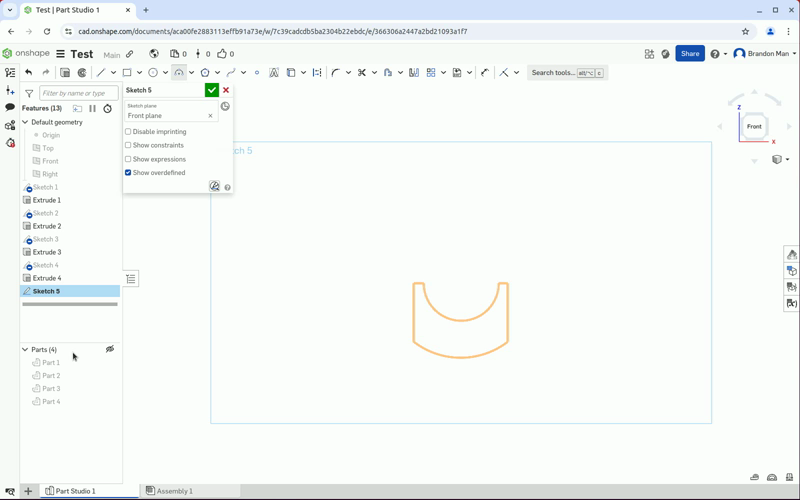
key_down(shift)
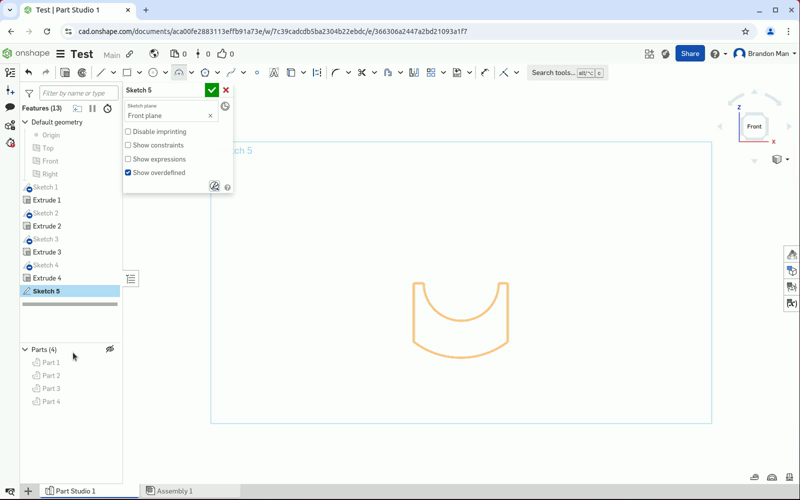
mouse_move(413, 363)
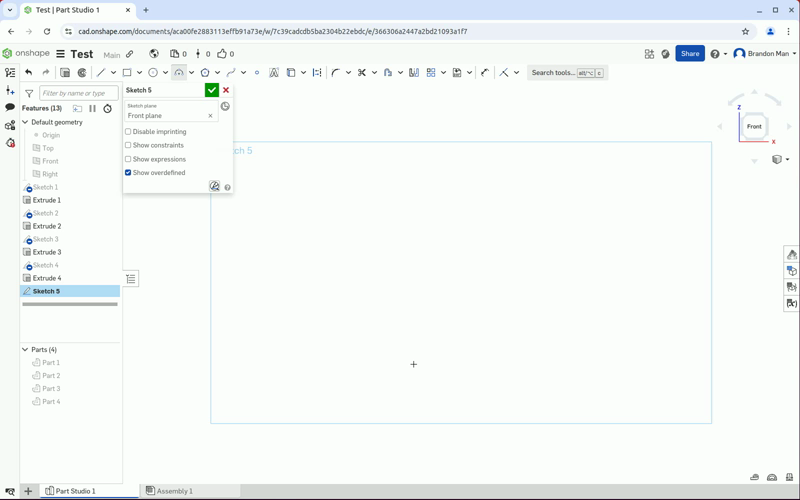
click(413, 363)
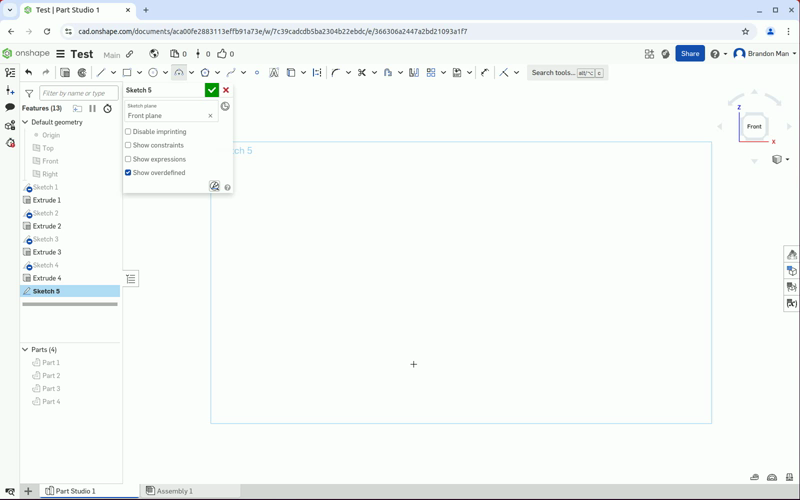
key_up(shift)
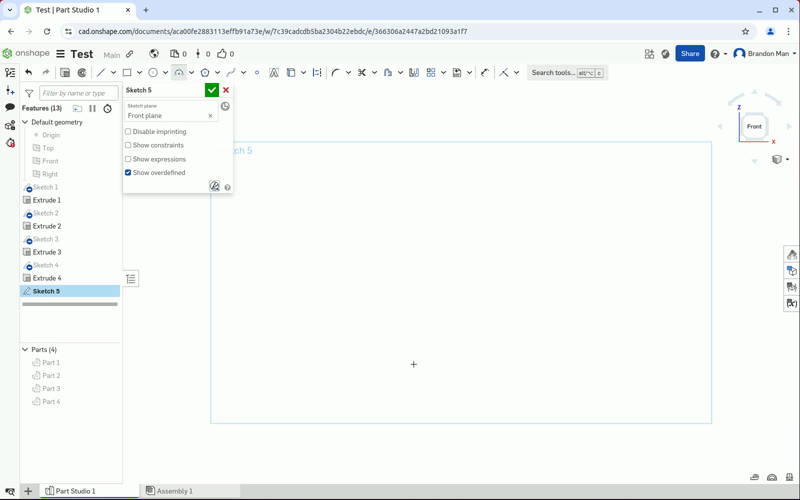
key_down(shift)
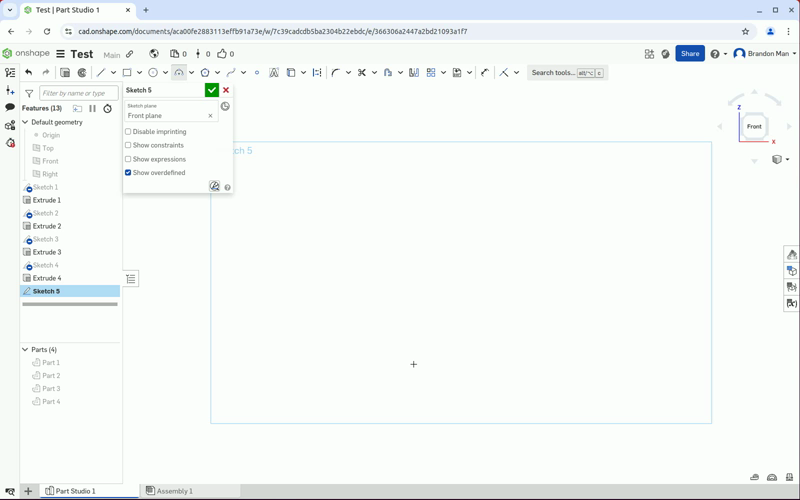
mouse_move(507, 363)
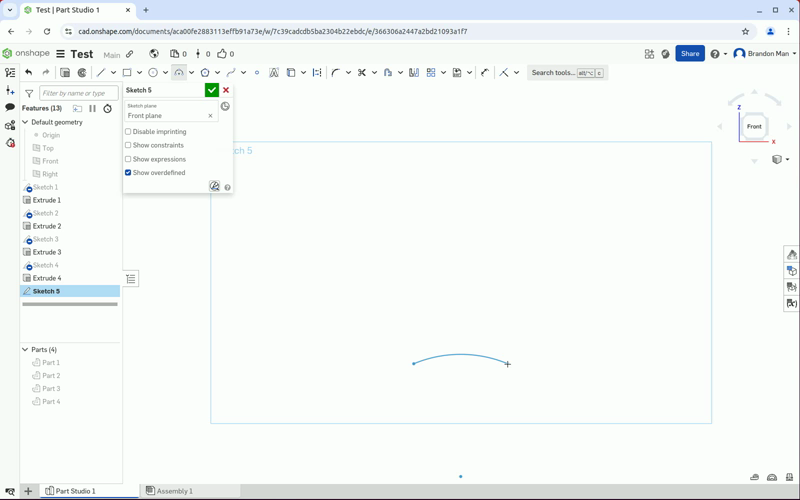
click(507, 363)
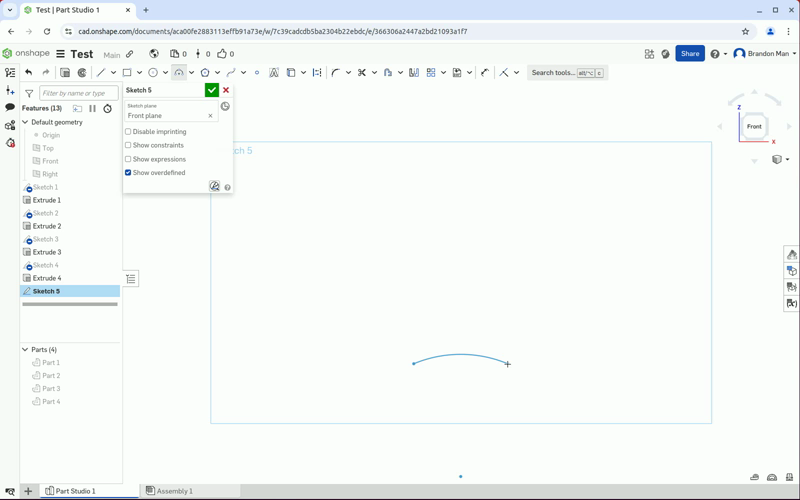
mouse_move(461, 376)
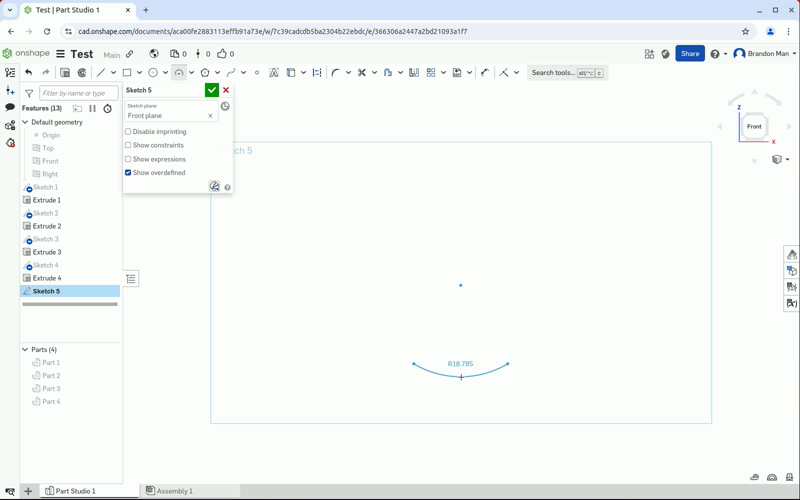
click(461, 376)
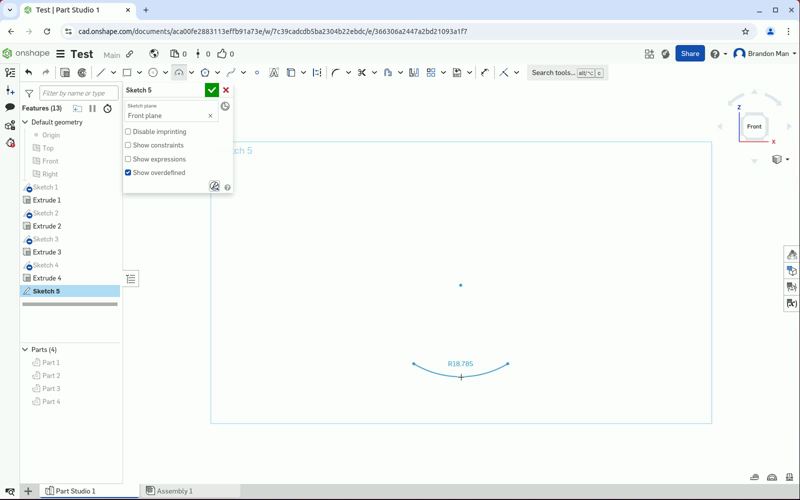
key_up(shift)
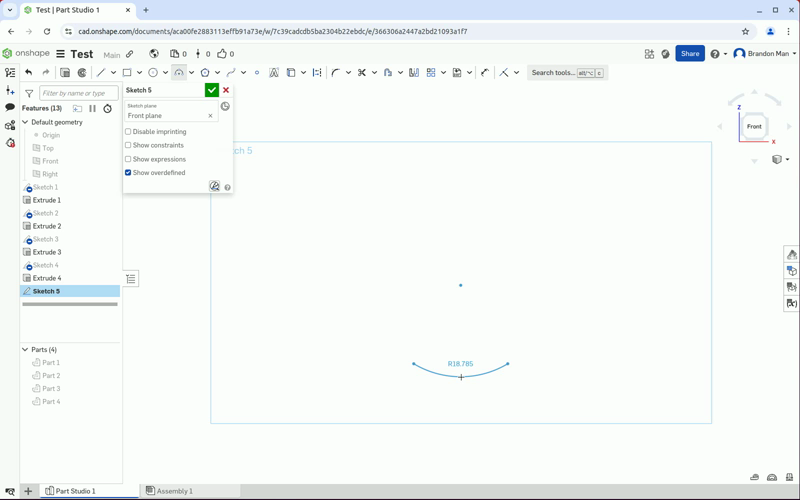
key(esc)
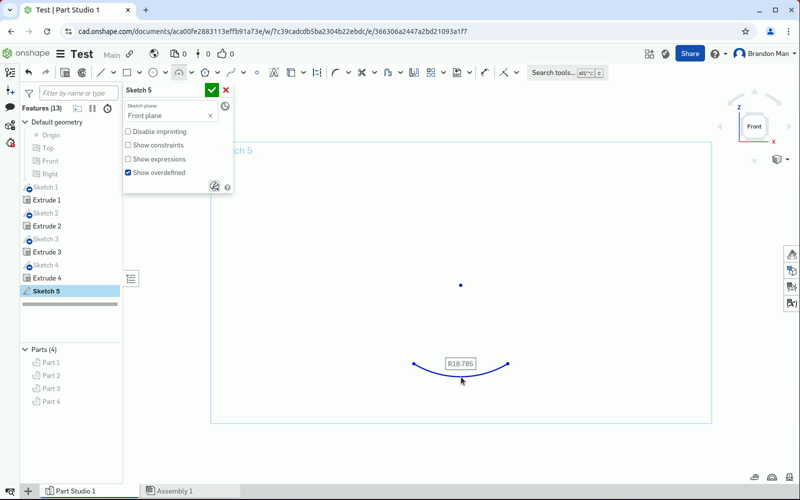
key(l)
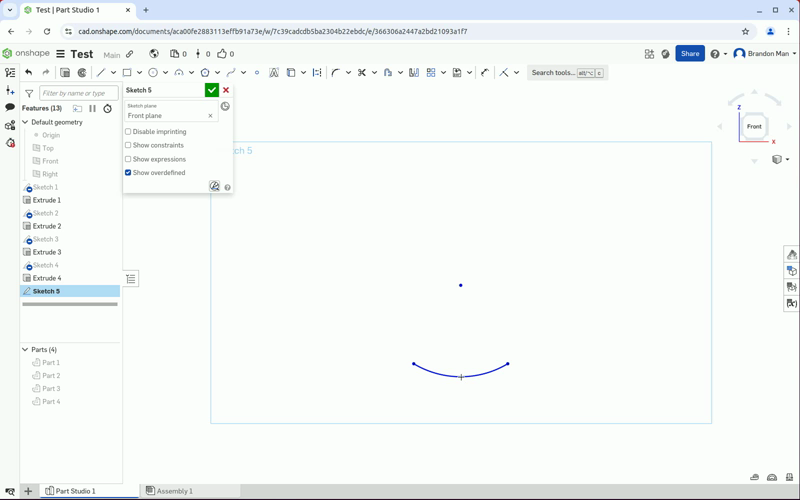
mouse_move(507, 363)
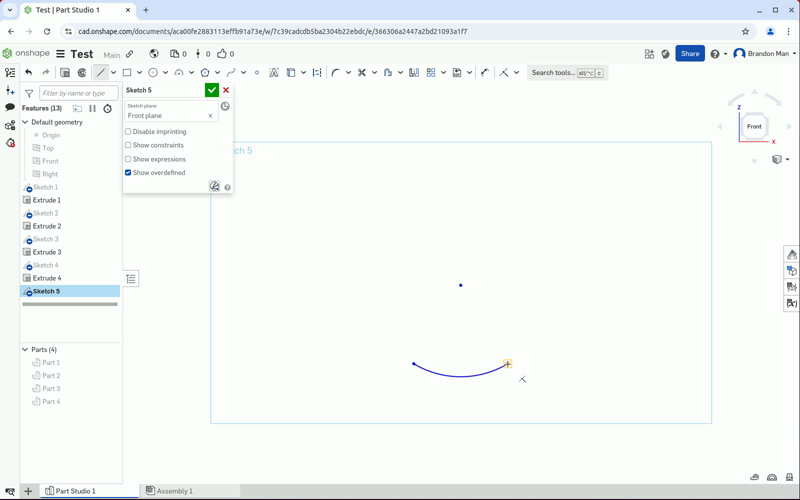
click(507, 363)
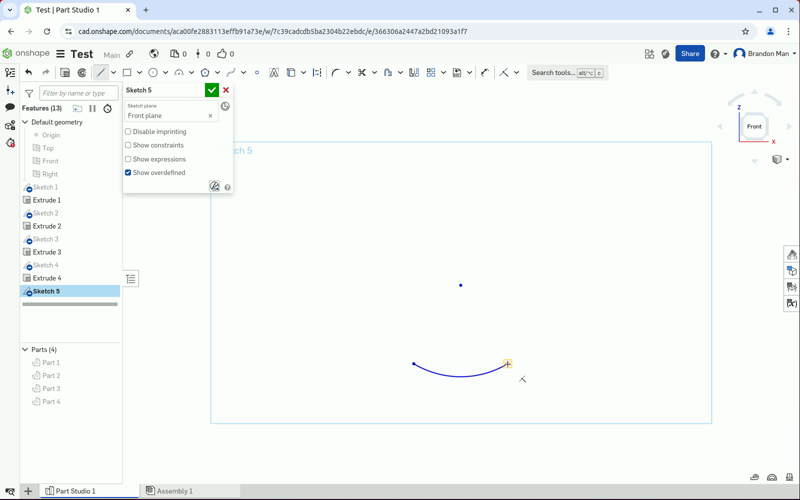
key_down(shift)
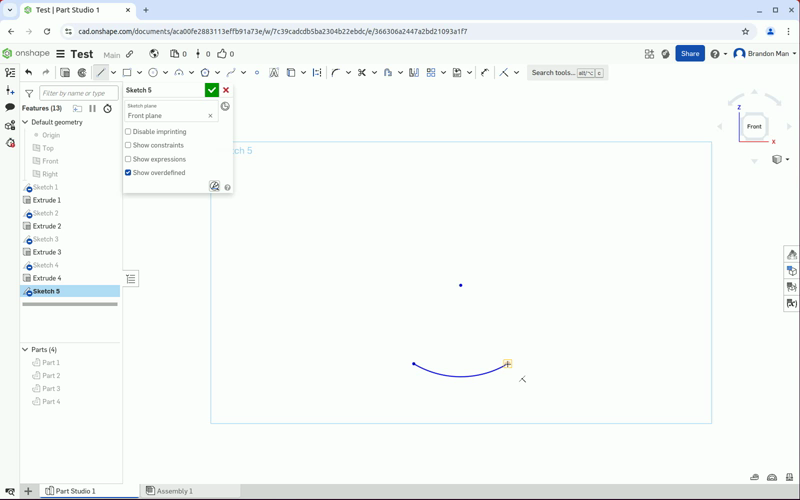
mouse_move(537, 363)
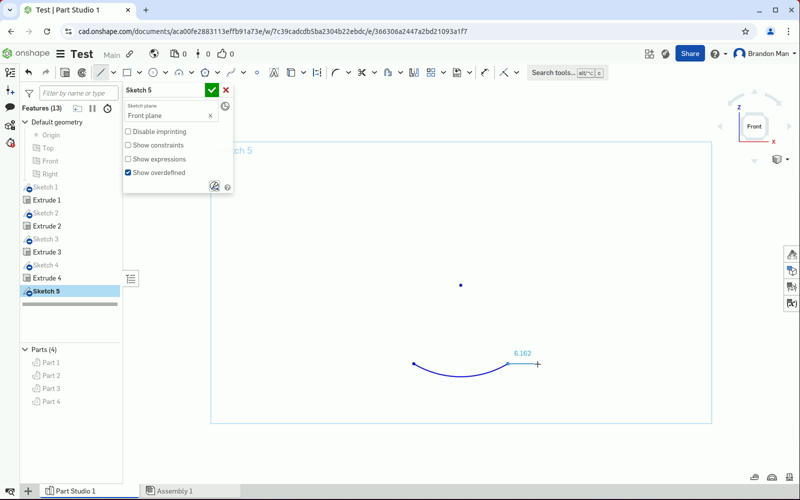
mouse_move(507, 341)
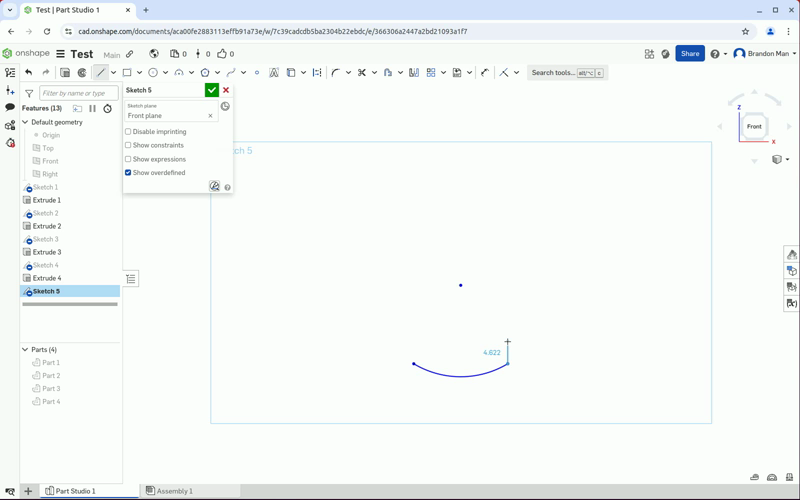
click(507, 341)
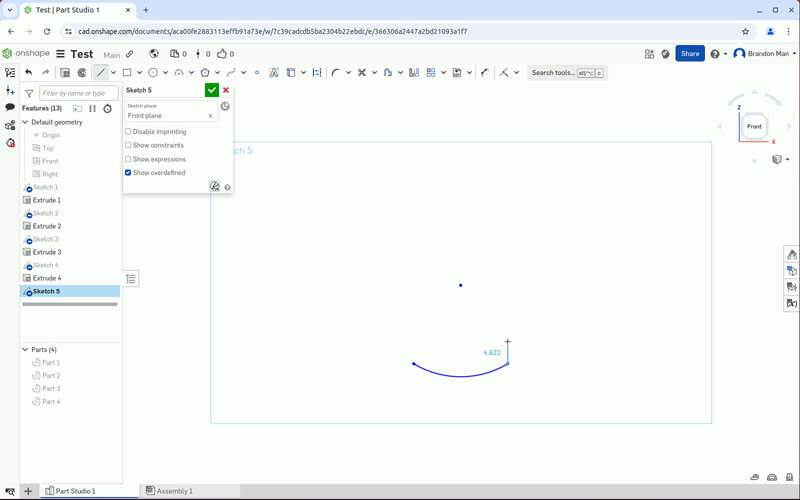
key_up(shift)
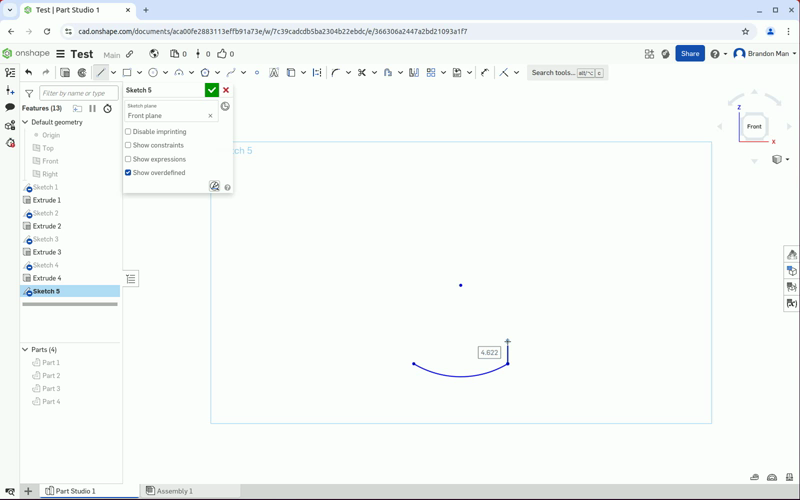
key(esc)
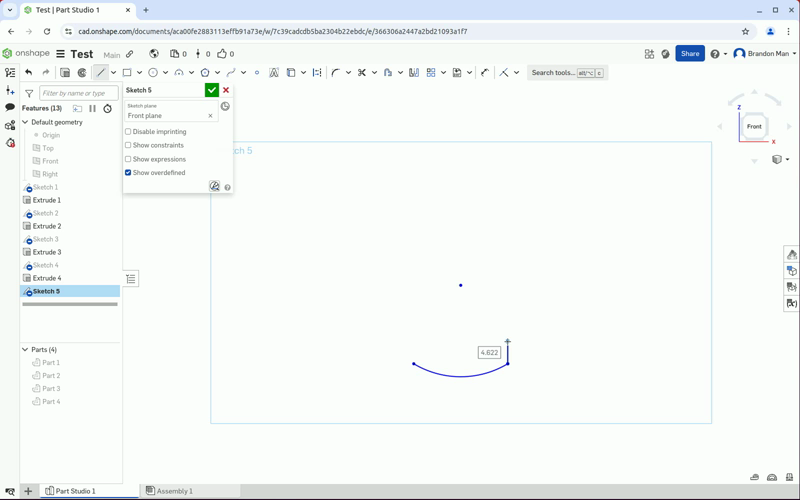
key(a)
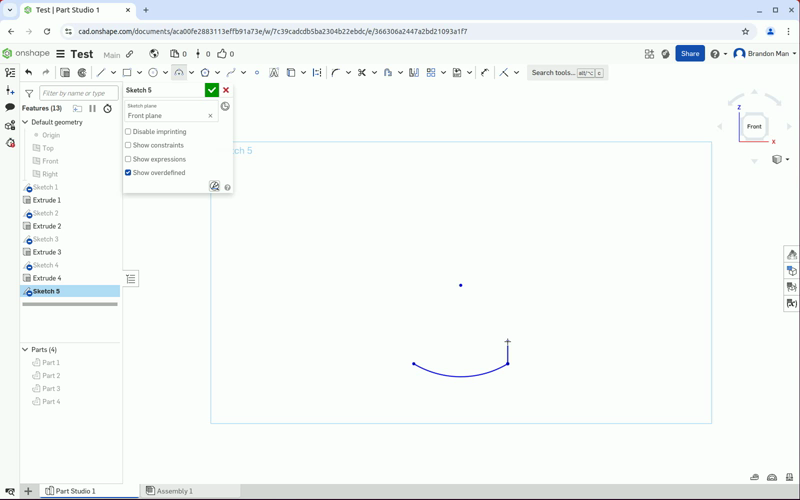
mouse_move(507, 341)
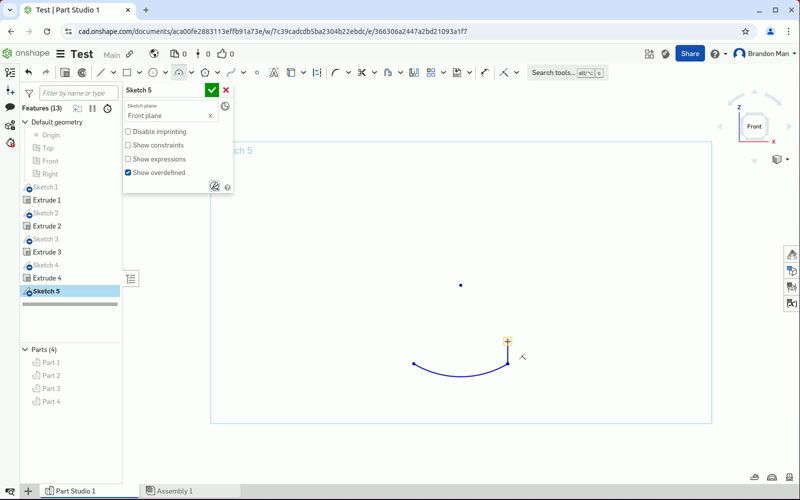
click(507, 341)
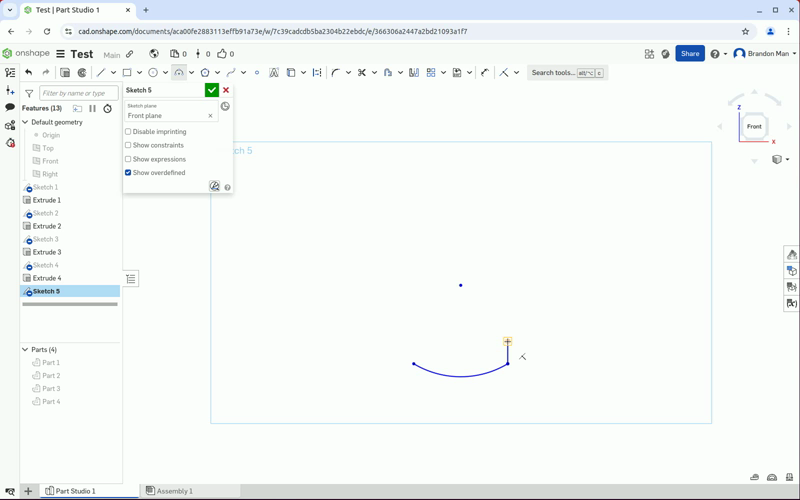
key_down(shift)
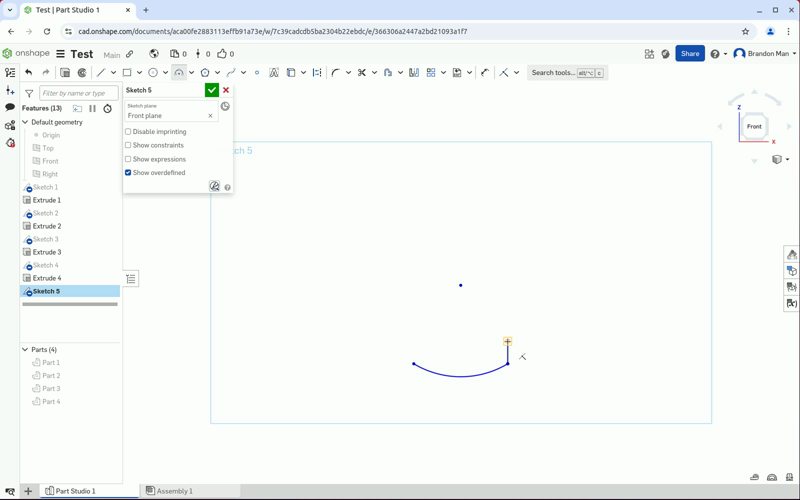
mouse_move(413, 341)
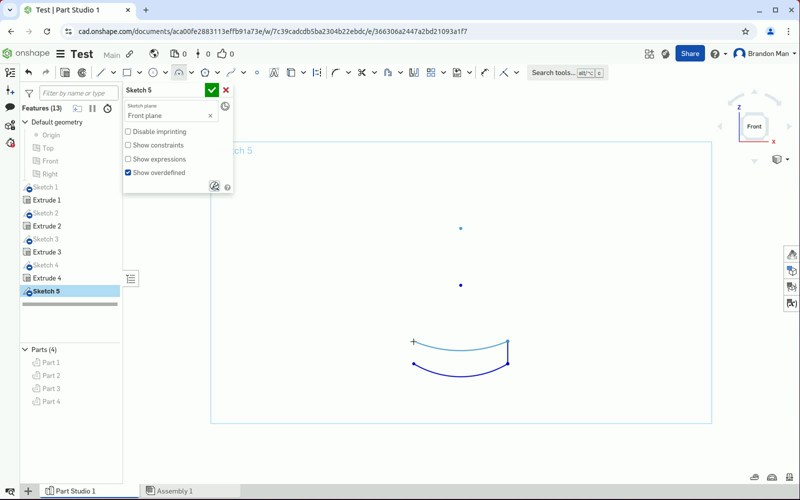
click(413, 341)
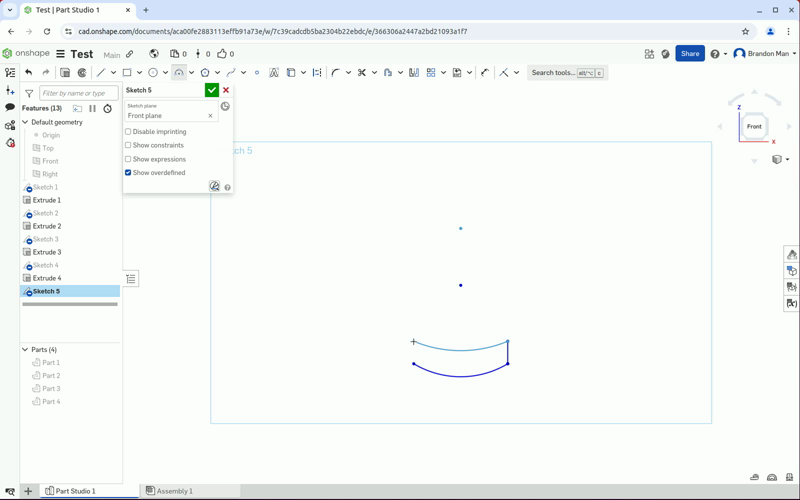
mouse_move(461, 357)
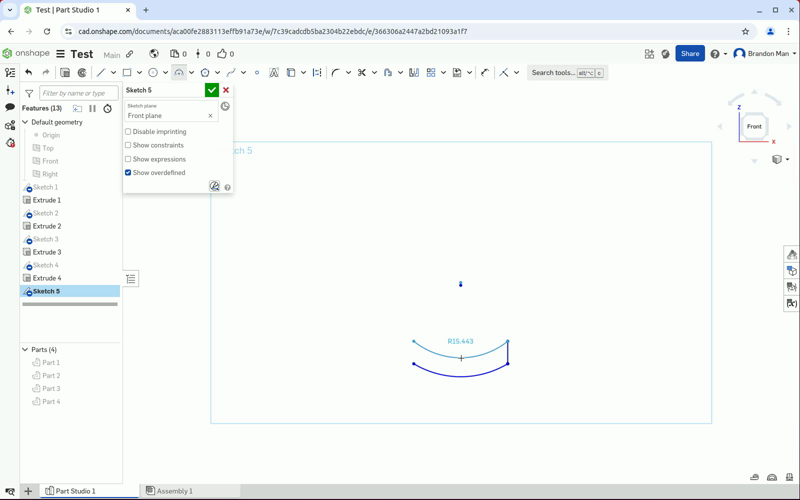
click(461, 357)
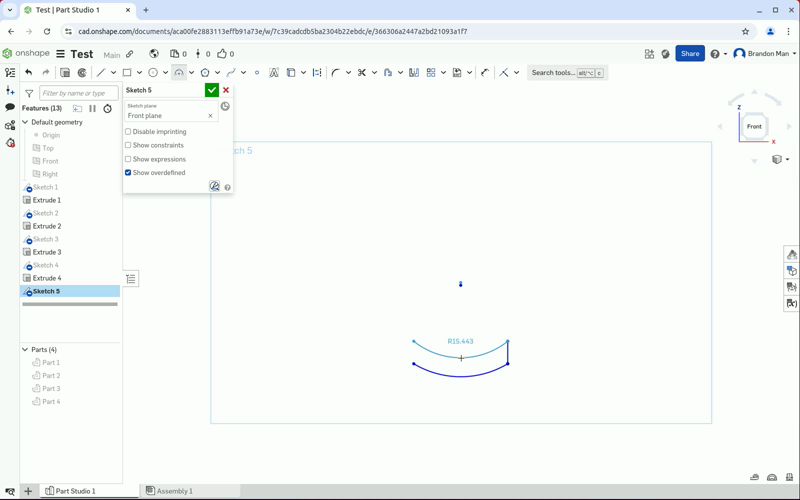
key_up(shift)
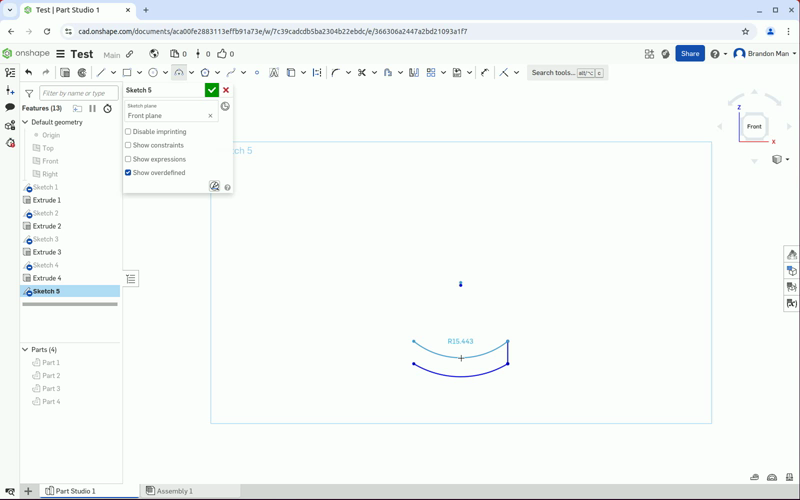
key(esc)
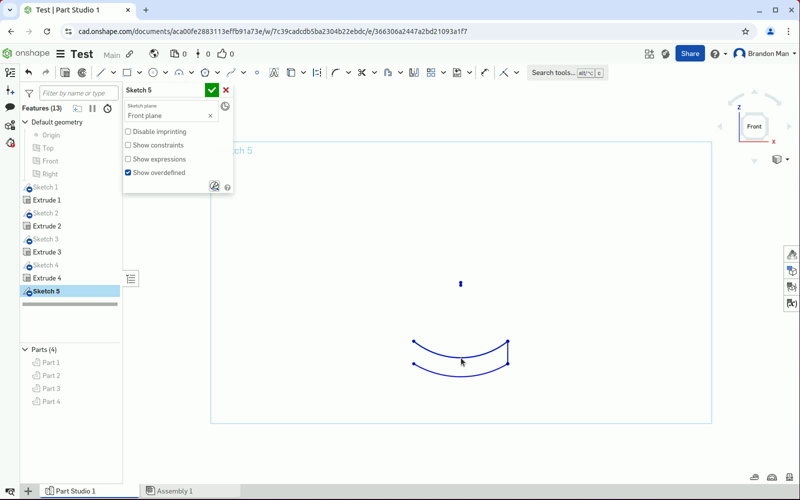
key(l)
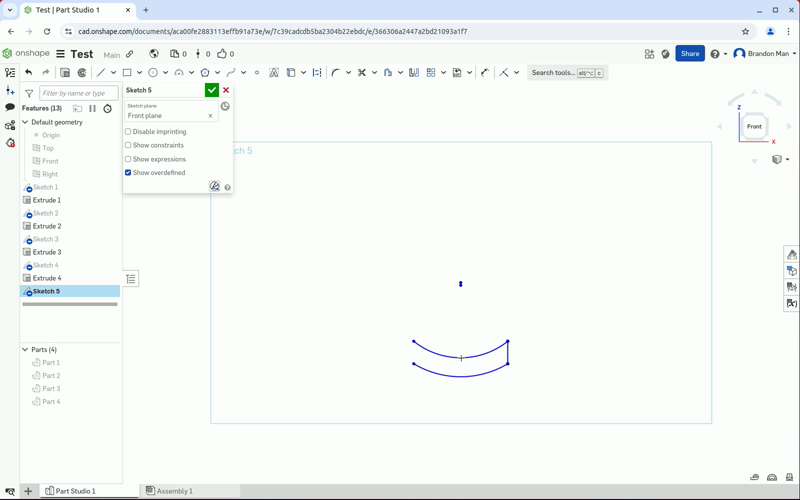
mouse_move(413, 341)
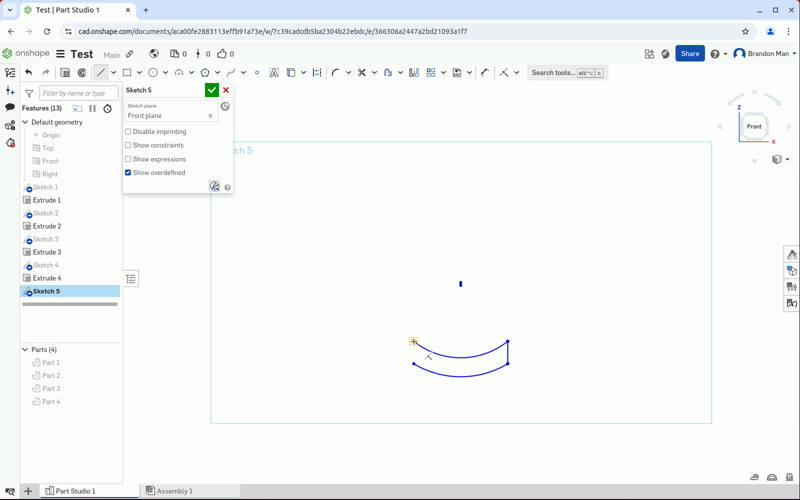
click(413, 341)
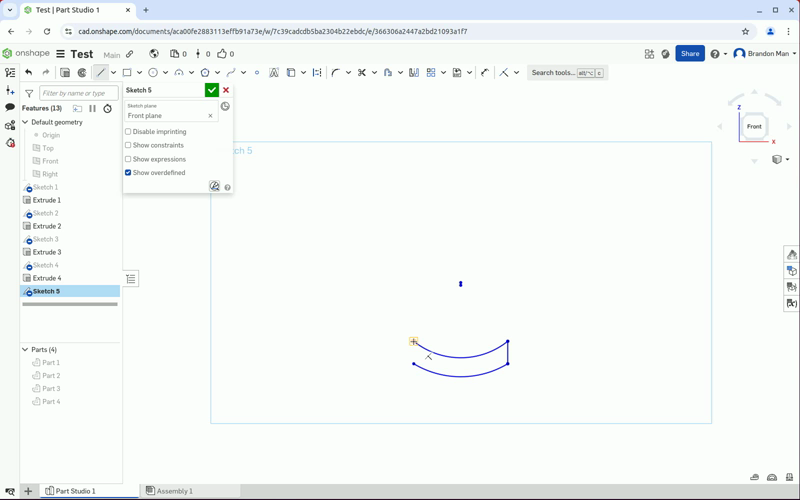
mouse_move(444, 341)
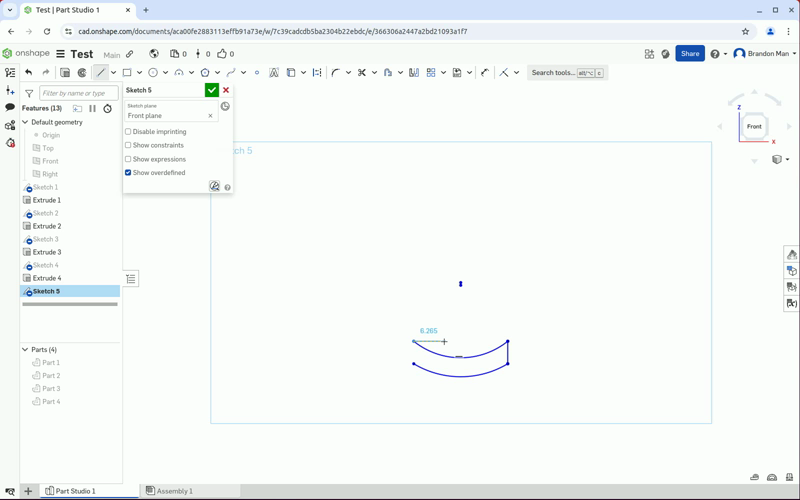
key_down(shift)
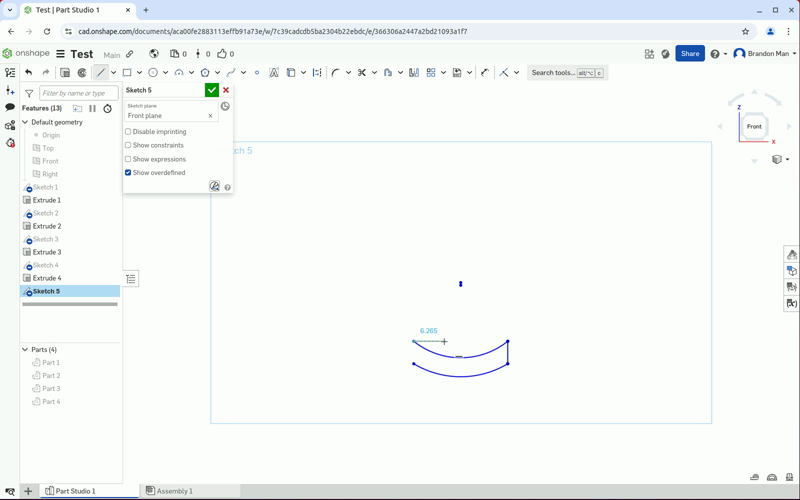
mouse_move(413, 363)
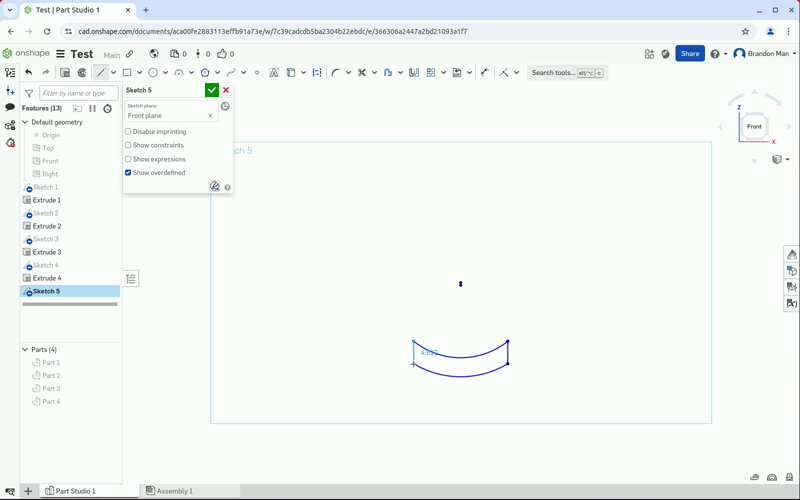
key_up(shift)
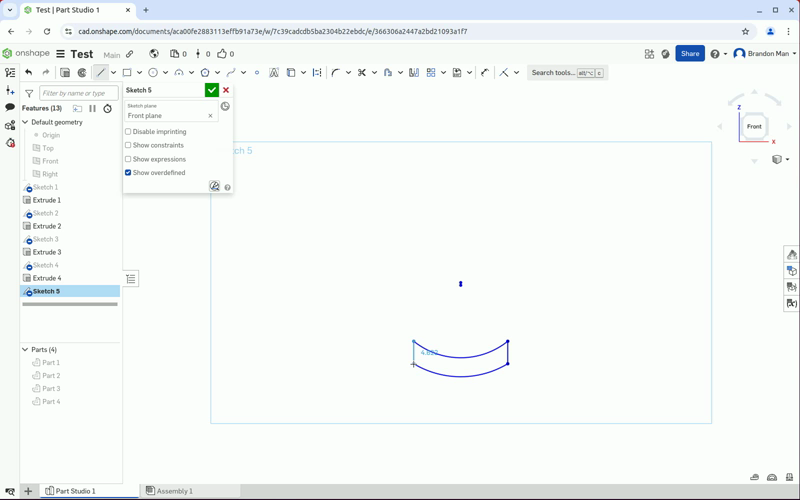
click(413, 363)
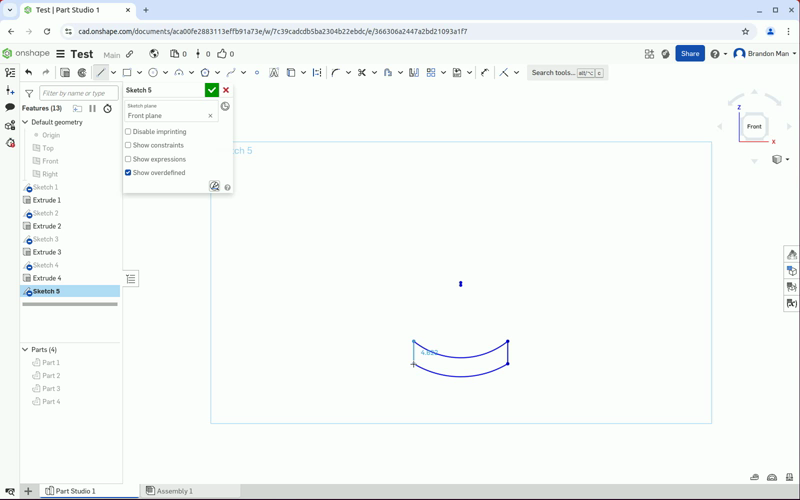
key(esc)
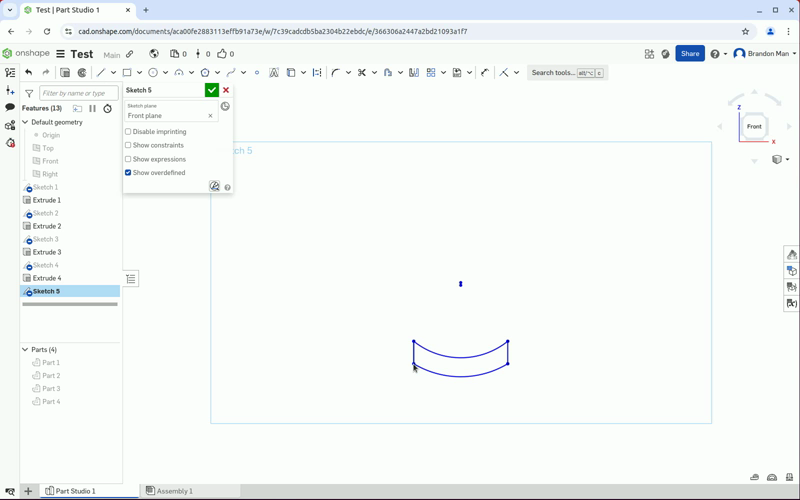
mouse_move(483, 366)
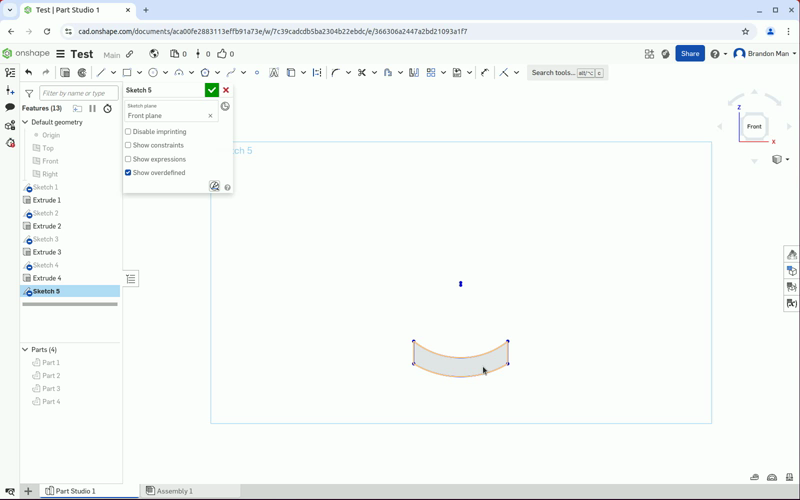
click(483, 366)
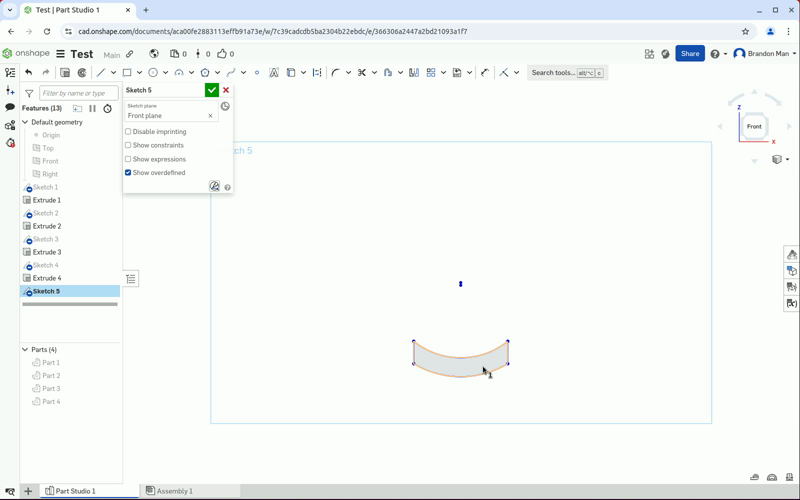
mouse_move(73, 352)
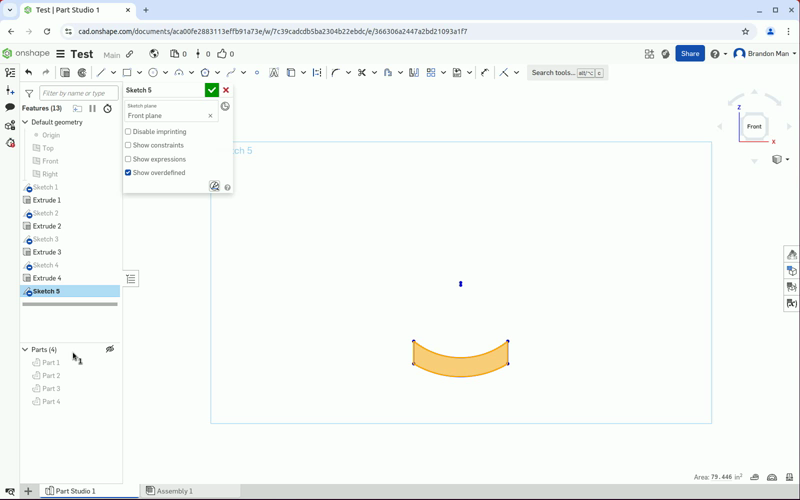
key(shift+y)
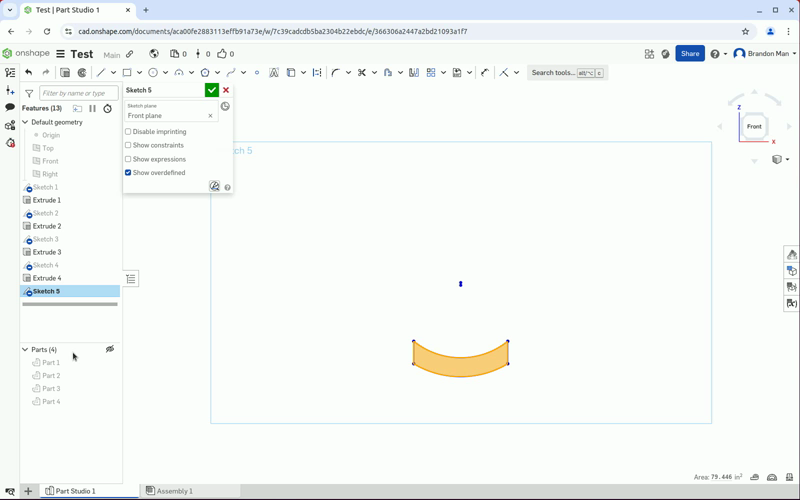
key(shift+e)
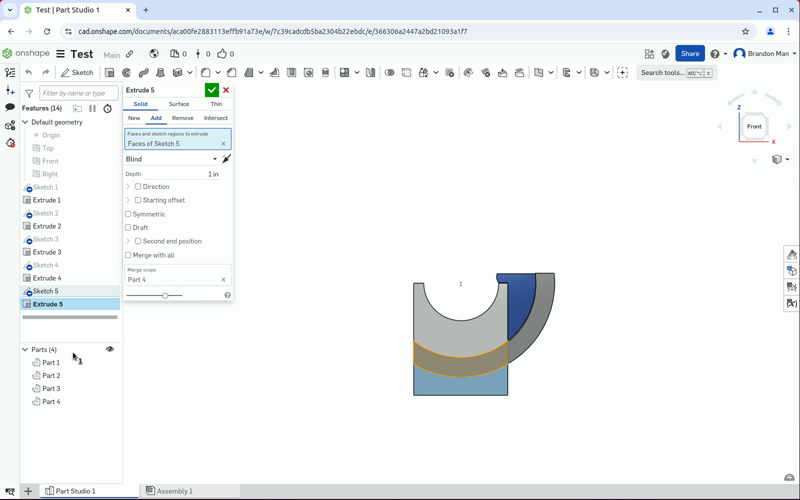
mouse_move(143, 106)
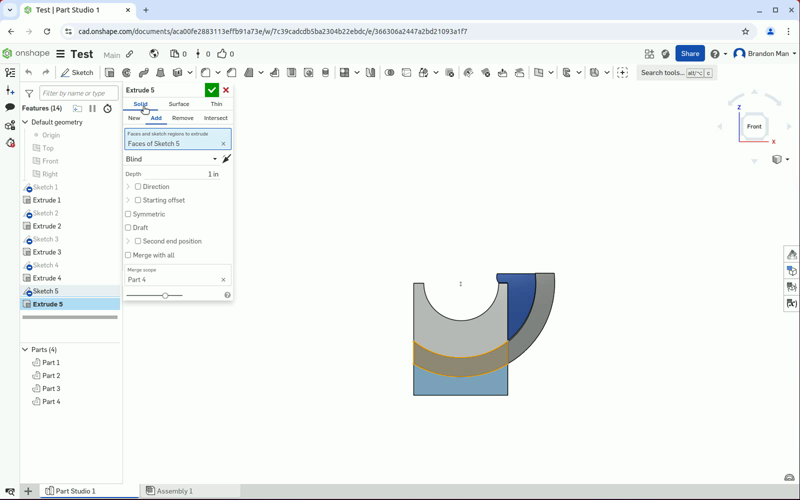
click(143, 106)
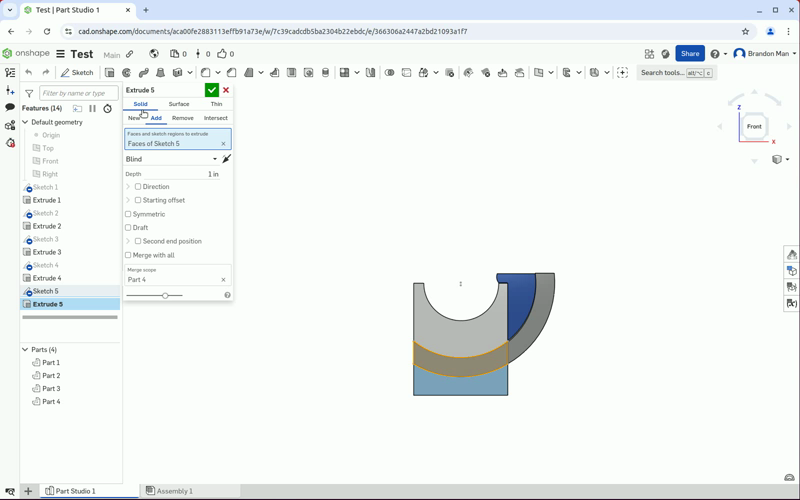
mouse_move(137, 120)
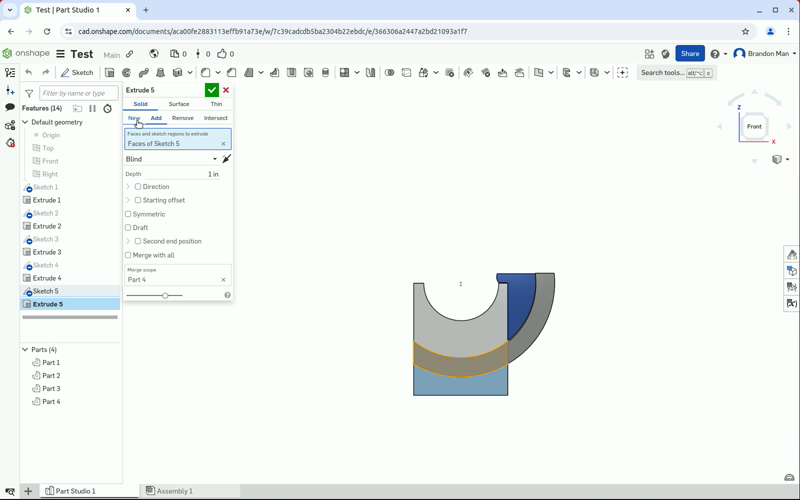
click(137, 120)
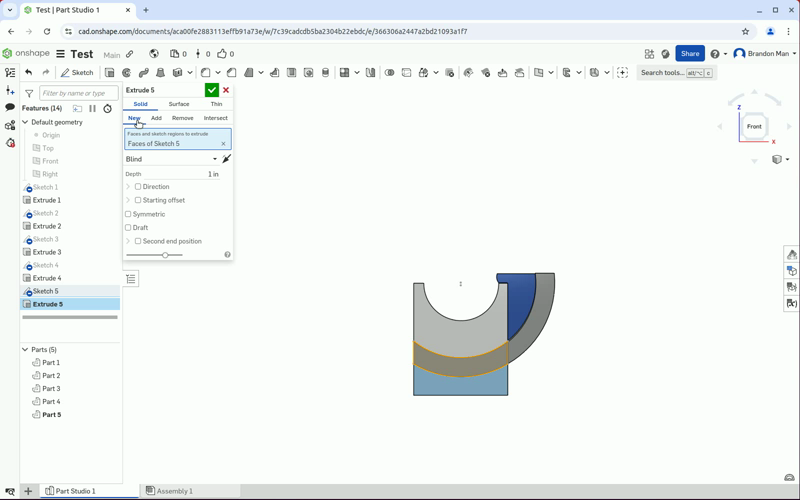
key(tab, 4)
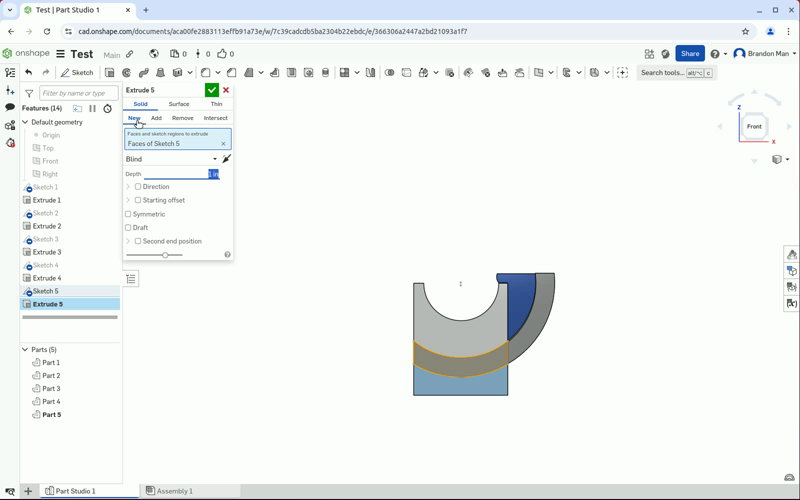
text(-23.108)
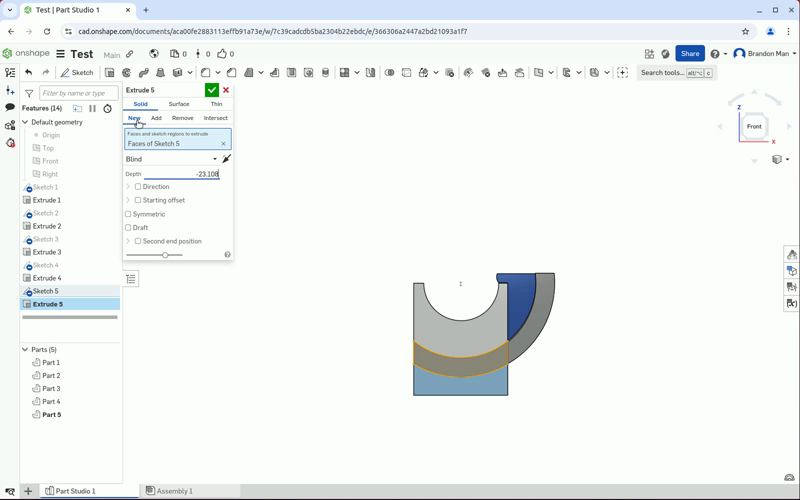
key(enter)
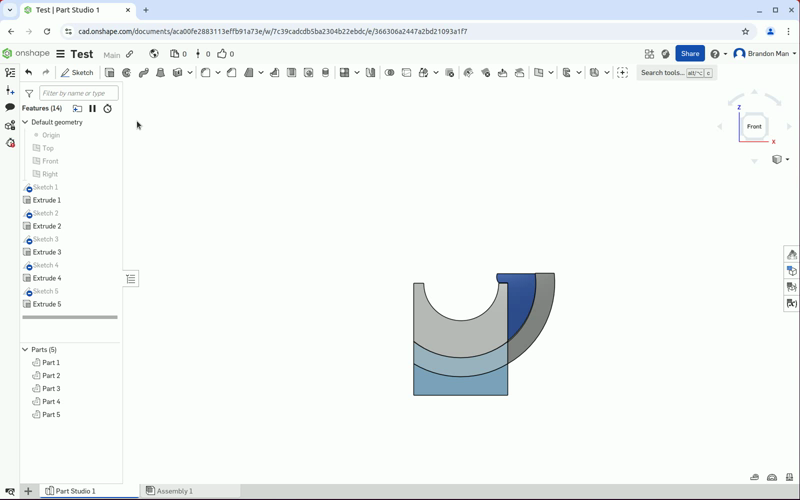
key(shift+h)
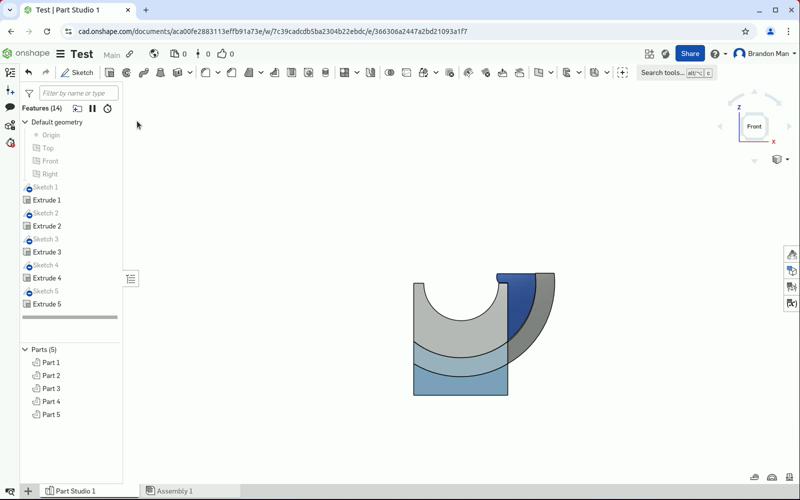
key(shift+h)
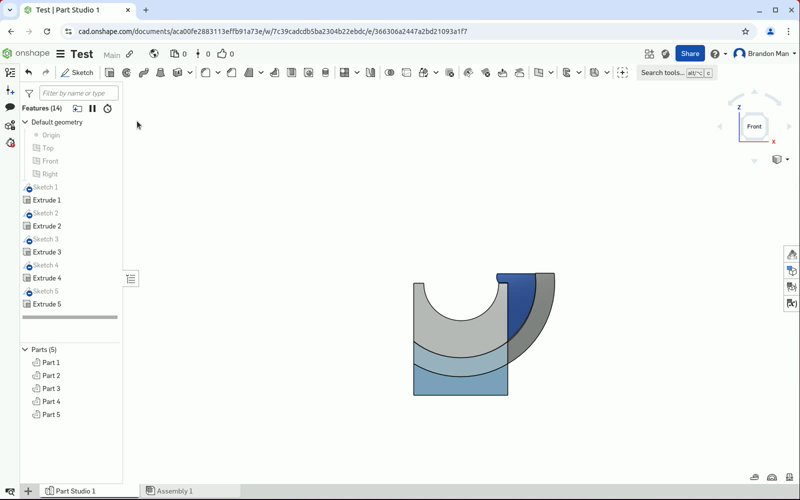
mouse_move(73, 189)
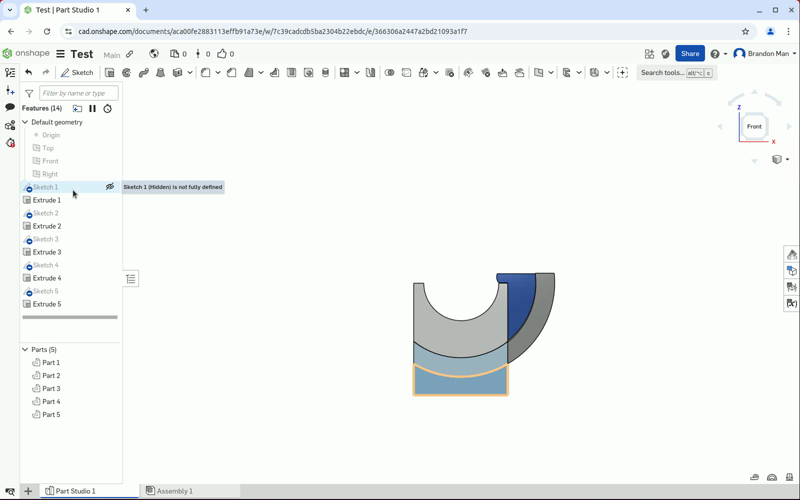
click(73, 189)
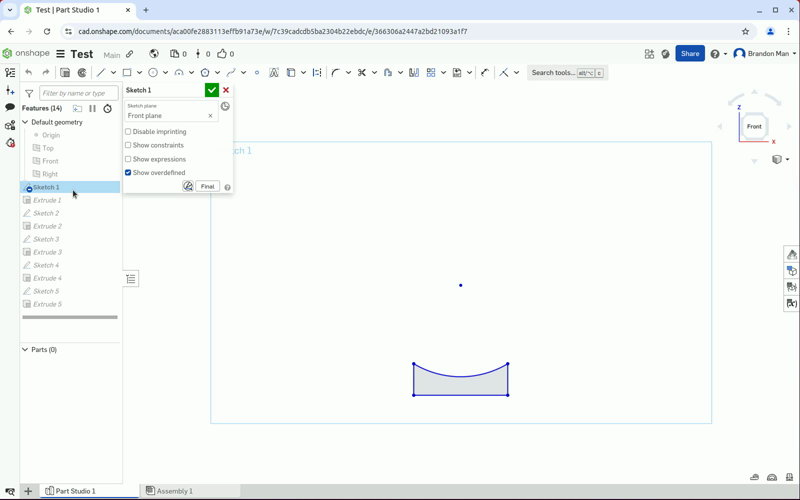
mouse_move(229, 92)
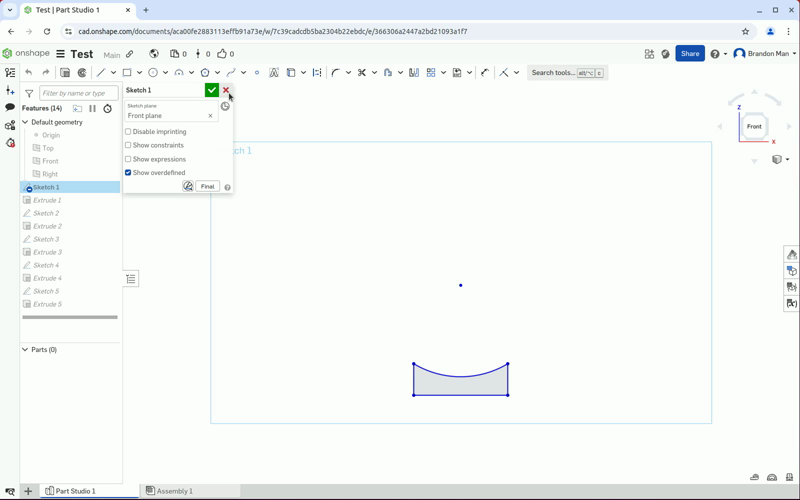
click(229, 92)
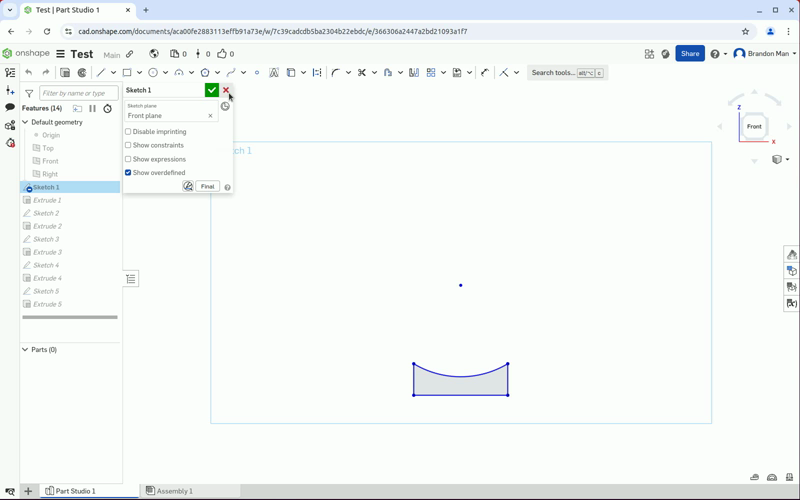
key(shift+s)
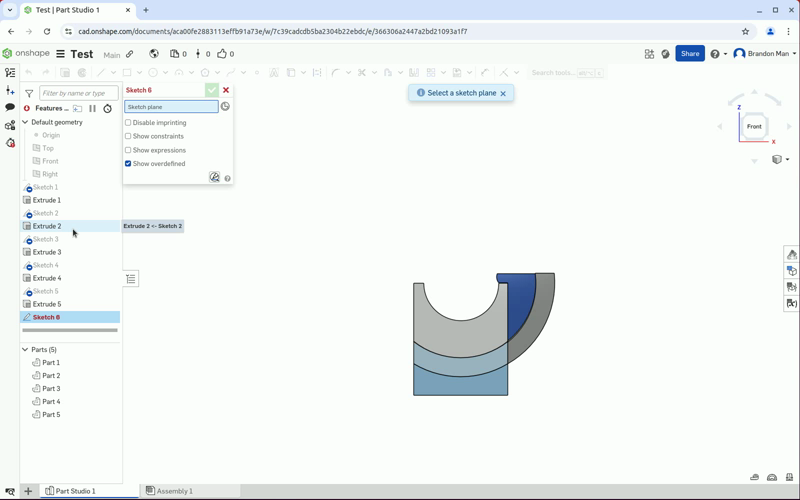
scroll(3)
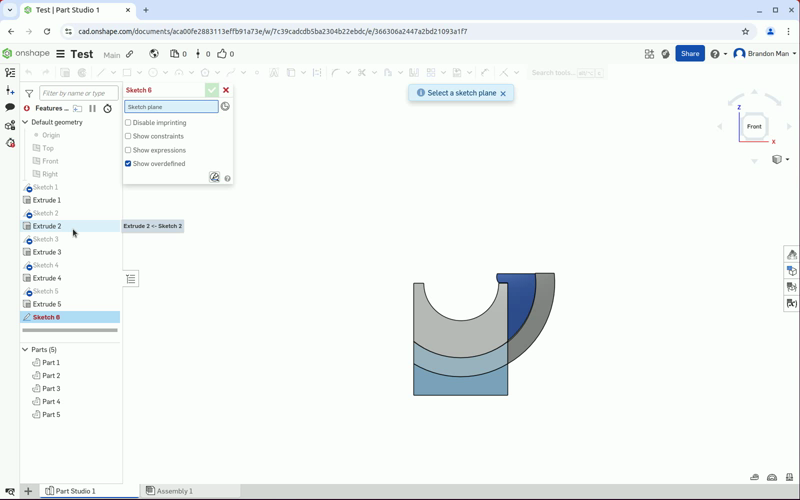
mouse_move(73, 163)
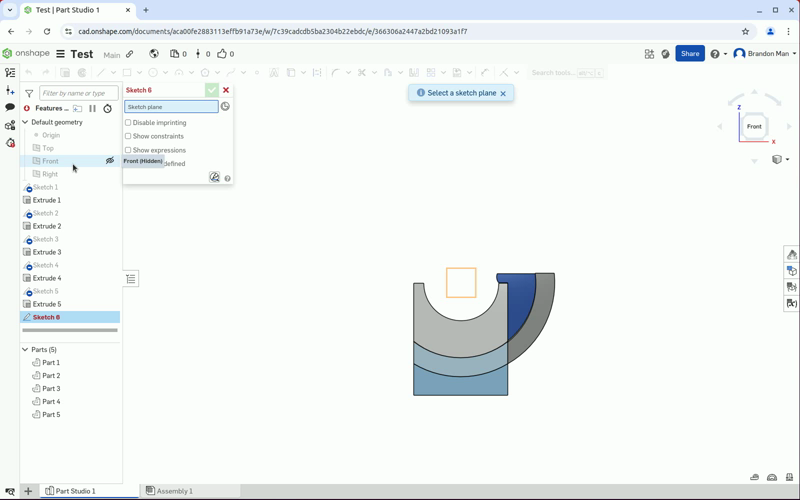
click(73, 163)
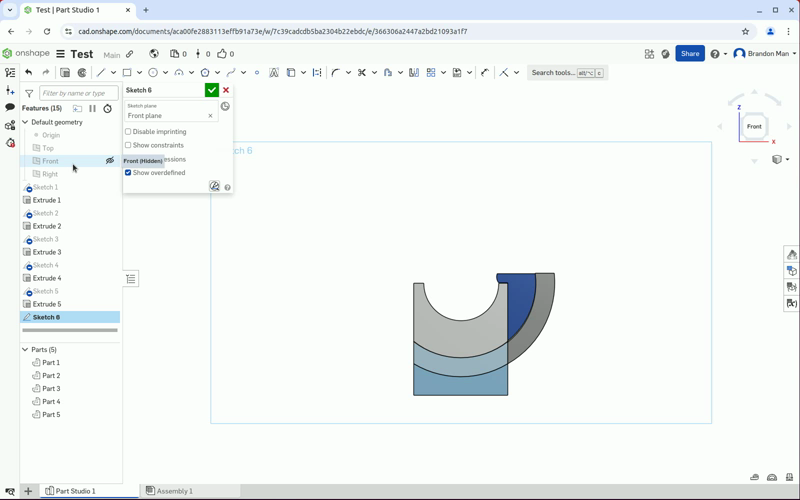
mouse_move(73, 352)
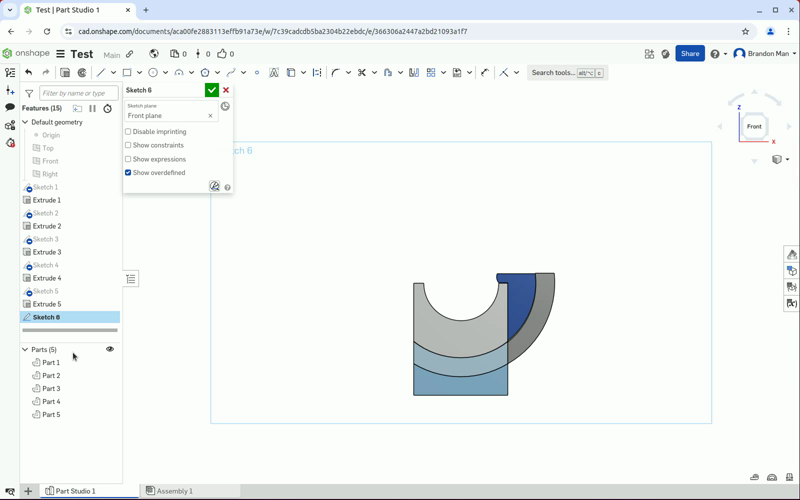
key(y)
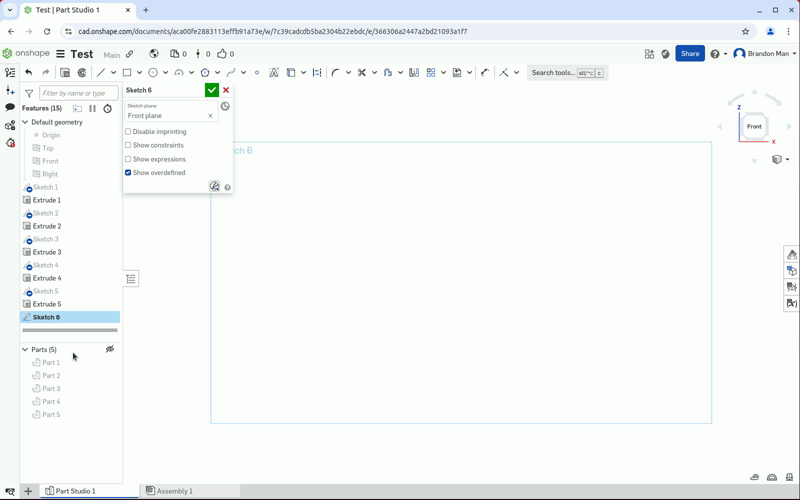
key(a)
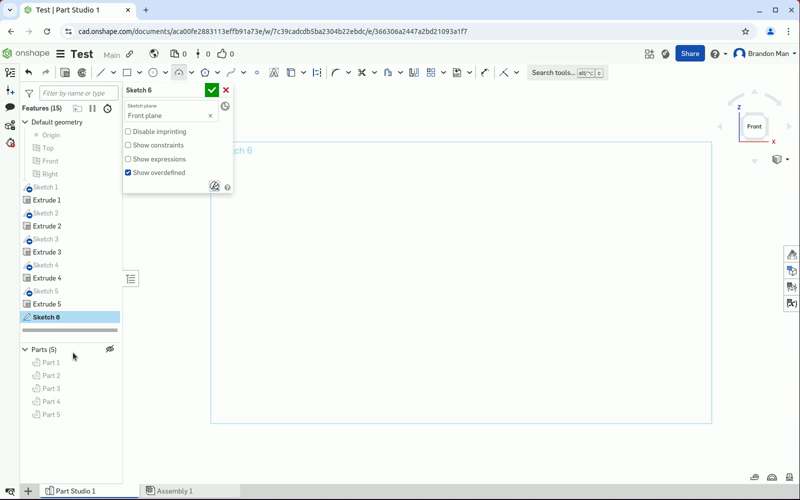
key_down(shift)
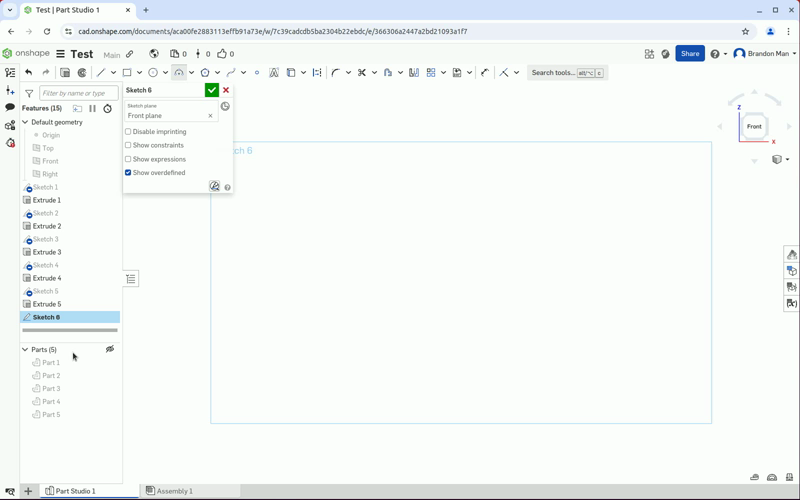
mouse_move(366, 273)
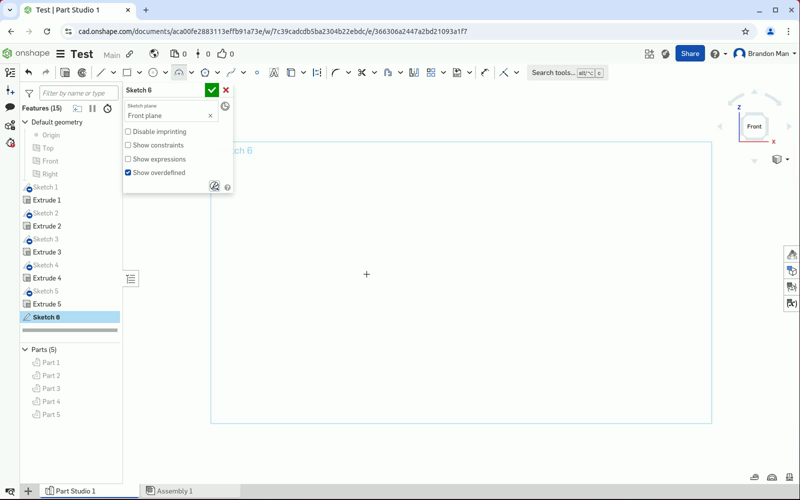
click(366, 273)
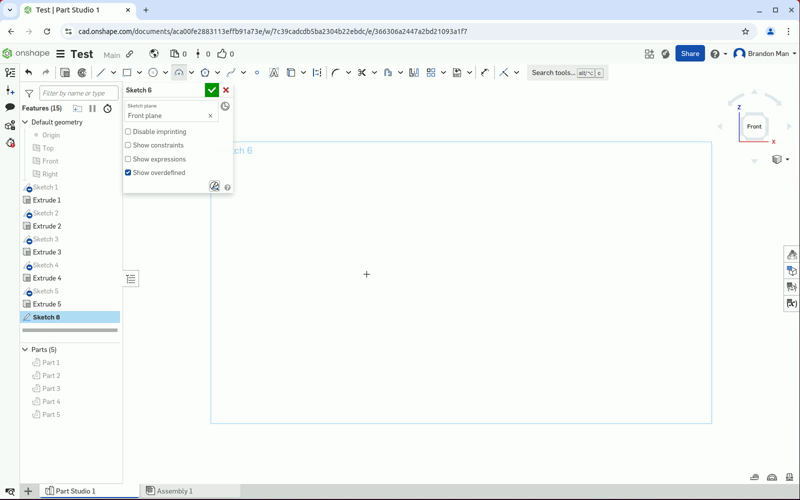
key_up(shift)
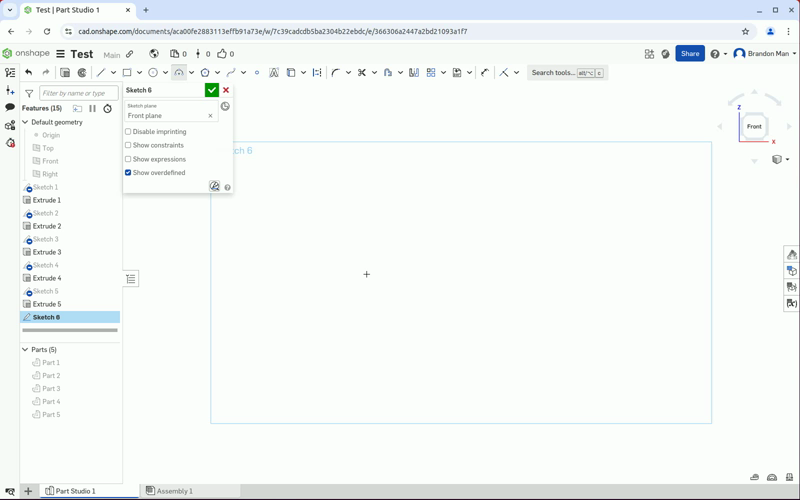
key_down(shift)
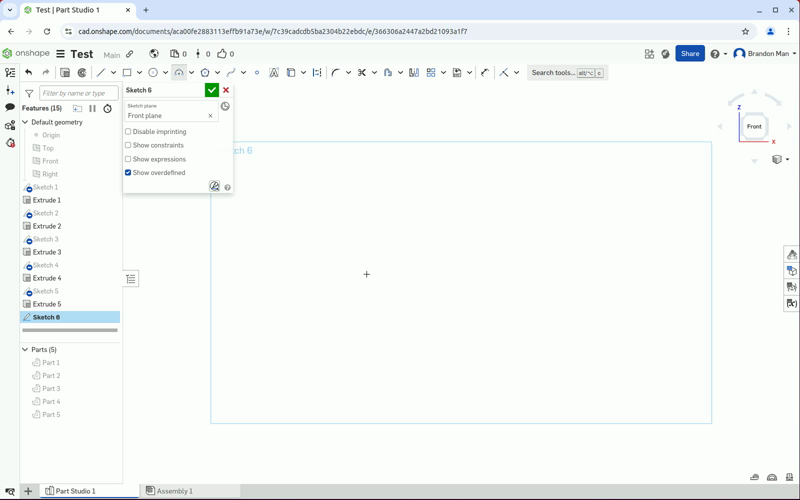
mouse_move(413, 364)
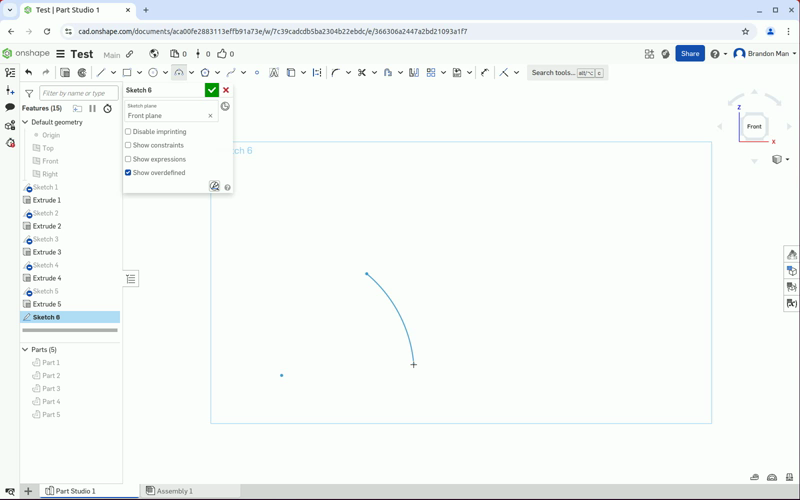
click(413, 364)
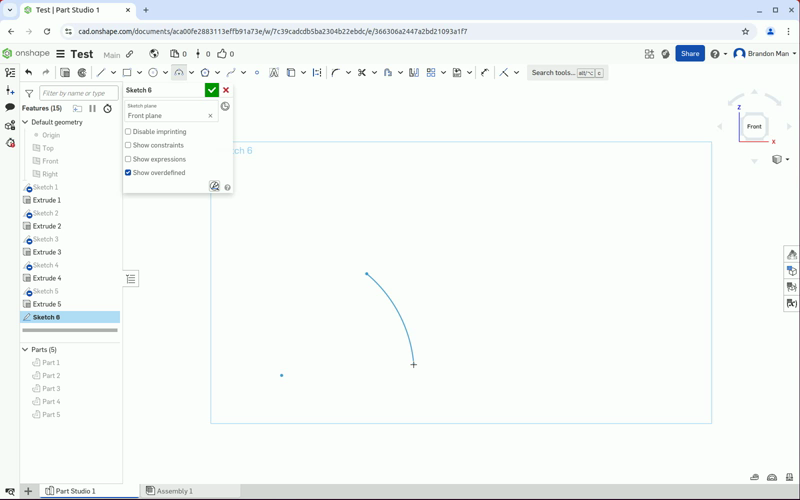
mouse_move(377, 325)
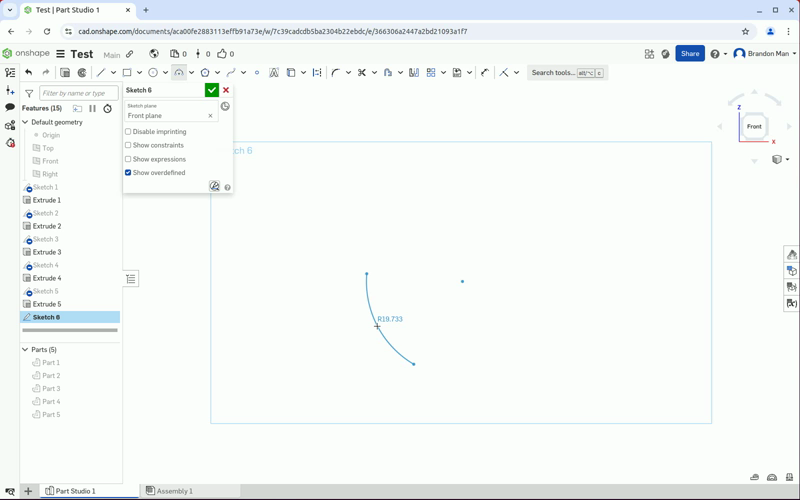
click(377, 325)
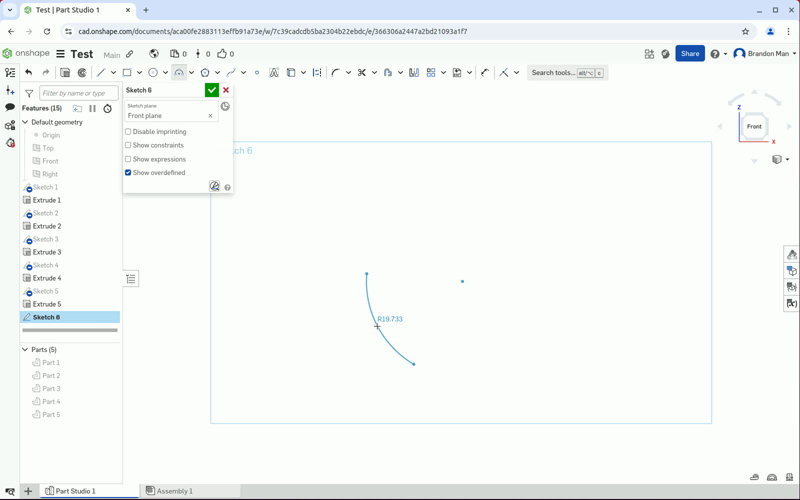
key_up(shift)
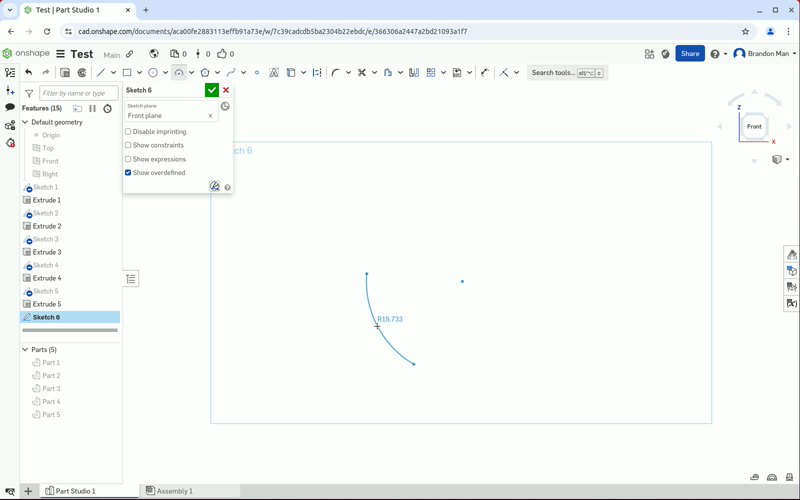
key(esc)
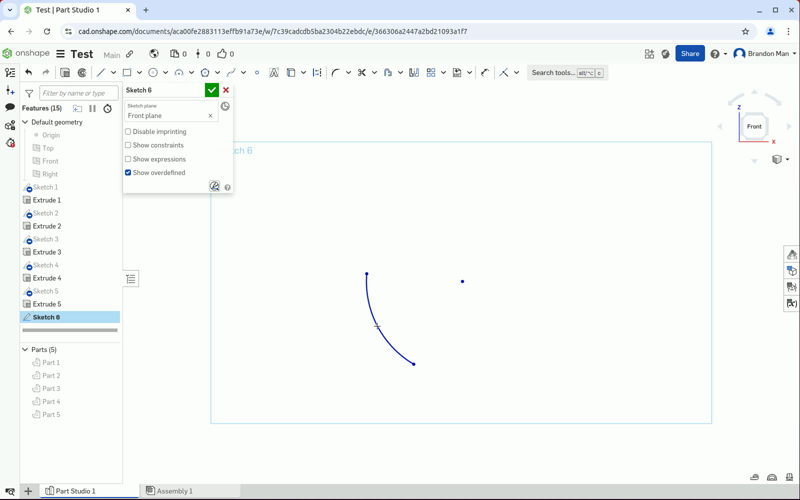
key(l)
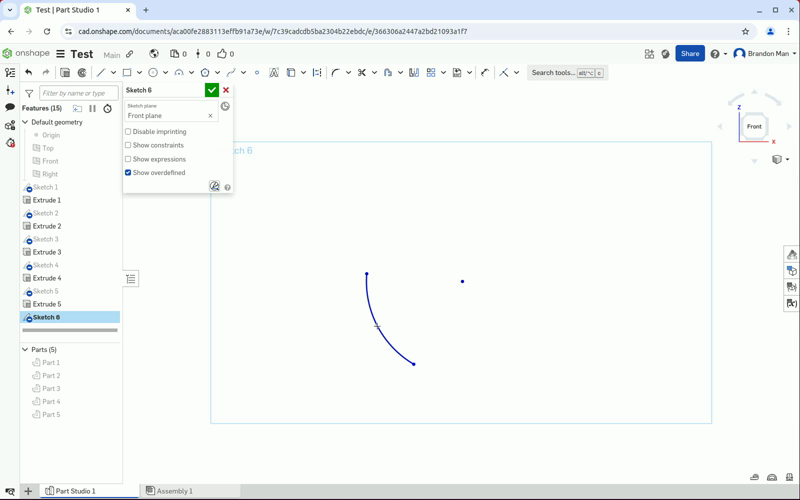
mouse_move(413, 364)
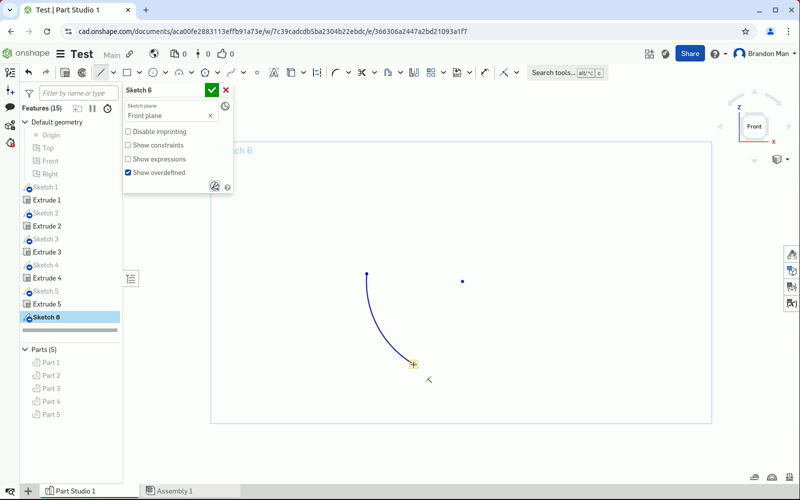
click(413, 364)
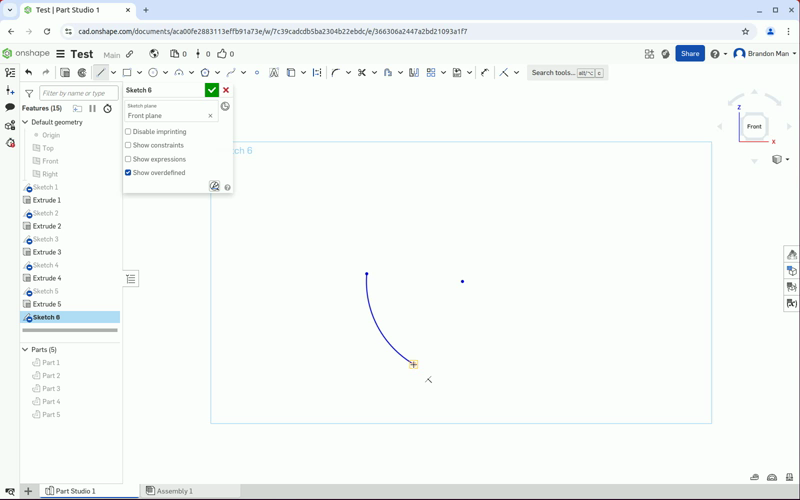
key_down(shift)
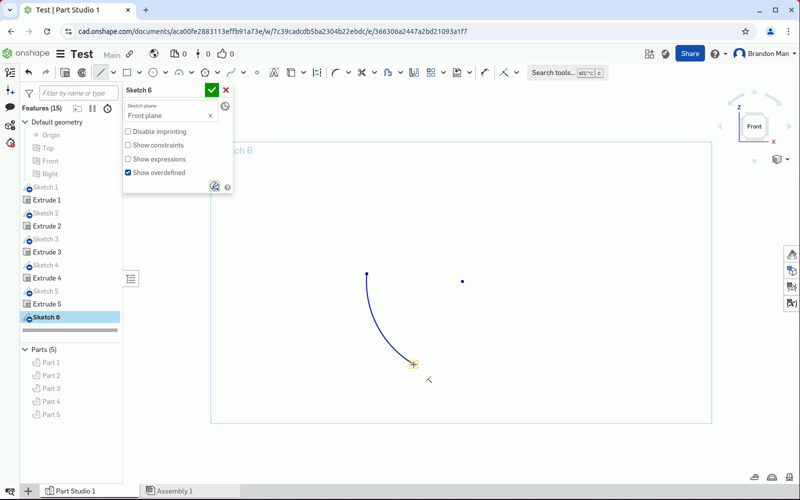
mouse_move(443, 364)
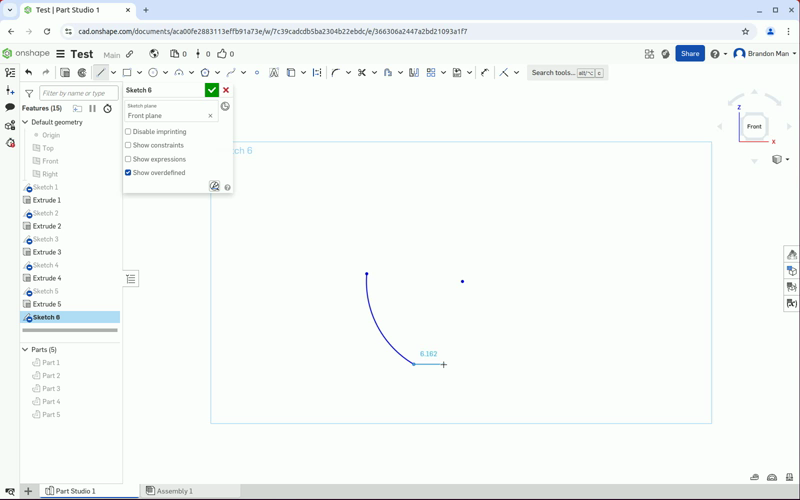
mouse_move(413, 341)
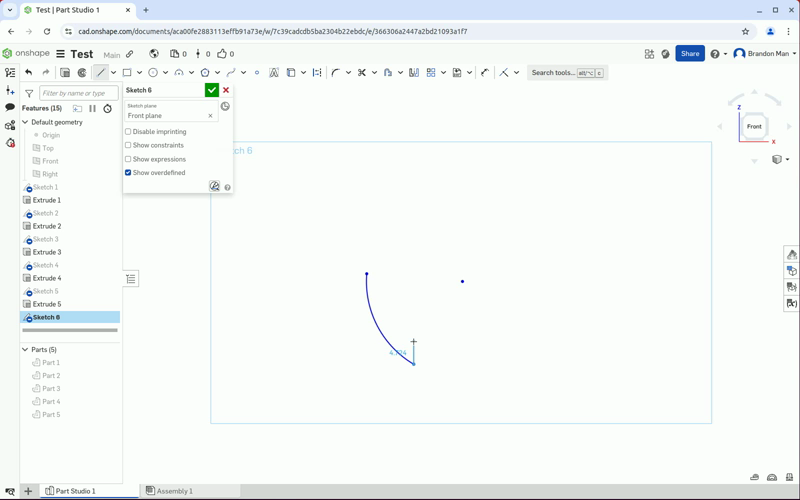
click(413, 341)
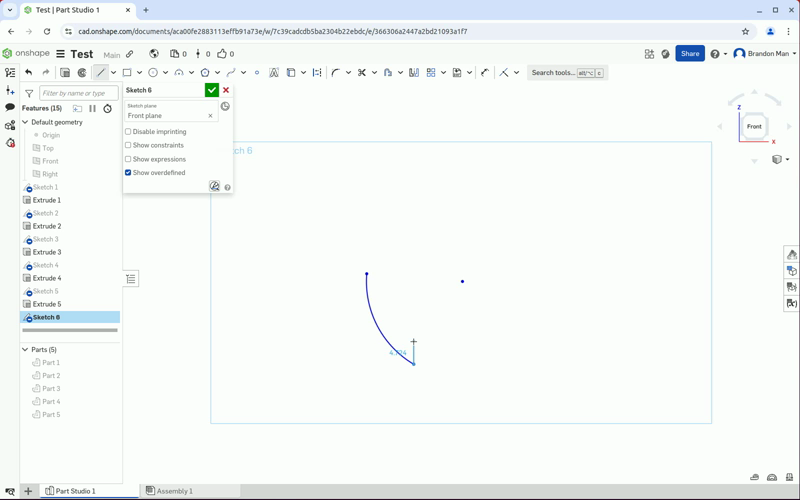
key_up(shift)
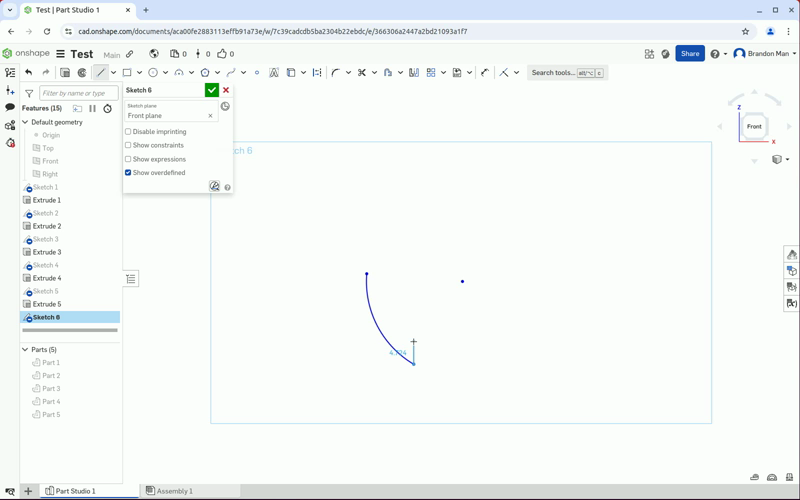
key(esc)
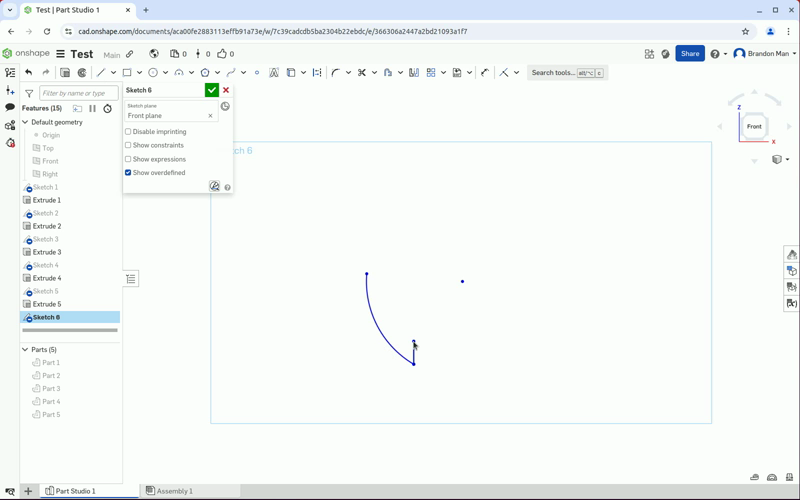
key(a)
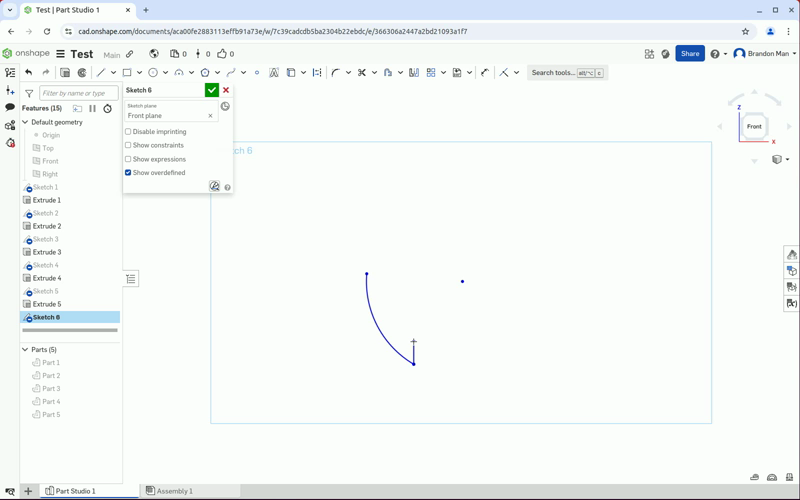
mouse_move(413, 341)
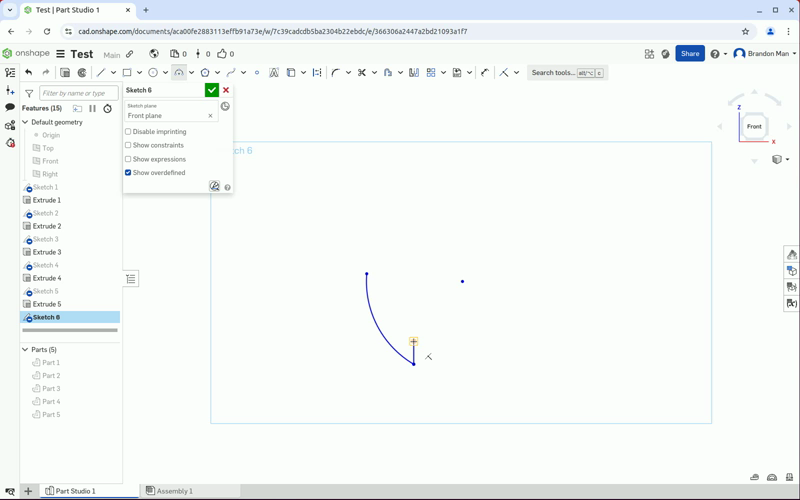
click(413, 341)
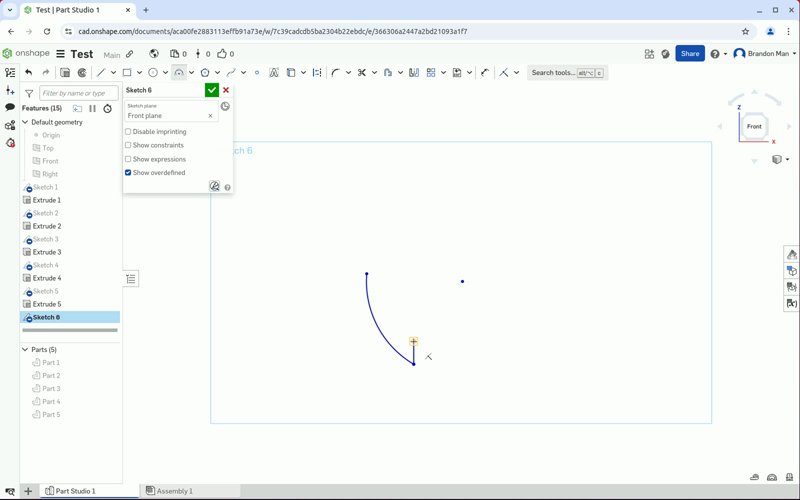
key_down(shift)
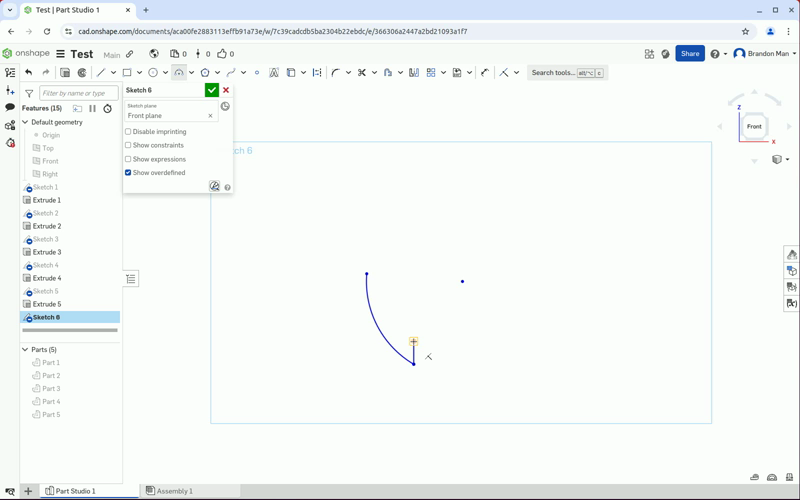
mouse_move(386, 273)
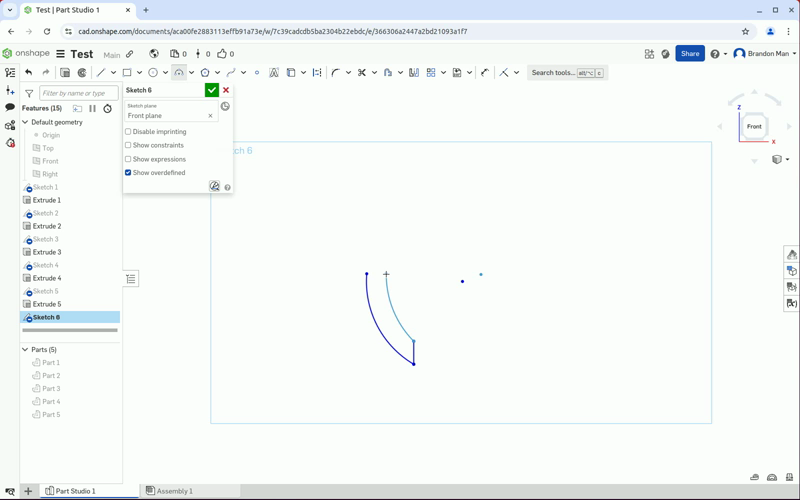
click(386, 273)
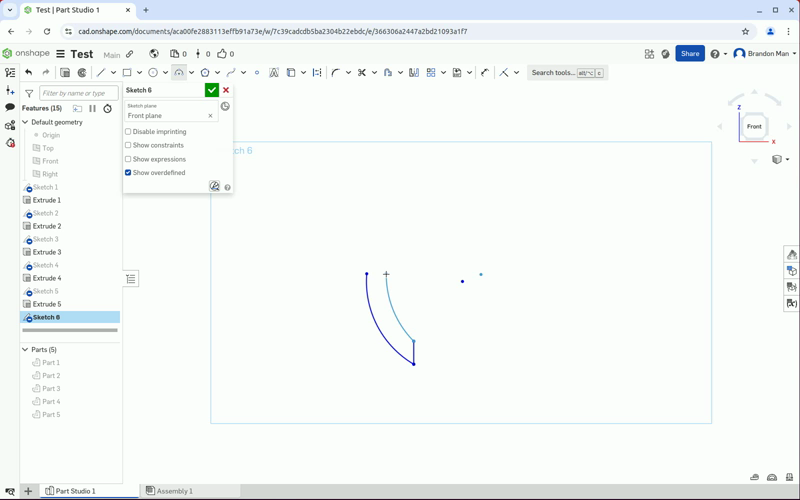
mouse_move(390, 311)
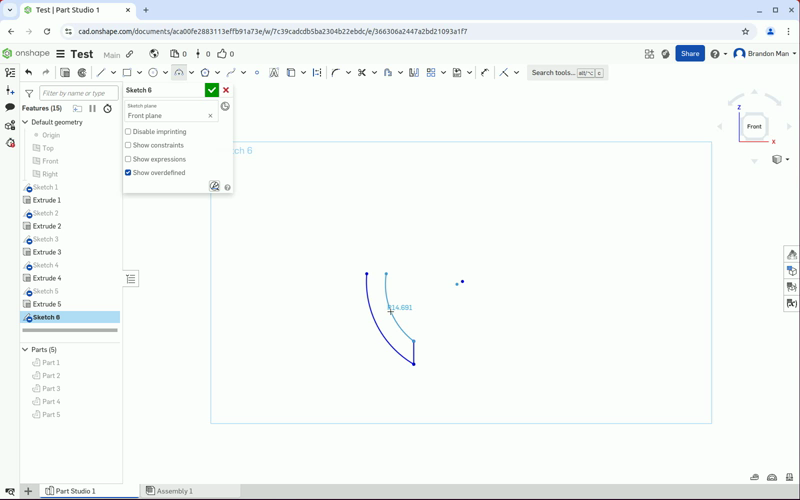
click(390, 311)
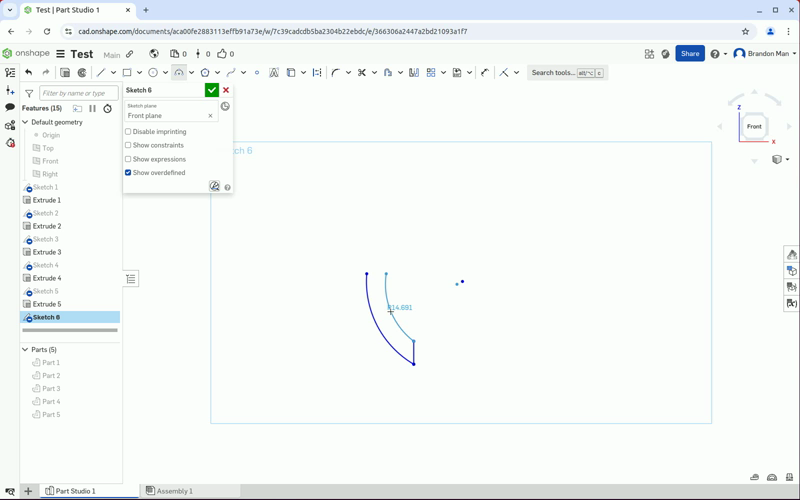
key_up(shift)
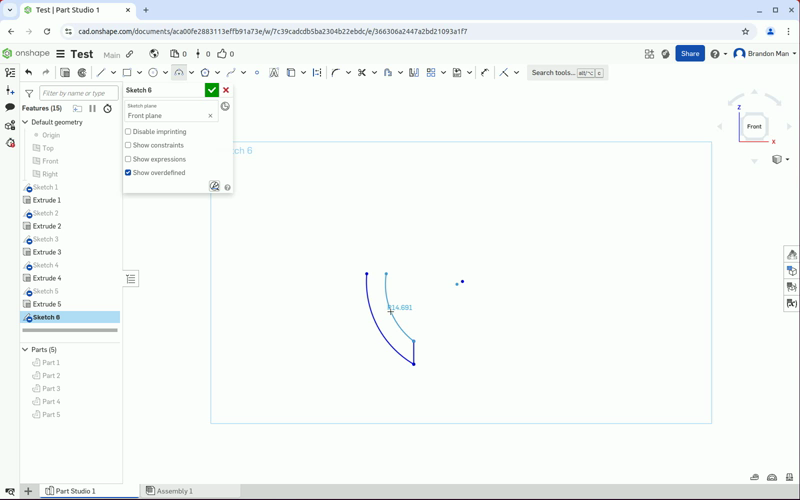
key(esc)
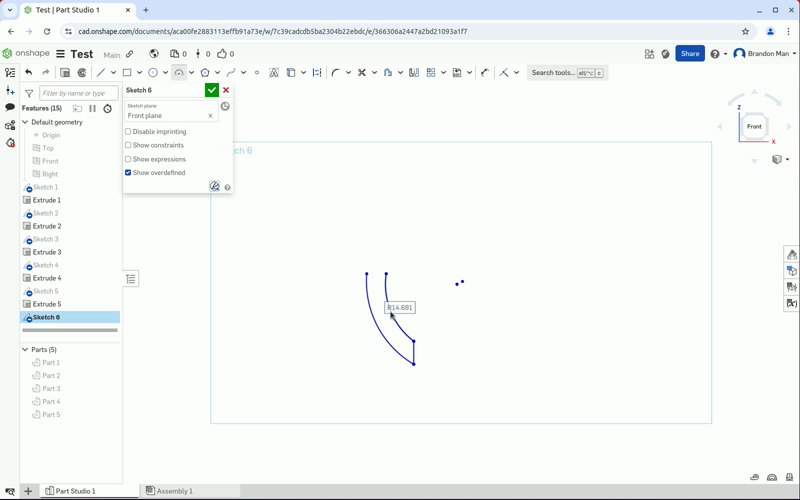
key(l)
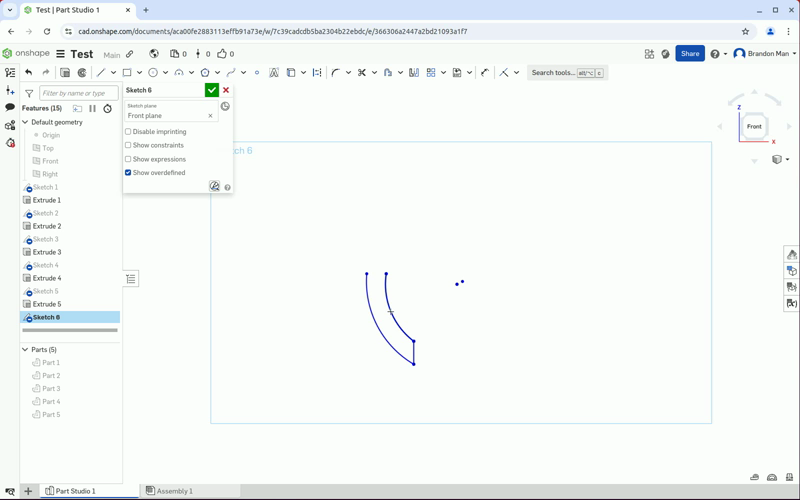
mouse_move(386, 273)
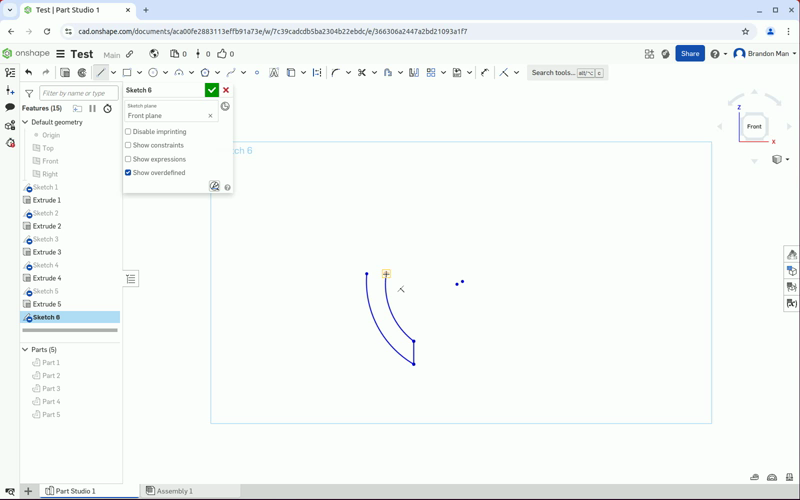
click(386, 273)
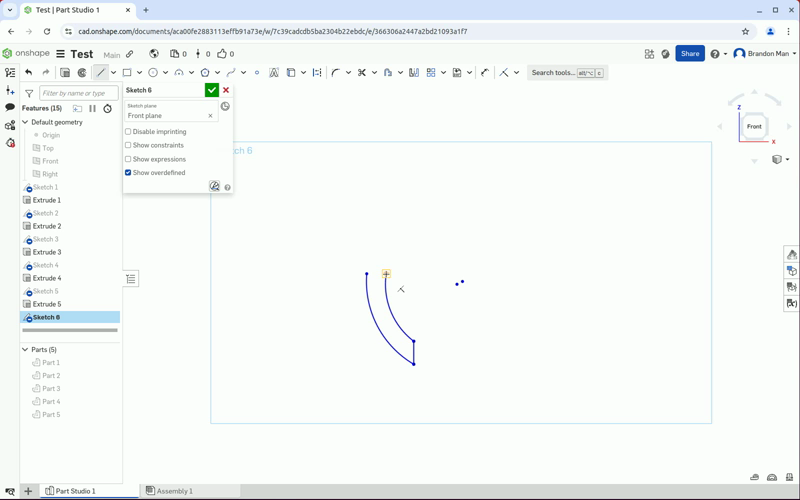
mouse_move(416, 273)
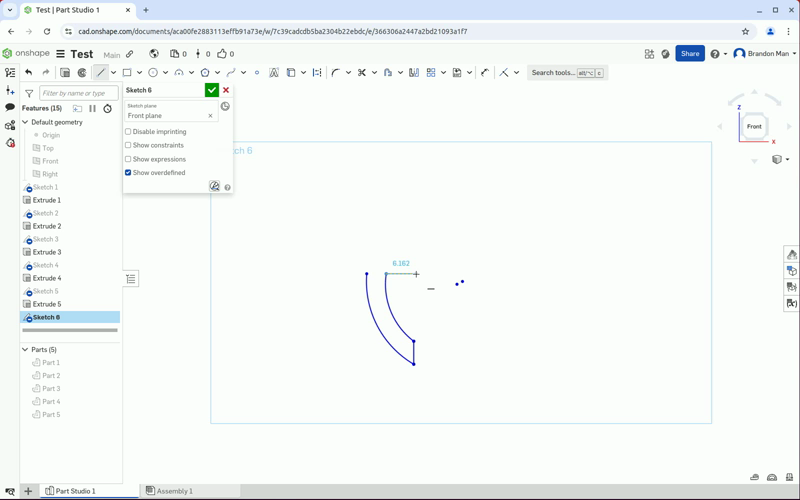
key_down(shift)
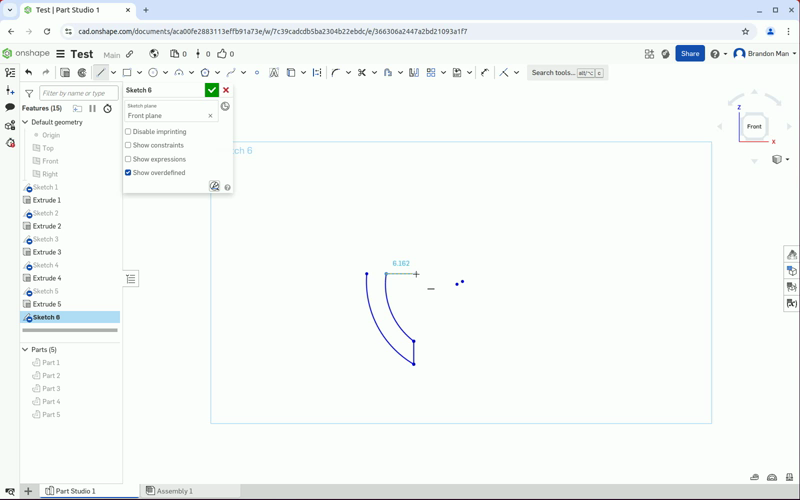
mouse_move(366, 273)
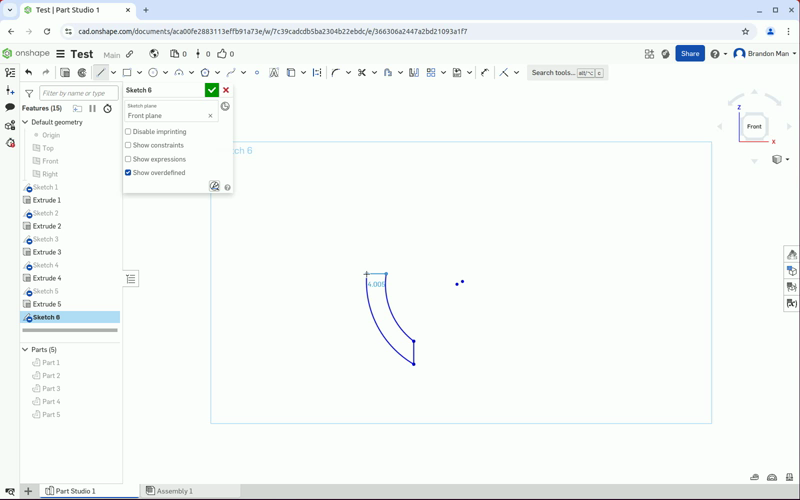
key_up(shift)
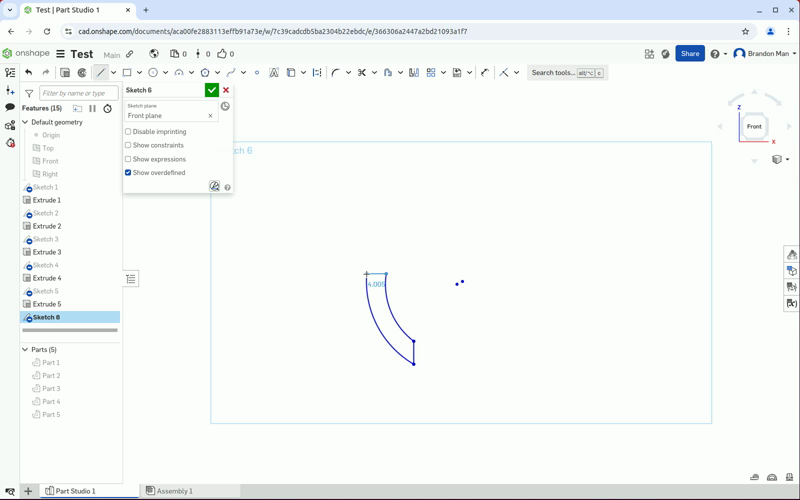
click(366, 273)
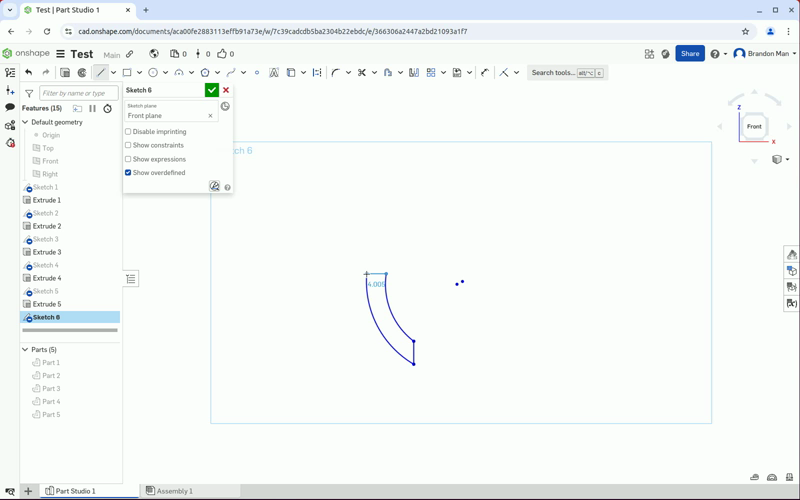
key(esc)
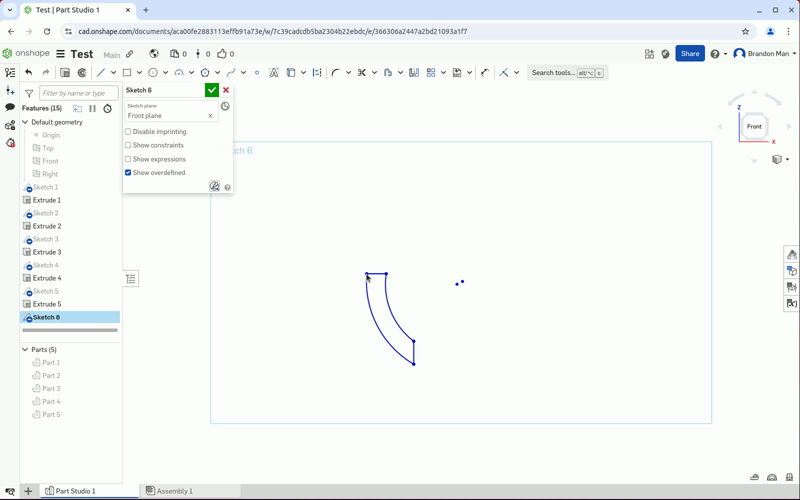
mouse_move(397, 336)
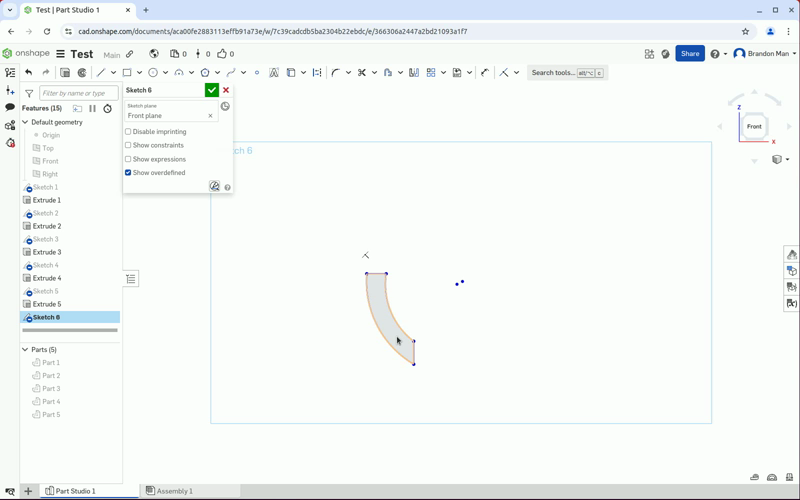
scroll(6)
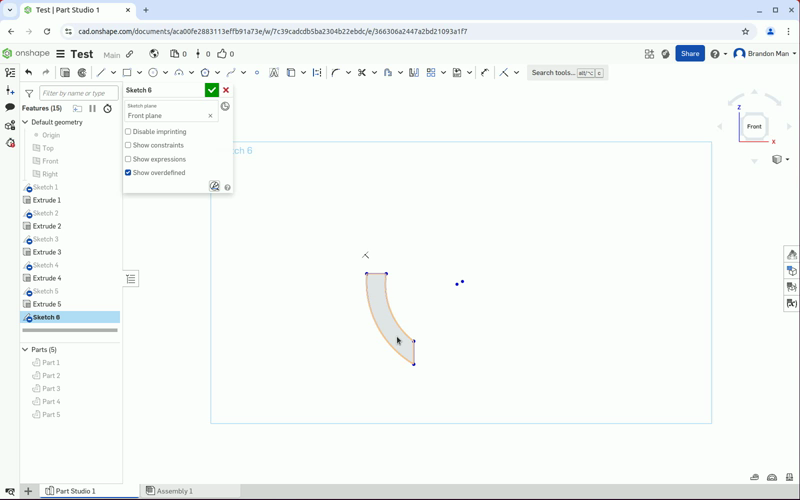
scroll(6)
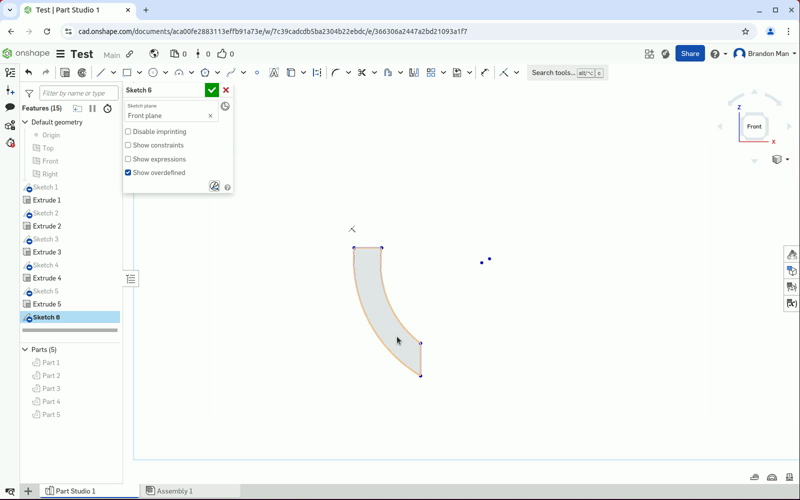
scroll(6)
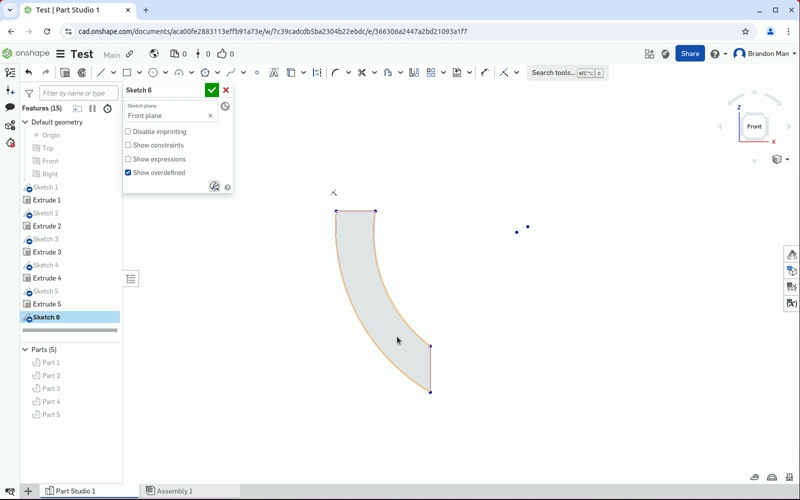
scroll(6)
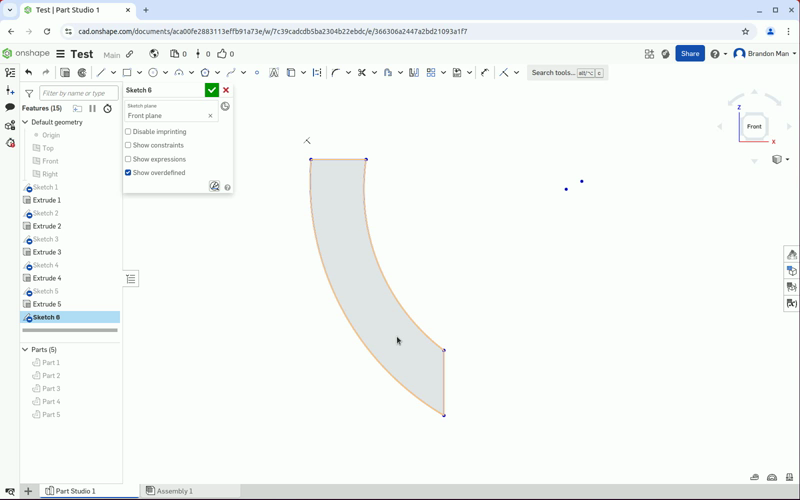
scroll(6)
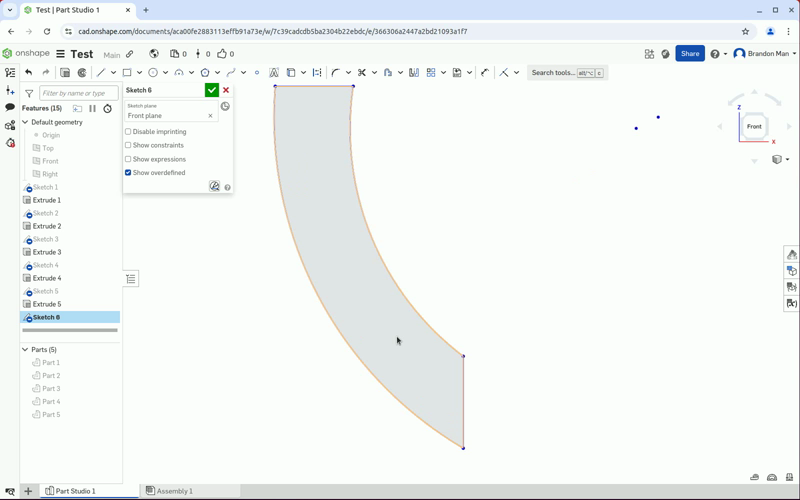
scroll(6)
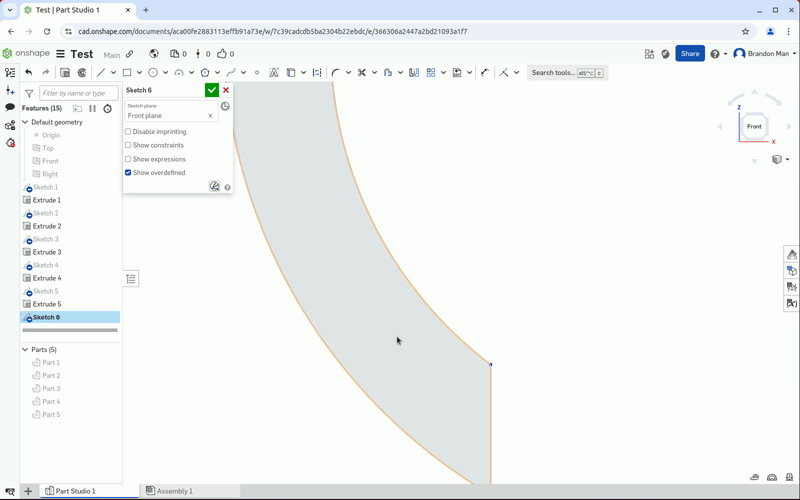
scroll(6)
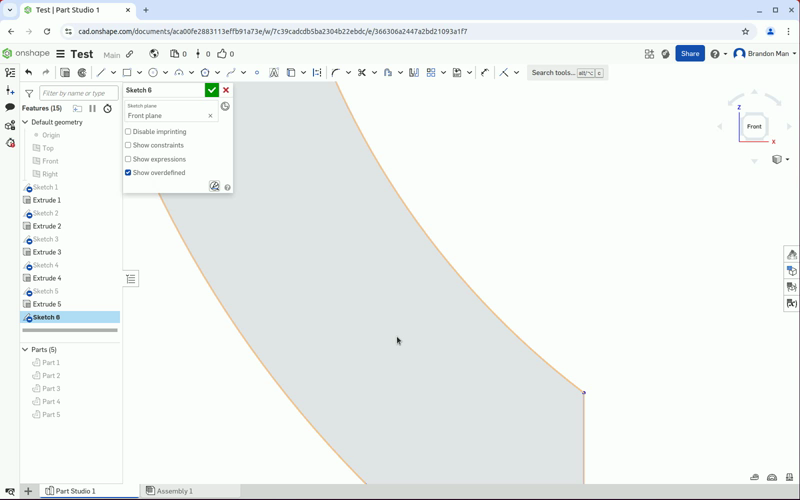
click(397, 336)
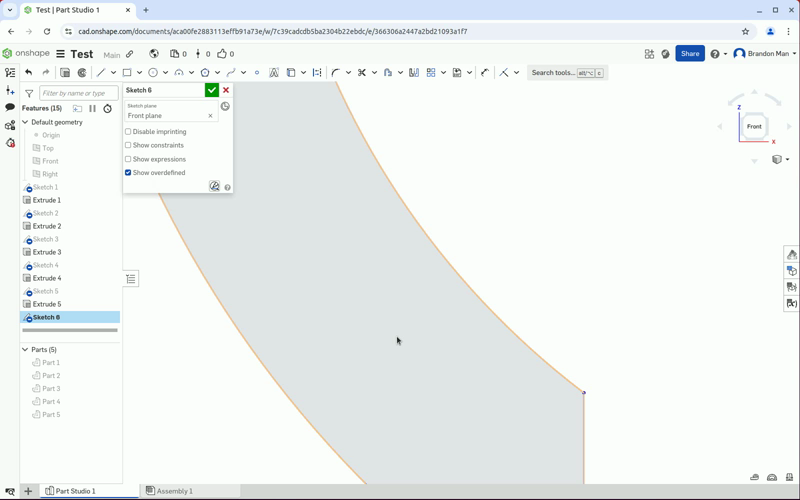
scroll(-6)
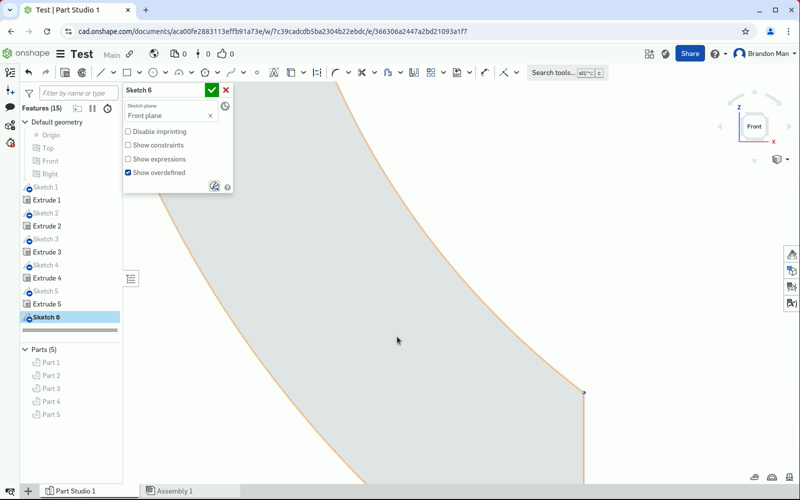
scroll(-6)
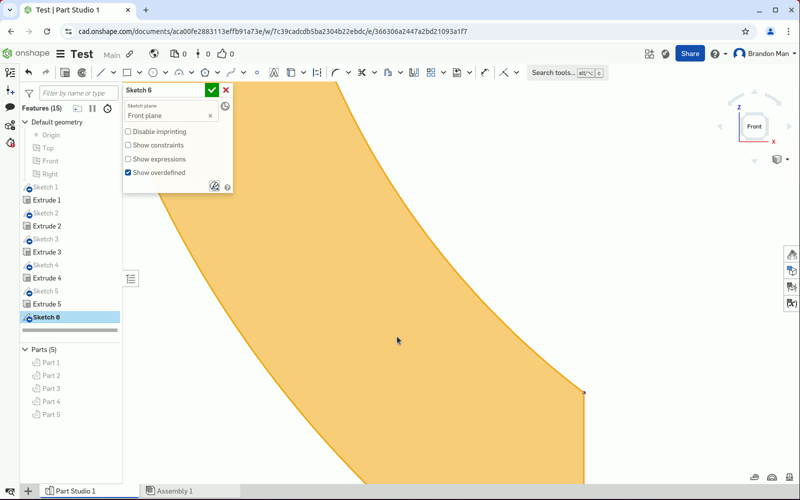
scroll(-6)
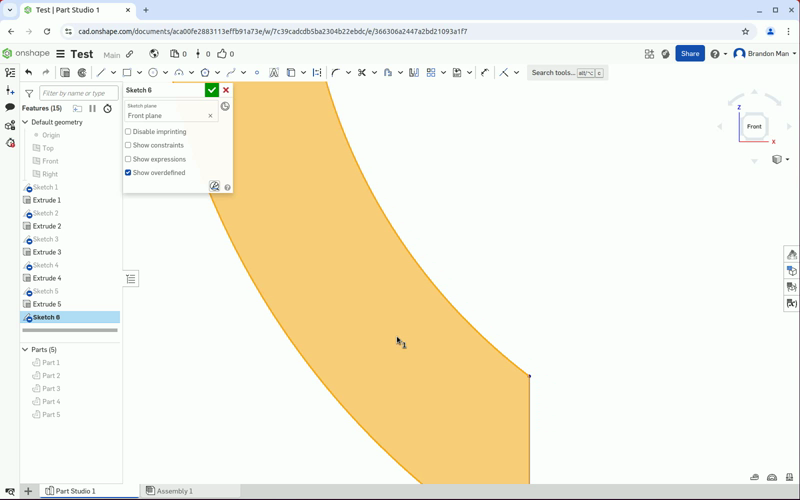
scroll(-6)
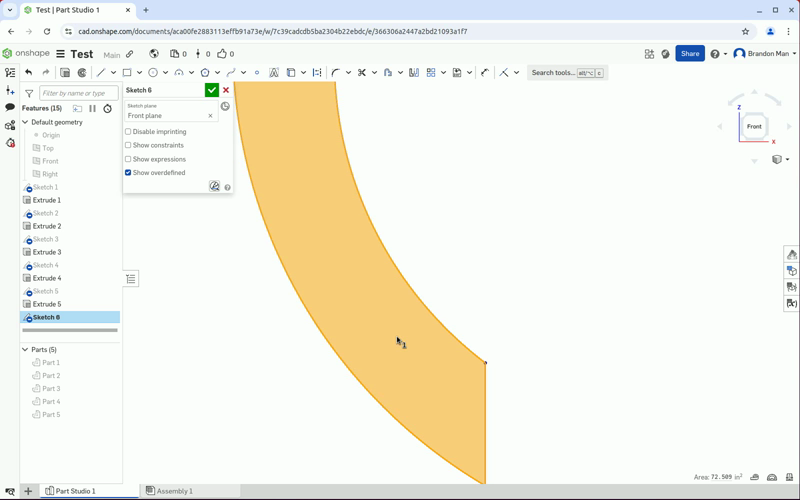
scroll(-6)
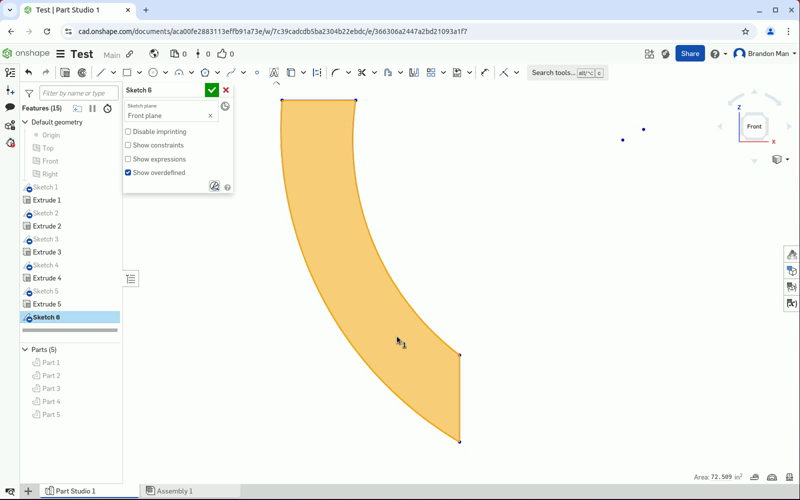
scroll(-6)
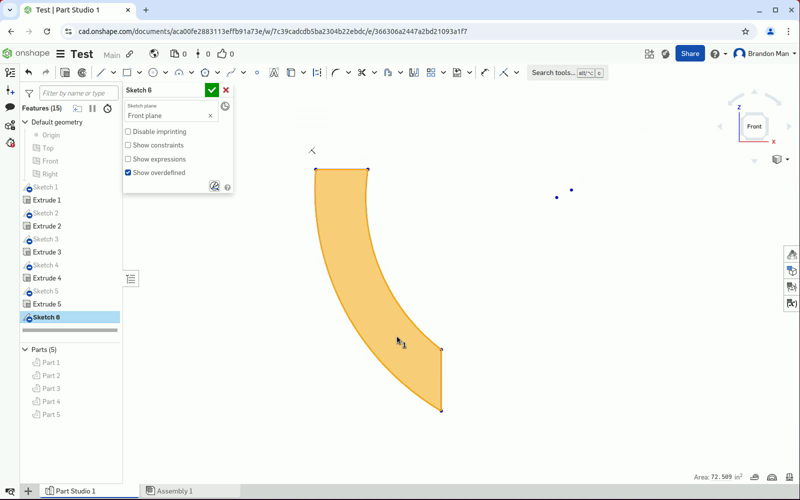
scroll(-6)
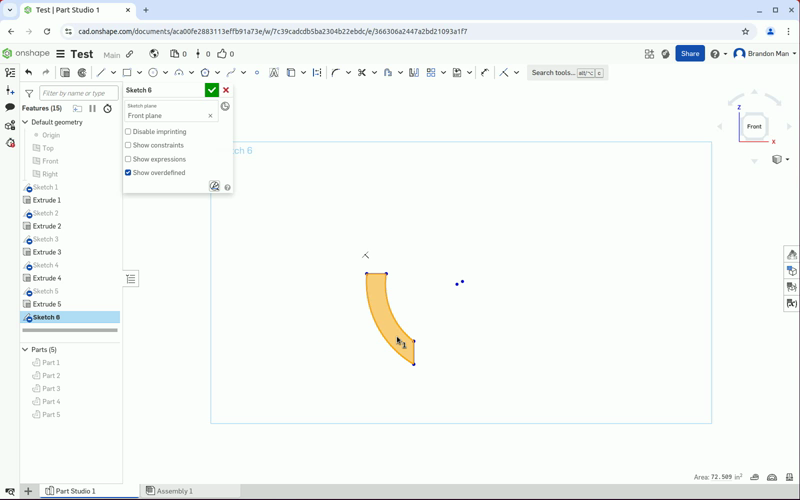
mouse_move(73, 352)
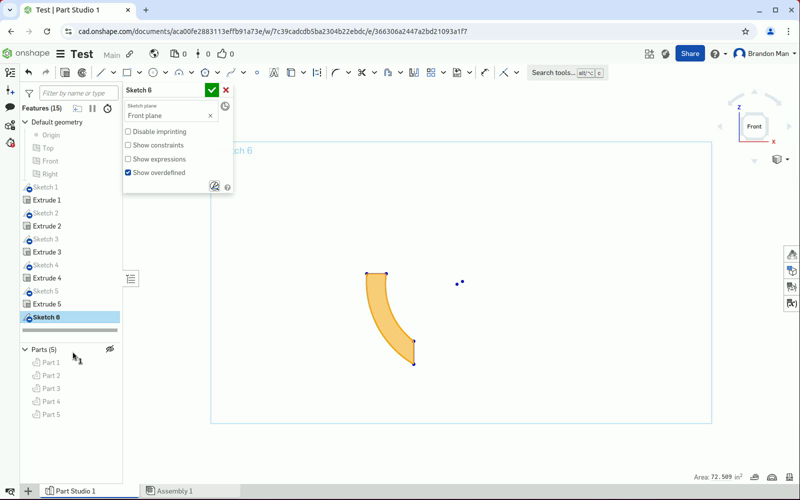
key(shift+y)
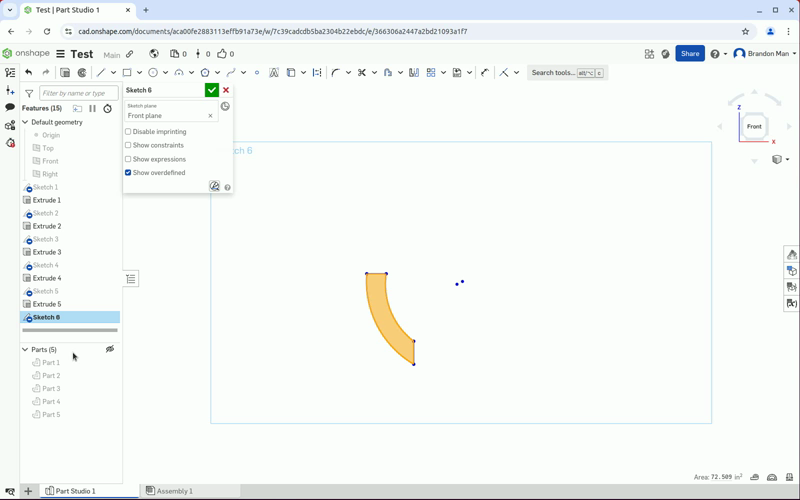
key(shift+e)
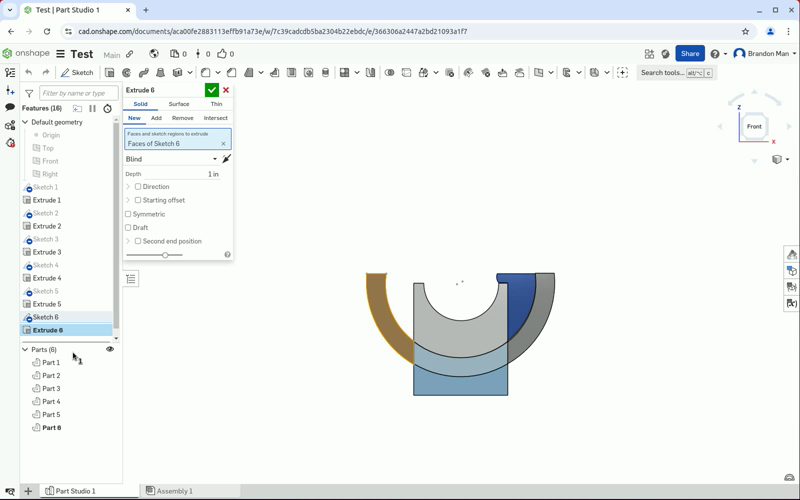
mouse_move(143, 106)
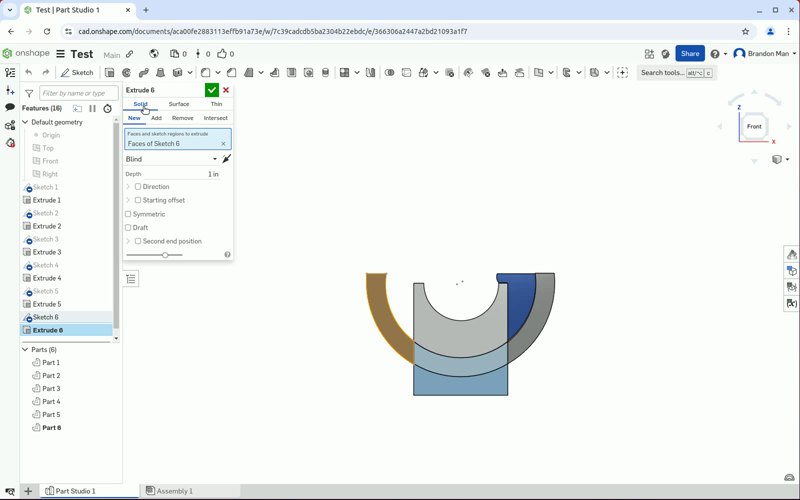
click(143, 106)
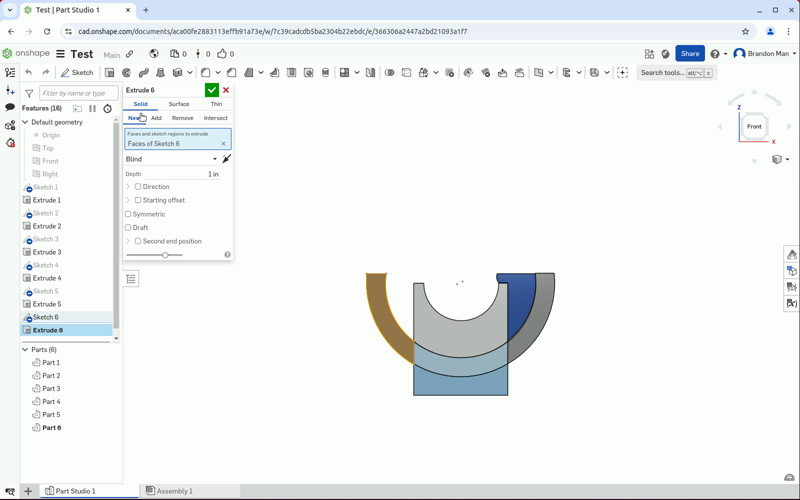
mouse_move(137, 120)
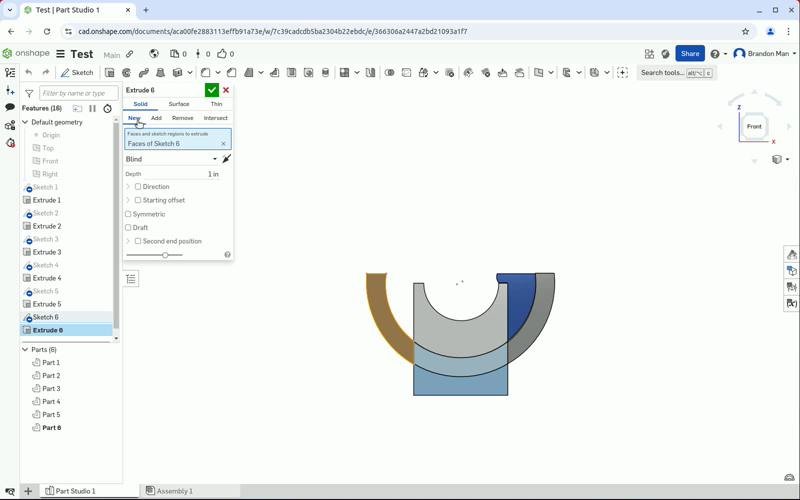
click(137, 120)
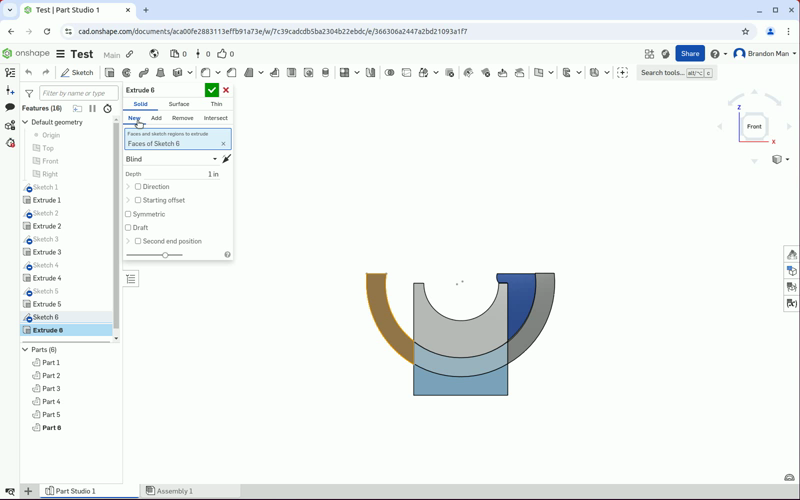
key(tab, 4)
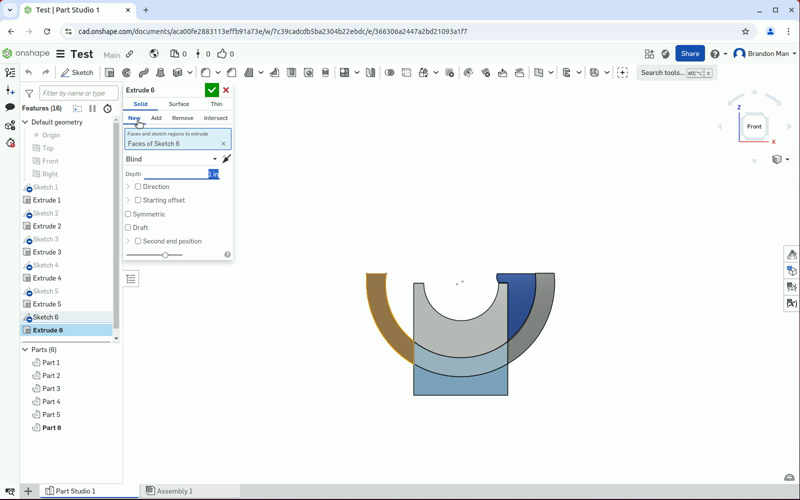
text(-23.108)
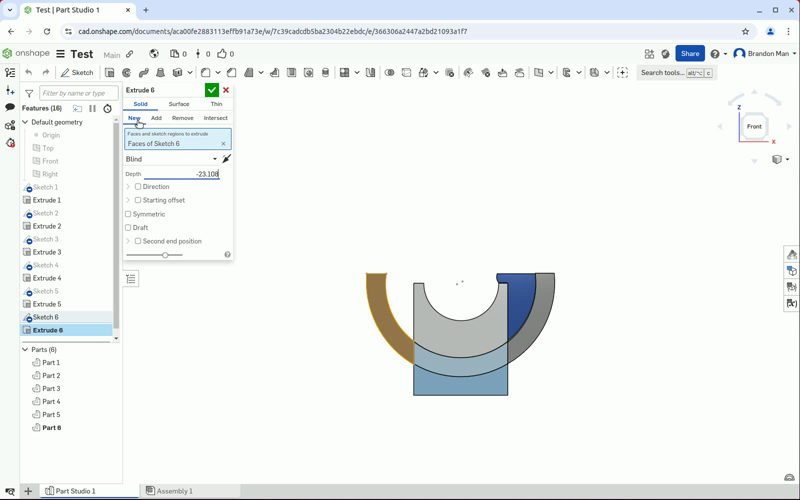
key(enter)
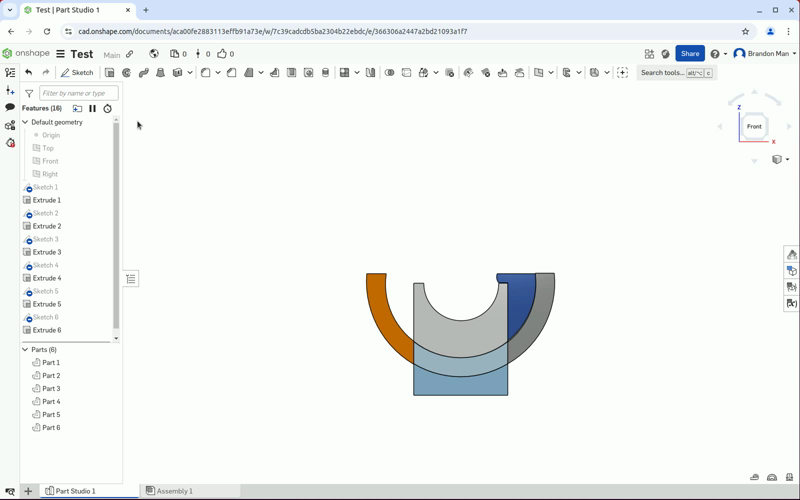
key(shift+h)
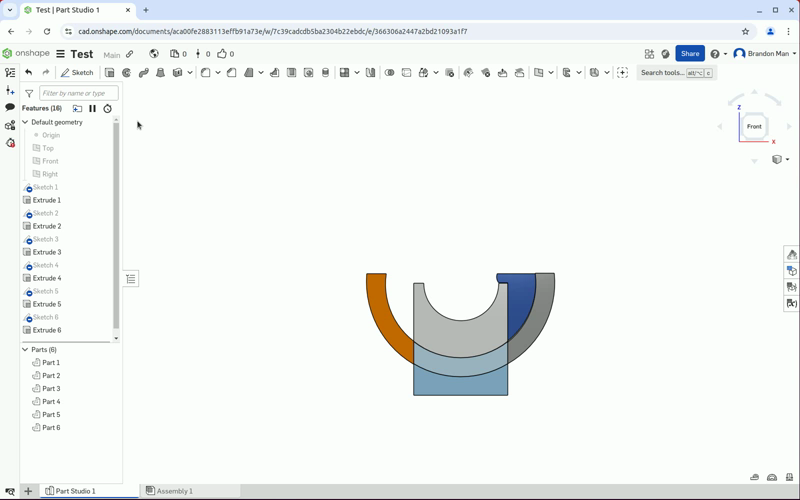
key(shift+h)
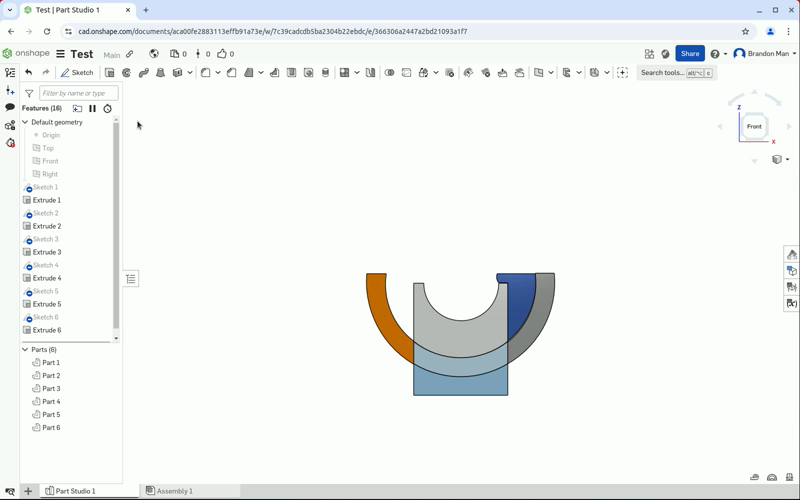
mouse_move(69, 189)
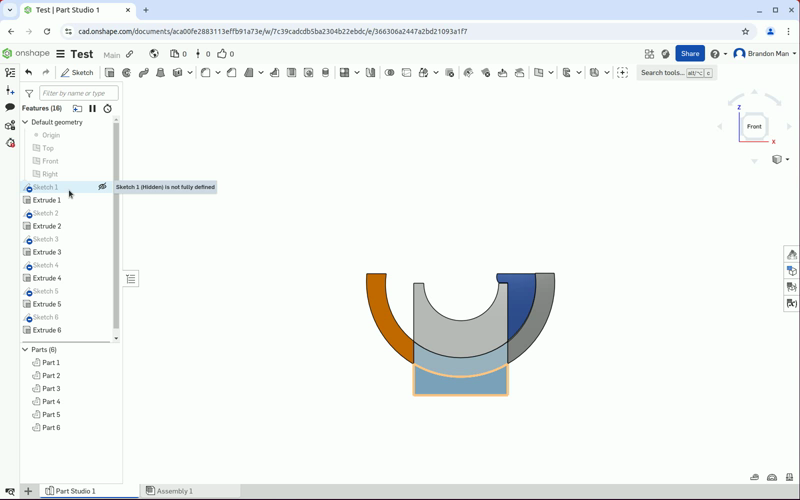
click(69, 189)
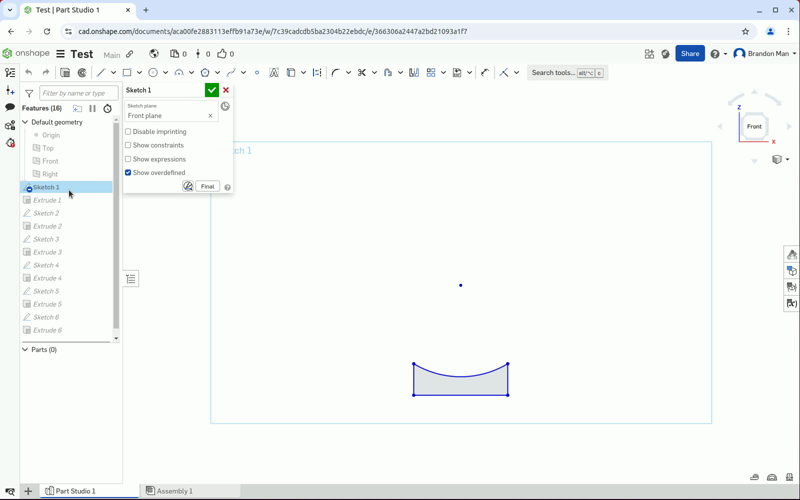
mouse_move(229, 92)
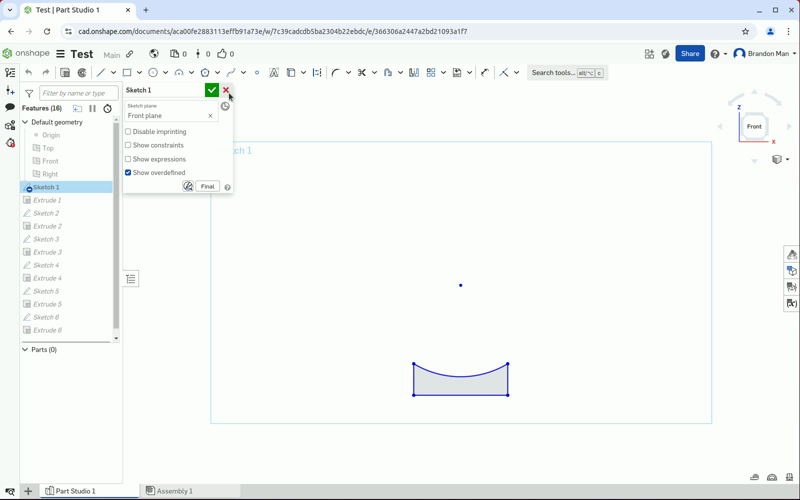
click(229, 92)
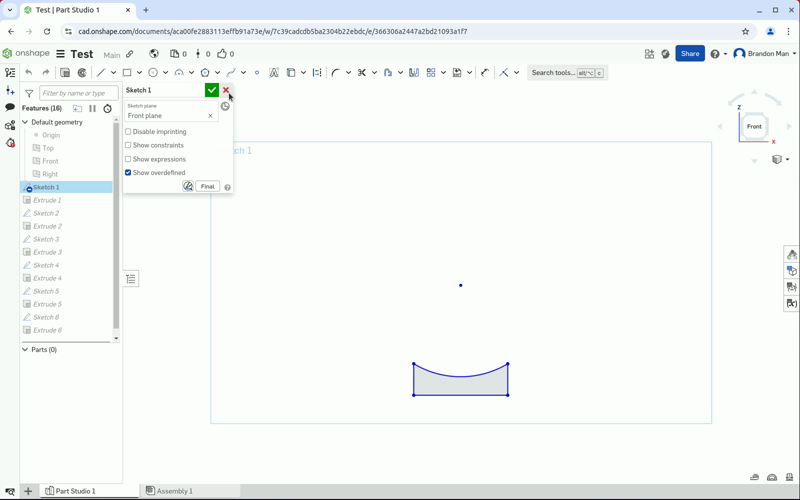
key(shift+s)
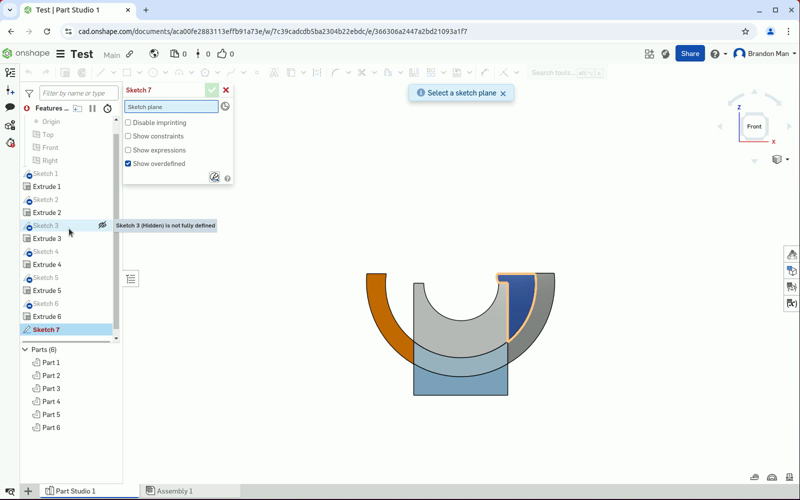
scroll(3)
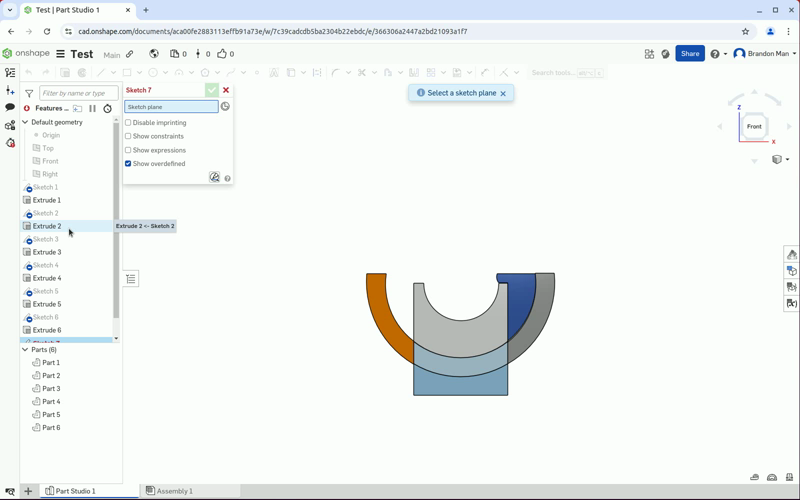
mouse_move(69, 163)
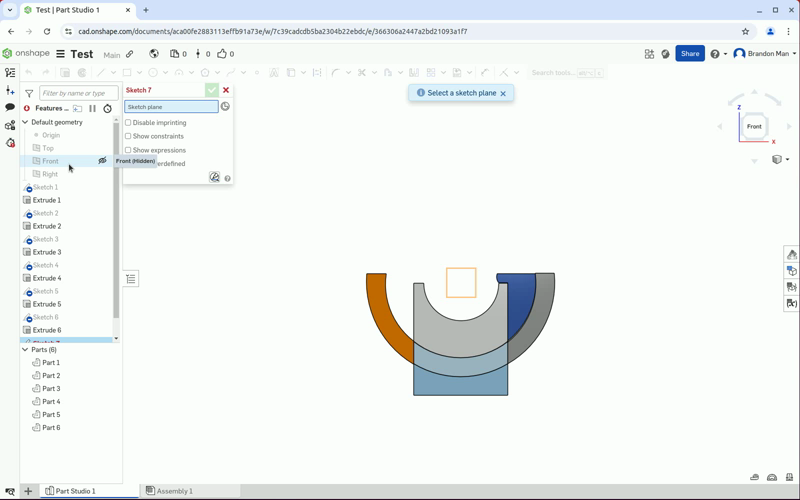
click(69, 163)
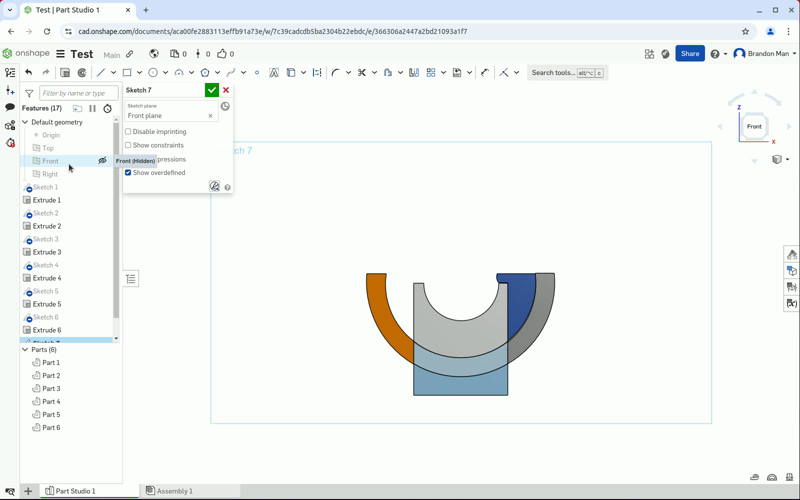
mouse_move(73, 352)
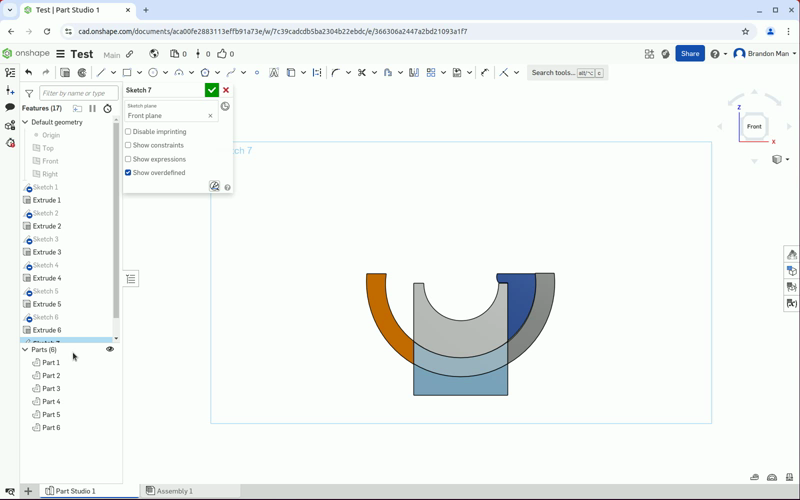
key(y)
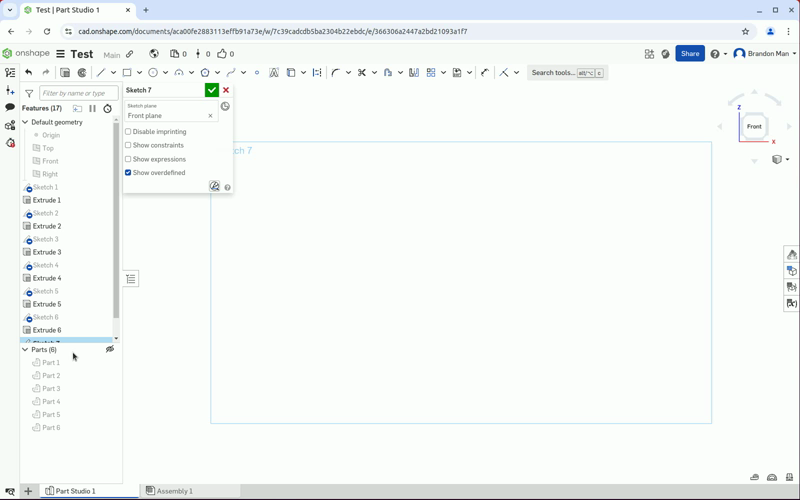
key(a)
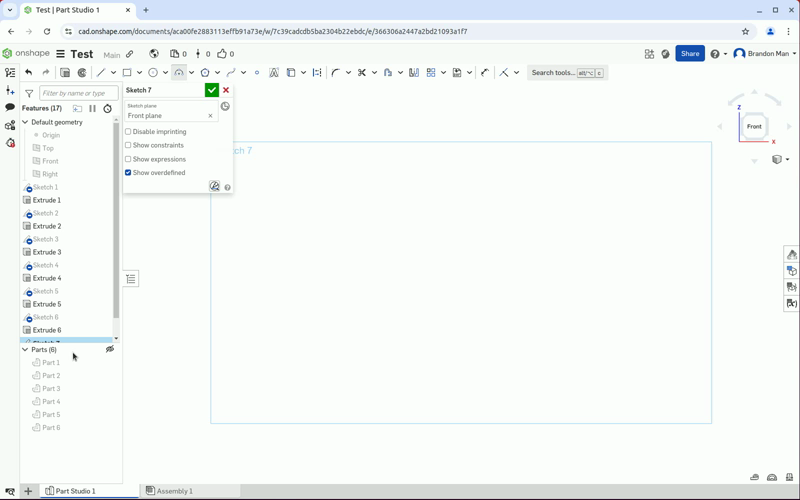
key_down(shift)
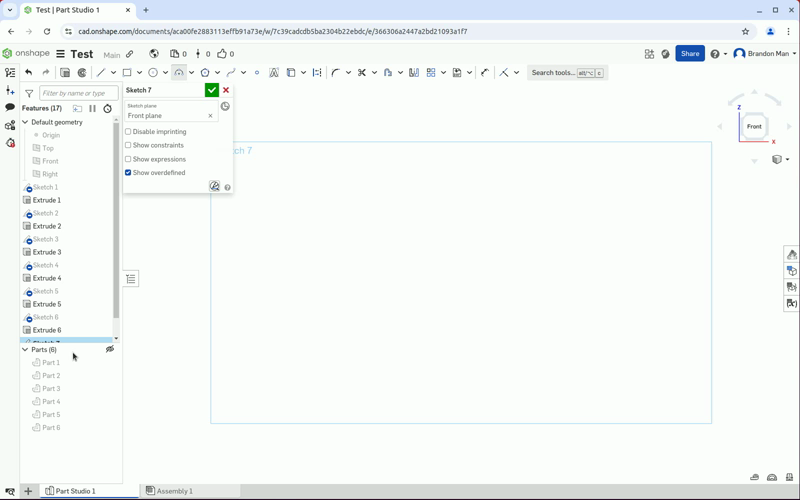
mouse_move(386, 273)
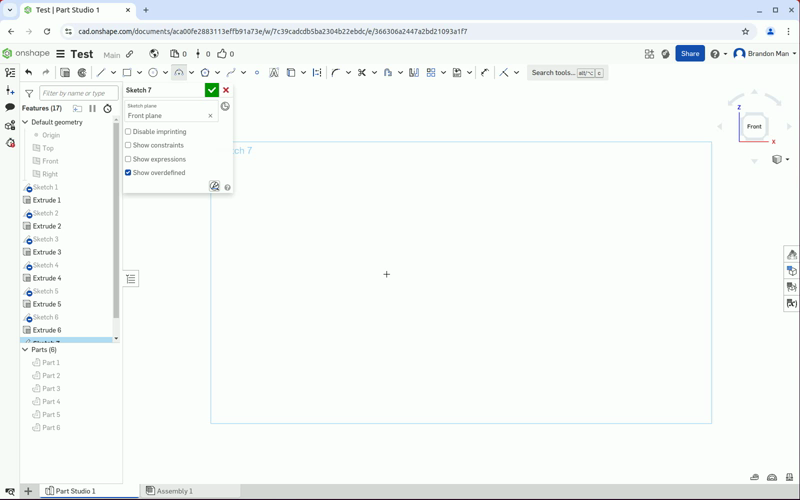
click(386, 273)
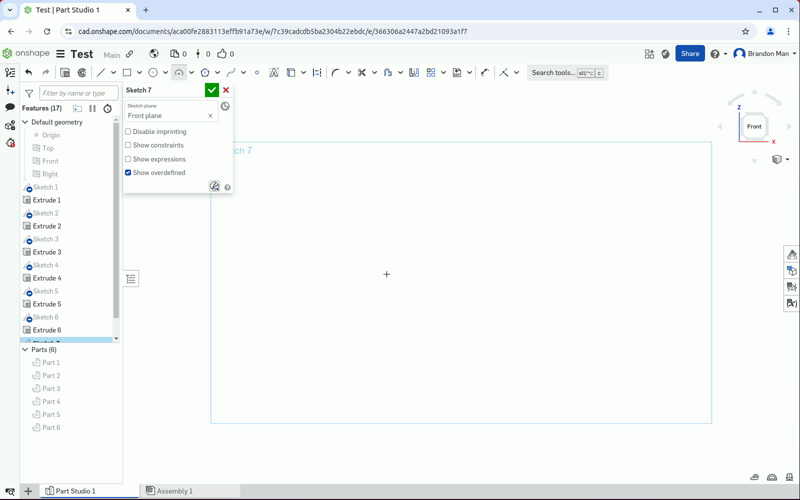
key_up(shift)
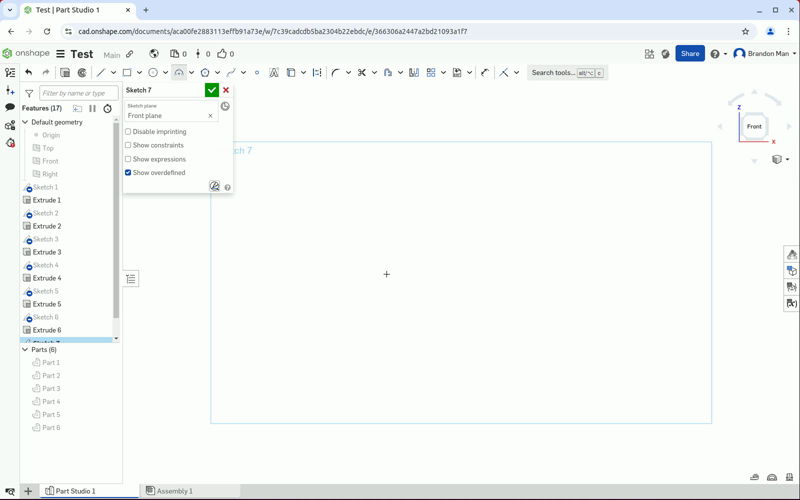
key_down(shift)
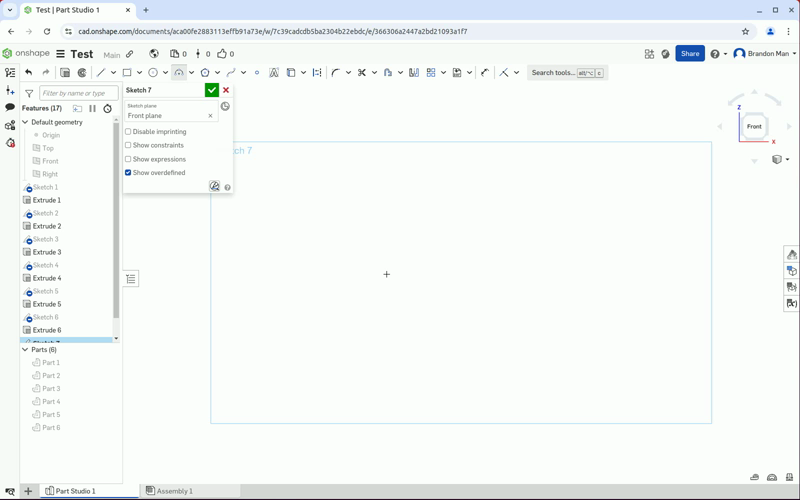
mouse_move(415, 342)
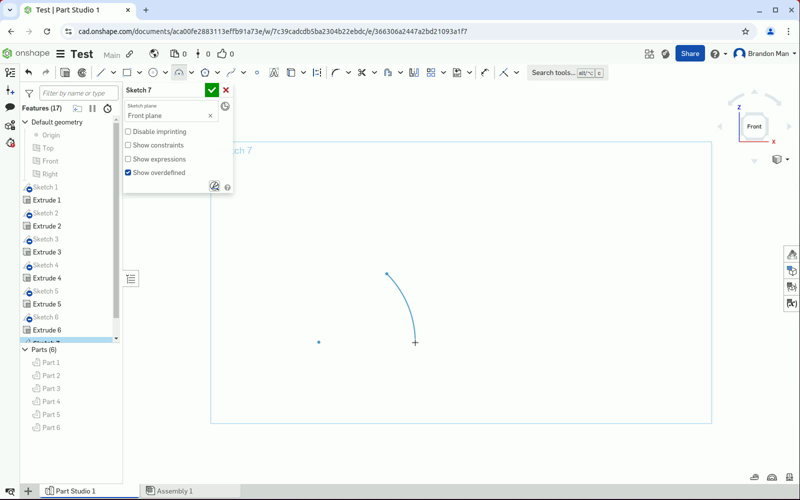
click(415, 342)
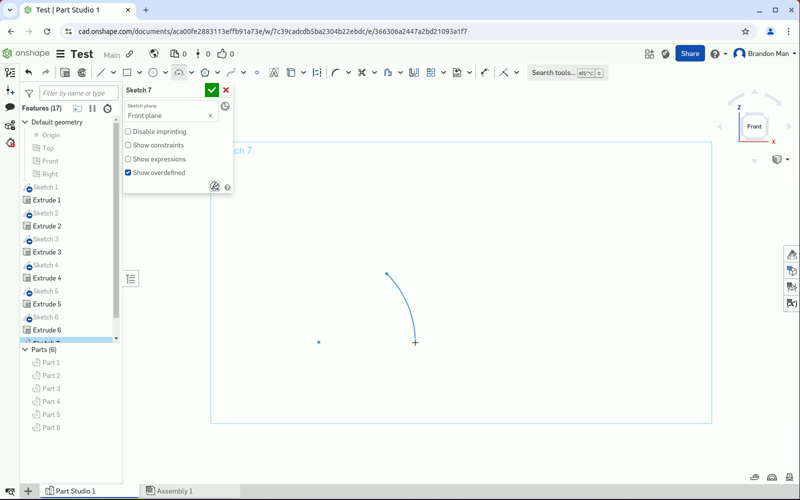
mouse_move(392, 311)
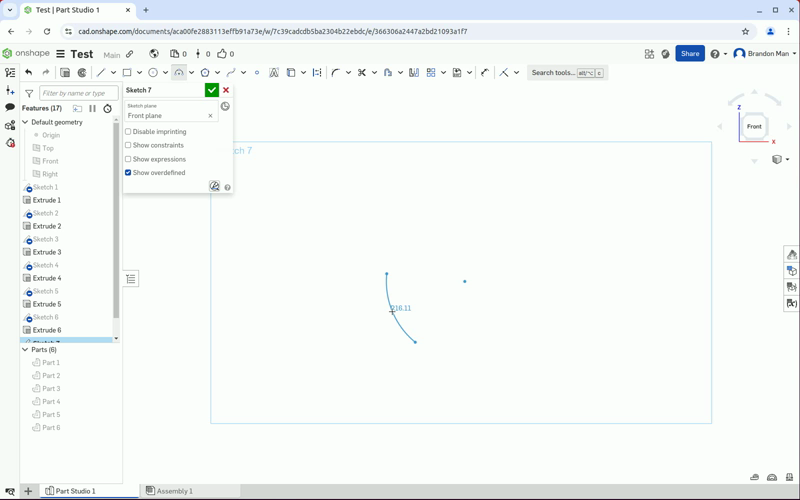
click(392, 311)
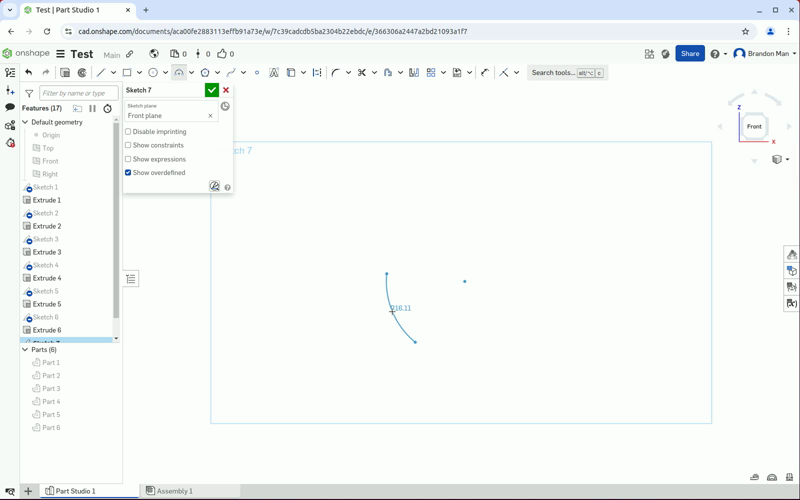
key_up(shift)
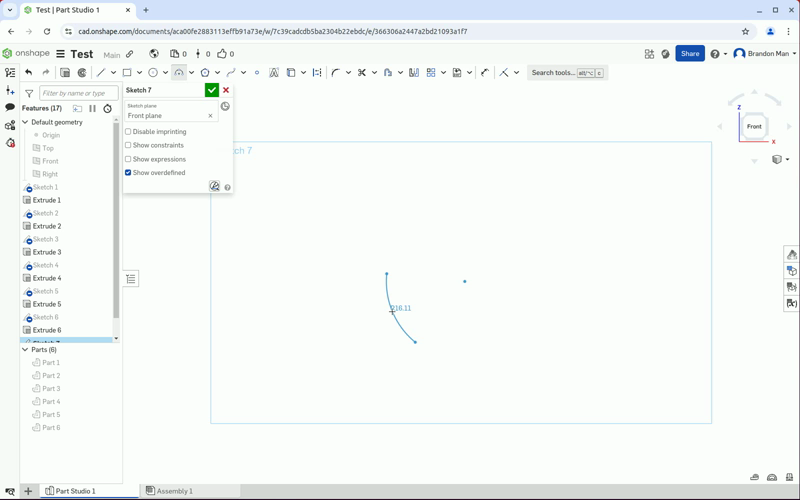
key(esc)
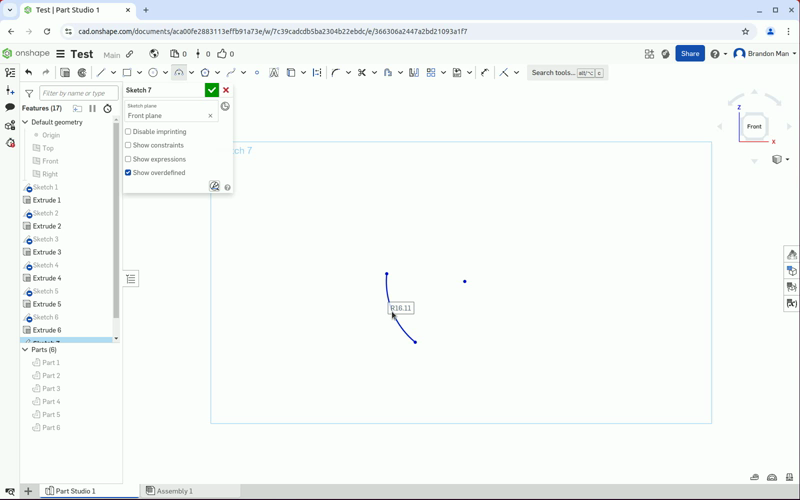
key(l)
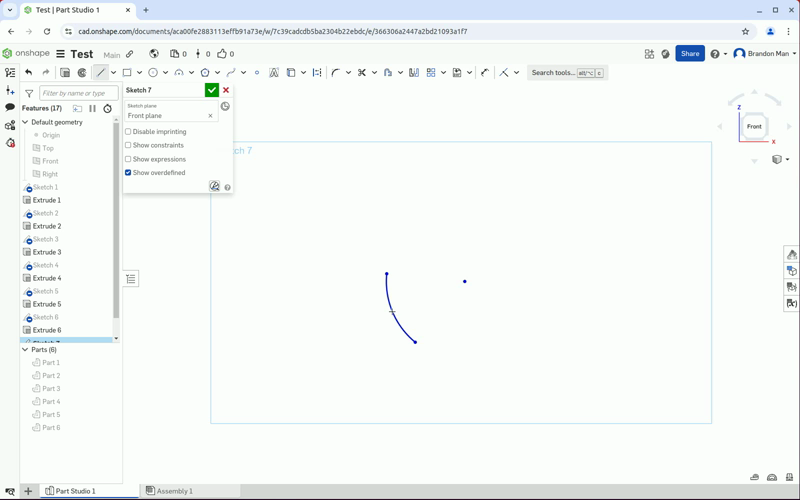
mouse_move(415, 342)
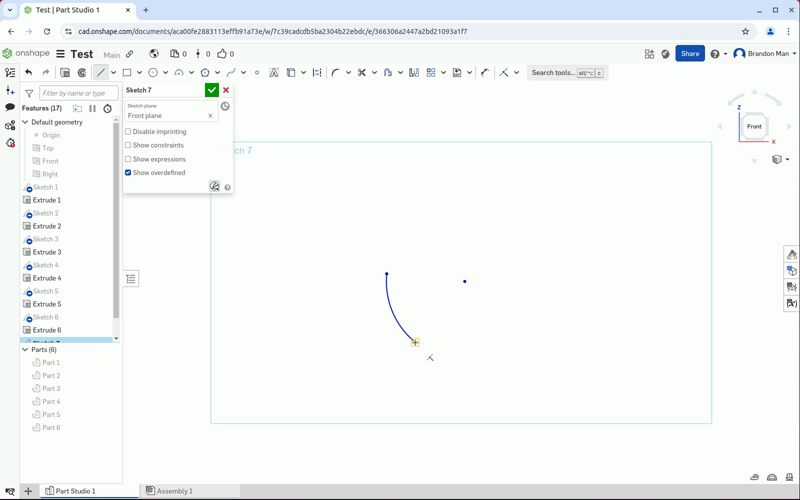
click(415, 342)
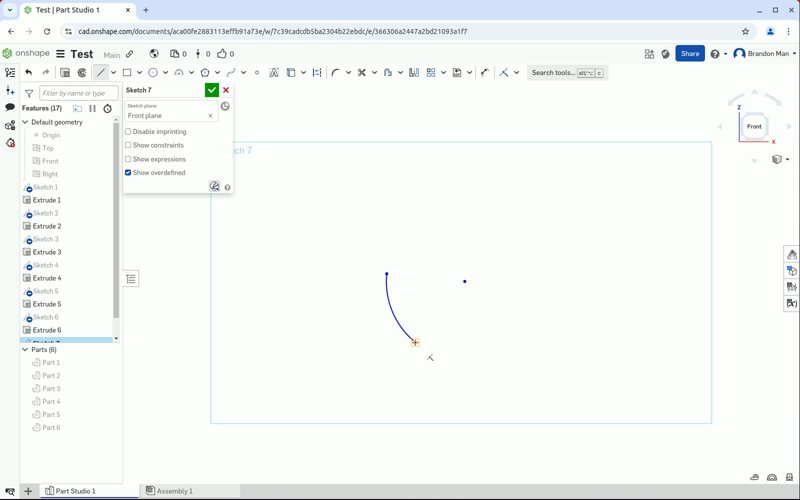
key_down(shift)
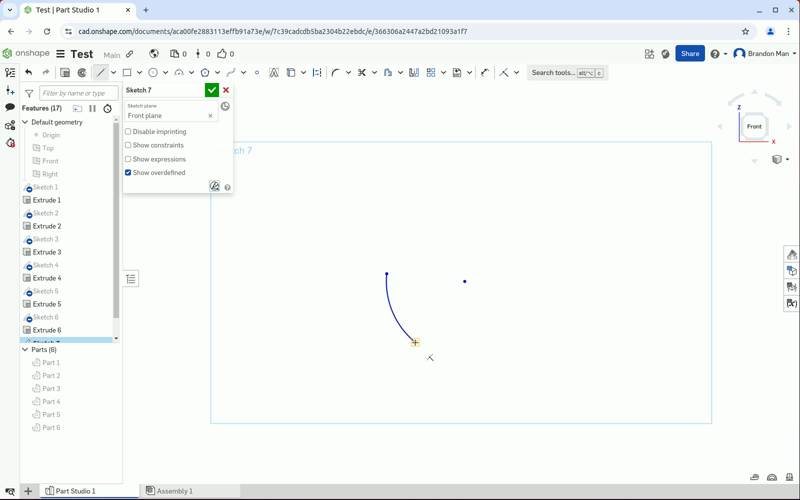
mouse_move(445, 342)
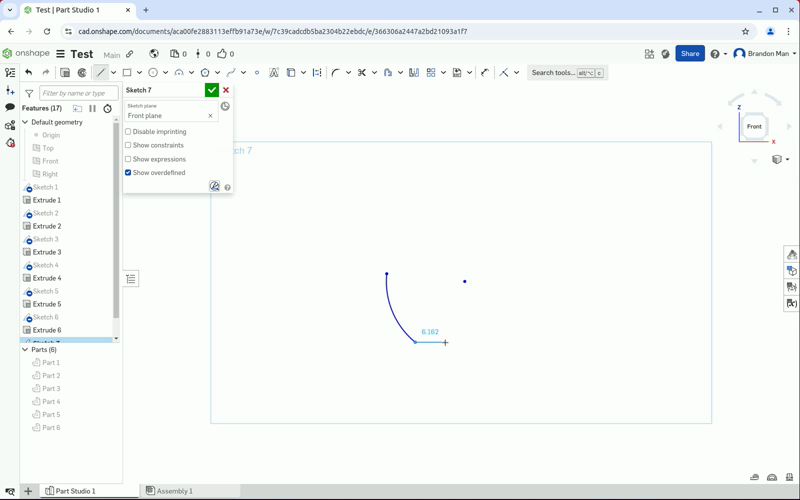
mouse_move(415, 282)
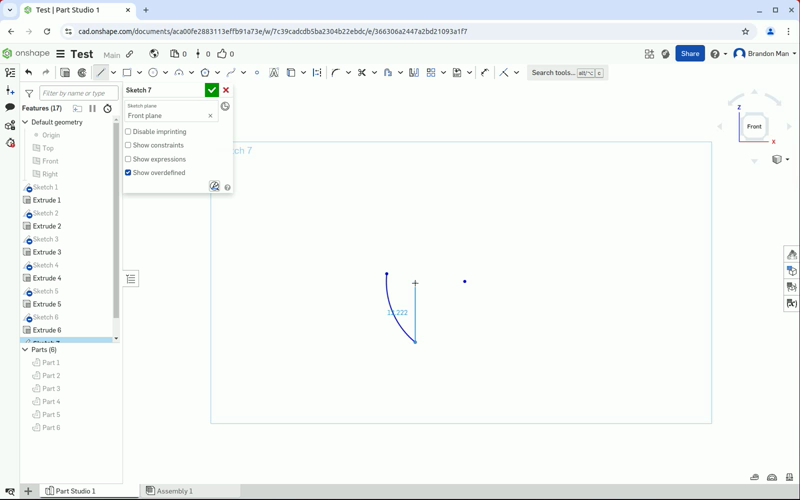
click(415, 282)
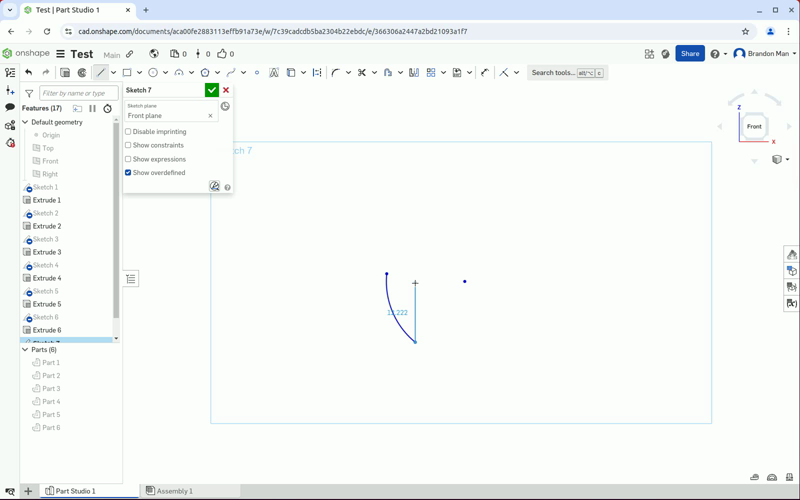
key_up(shift)
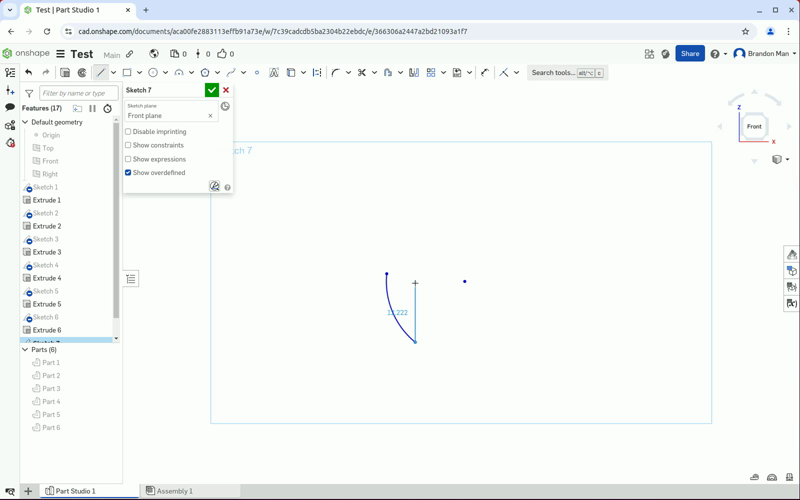
key_down(shift)
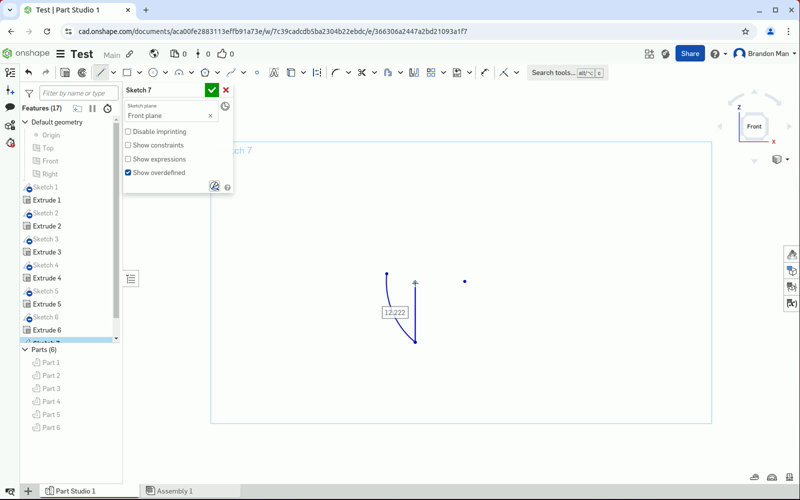
mouse_move(445, 282)
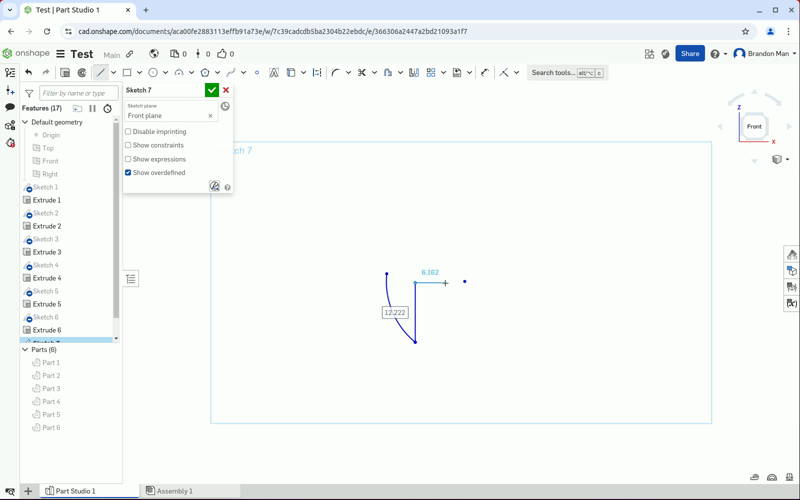
mouse_move(424, 282)
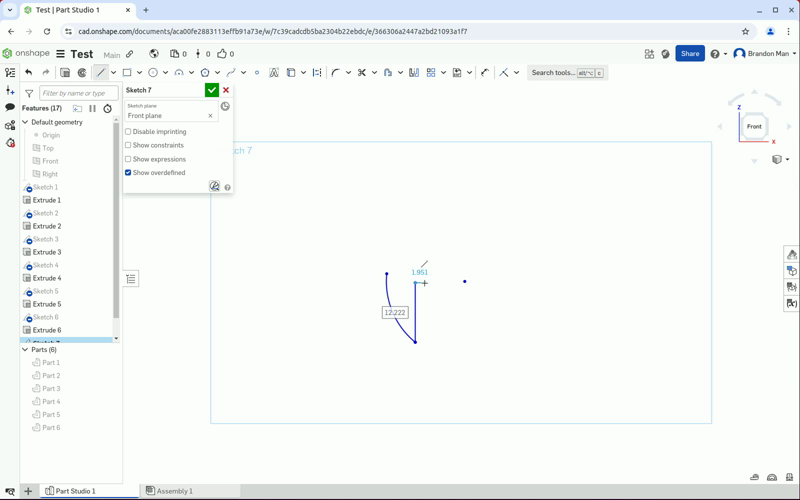
click(424, 282)
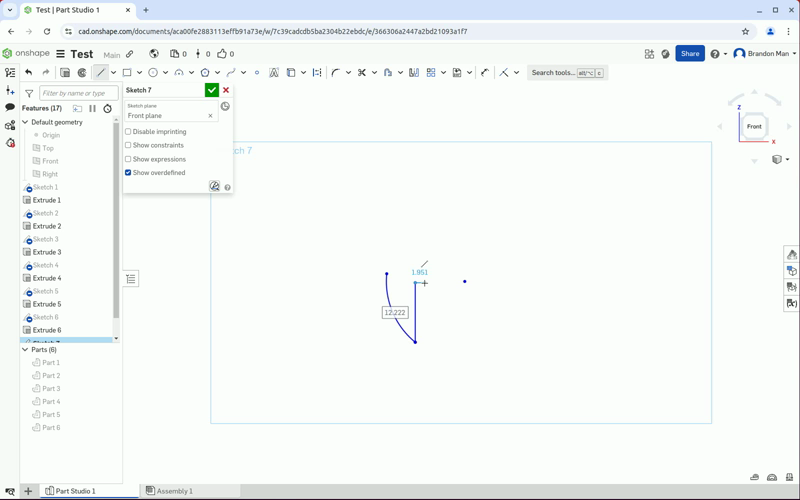
key_up(shift)
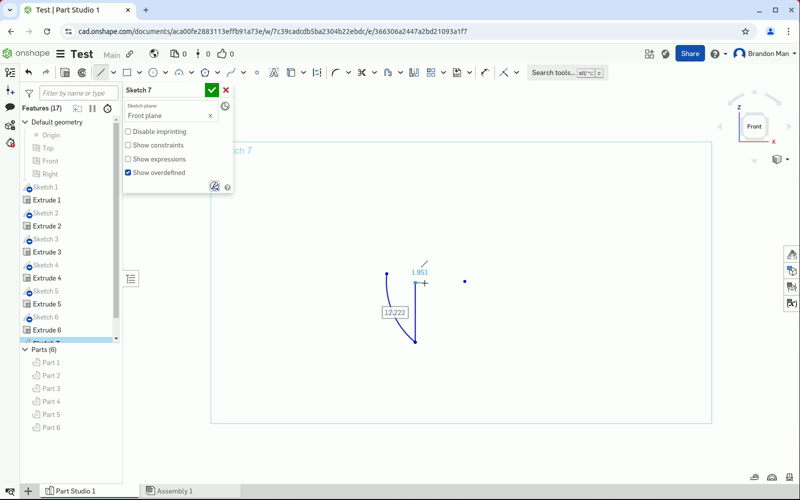
key(esc)
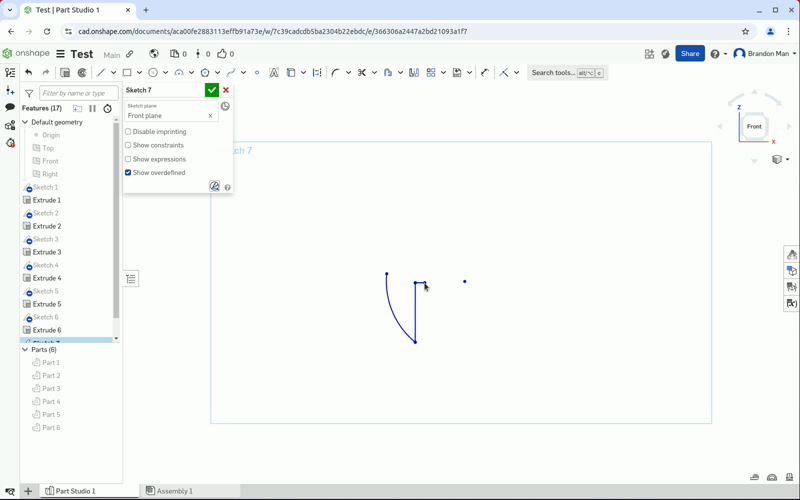
key(a)
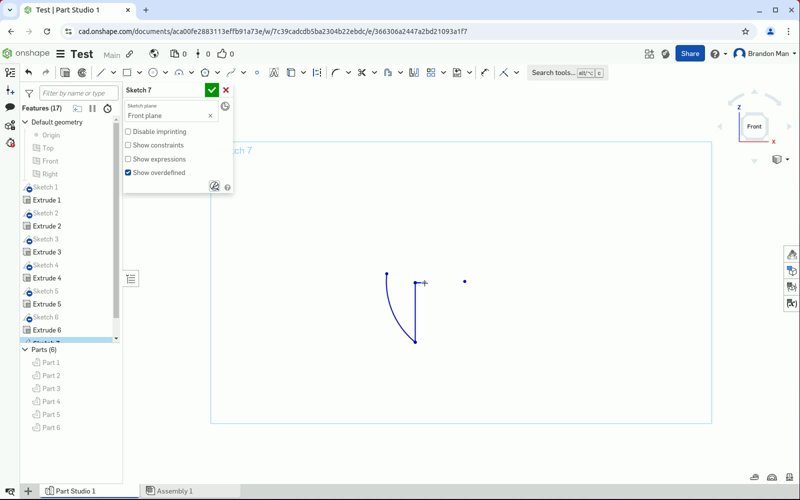
mouse_move(424, 282)
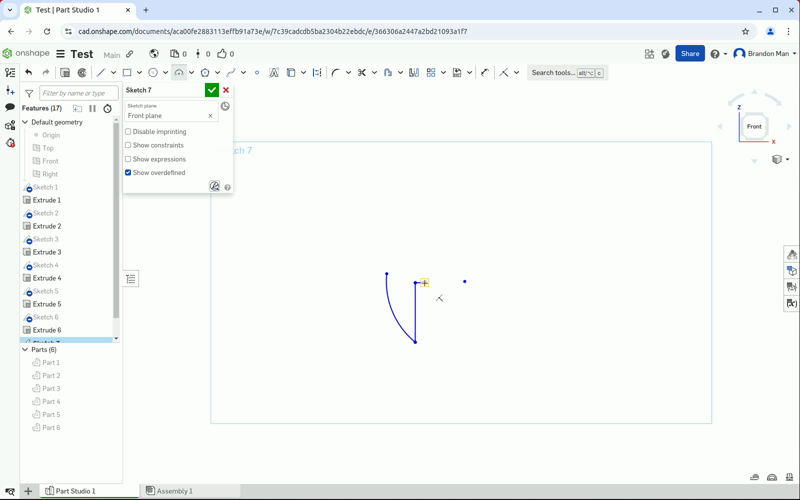
click(424, 282)
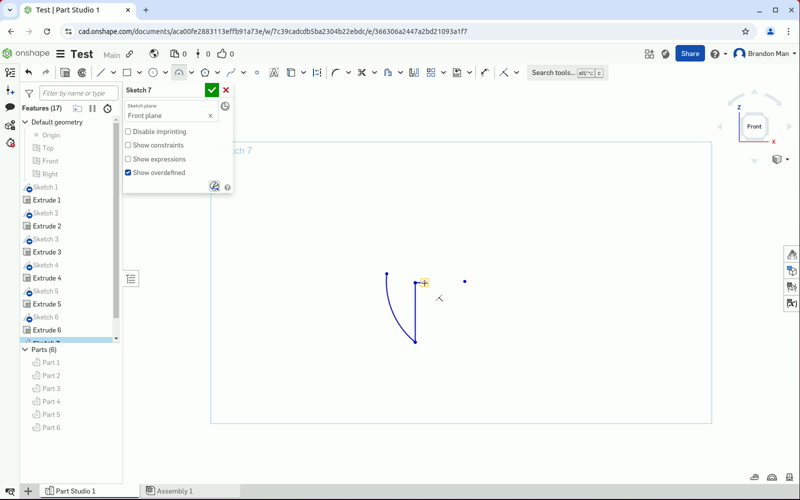
key_down(shift)
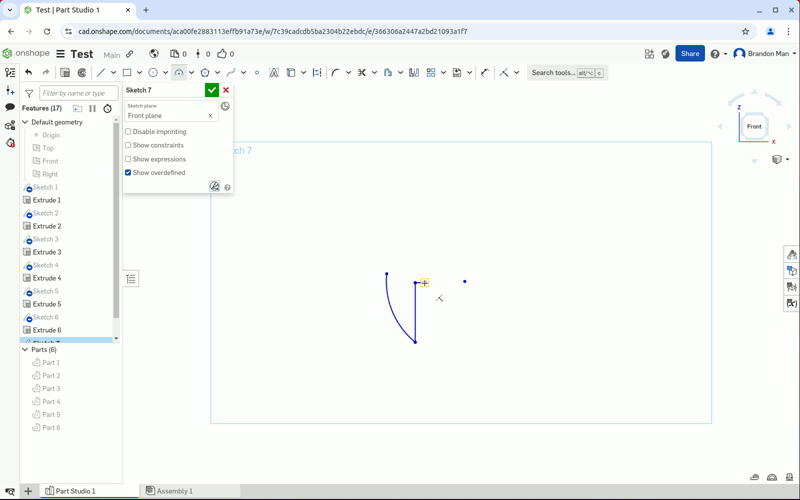
mouse_move(425, 273)
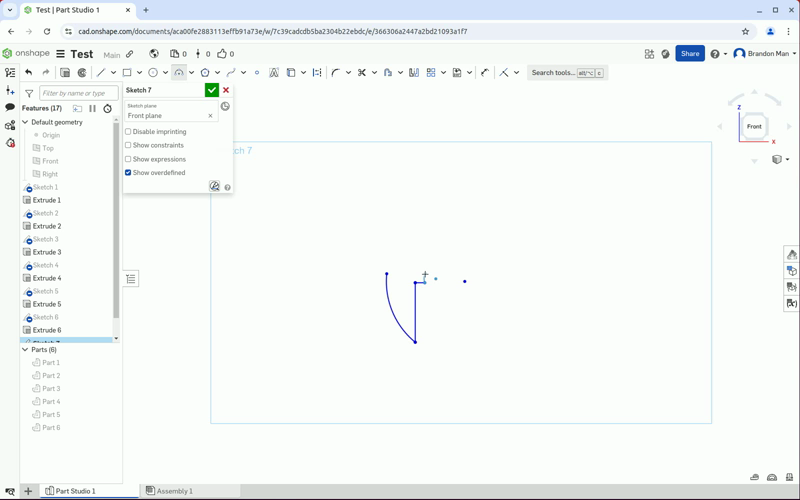
click(425, 273)
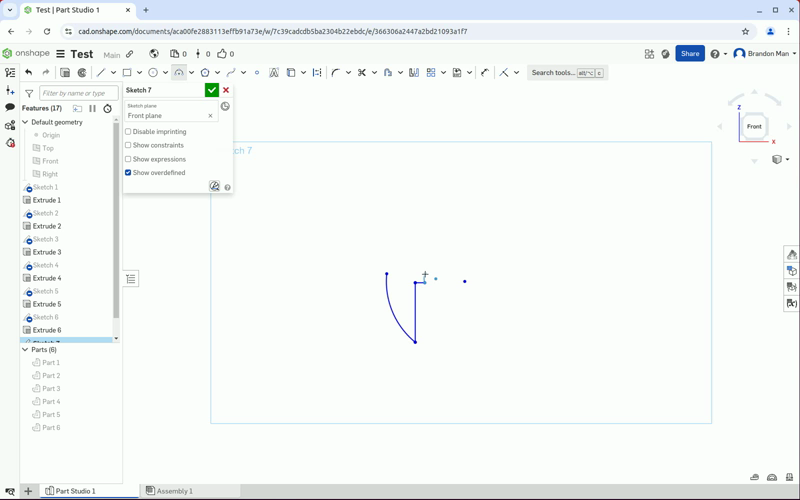
mouse_move(423, 278)
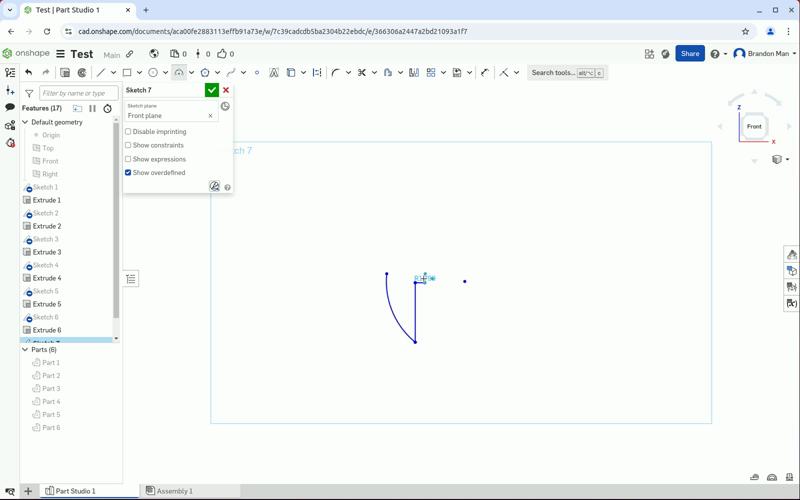
click(423, 278)
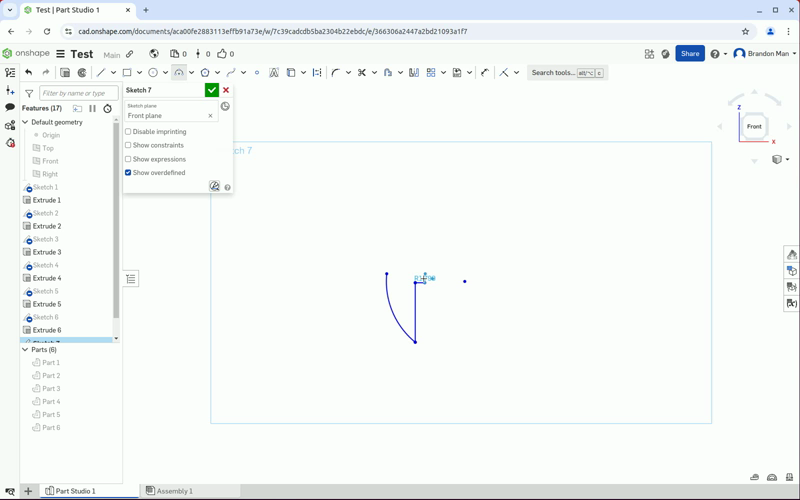
key_up(shift)
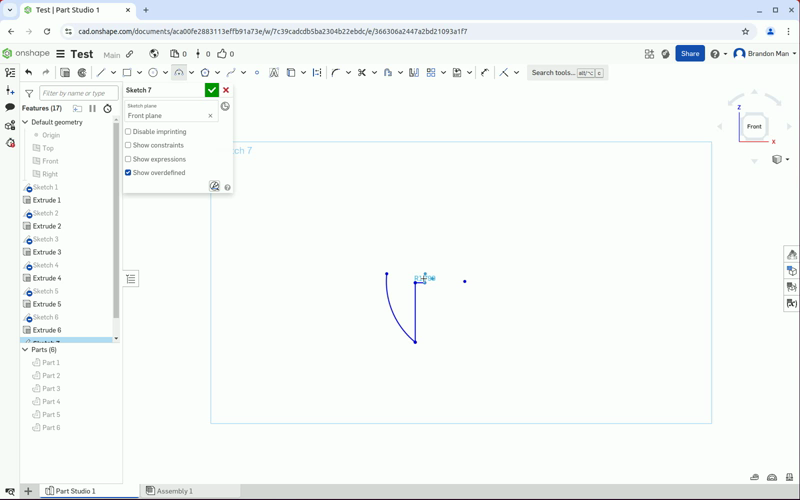
key(esc)
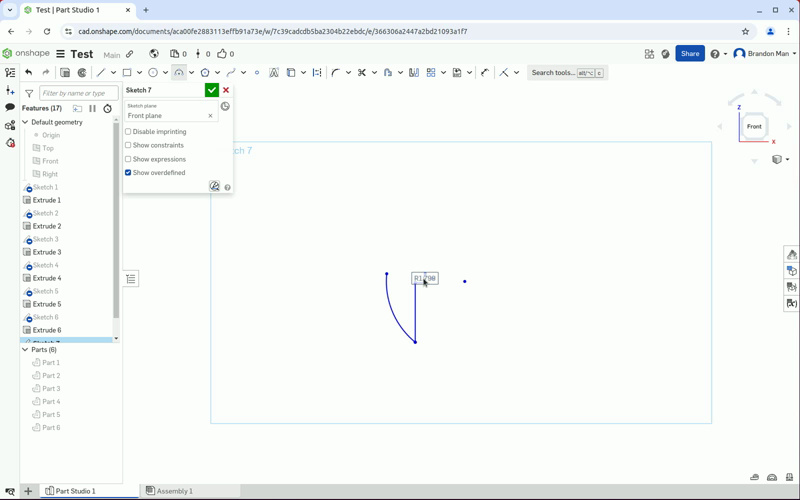
key(l)
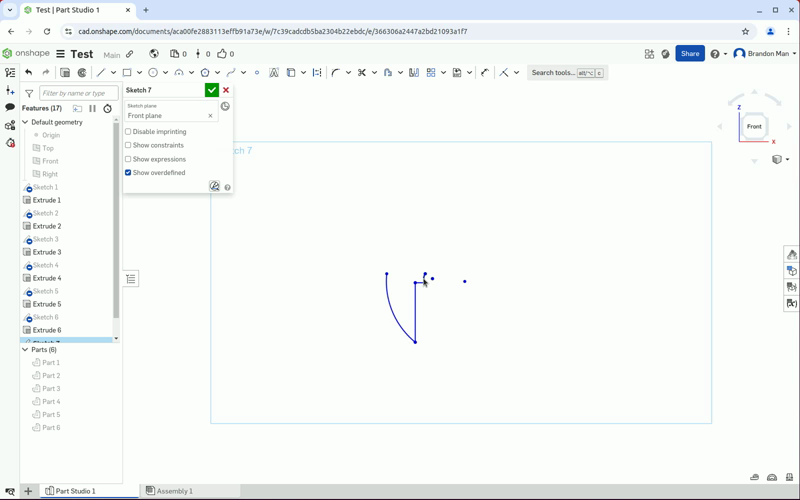
mouse_move(425, 273)
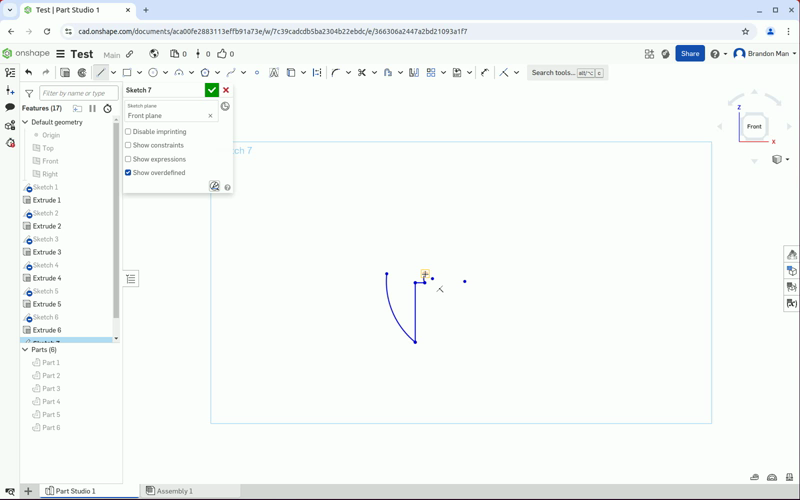
click(425, 273)
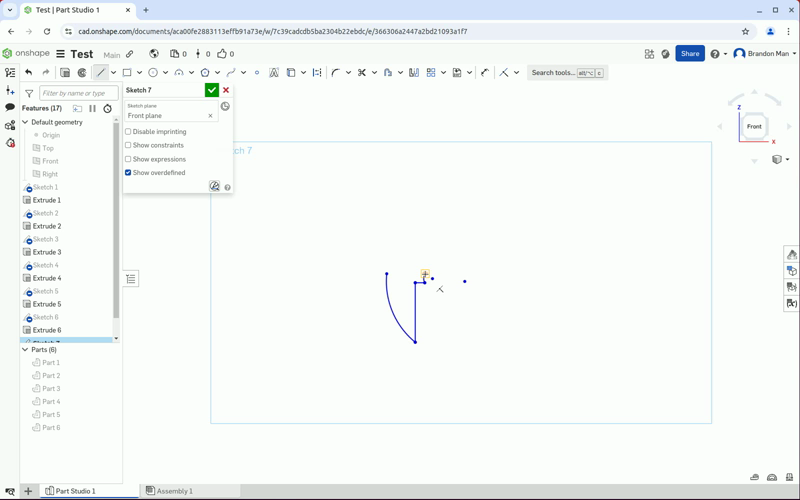
mouse_move(455, 273)
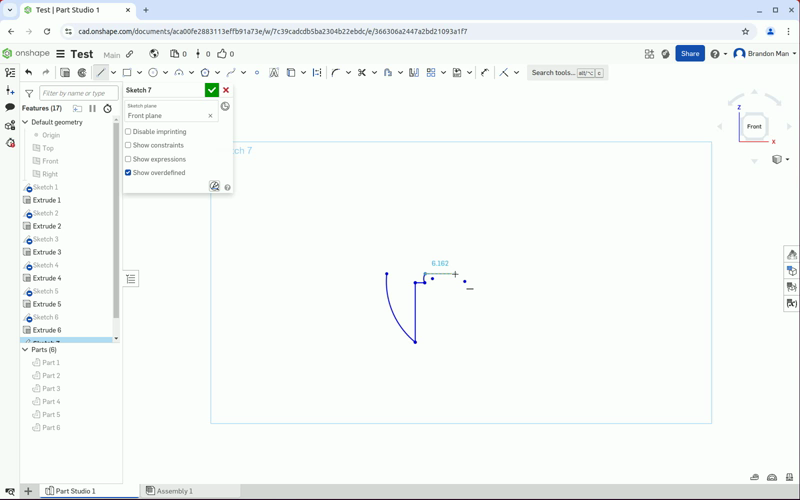
key_down(shift)
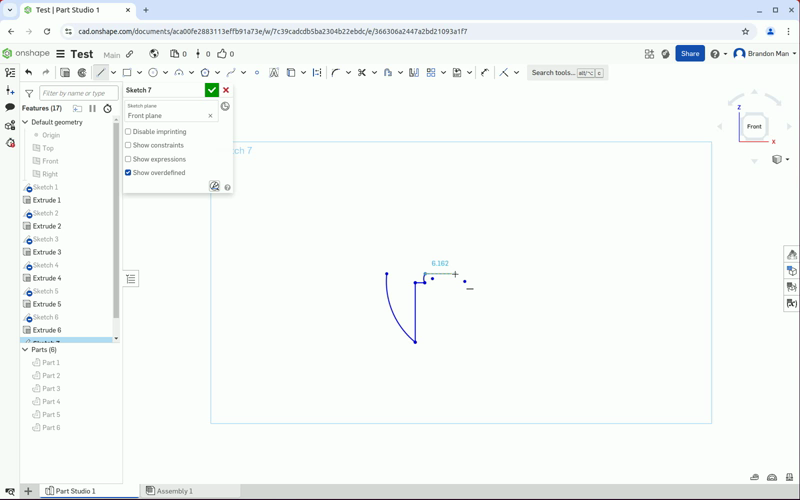
mouse_move(386, 273)
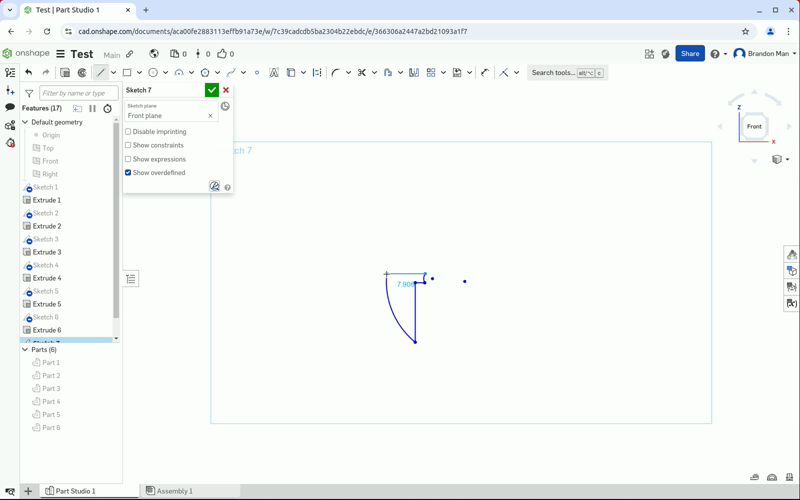
key_up(shift)
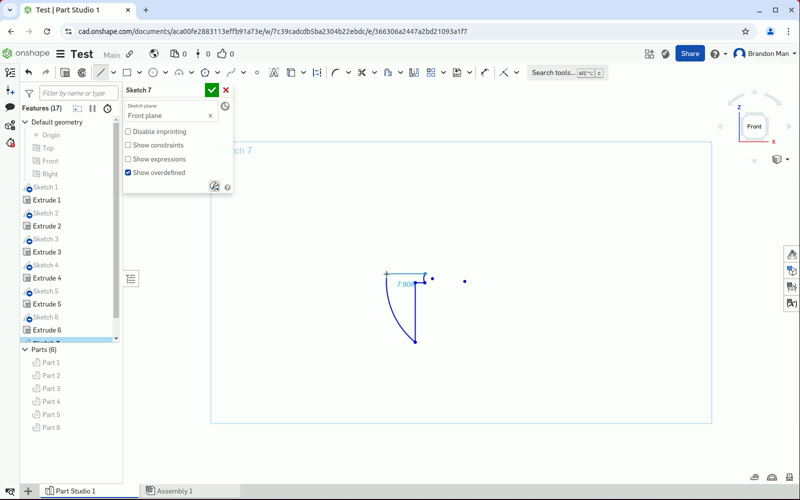
click(386, 273)
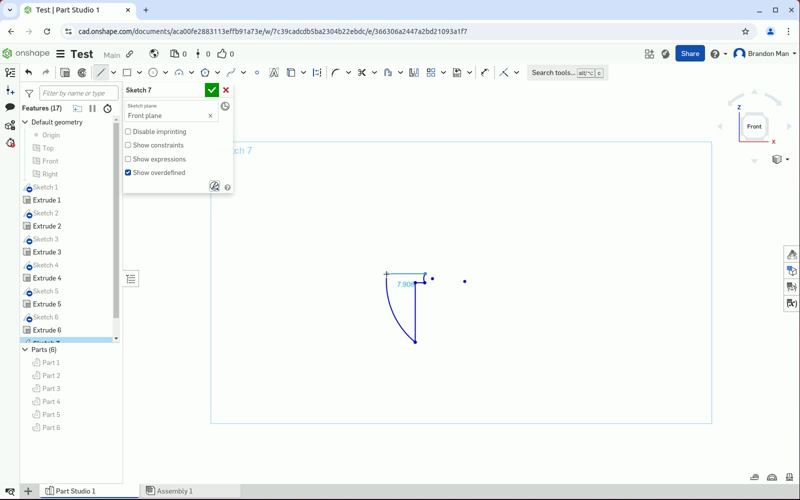
key(esc)
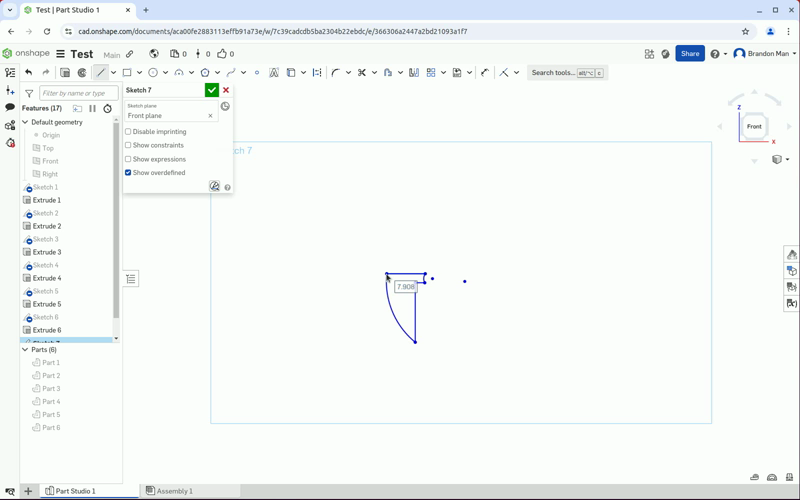
mouse_move(402, 297)
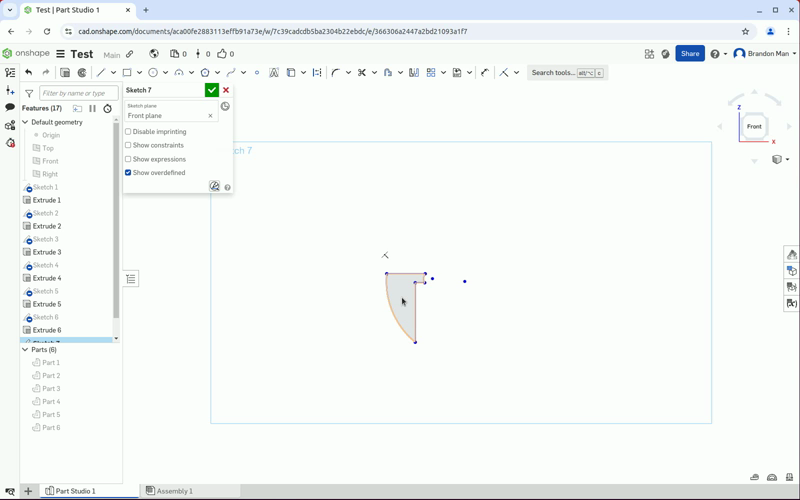
scroll(6)
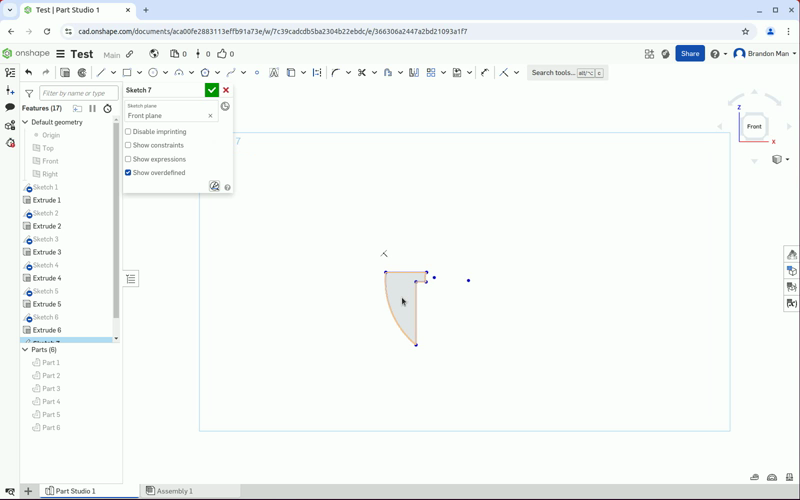
scroll(6)
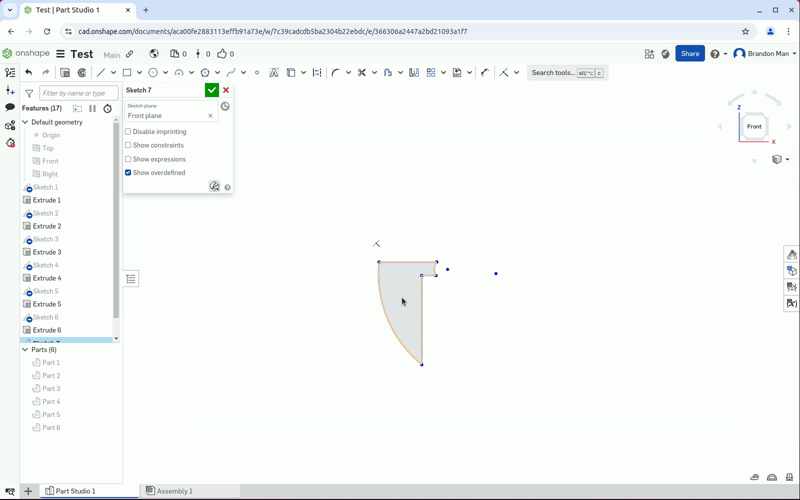
scroll(6)
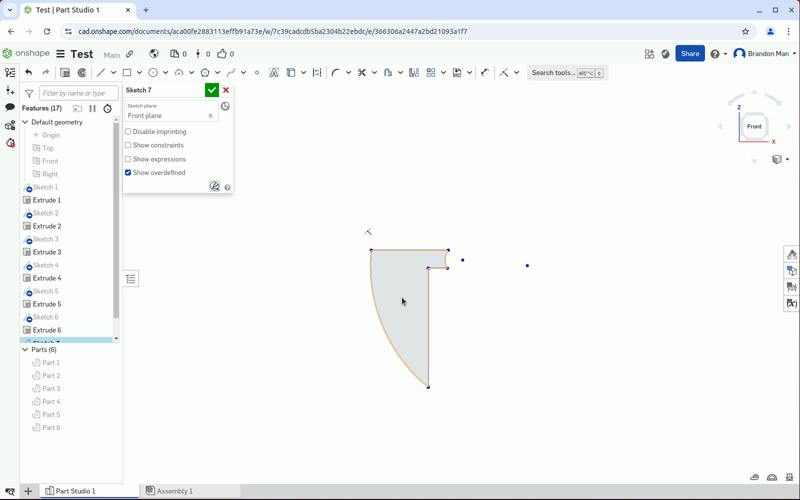
scroll(6)
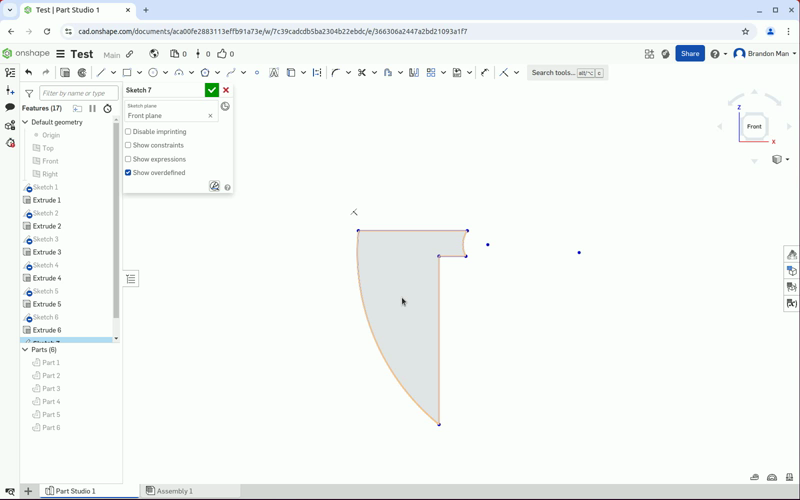
scroll(6)
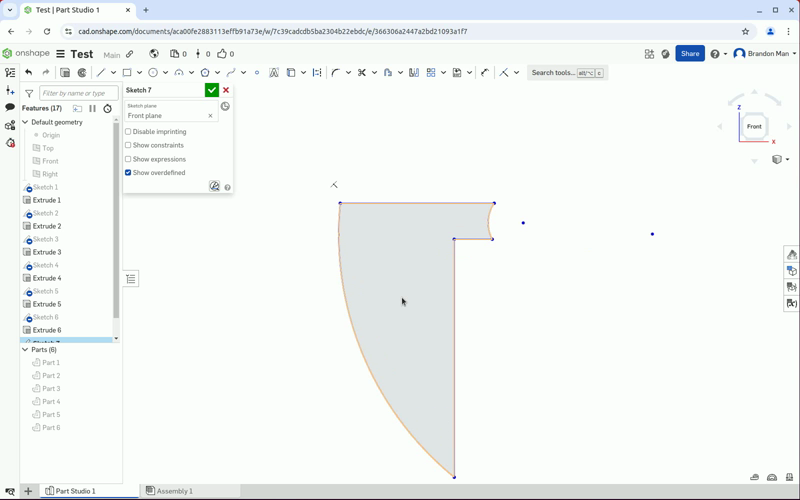
scroll(6)
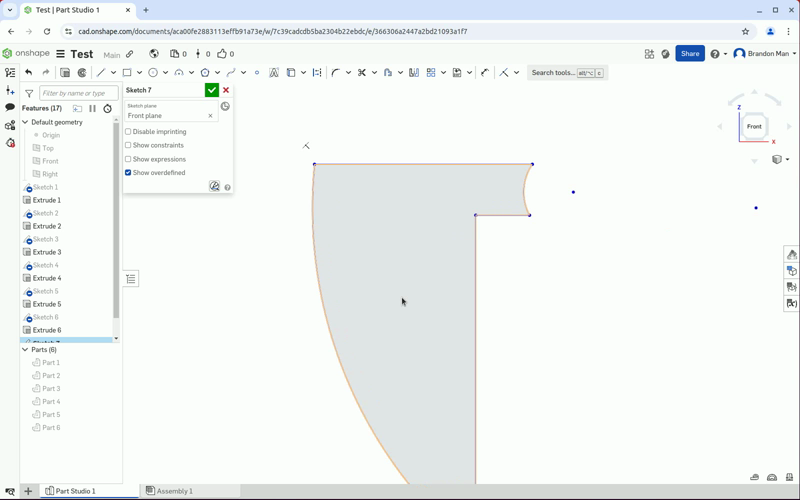
scroll(6)
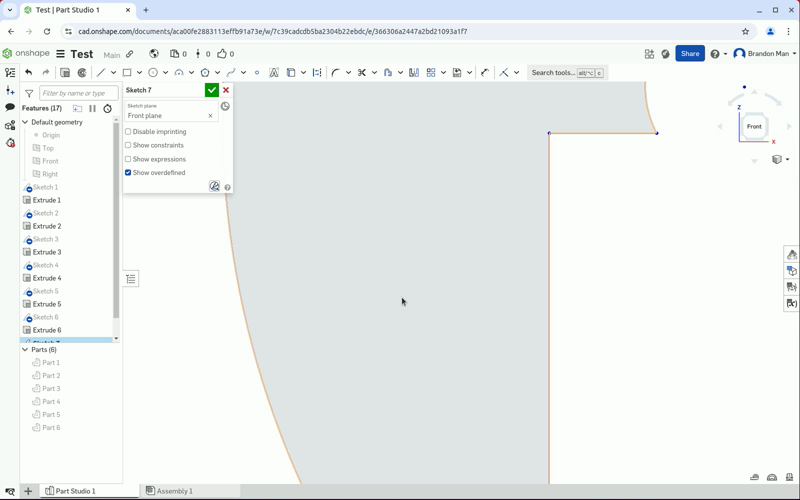
click(402, 297)
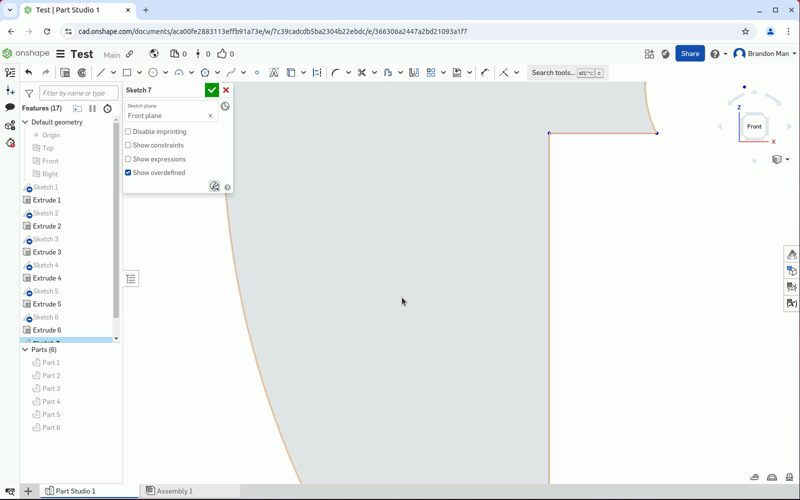
scroll(-6)
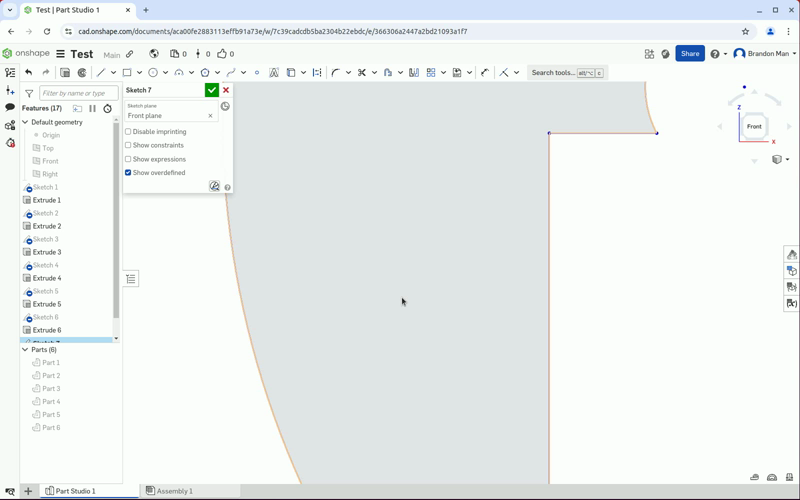
scroll(-6)
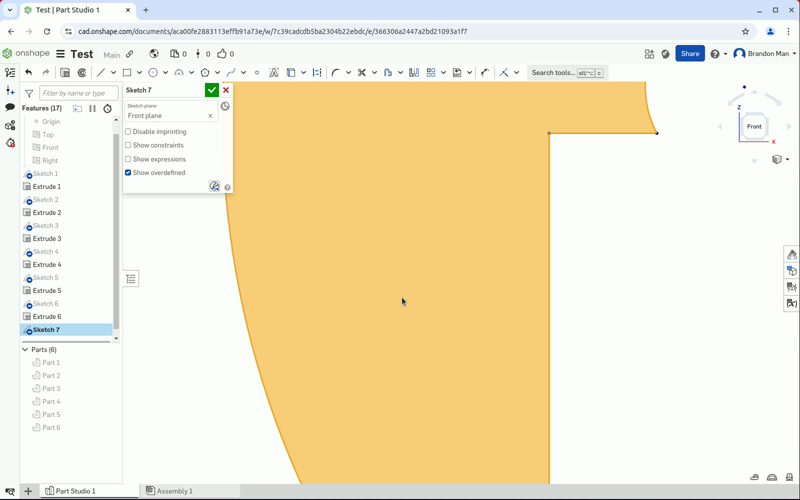
scroll(-6)
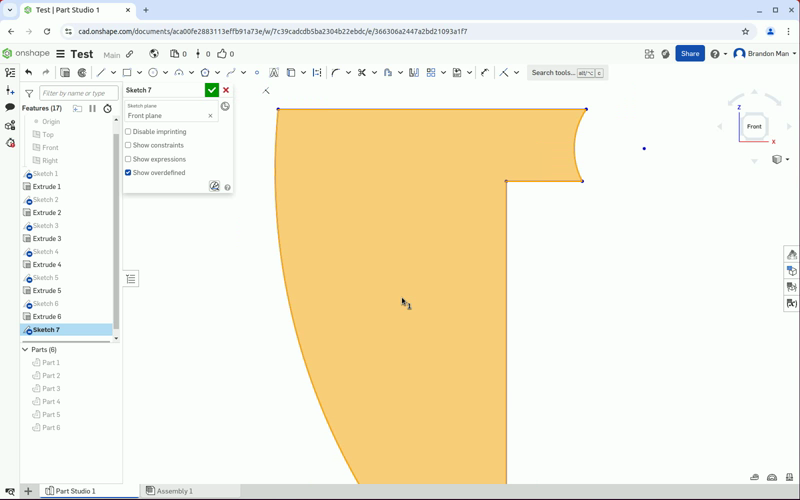
scroll(-6)
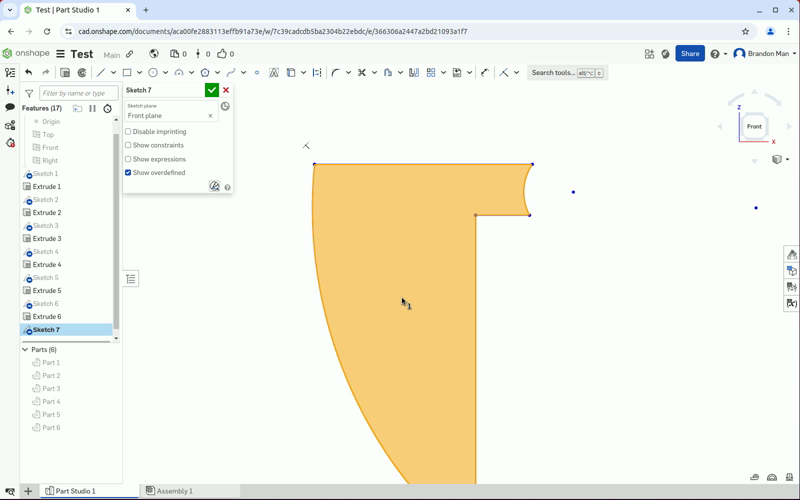
scroll(-6)
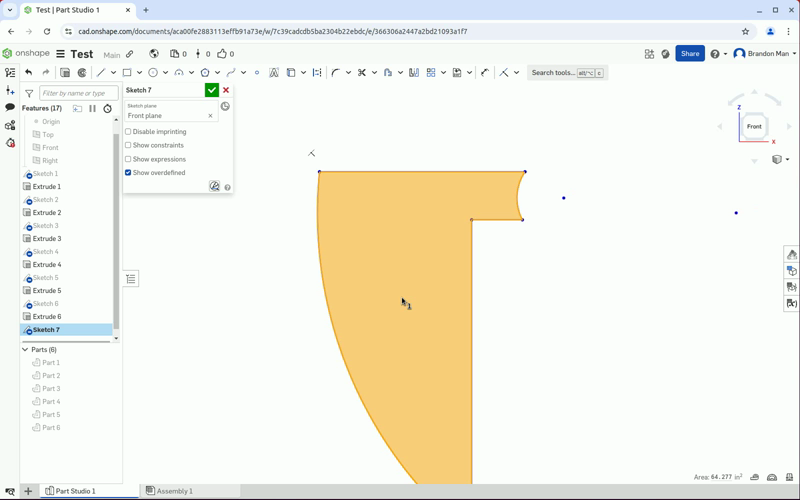
scroll(-6)
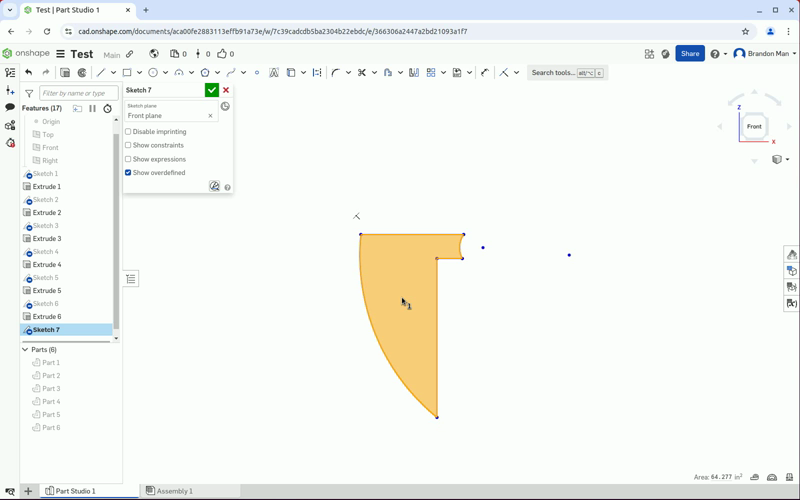
scroll(-6)
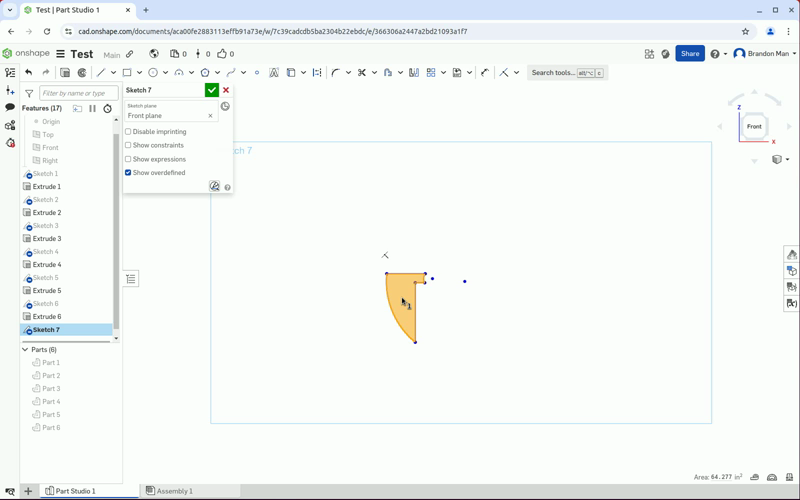
mouse_move(73, 352)
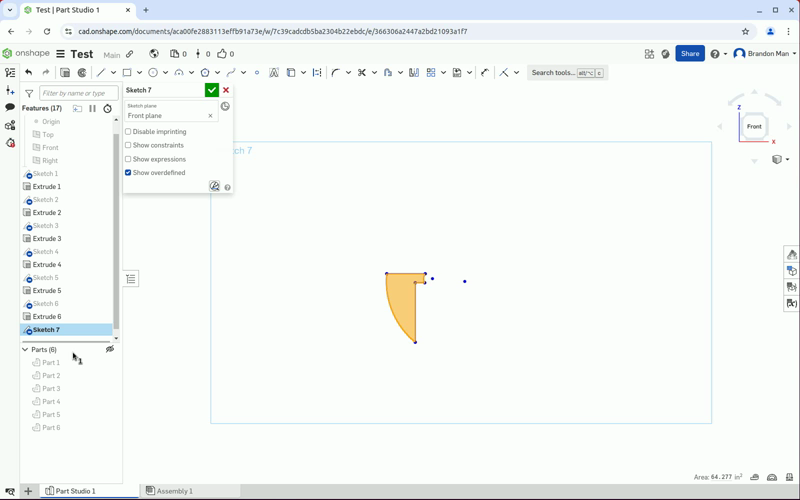
key(shift+y)
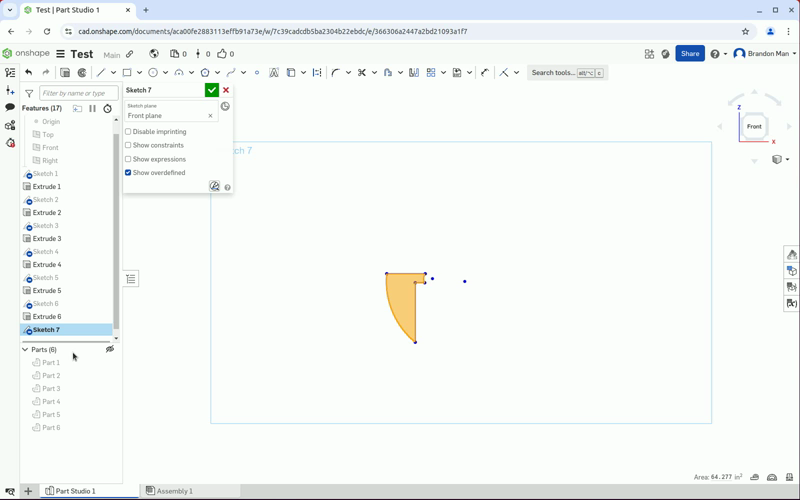
key(shift+e)
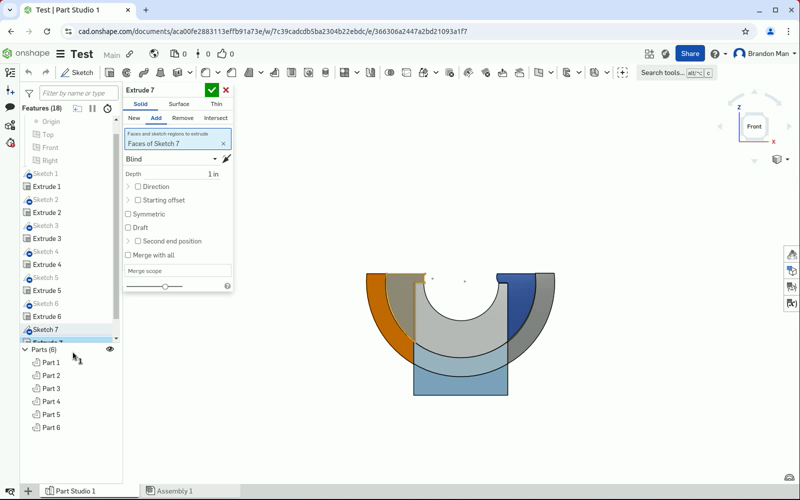
mouse_move(143, 106)
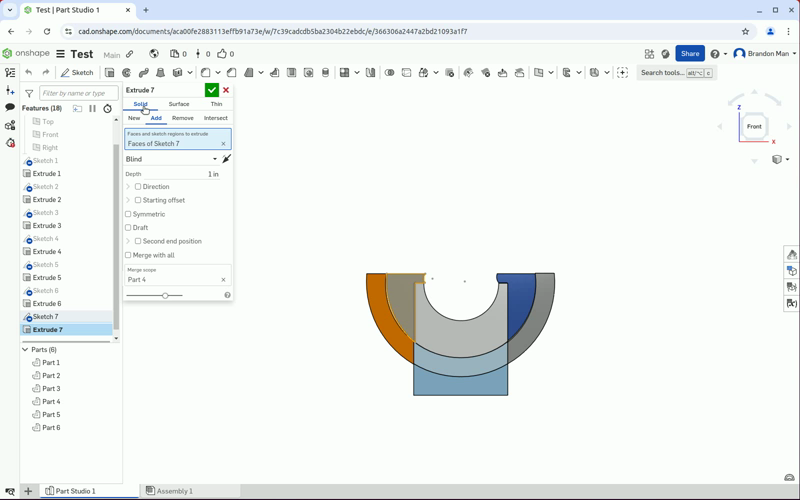
click(143, 106)
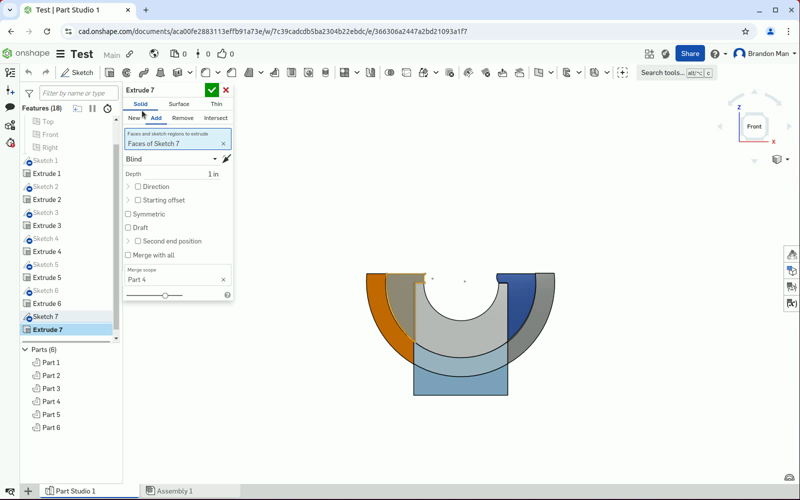
mouse_move(137, 120)
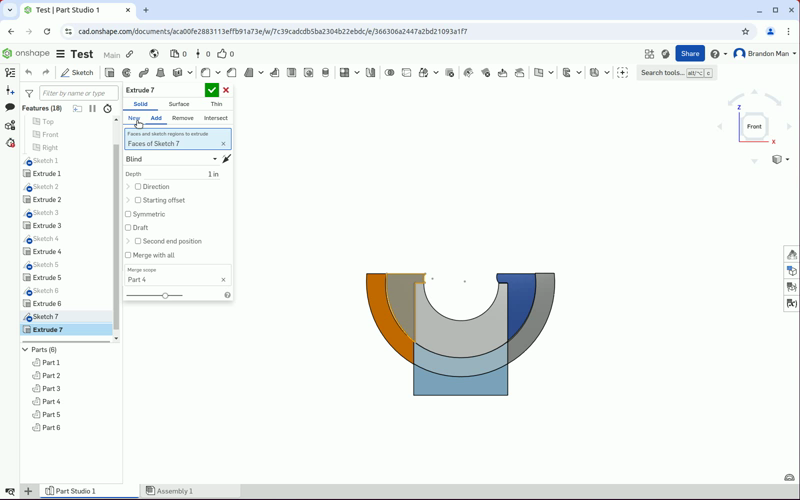
click(137, 120)
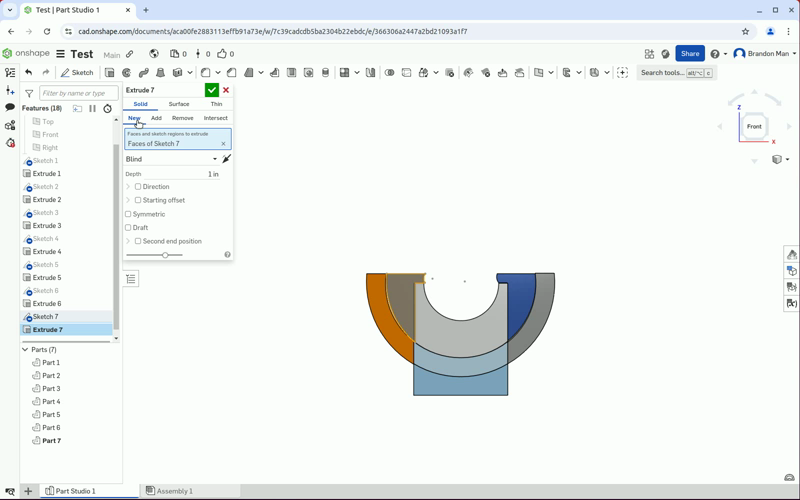
key(tab, 4)
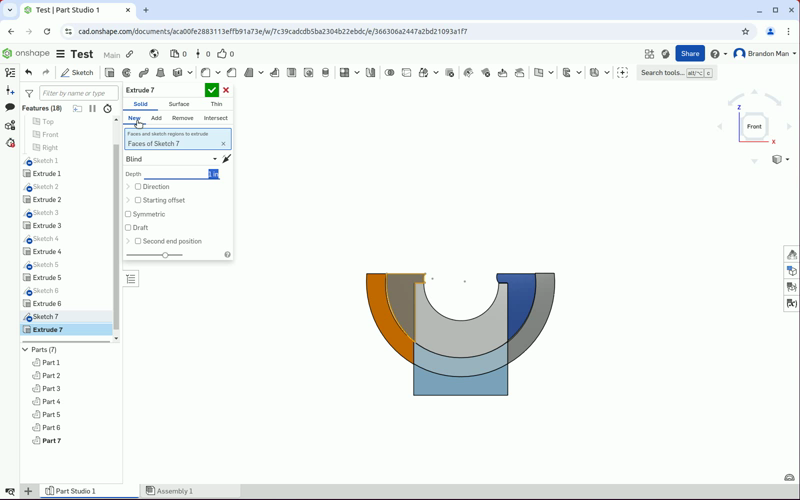
text(-23.108)
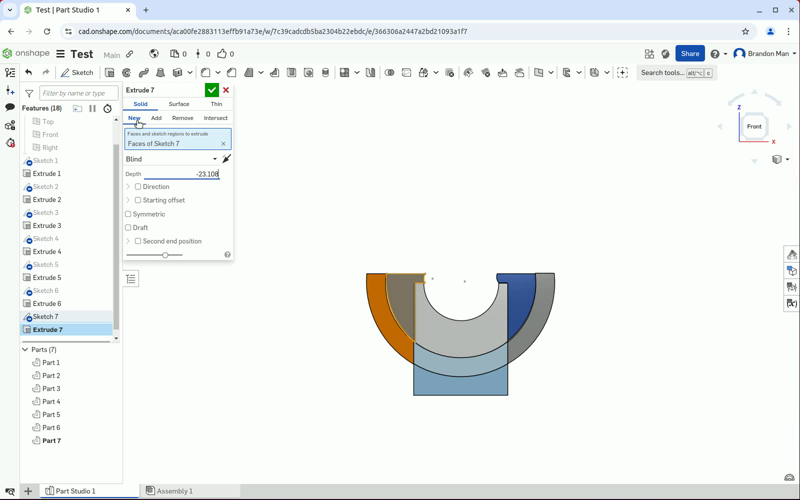
key(enter)
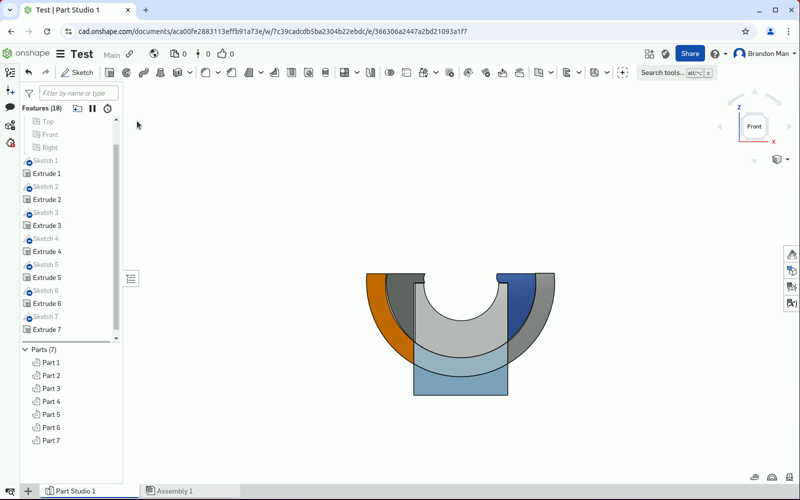
key(shift+h)
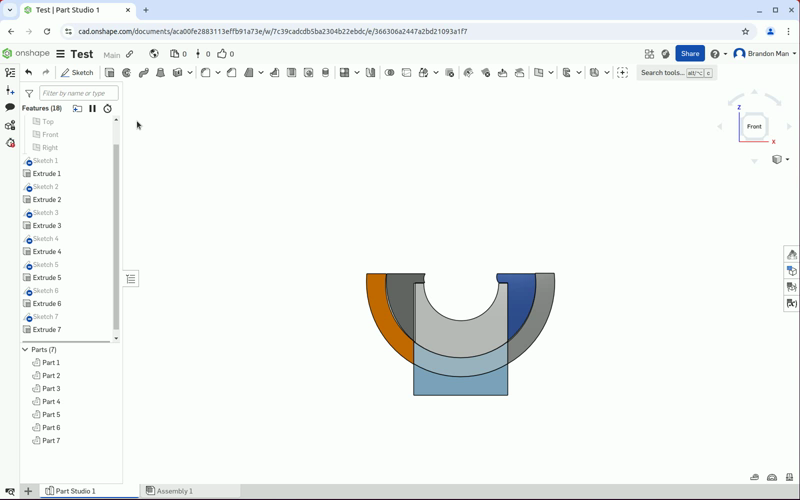
key(shift+h)
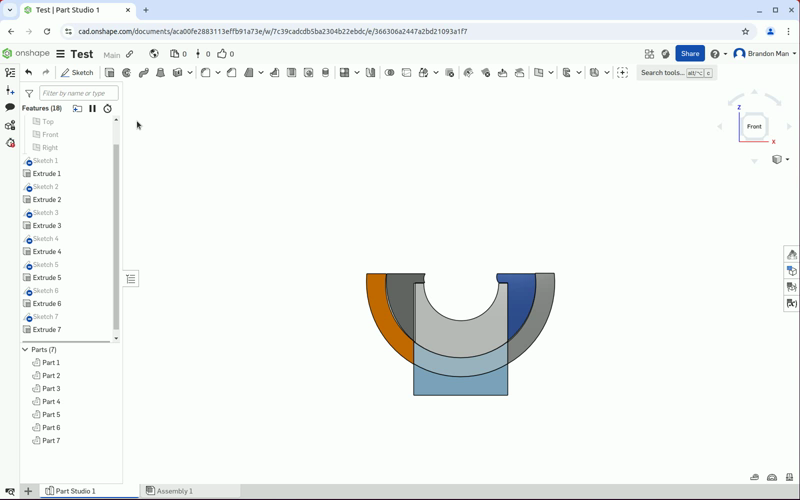
mouse_move(69, 163)
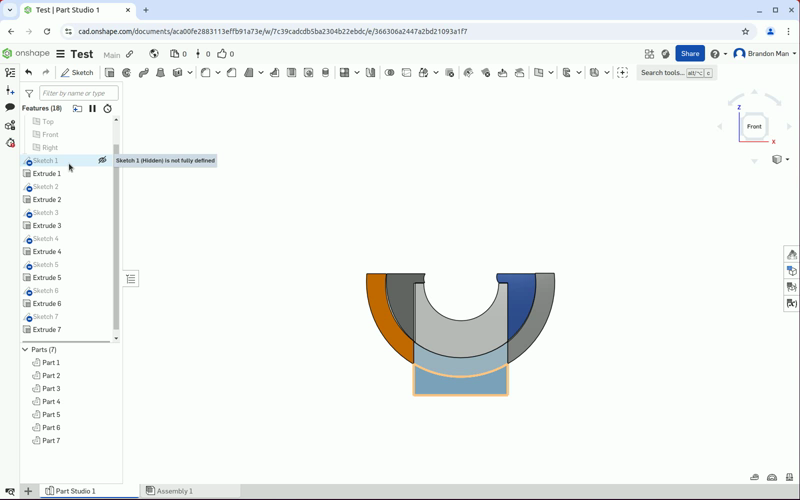
click(69, 163)
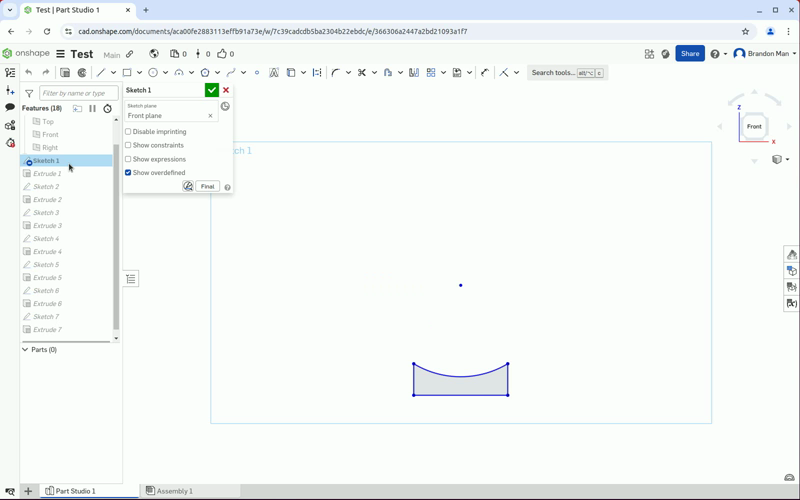
mouse_move(229, 92)
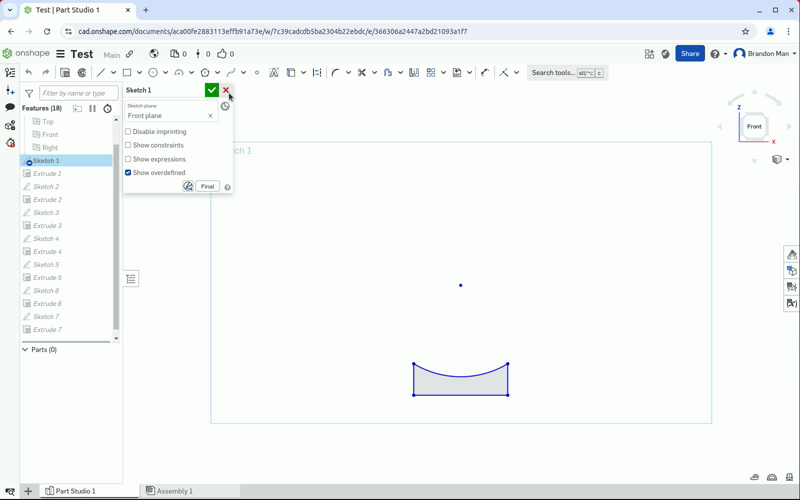
click(229, 92)
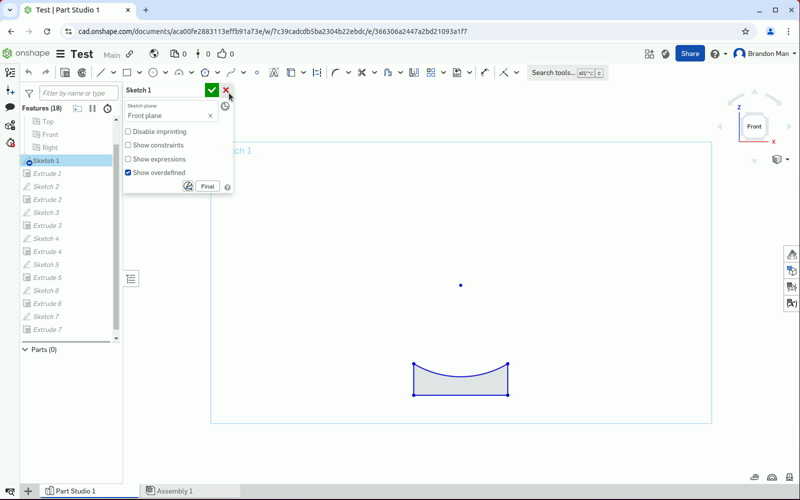
key(shift+s)
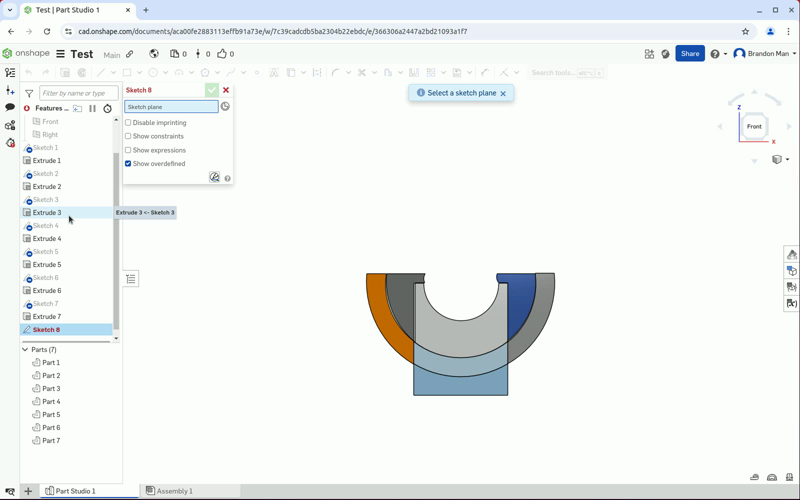
scroll(3)
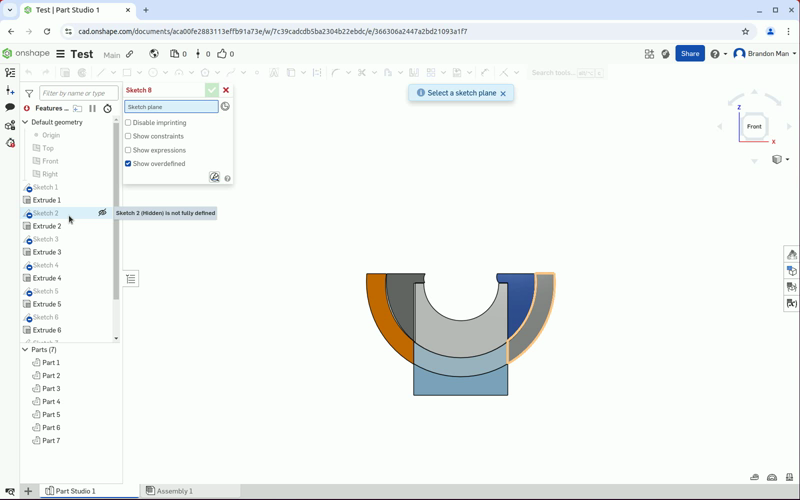
mouse_move(69, 163)
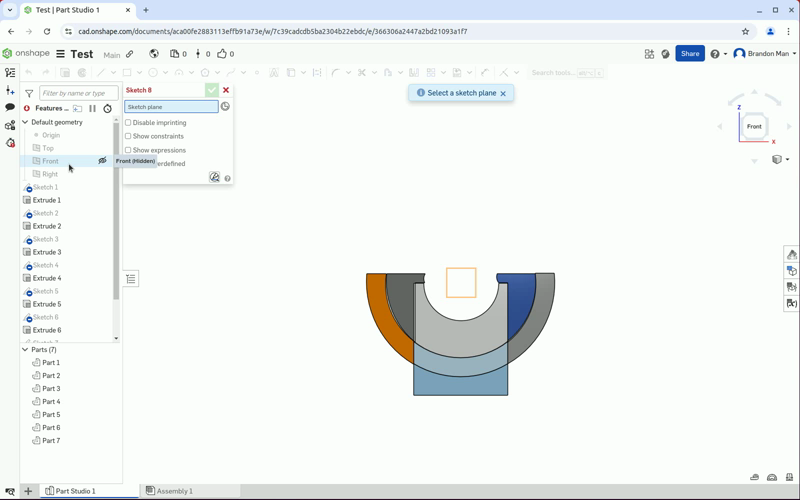
click(69, 163)
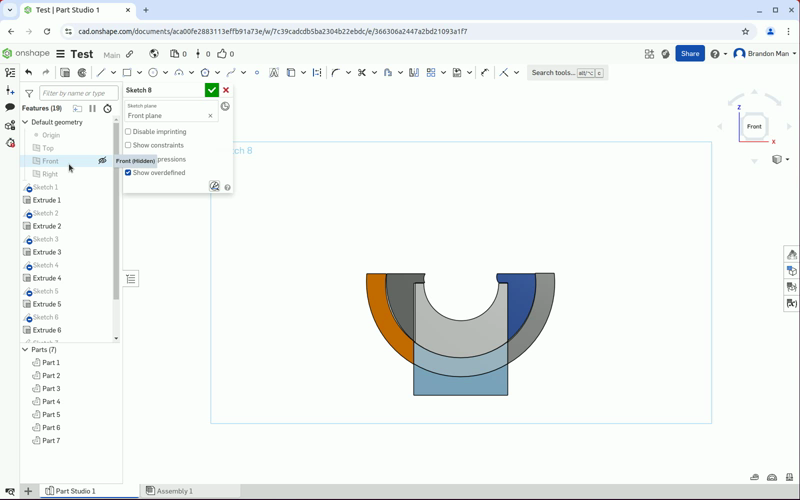
mouse_move(73, 352)
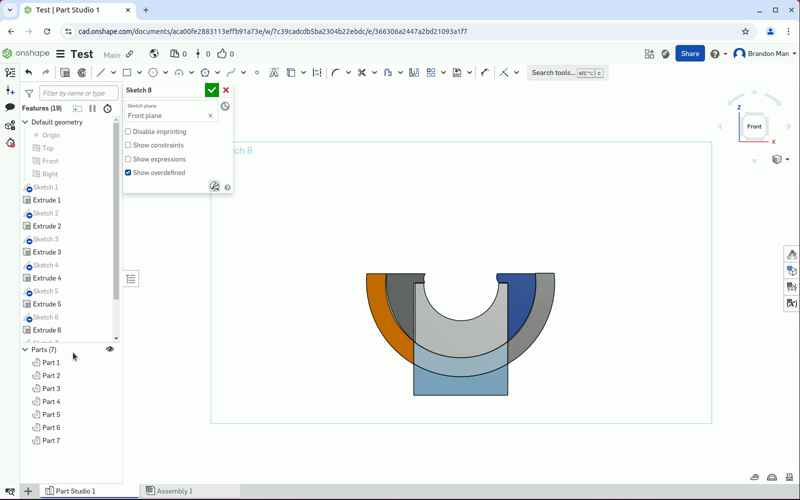
key(y)
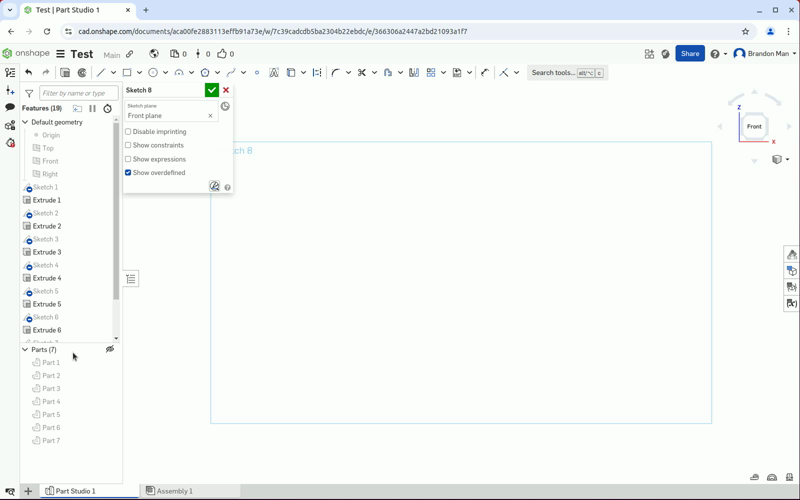
key(l)
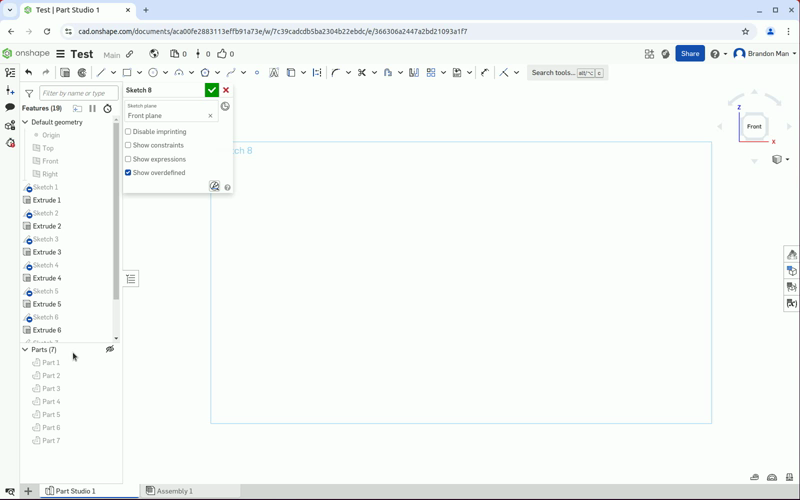
key_down(shift)
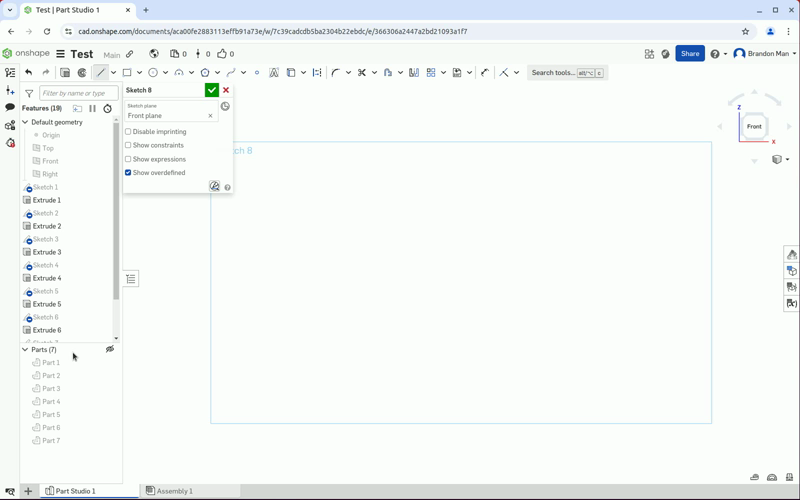
mouse_move(386, 273)
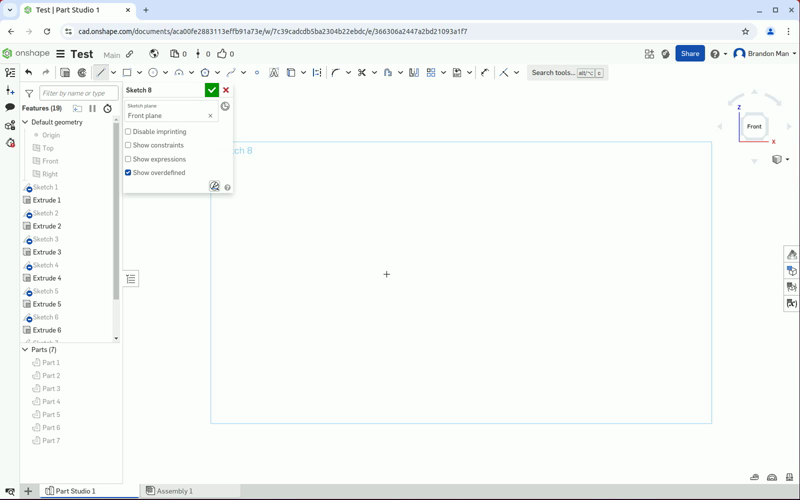
click(386, 273)
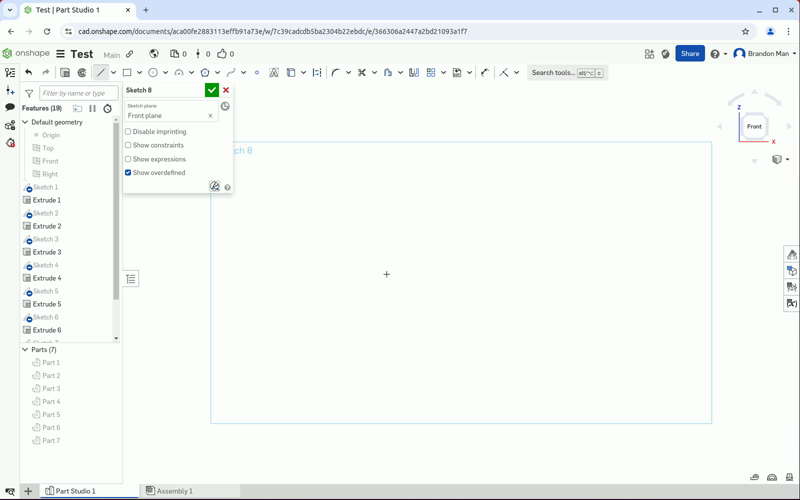
key_up(shift)
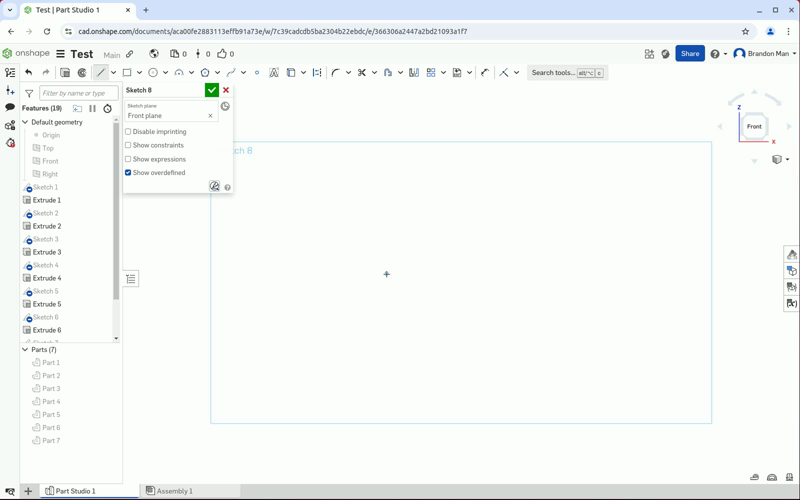
key_down(shift)
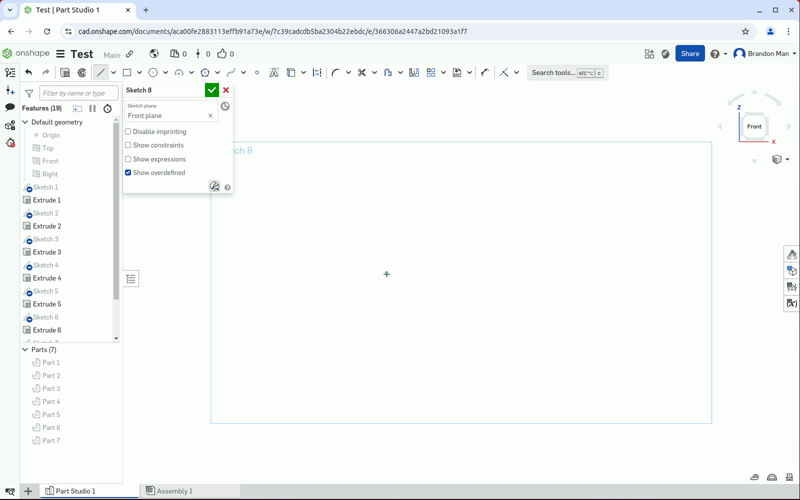
mouse_move(417, 273)
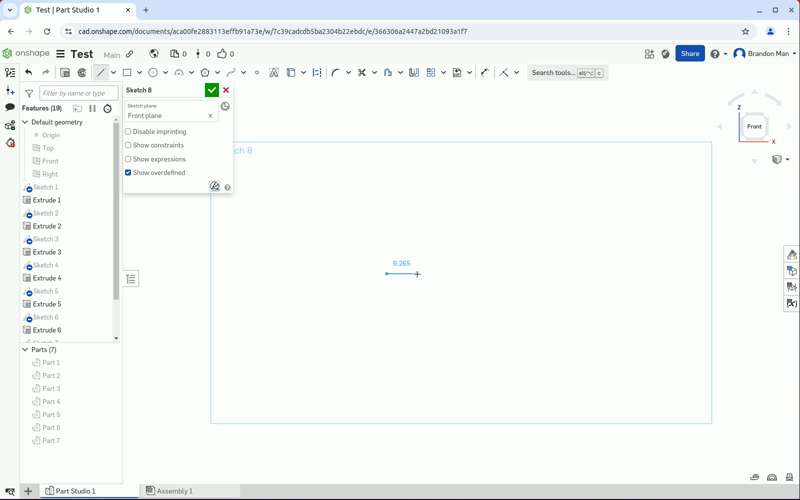
mouse_move(424, 273)
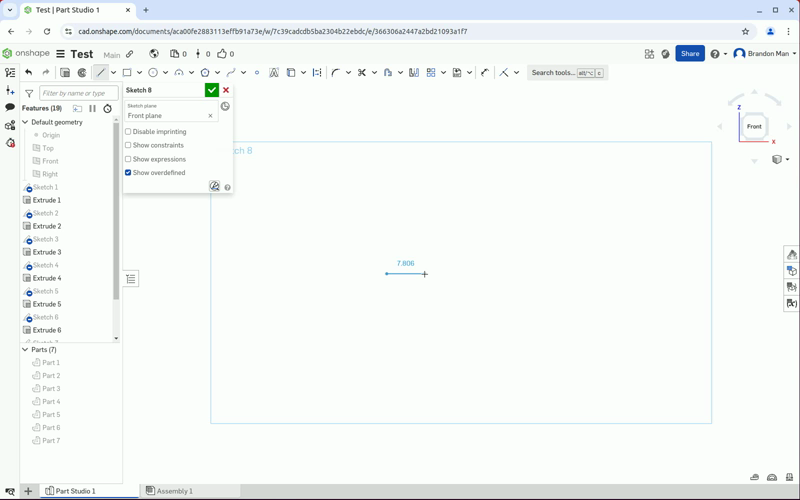
click(424, 273)
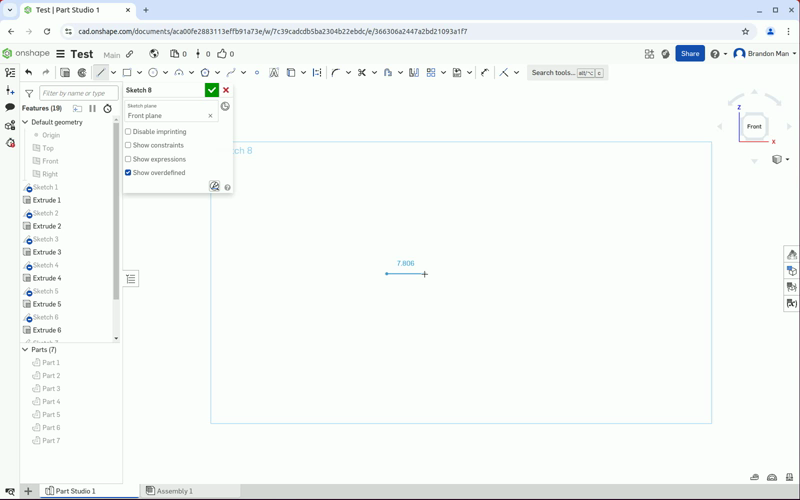
key_up(shift)
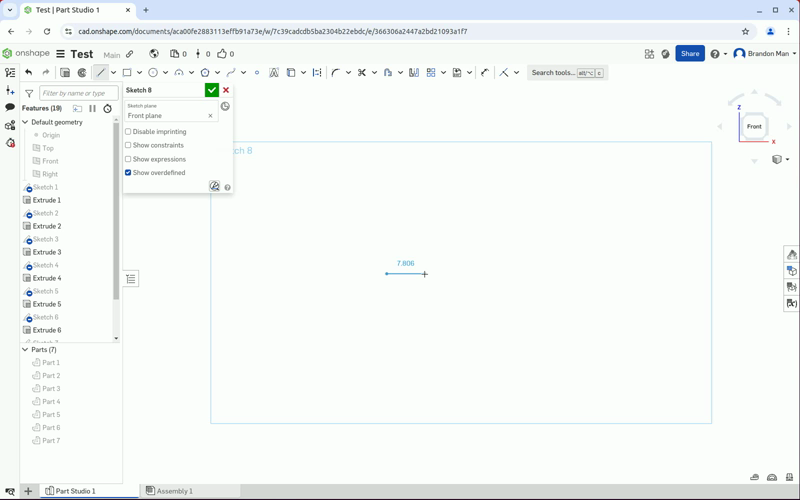
key(esc)
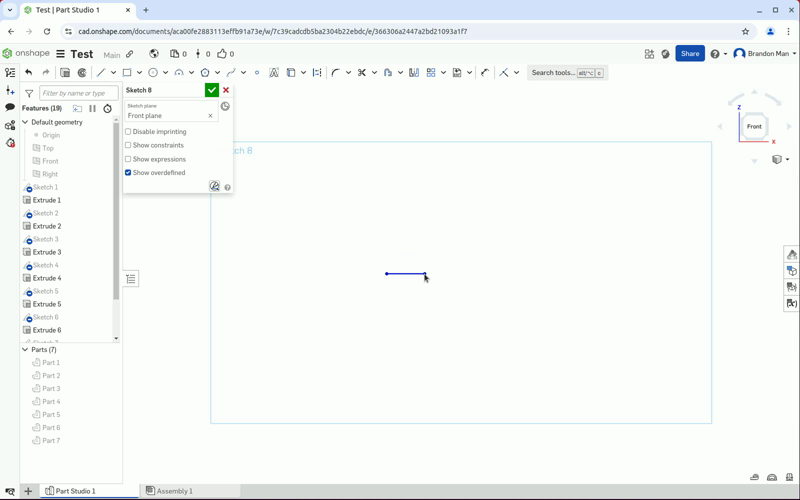
key(a)
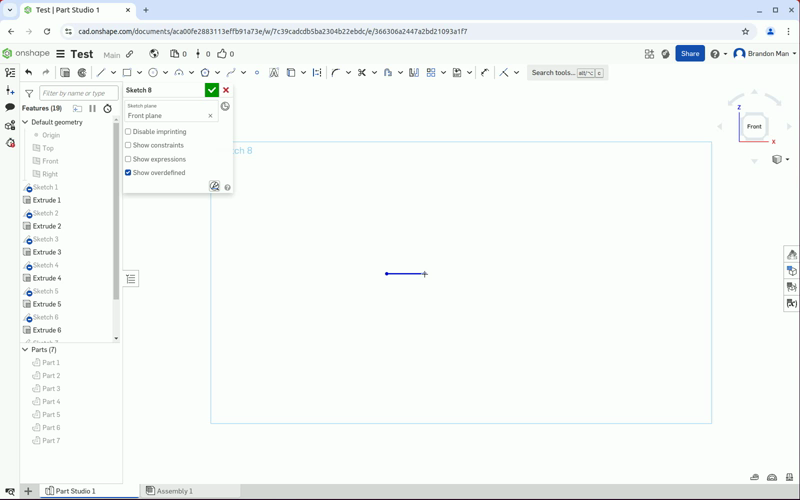
mouse_move(424, 273)
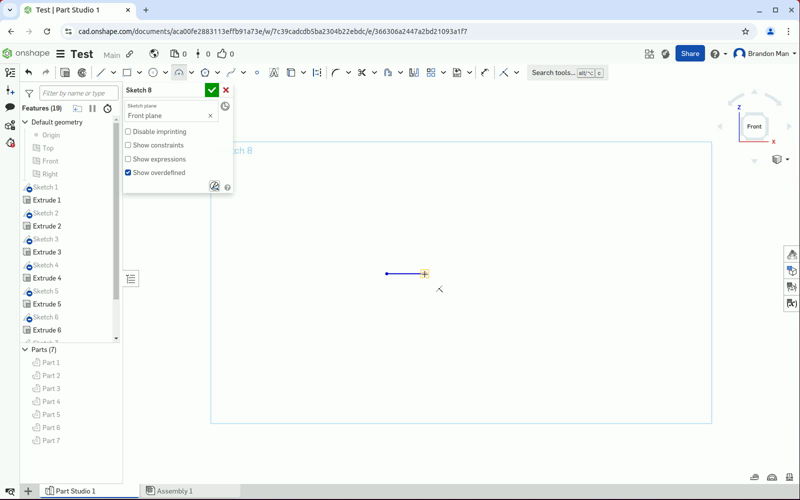
click(424, 273)
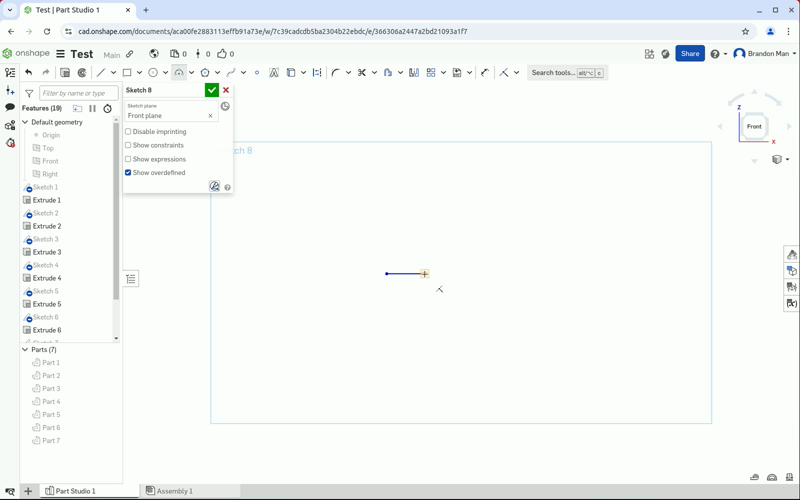
key_down(shift)
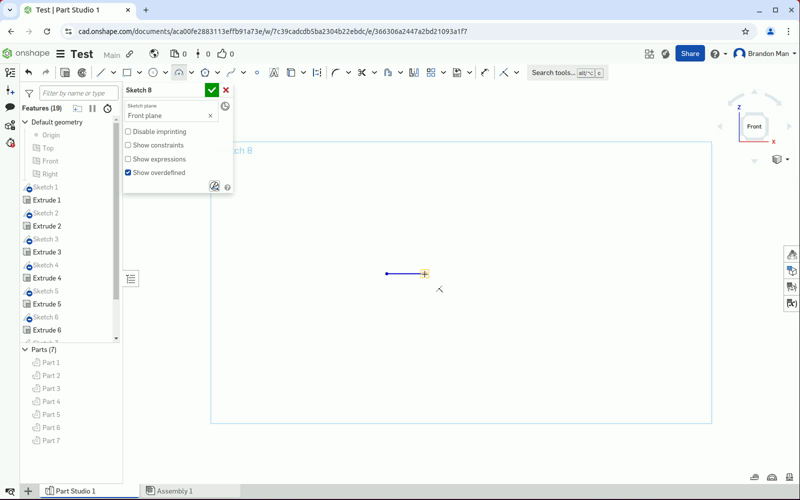
mouse_move(498, 273)
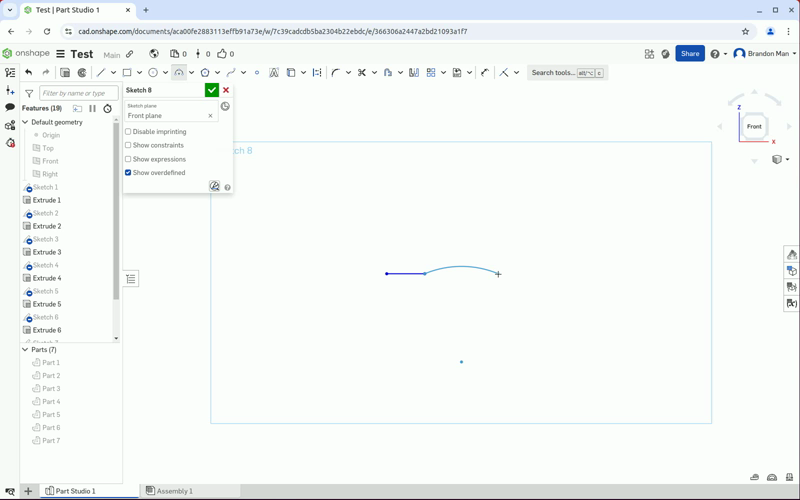
click(498, 273)
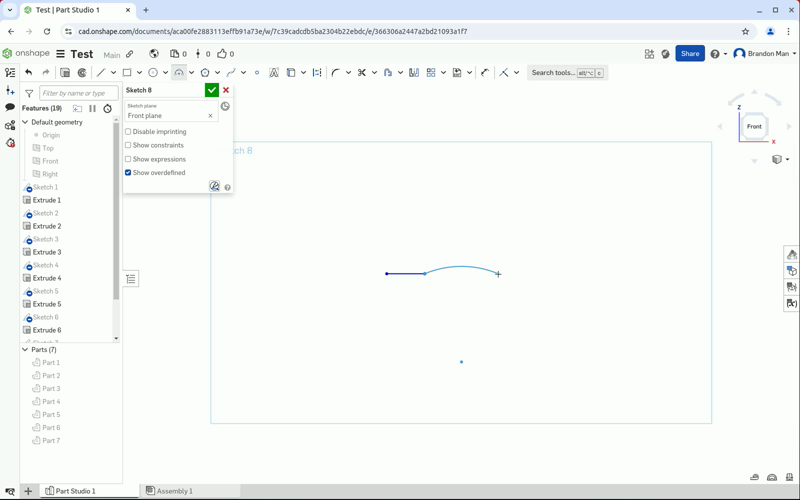
mouse_move(461, 245)
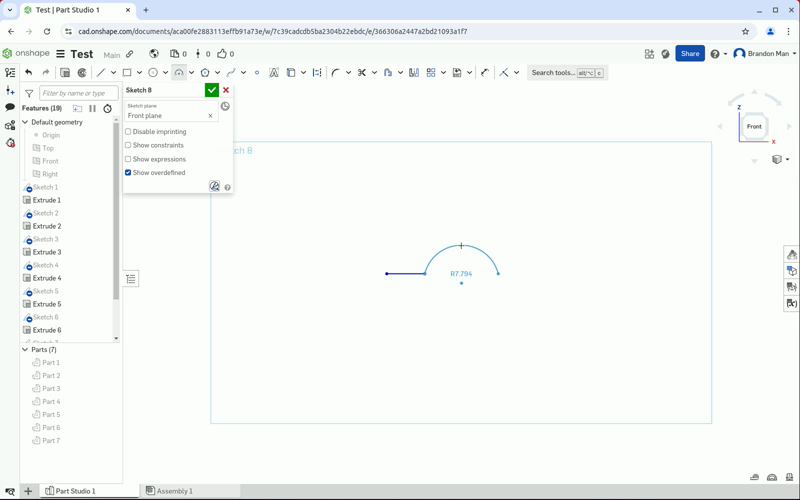
click(461, 245)
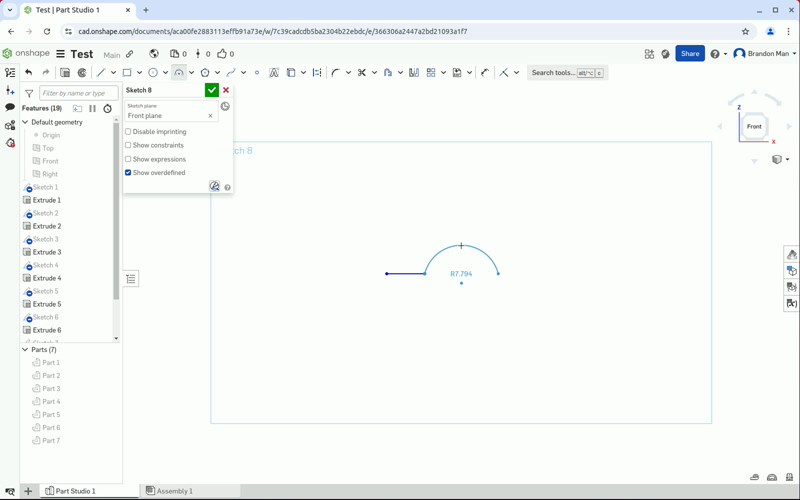
key_up(shift)
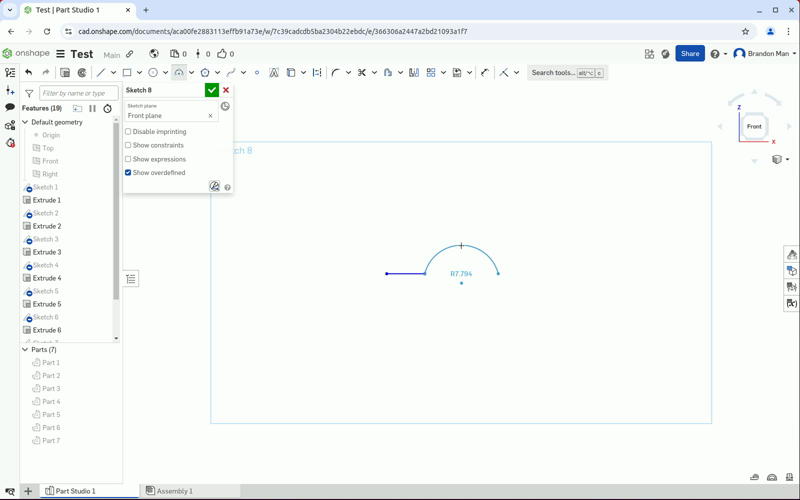
key(esc)
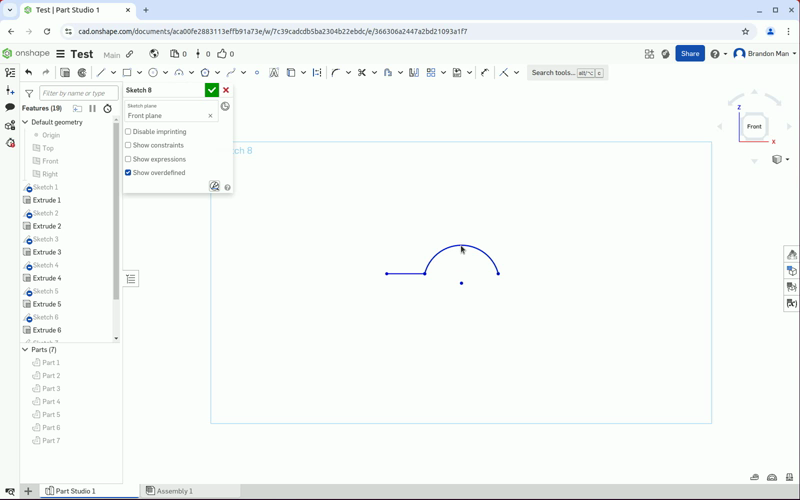
key(l)
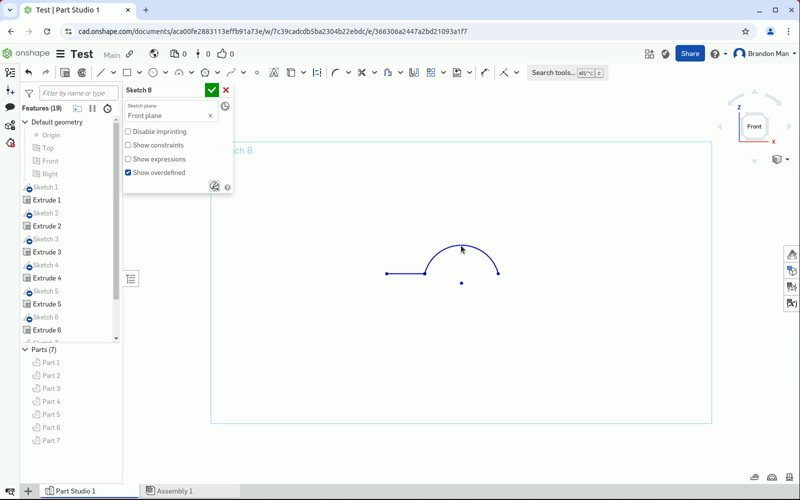
mouse_move(498, 273)
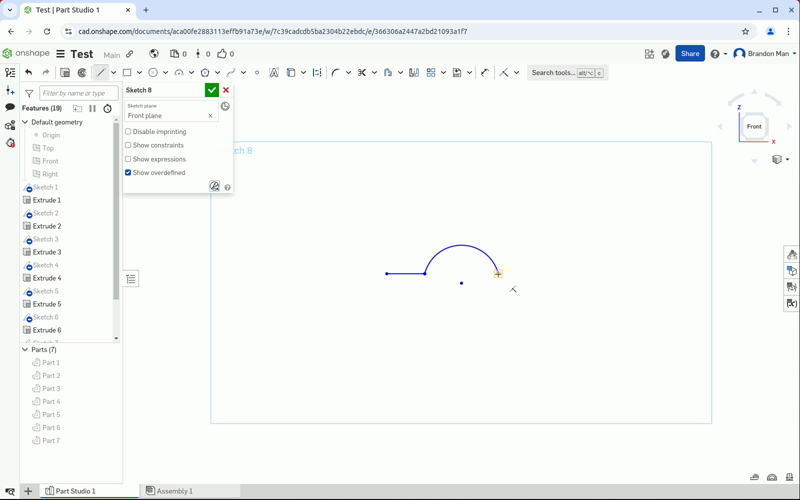
click(498, 273)
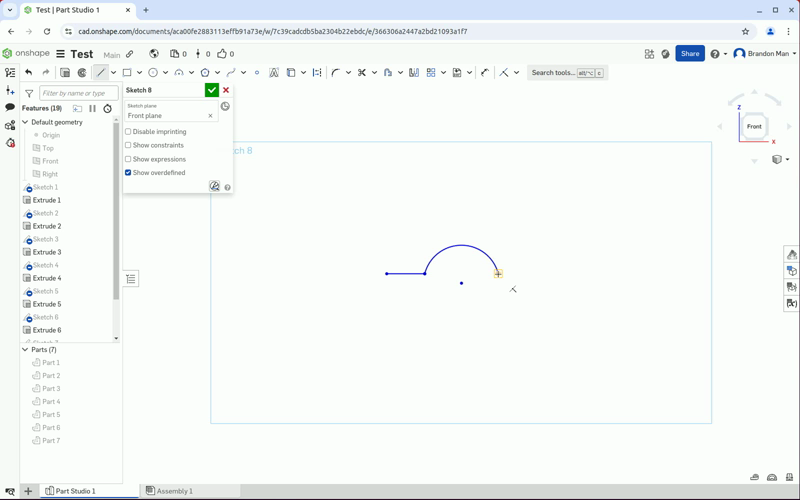
key_down(shift)
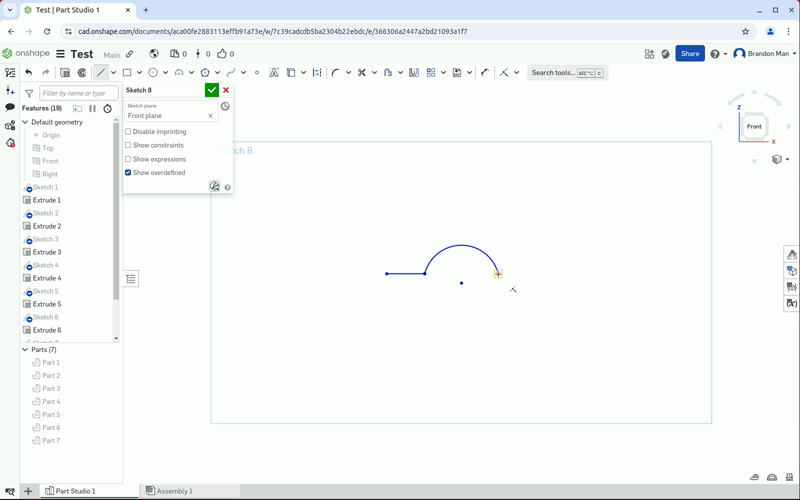
mouse_move(528, 273)
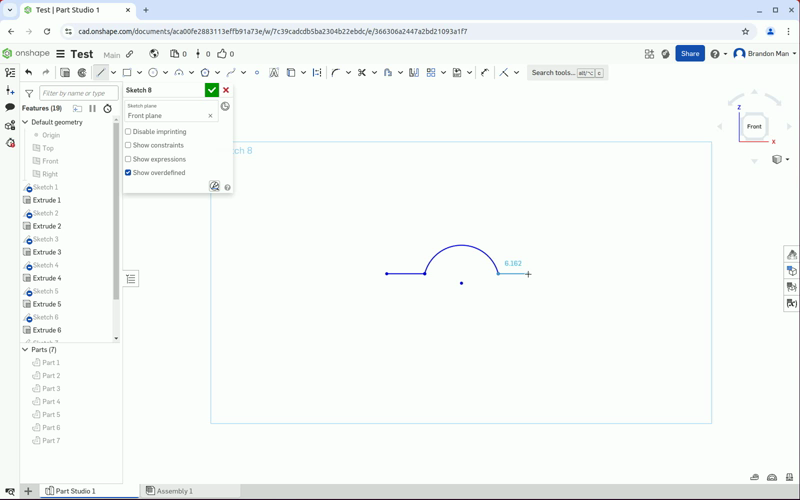
mouse_move(535, 273)
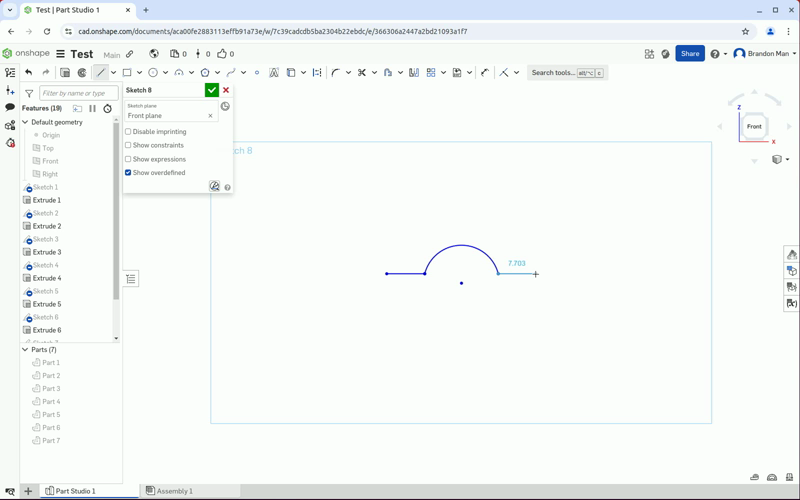
click(535, 273)
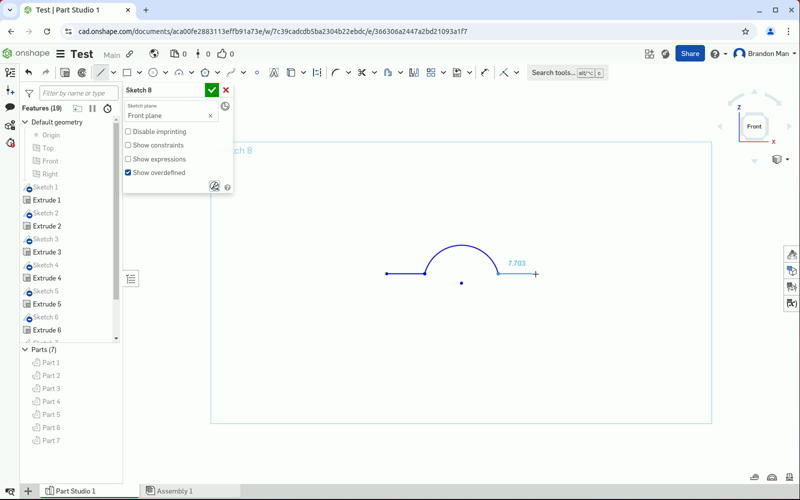
key_up(shift)
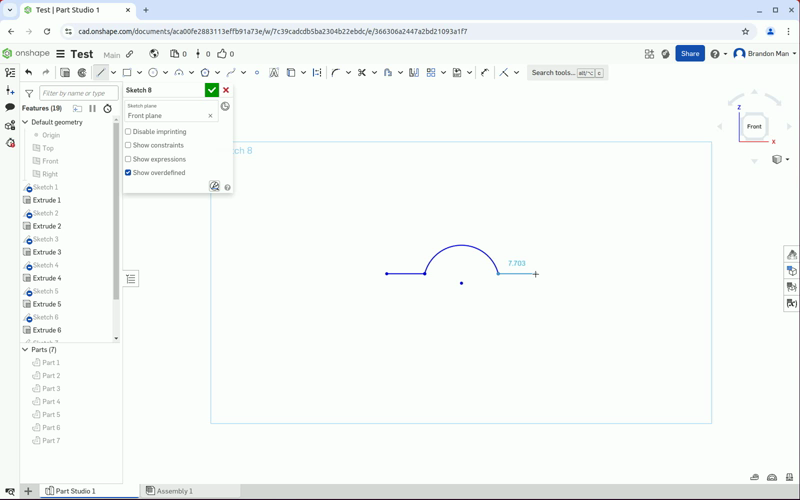
key(esc)
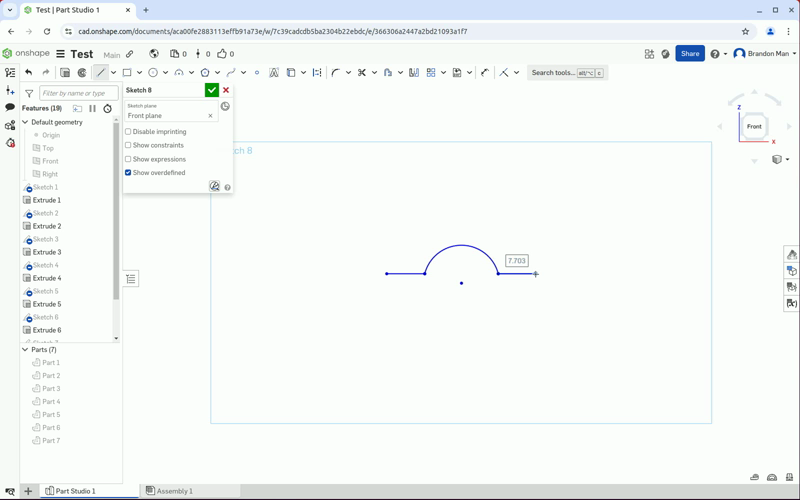
key(a)
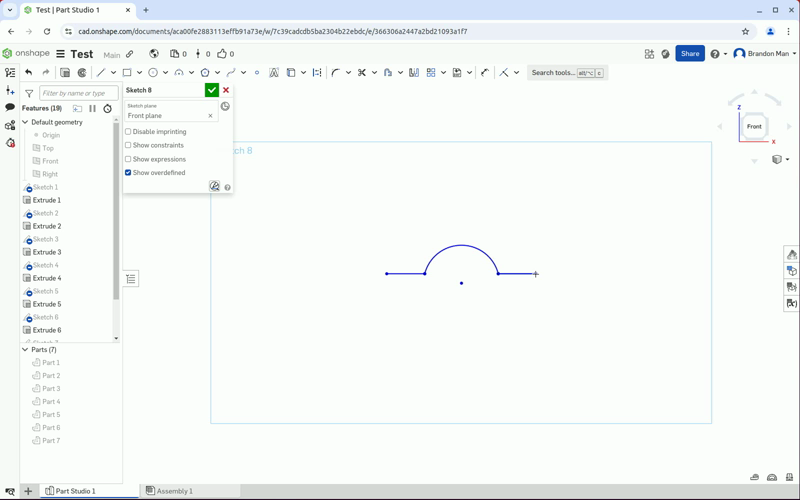
mouse_move(535, 273)
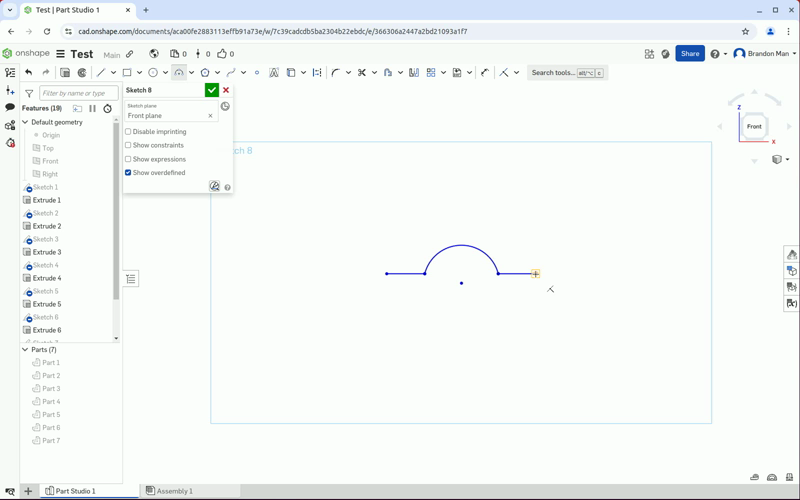
click(535, 273)
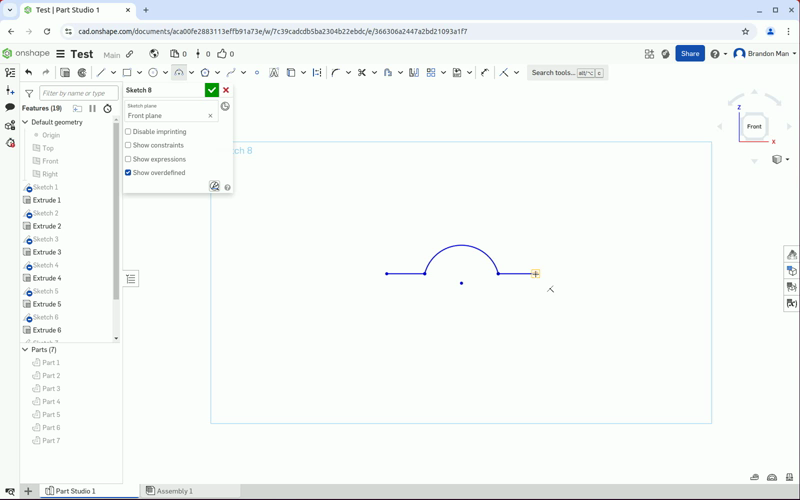
mouse_move(386, 273)
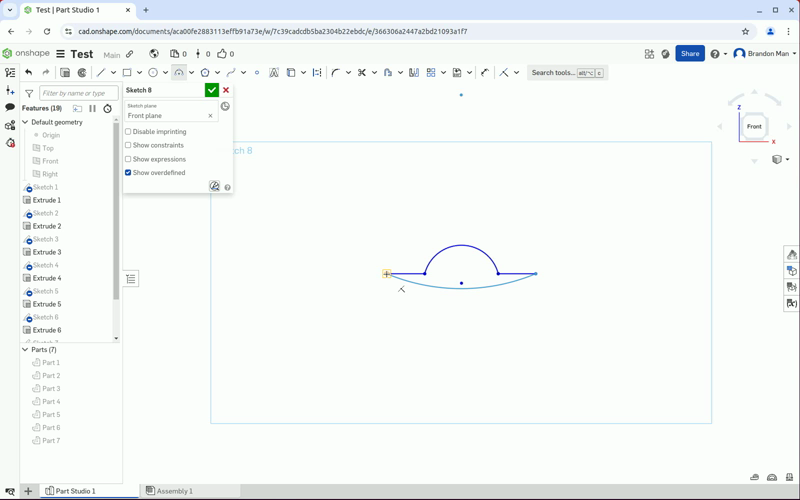
click(386, 273)
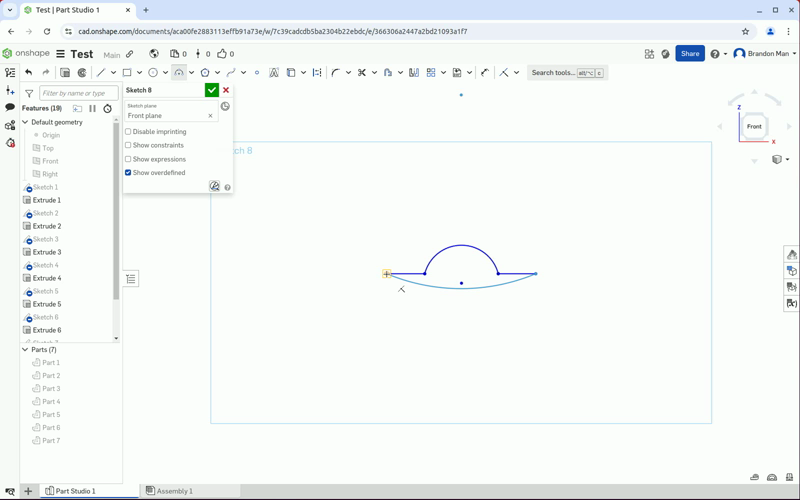
key_down(shift)
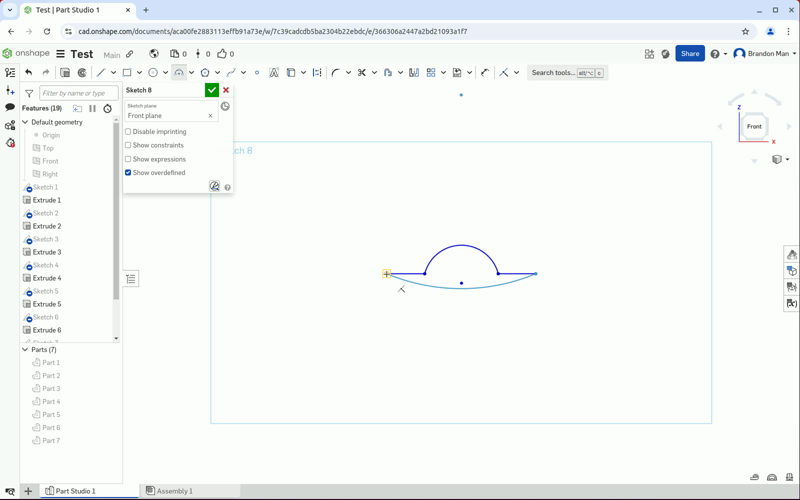
mouse_move(461, 207)
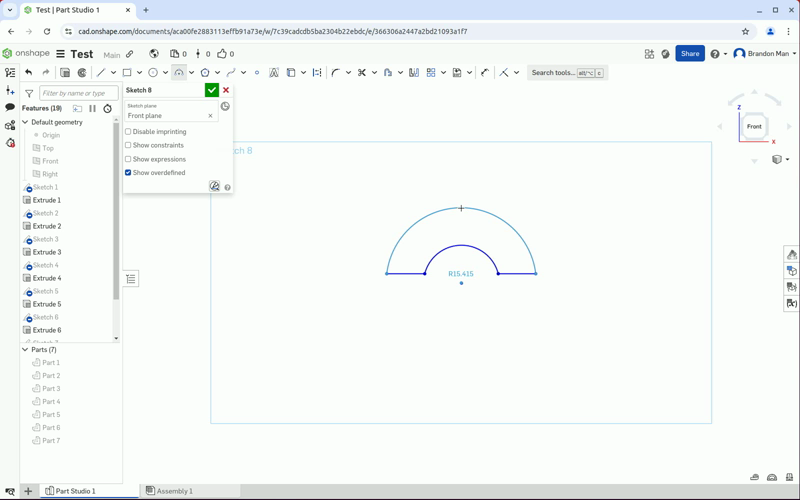
click(461, 207)
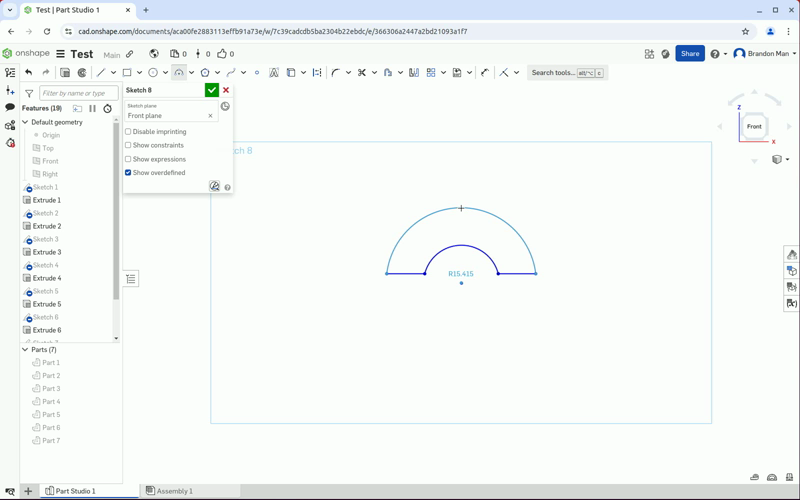
key_up(shift)
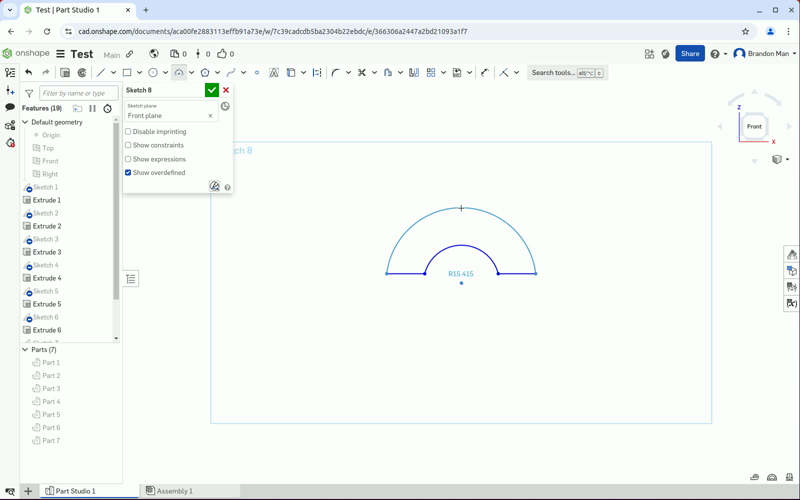
key(esc)
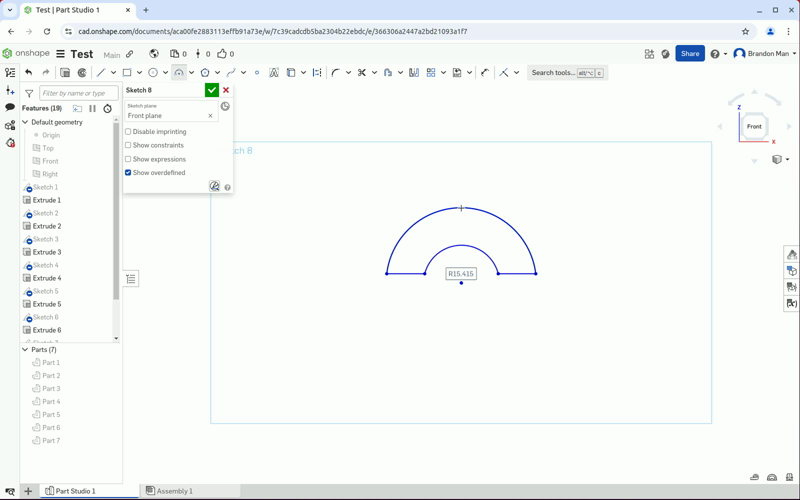
mouse_move(475, 236)
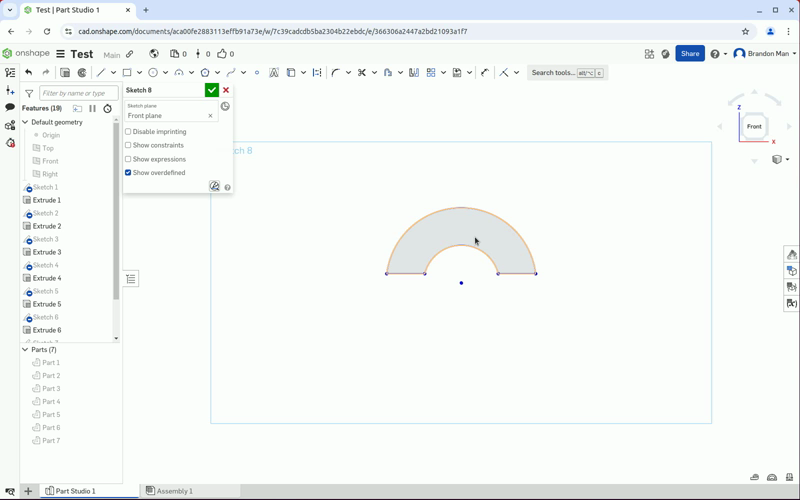
click(475, 236)
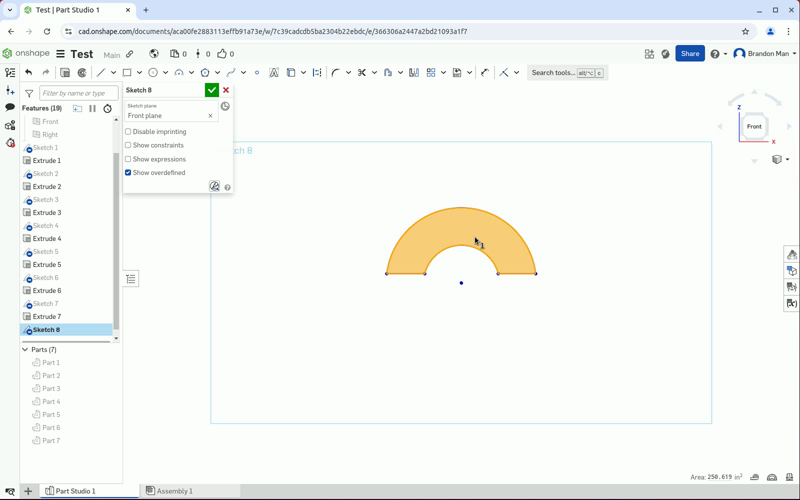
mouse_move(73, 352)
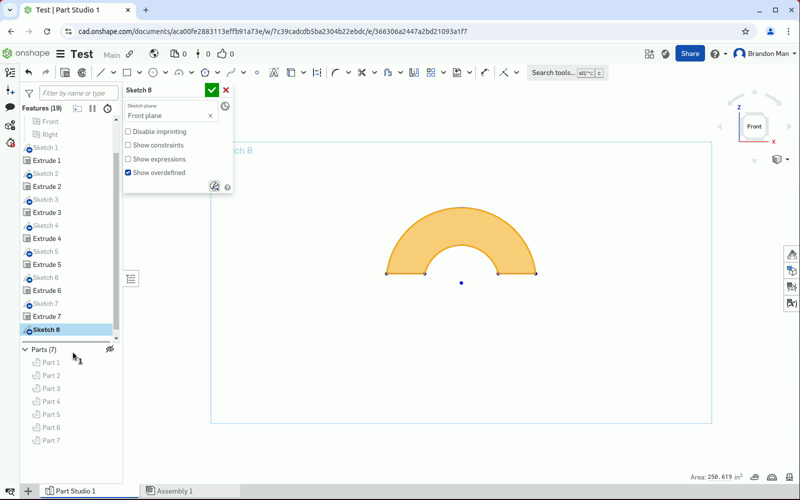
key(shift+y)
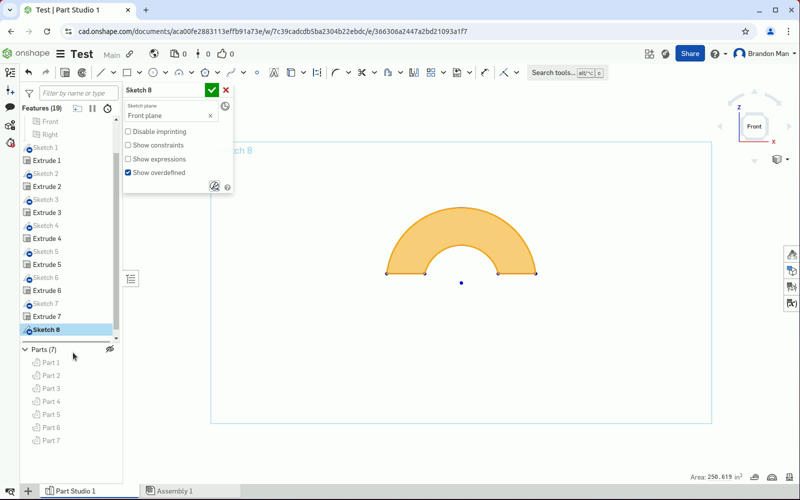
key(shift+e)
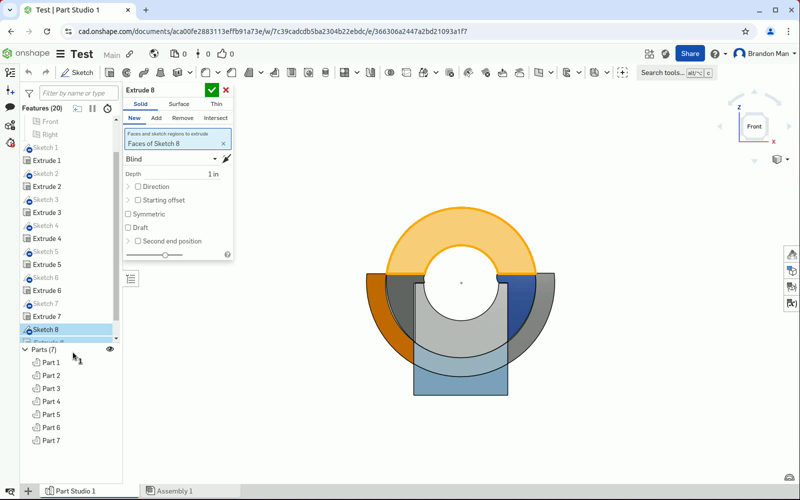
mouse_move(143, 106)
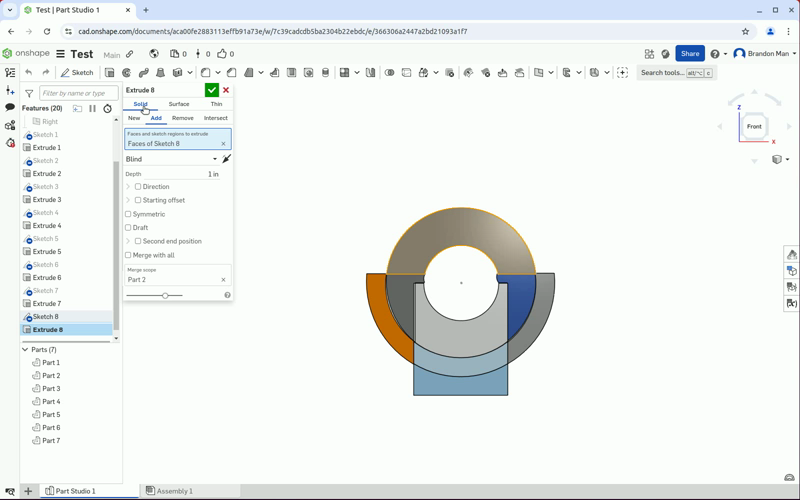
click(143, 106)
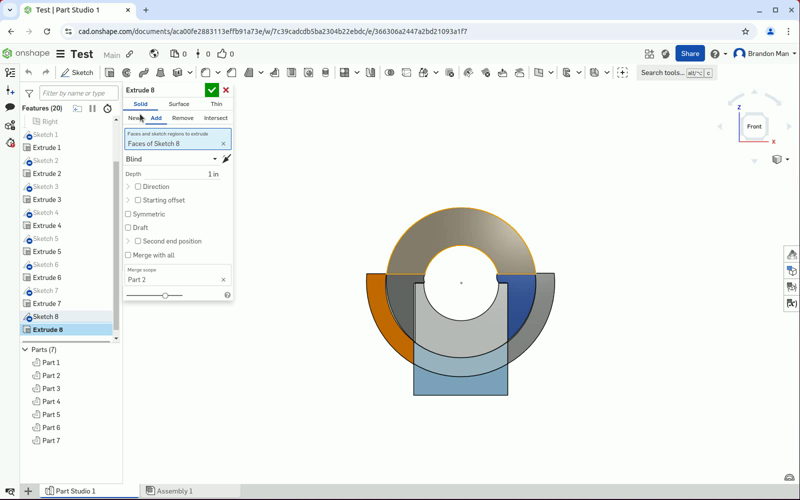
mouse_move(137, 120)
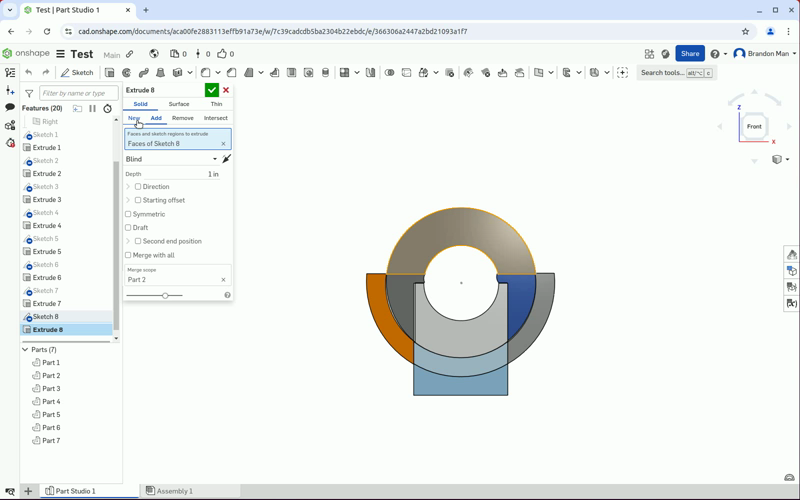
click(137, 120)
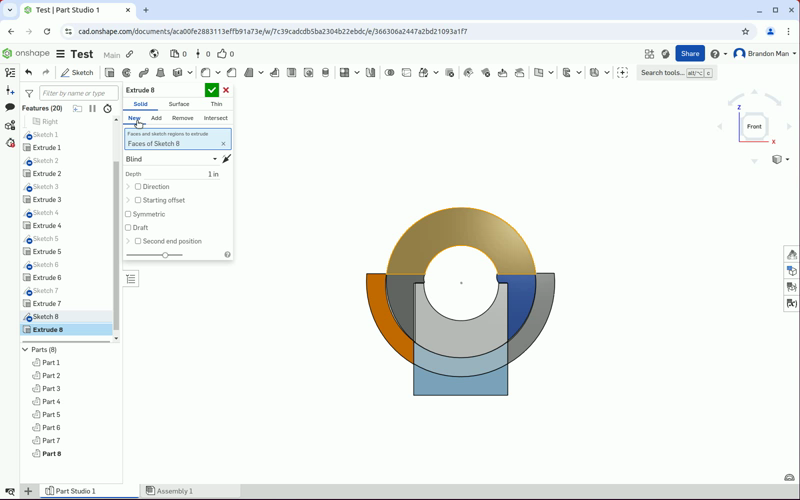
key(tab, 4)
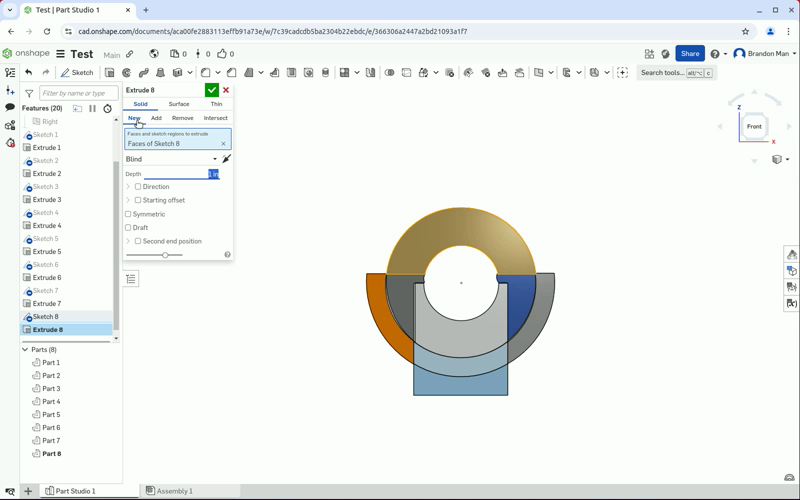
text(-23.108)
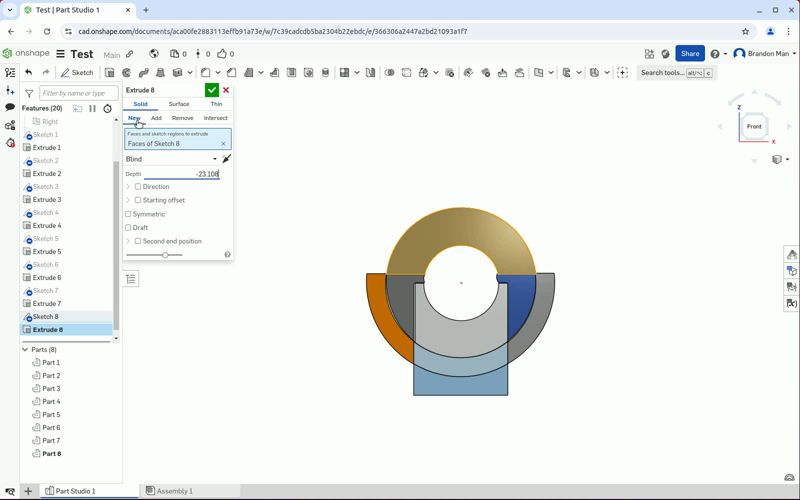
key(enter)
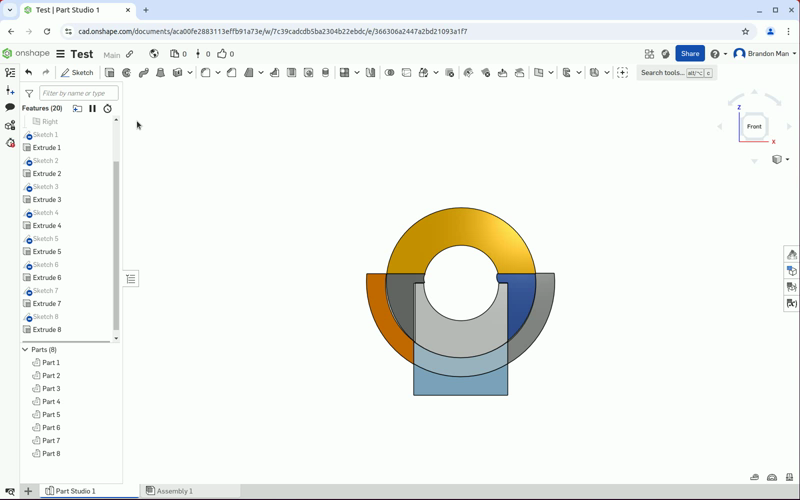
key(shift+h)
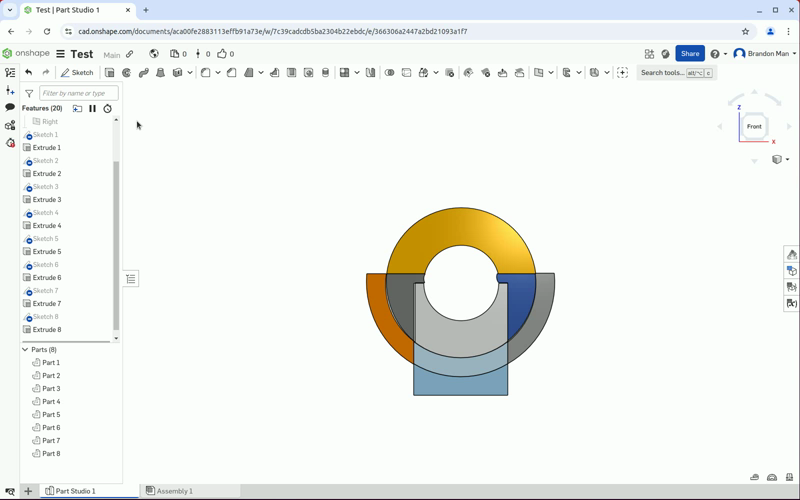
key(shift+h)
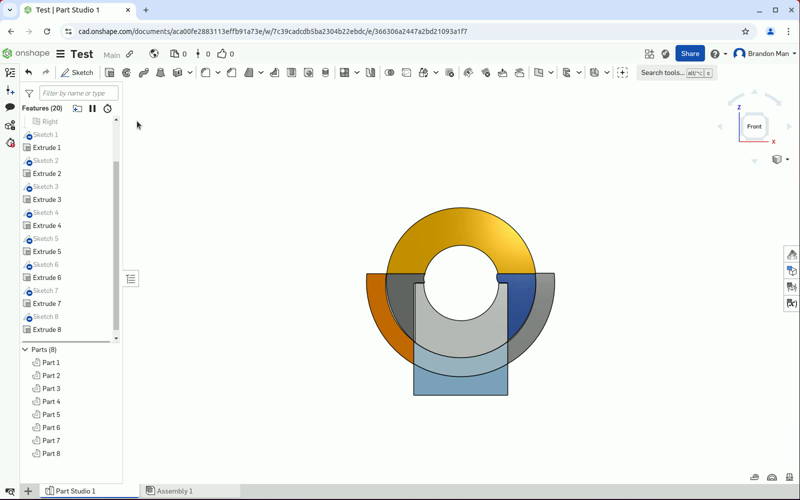
key(shift+7)
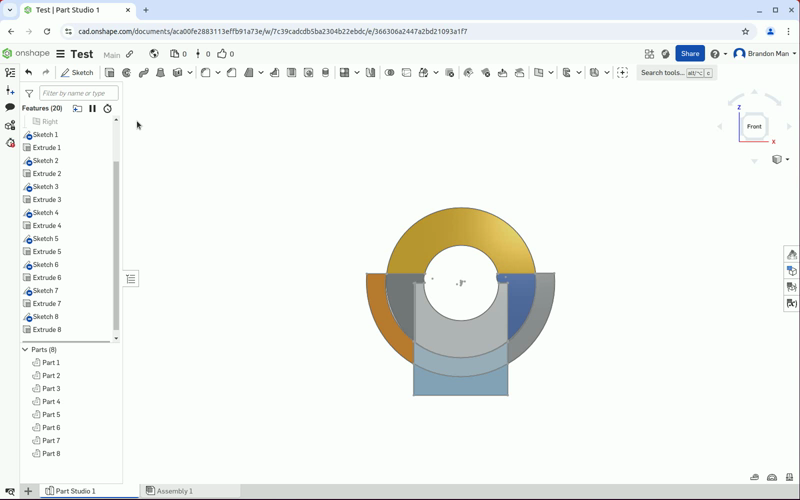
key(left, 2)
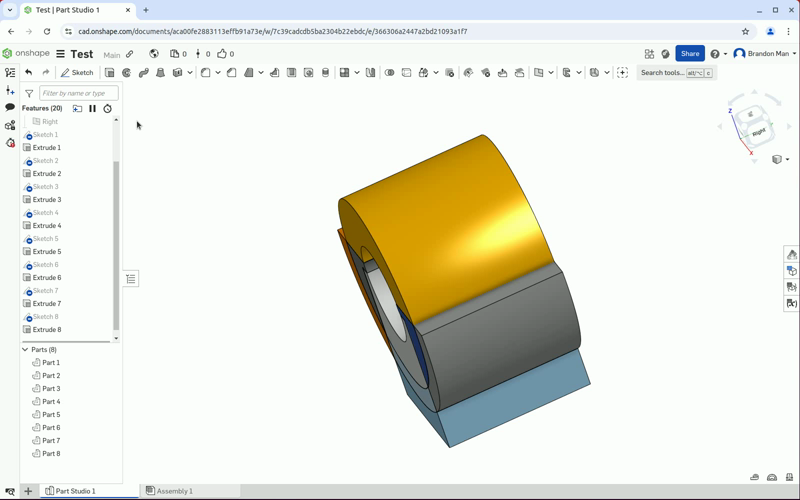
key(down, 2)
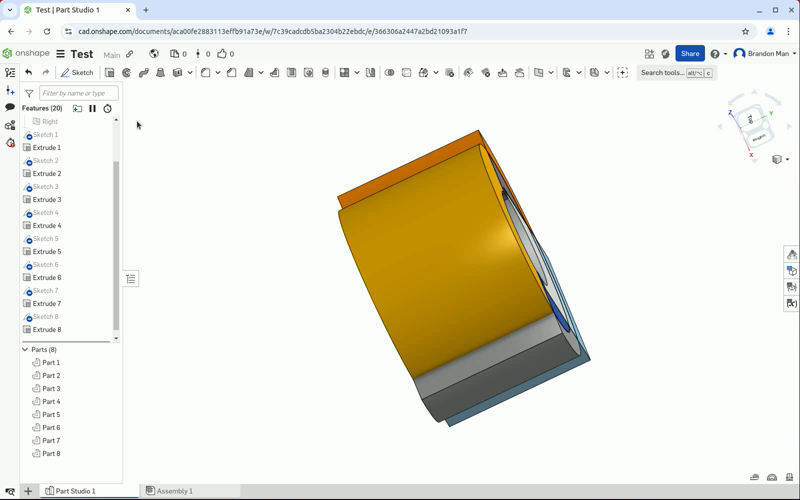
key(up, 2)
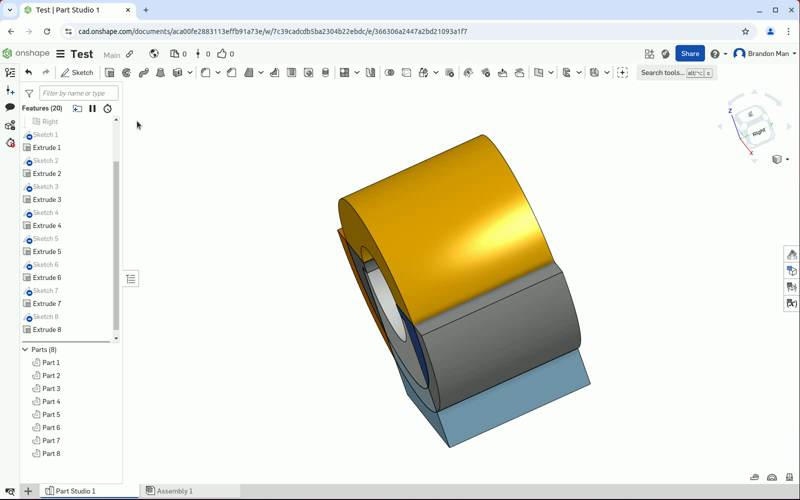
key(right, 2)
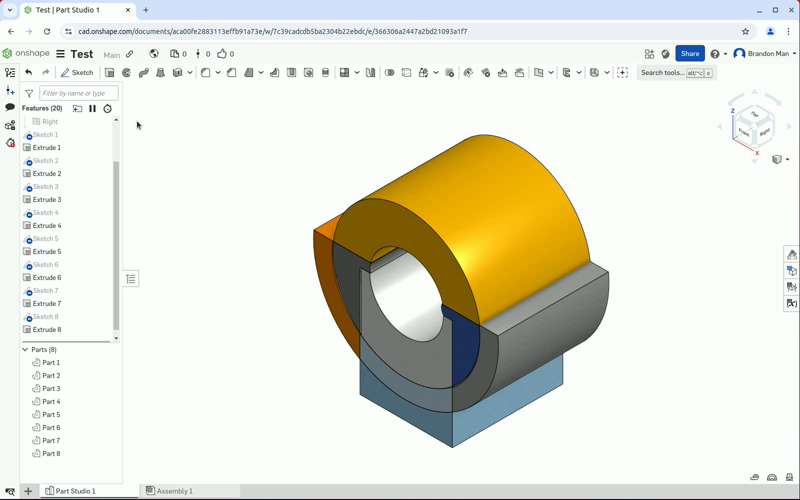
mouse_move(69, 137)
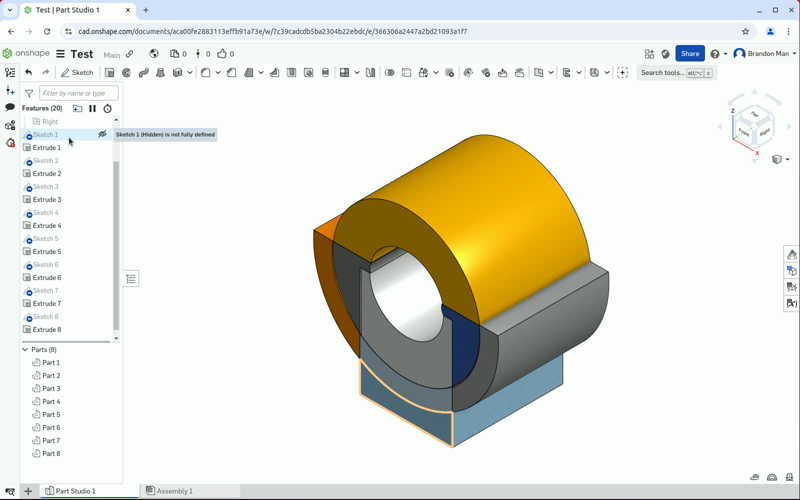
click(69, 137)